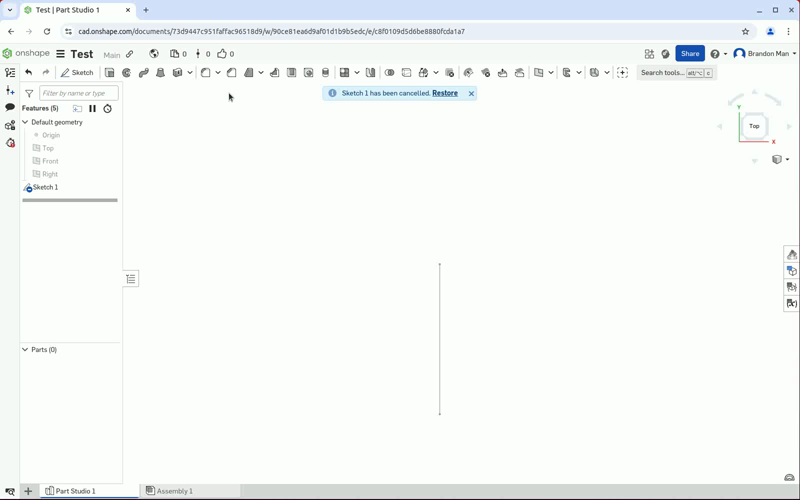
key(shift+h)
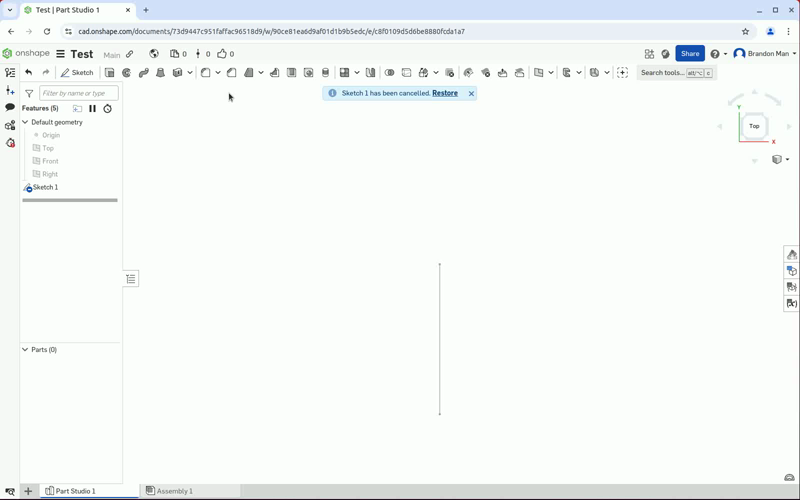
key(shift+s)
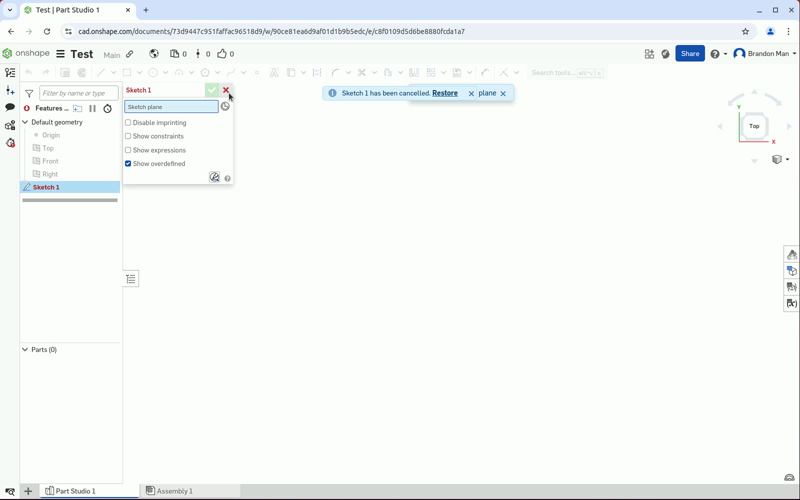
mouse_move(73, 150)
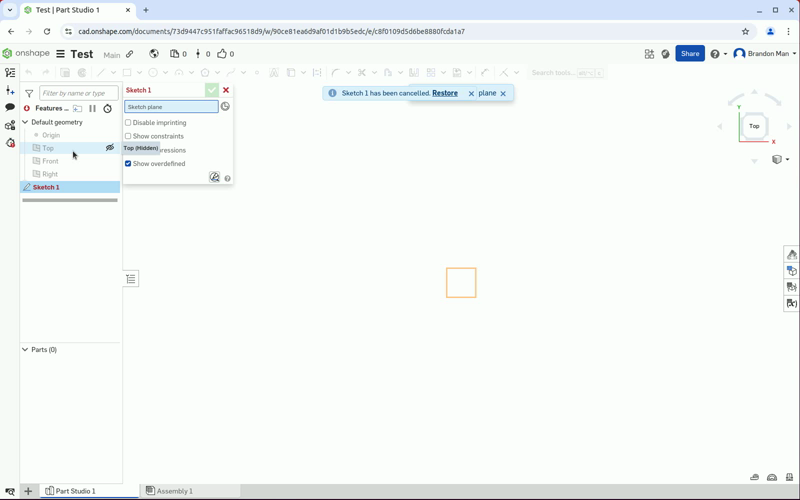
click(73, 150)
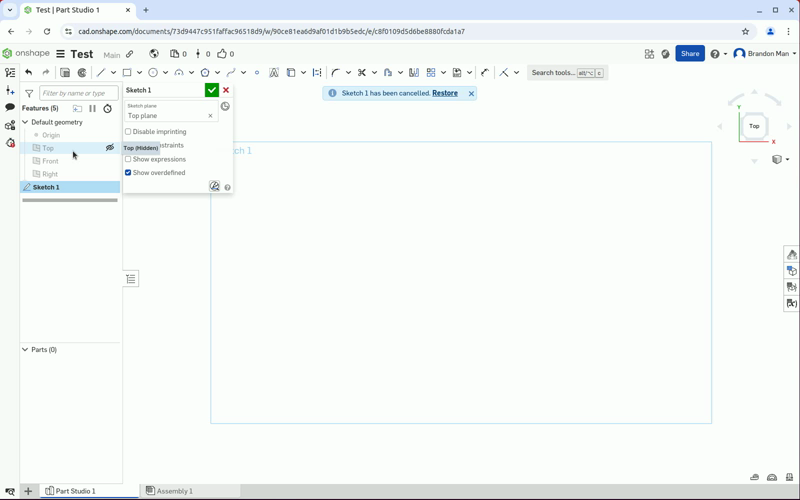
mouse_move(73, 352)
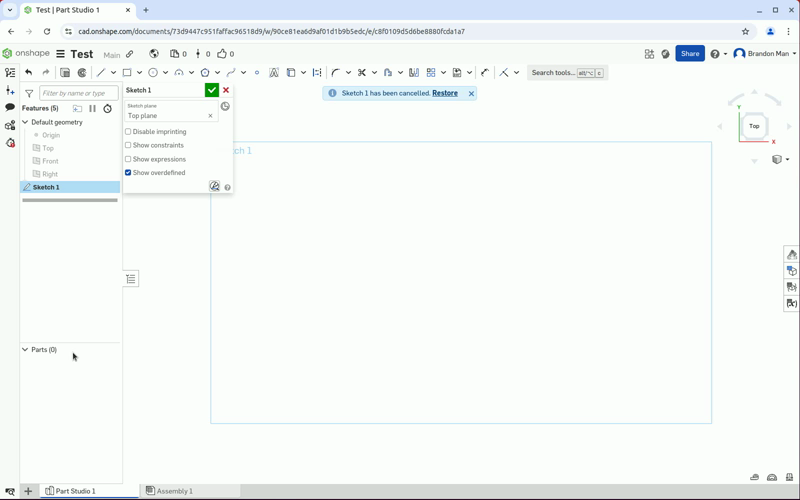
key(y)
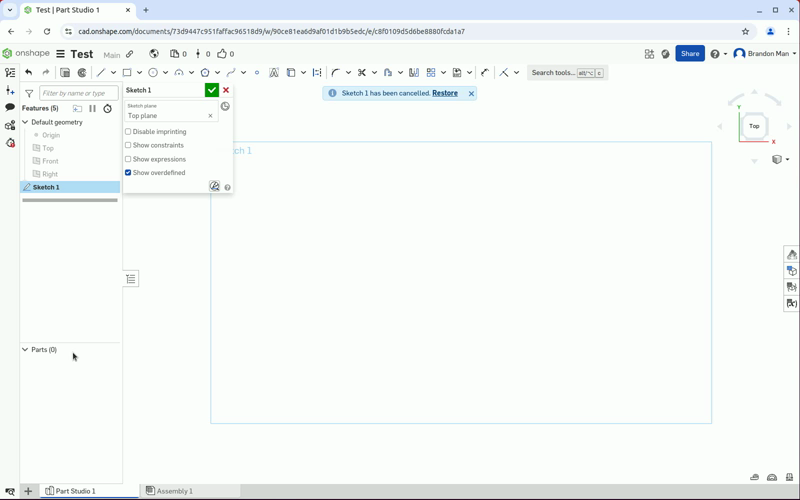
key(c)
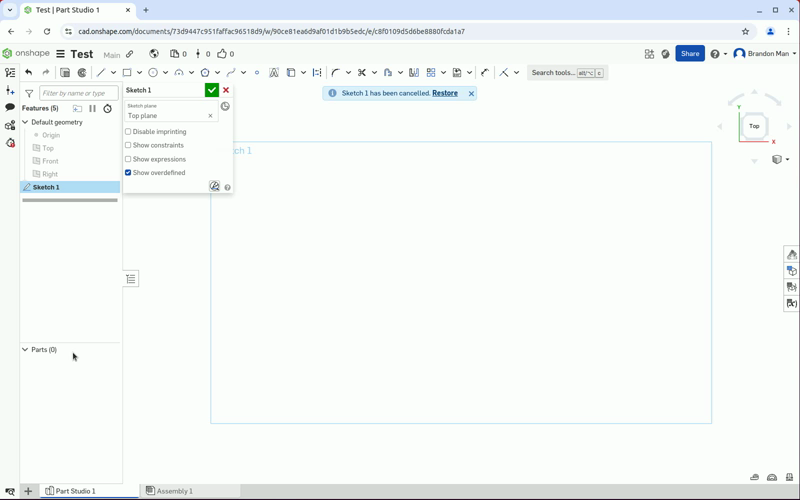
key_down(shift)
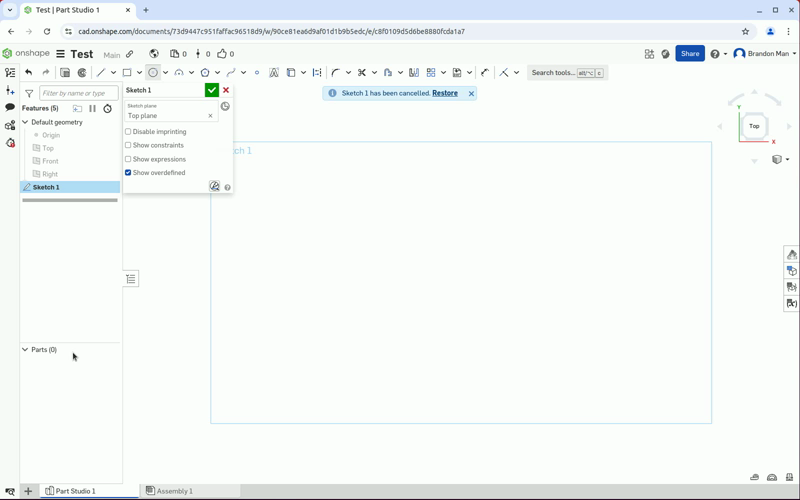
mouse_move(461, 282)
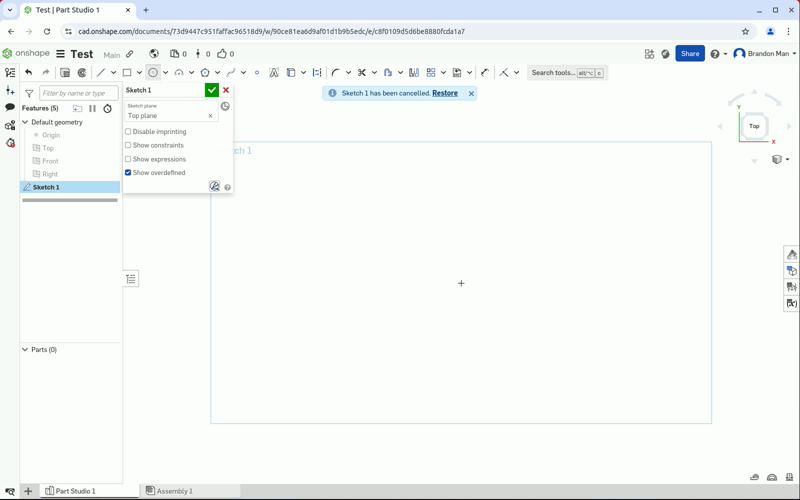
click(461, 282)
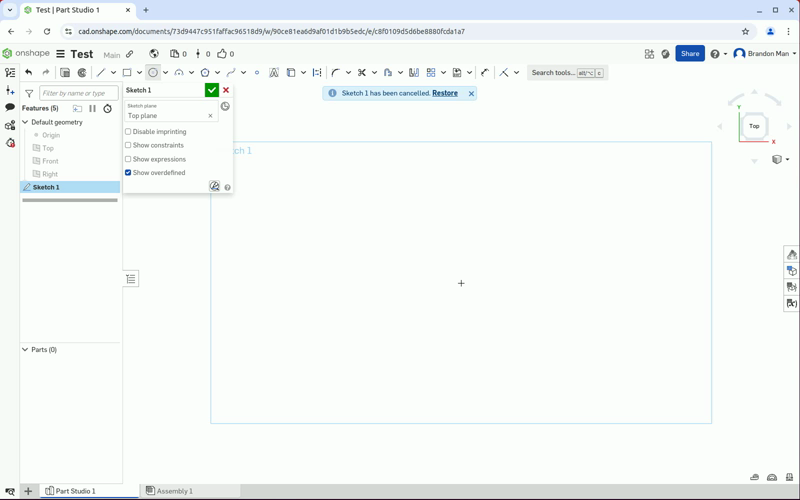
key_up(shift)
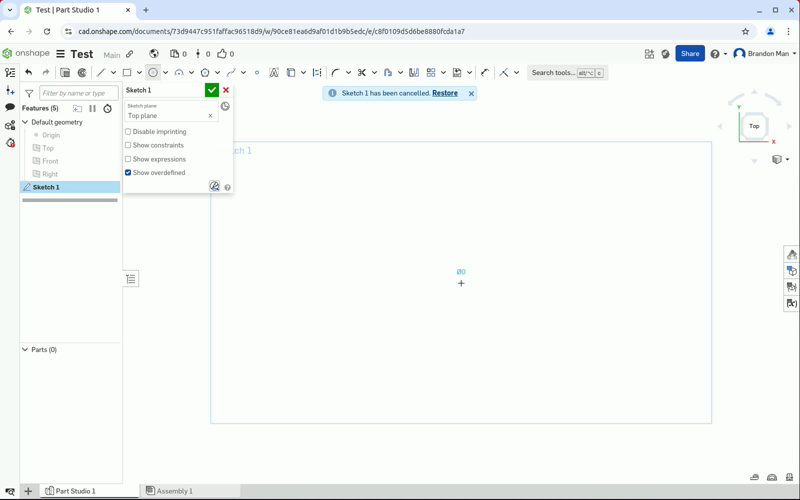
mouse_move(574, 282)
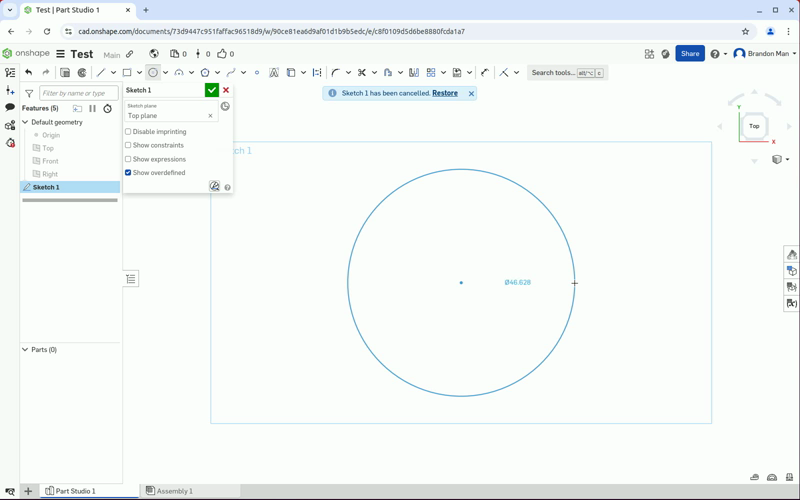
click(574, 282)
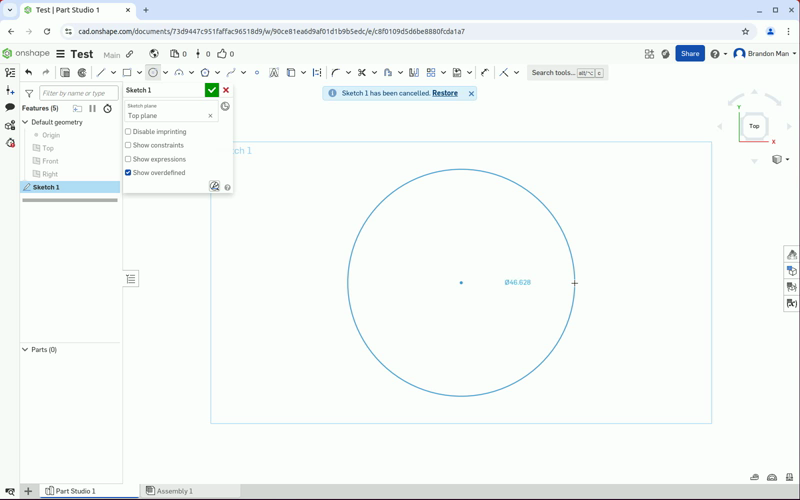
key(esc)
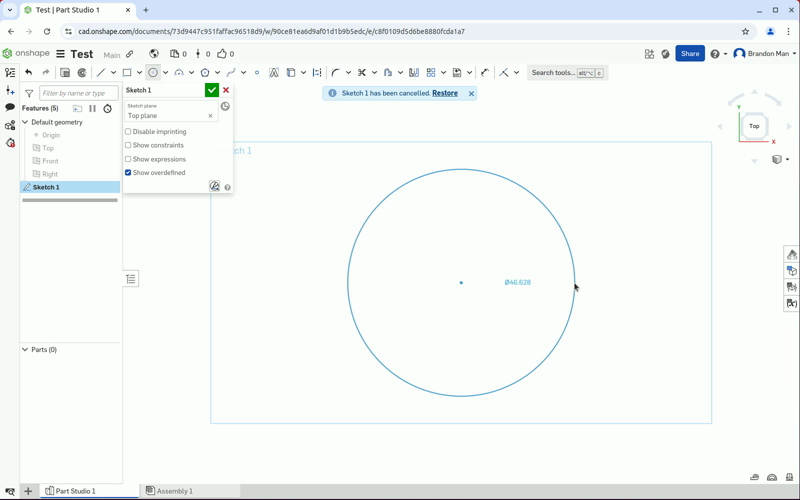
mouse_move(474, 366)
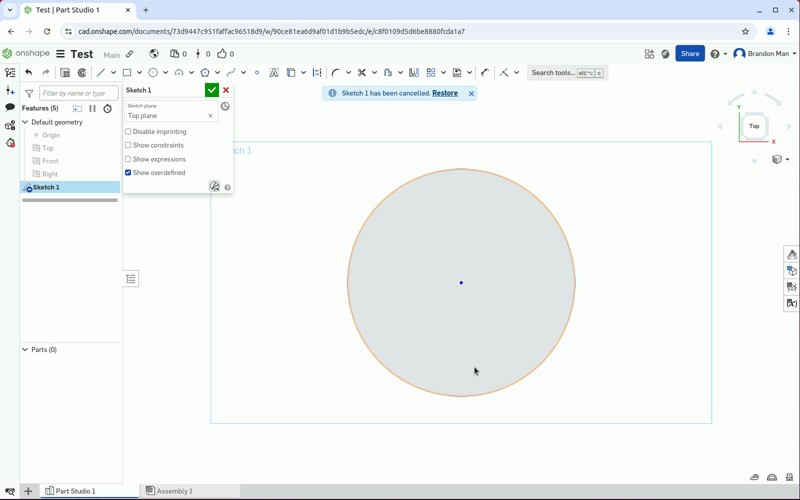
click(474, 366)
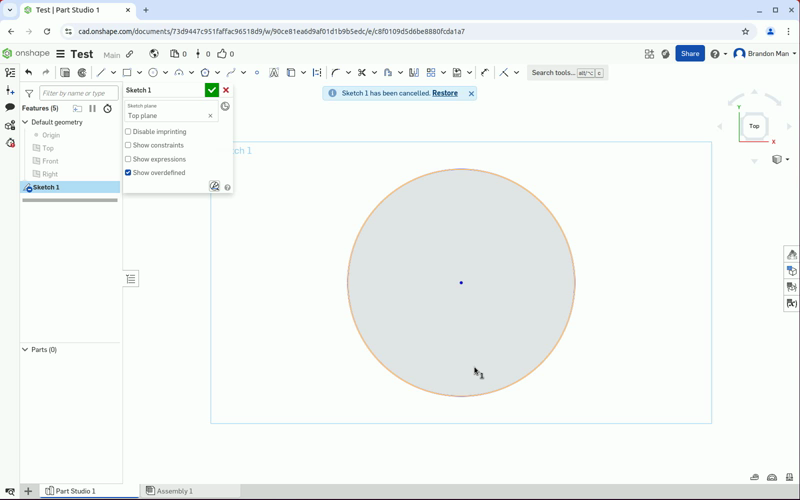
mouse_move(73, 352)
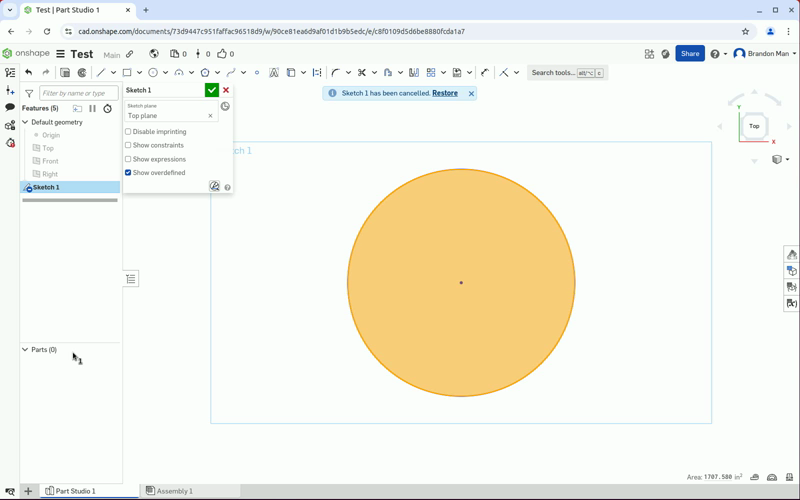
key(shift+y)
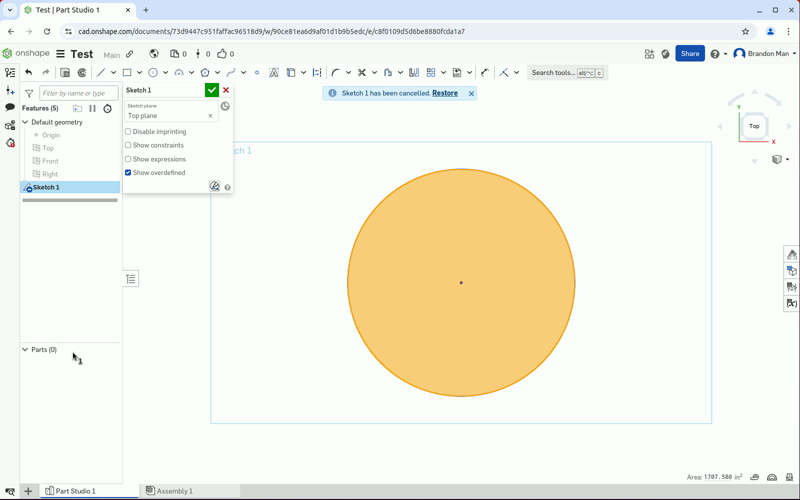
key(shift+e)
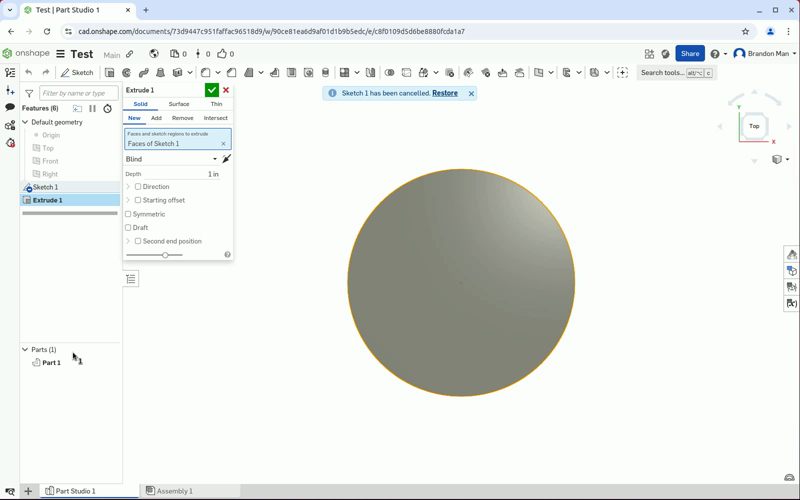
mouse_move(143, 106)
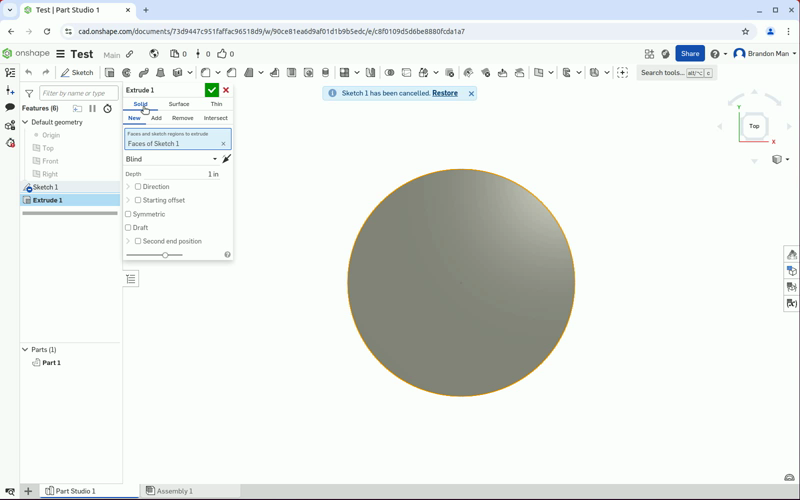
click(143, 106)
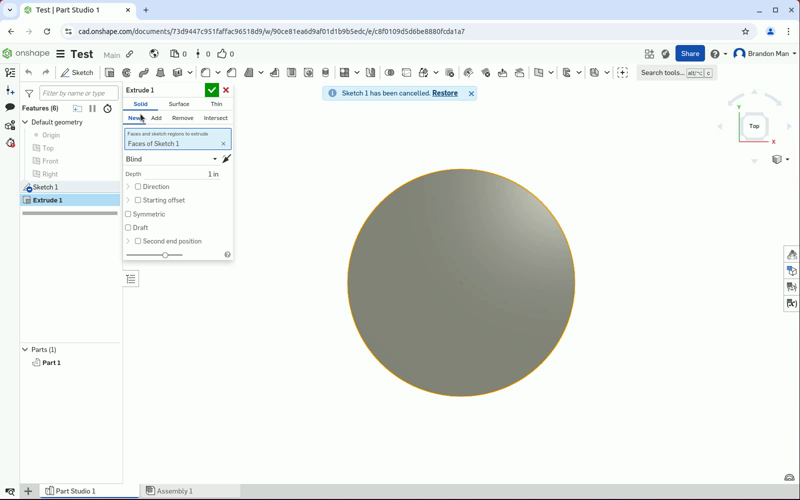
mouse_move(137, 120)
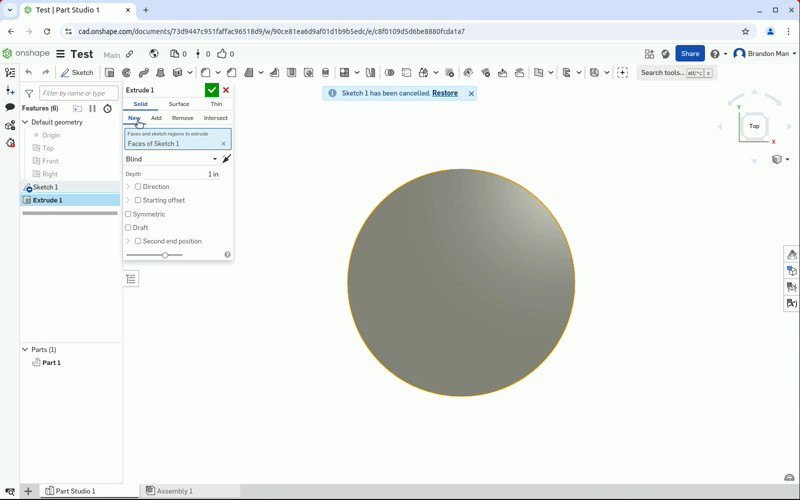
click(137, 120)
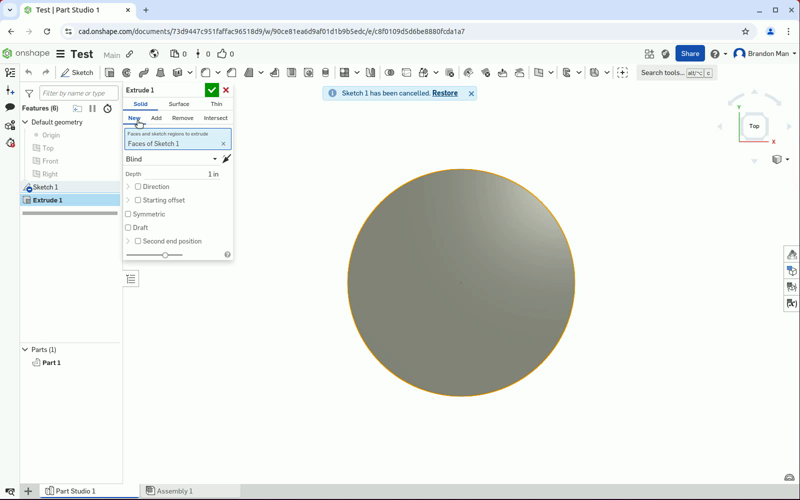
key(tab, 4)
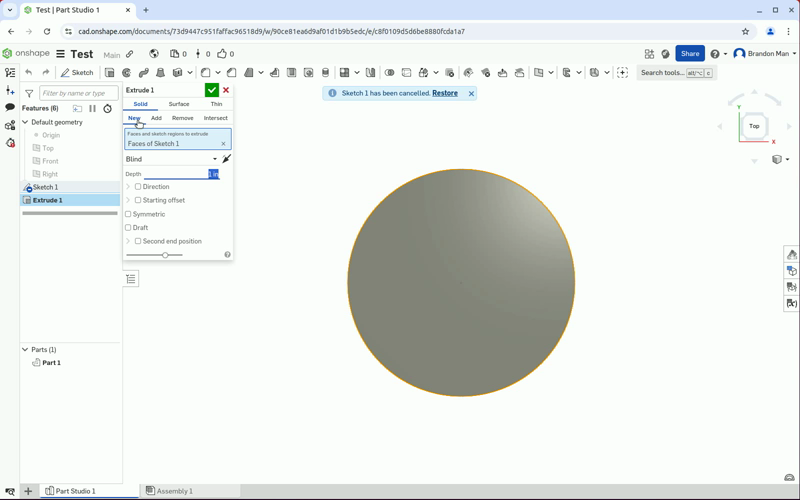
text(18.294)
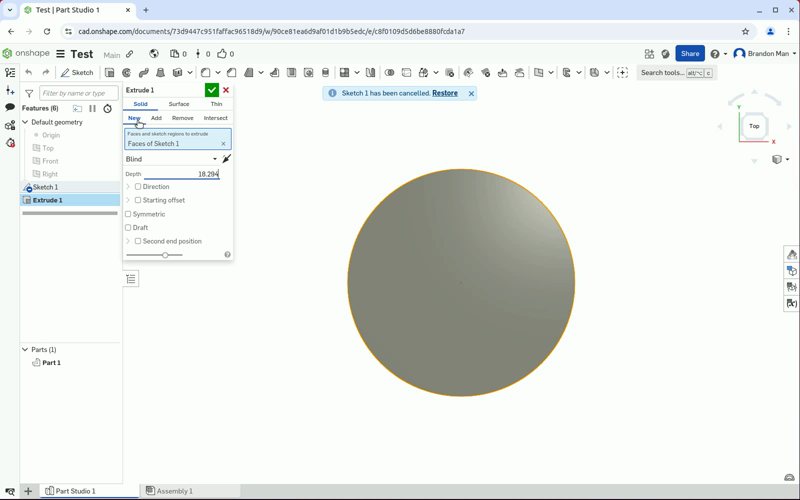
key(enter)
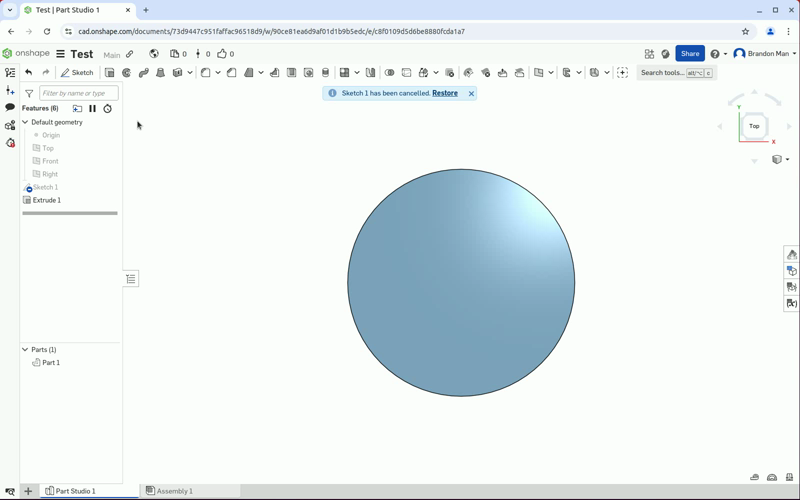
key(shift+h)
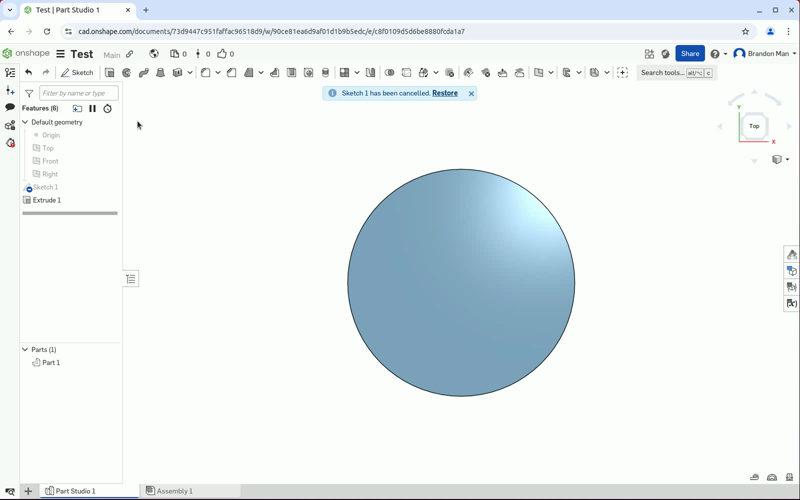
key(shift+h)
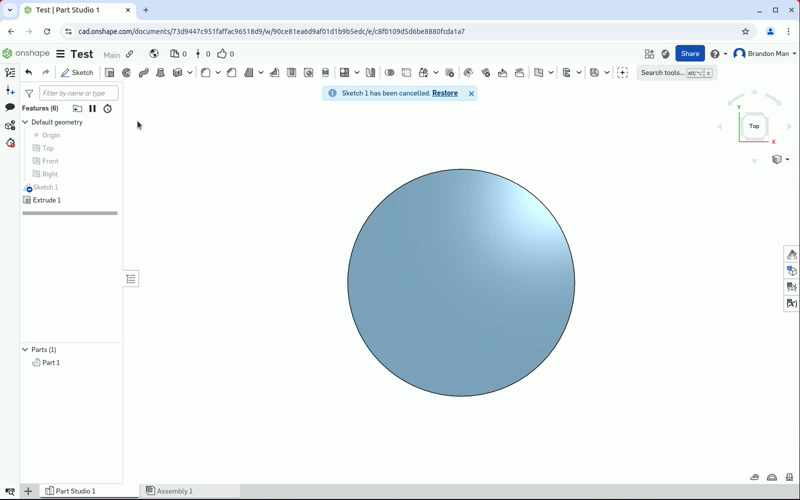
mouse_move(73, 189)
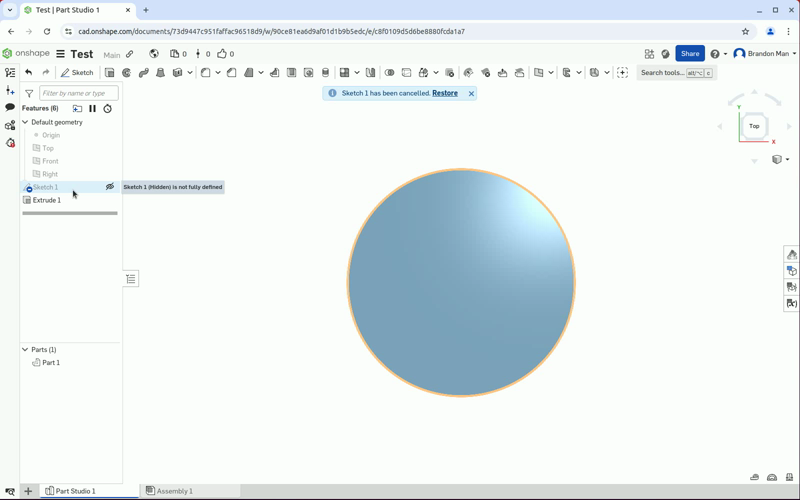
click(73, 189)
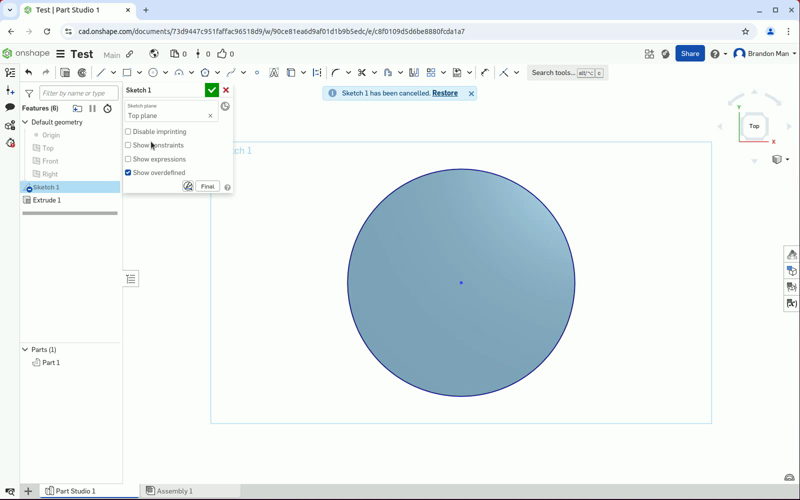
mouse_move(229, 92)
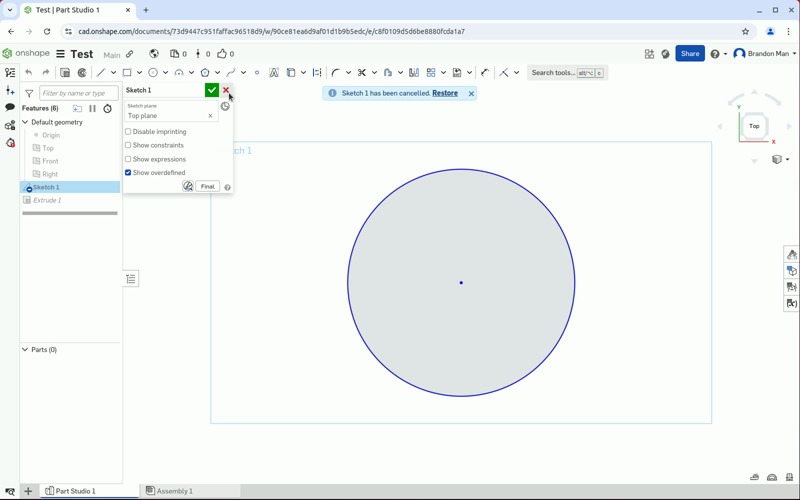
click(229, 92)
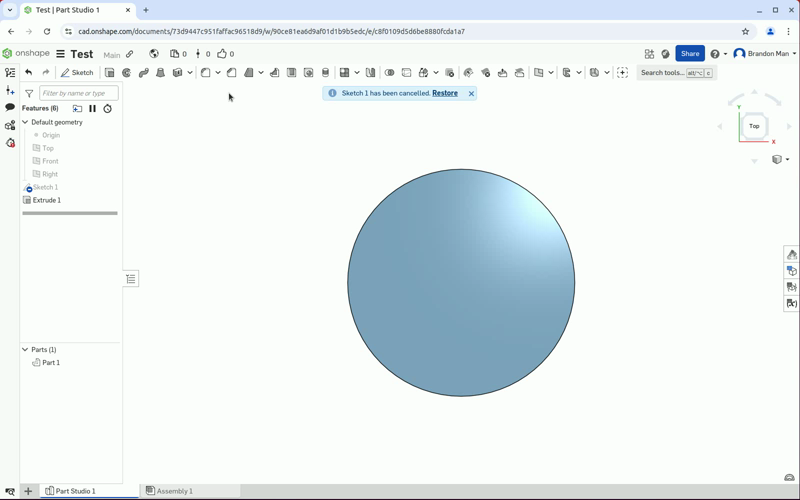
mouse_move(541, 75)
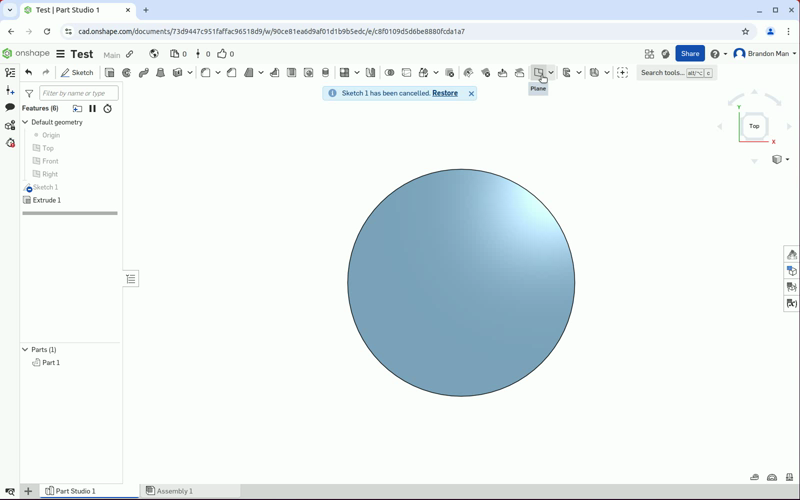
click(541, 75)
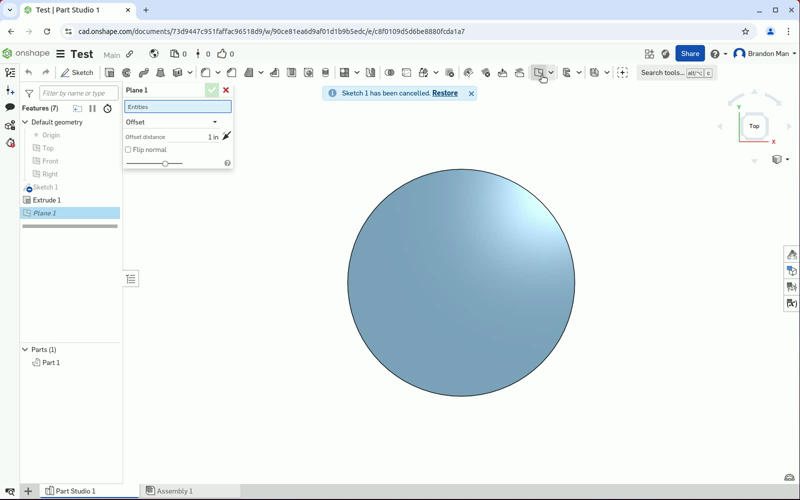
mouse_move(73, 150)
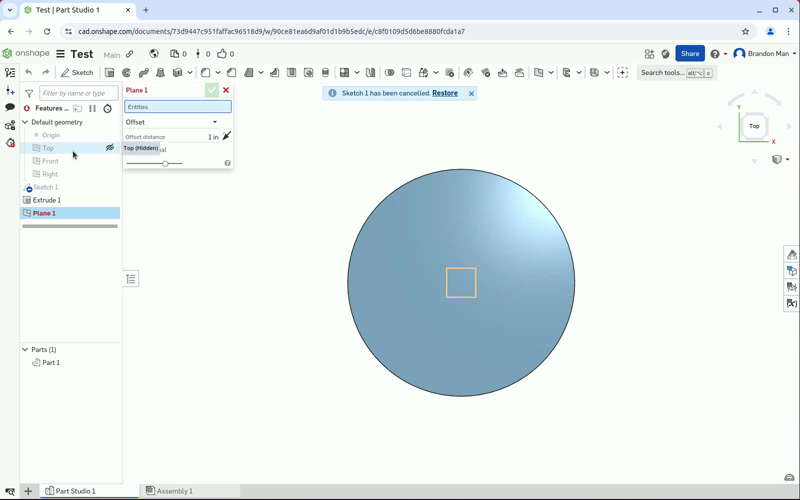
click(73, 150)
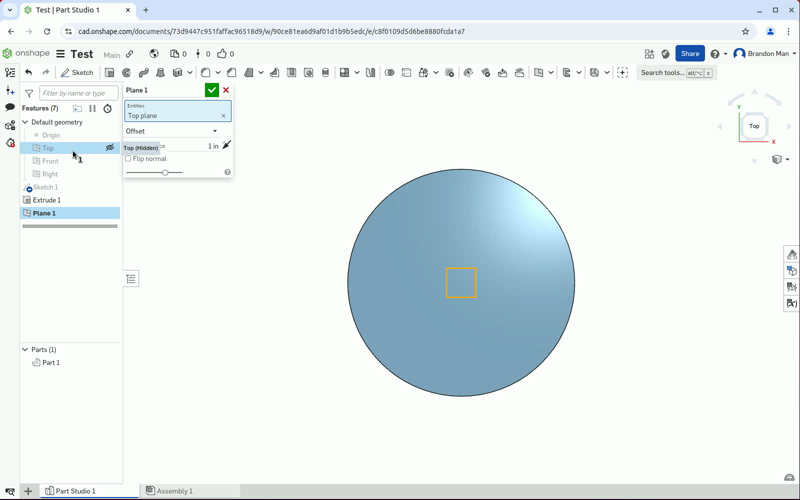
key(tab, 2)
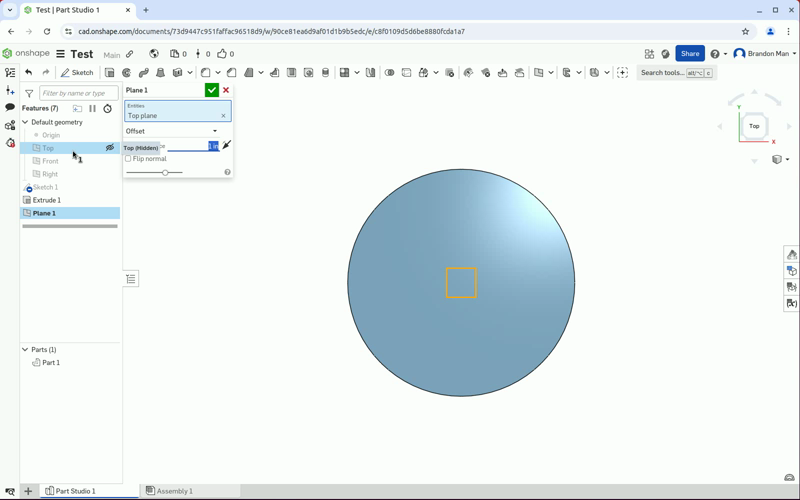
text(18.302)
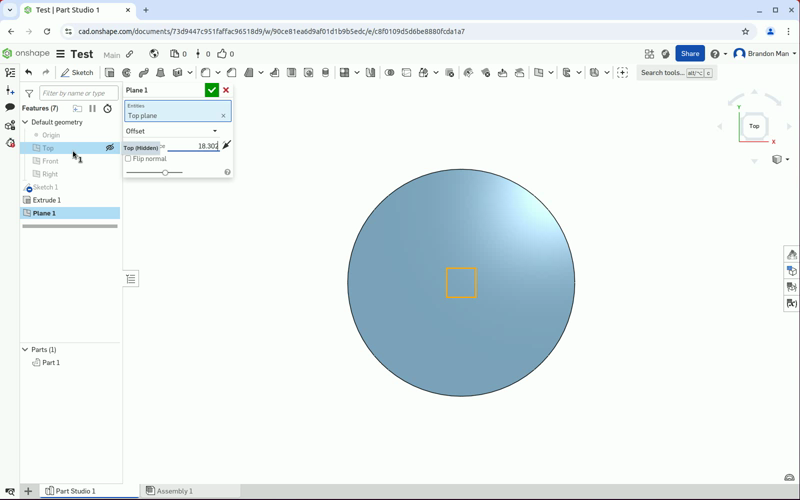
key(enter, 2)
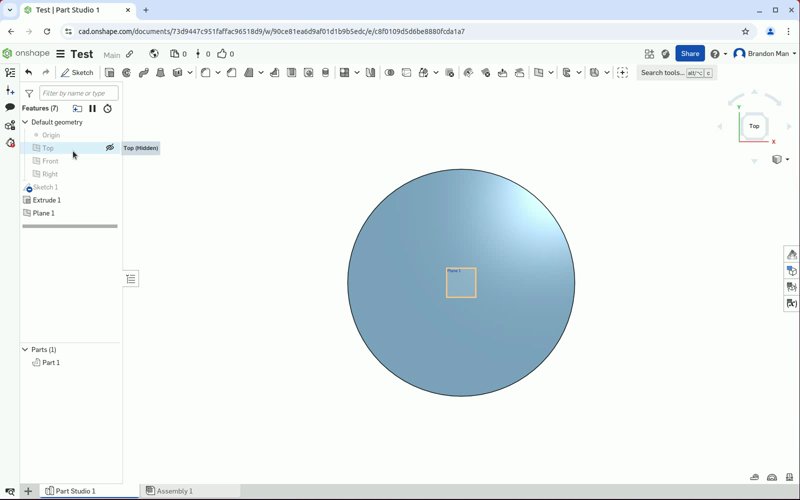
key(shift+s)
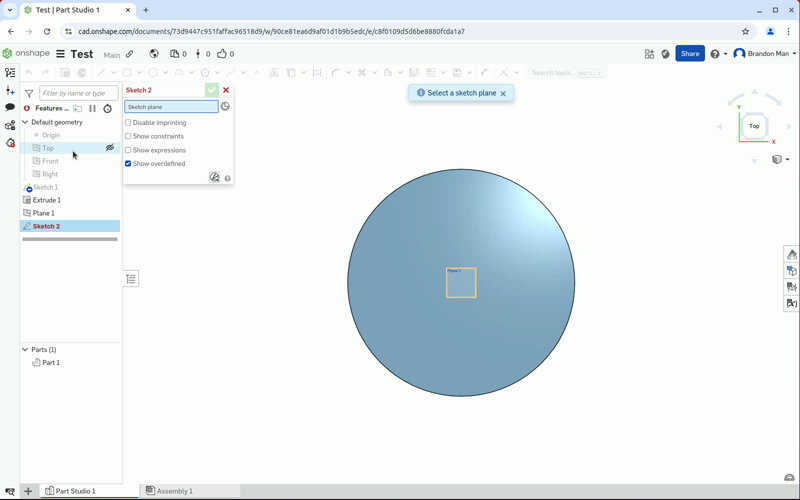
mouse_move(73, 215)
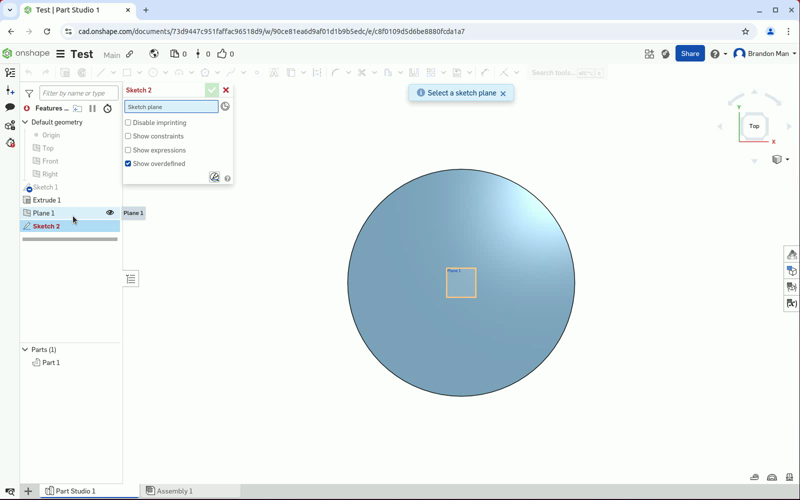
click(73, 215)
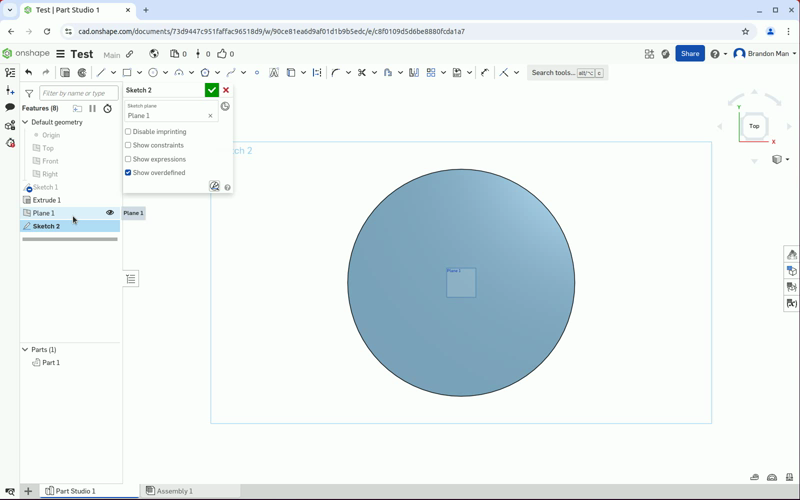
mouse_move(73, 352)
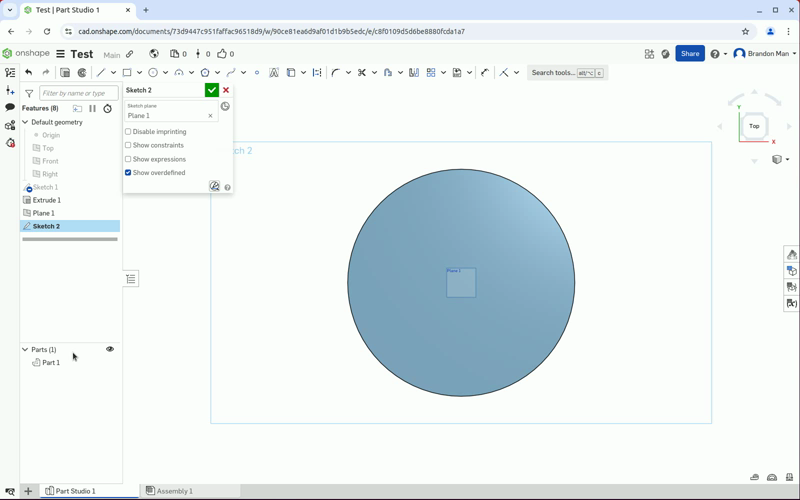
key(y)
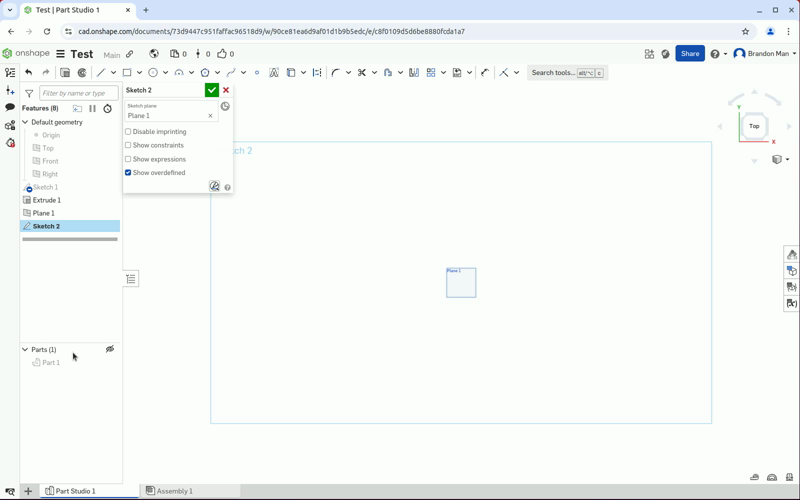
key(a)
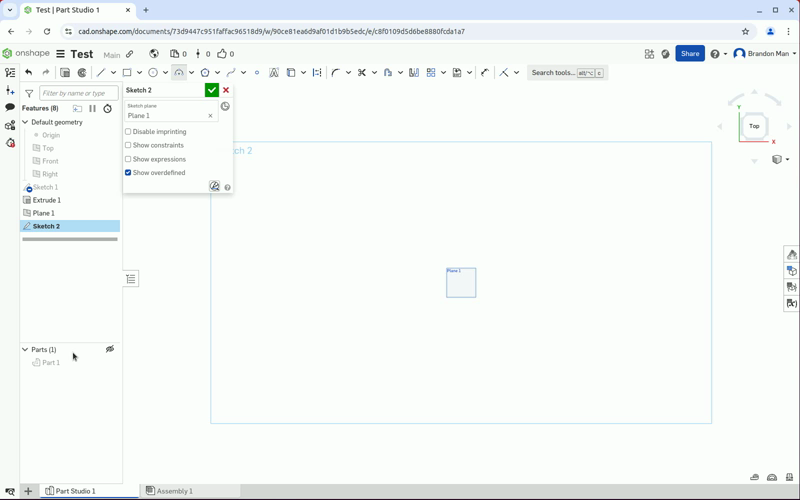
key_down(shift)
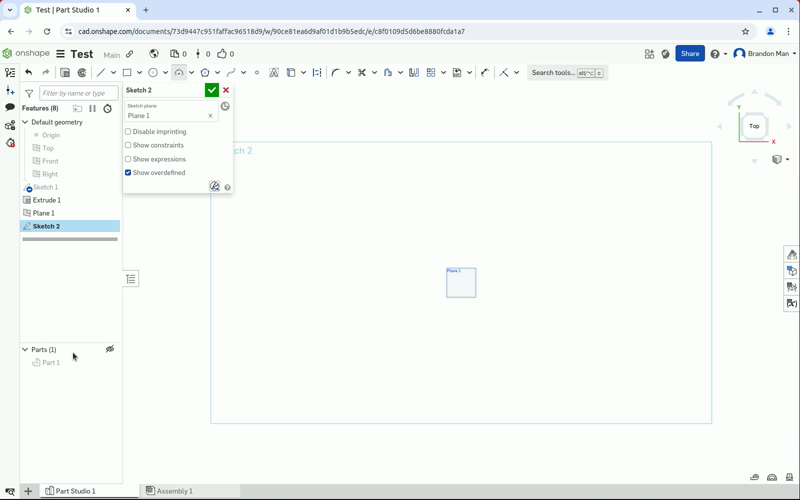
mouse_move(404, 185)
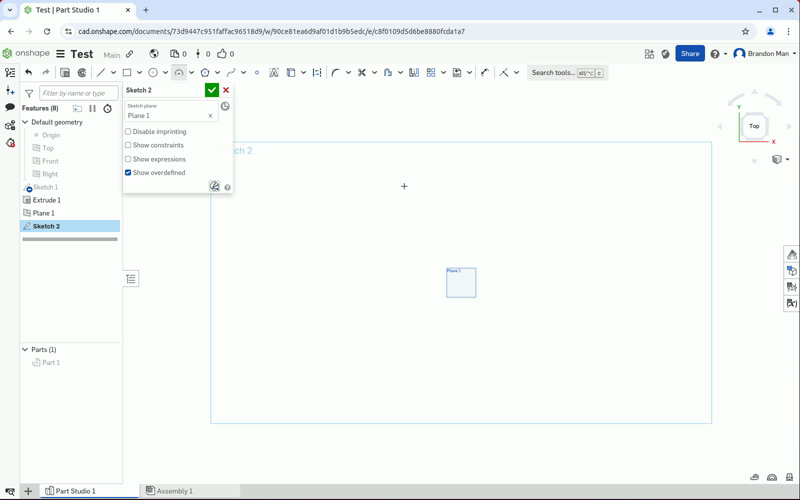
click(404, 185)
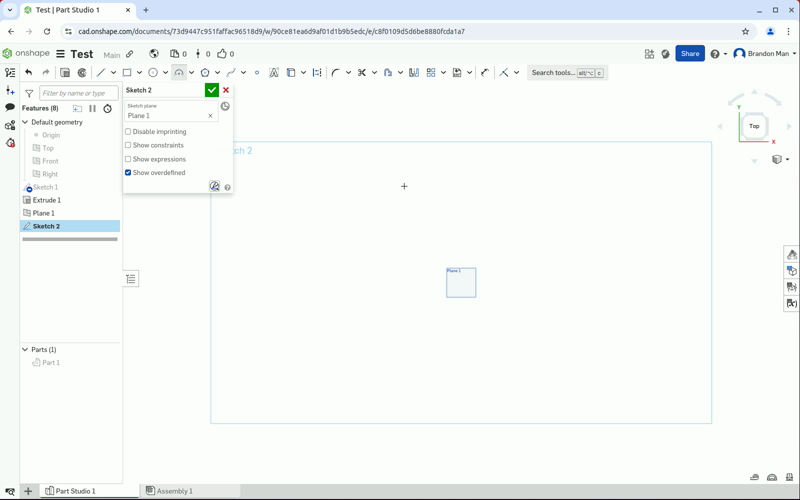
key_up(shift)
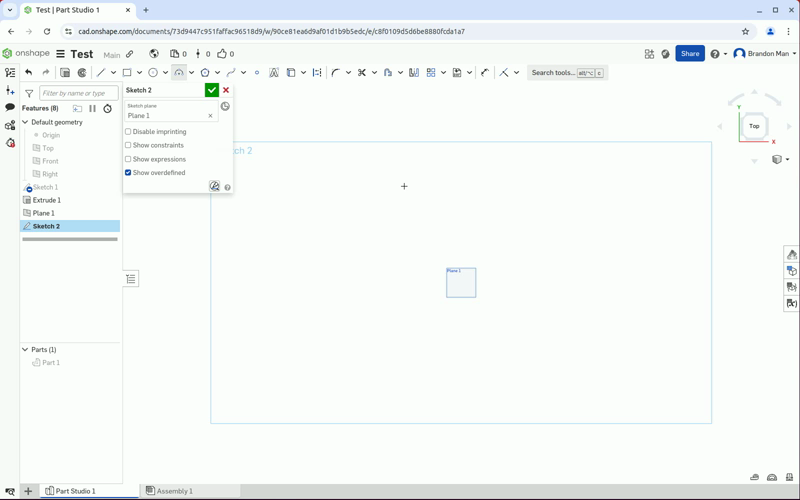
key_down(shift)
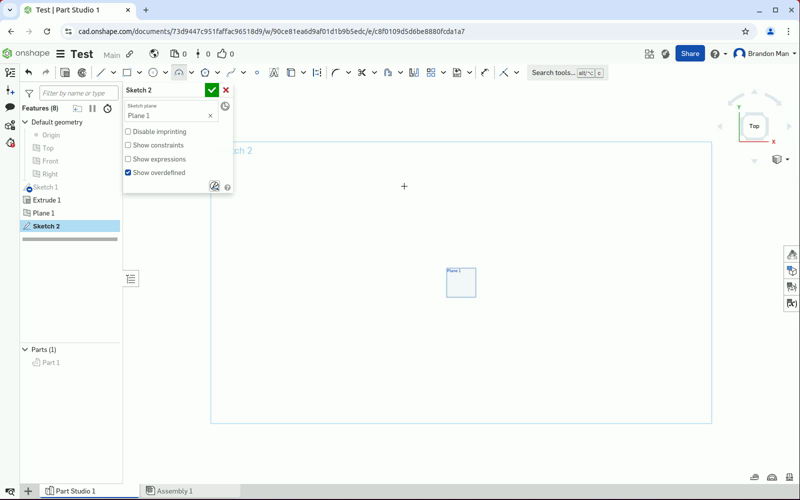
mouse_move(516, 185)
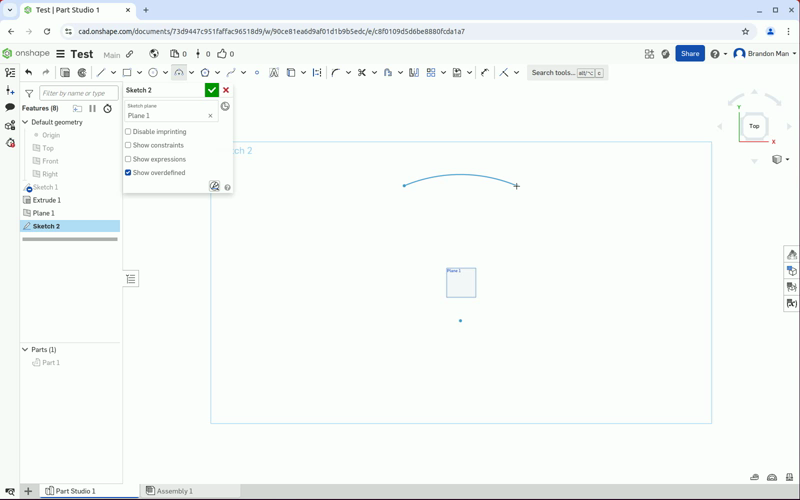
click(516, 185)
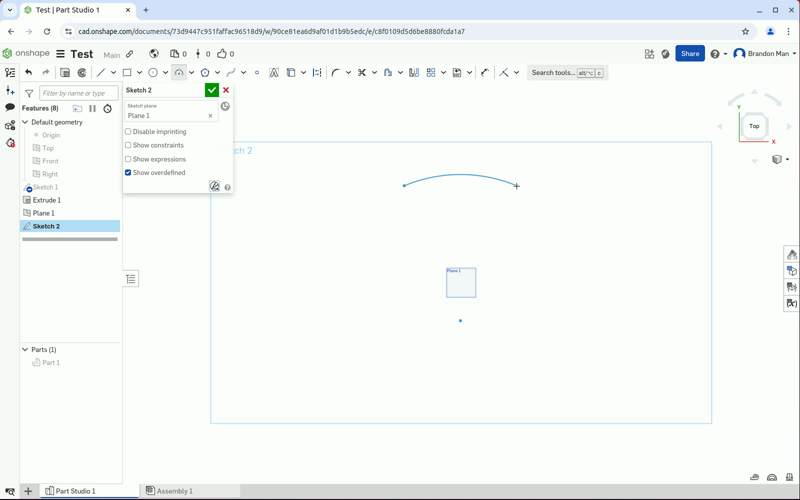
mouse_move(460, 170)
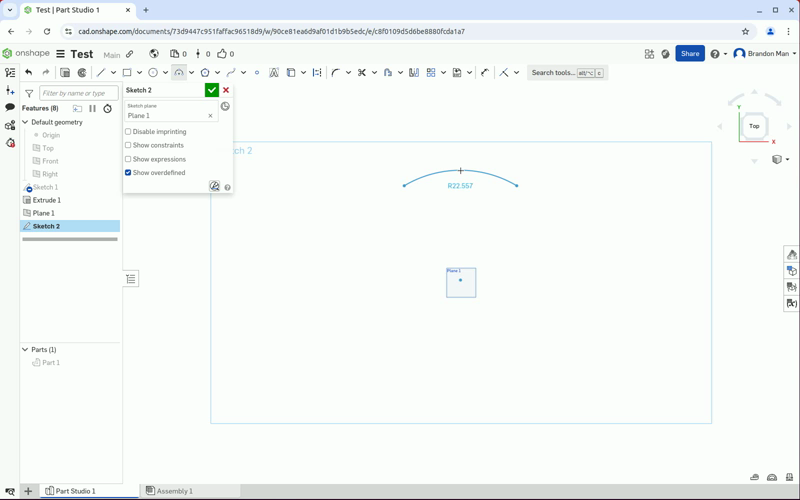
click(460, 170)
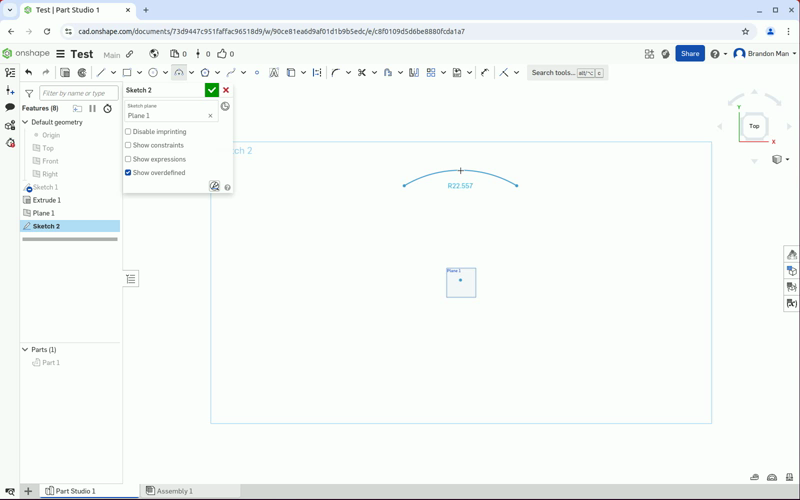
key_up(shift)
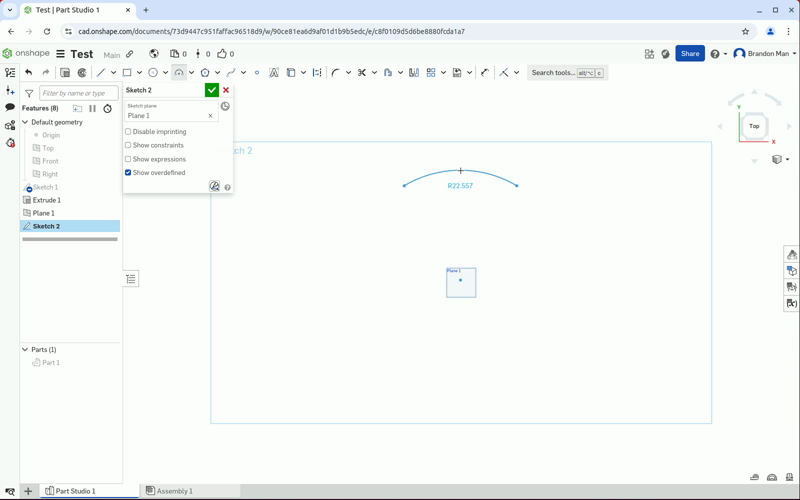
key(esc)
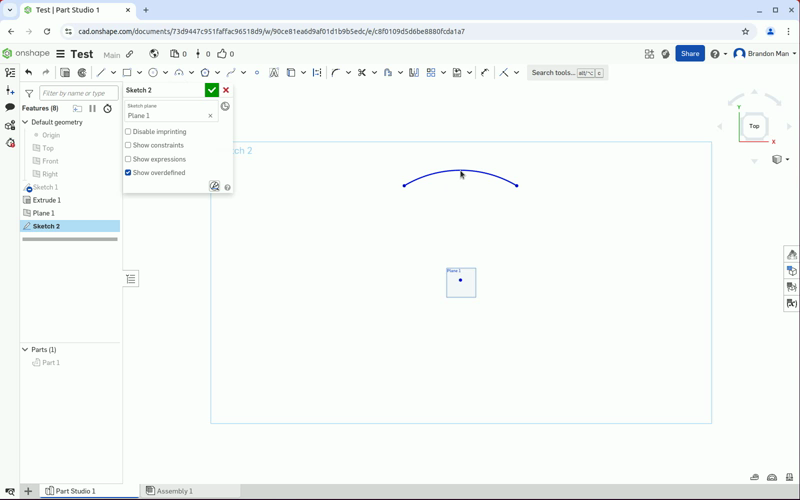
key(l)
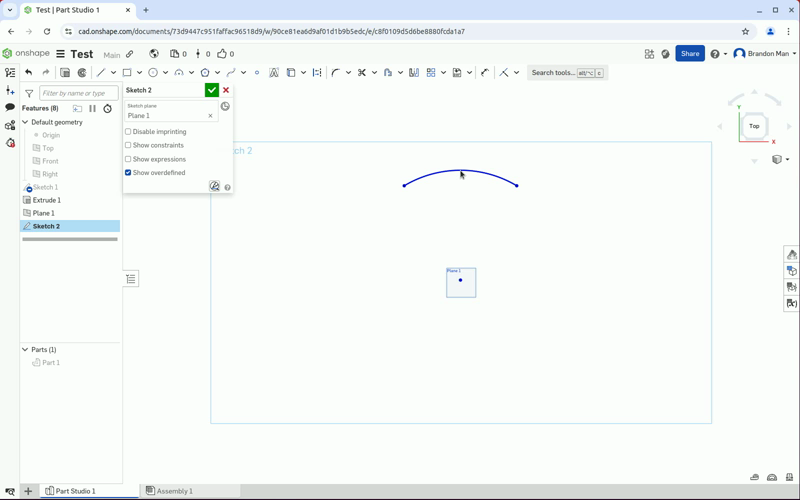
mouse_move(516, 185)
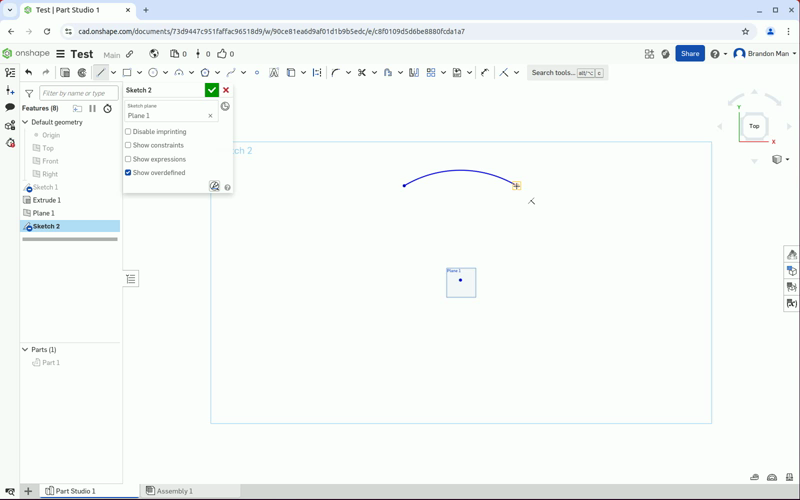
click(516, 185)
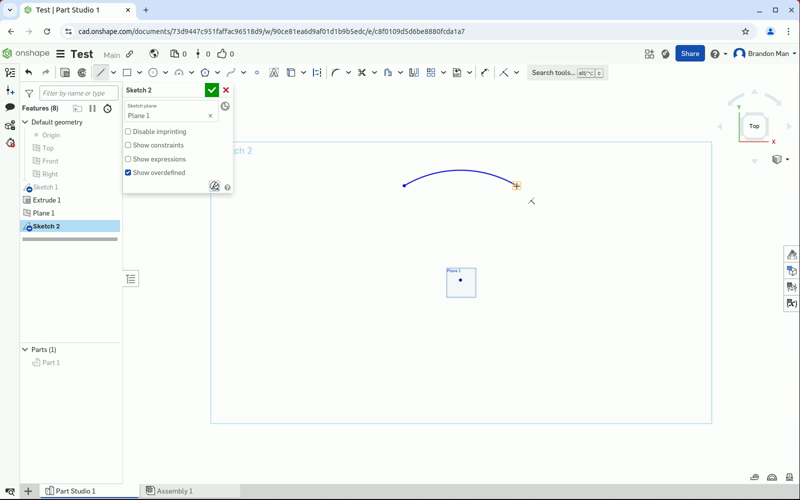
key_down(shift)
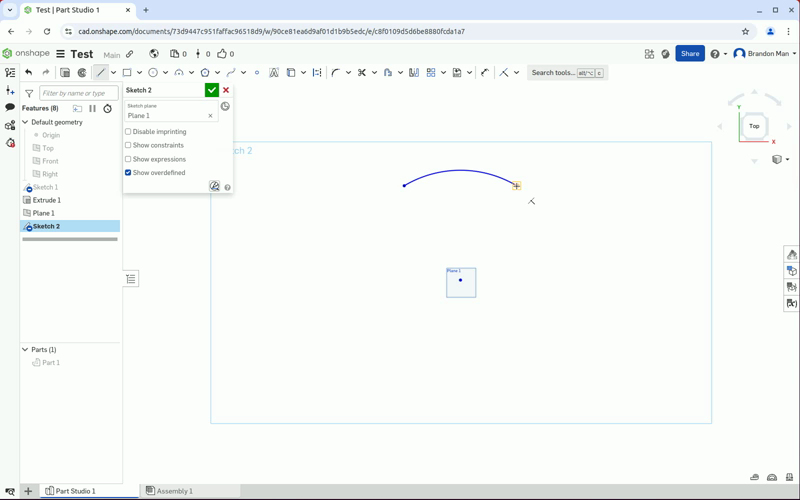
mouse_move(546, 185)
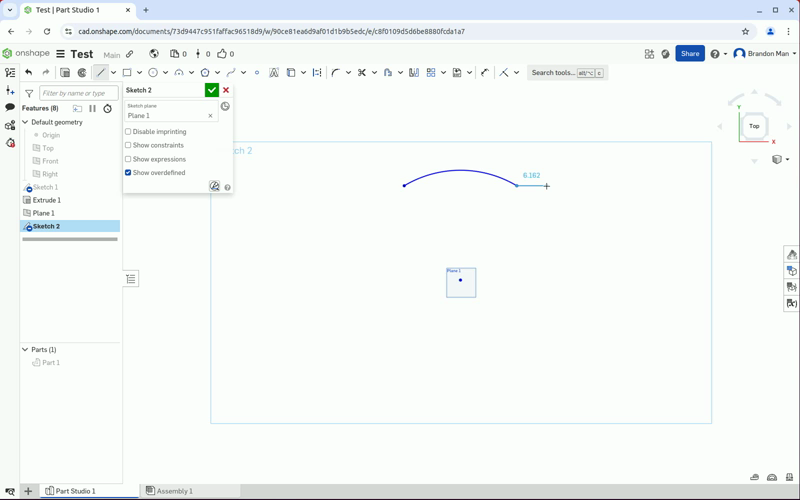
mouse_move(516, 163)
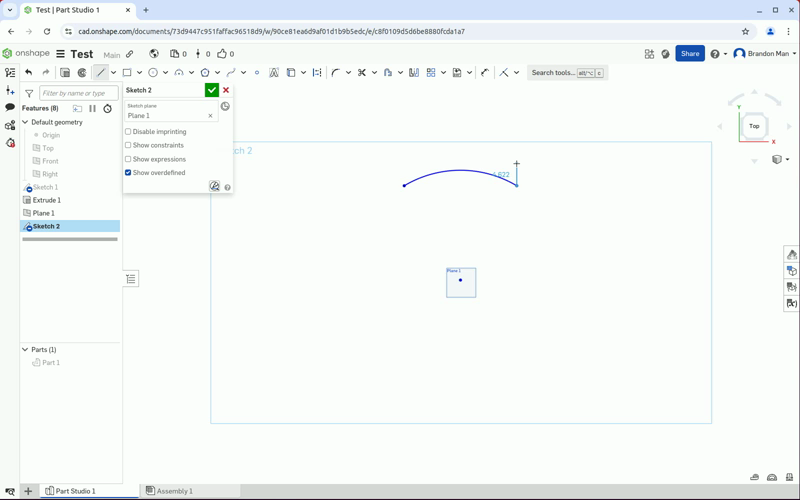
click(516, 163)
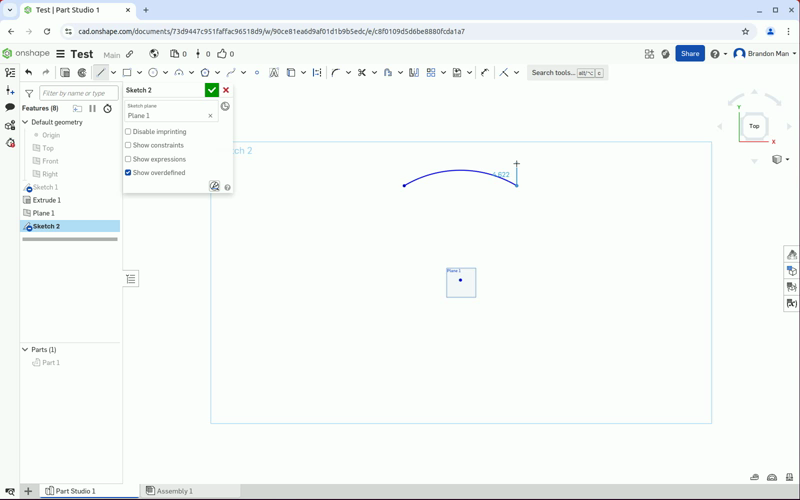
key_up(shift)
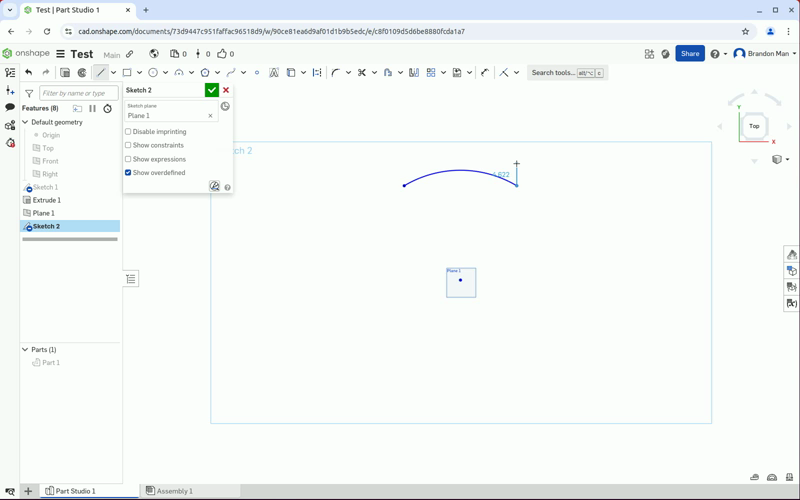
key_down(shift)
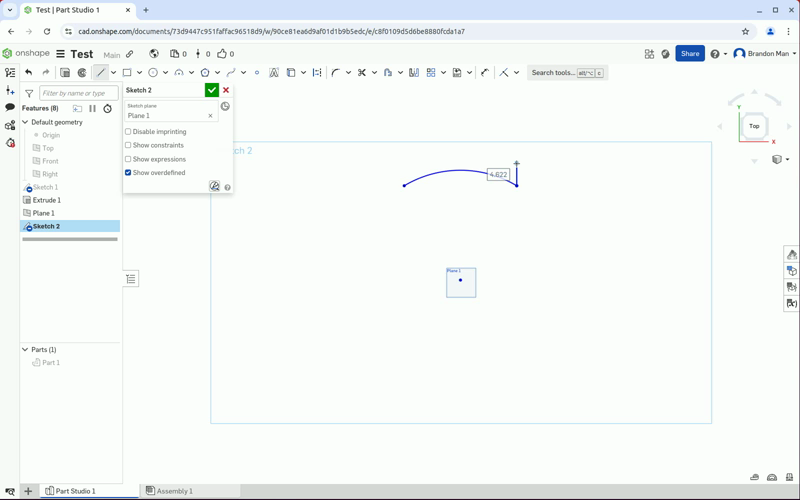
mouse_move(404, 163)
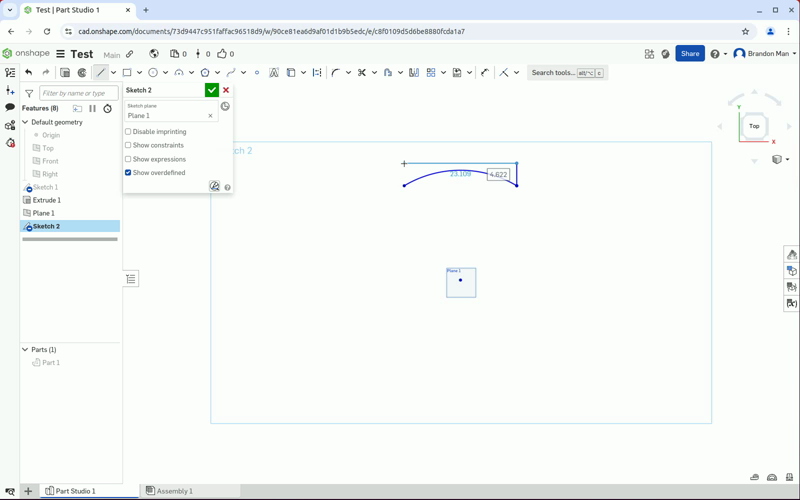
click(404, 163)
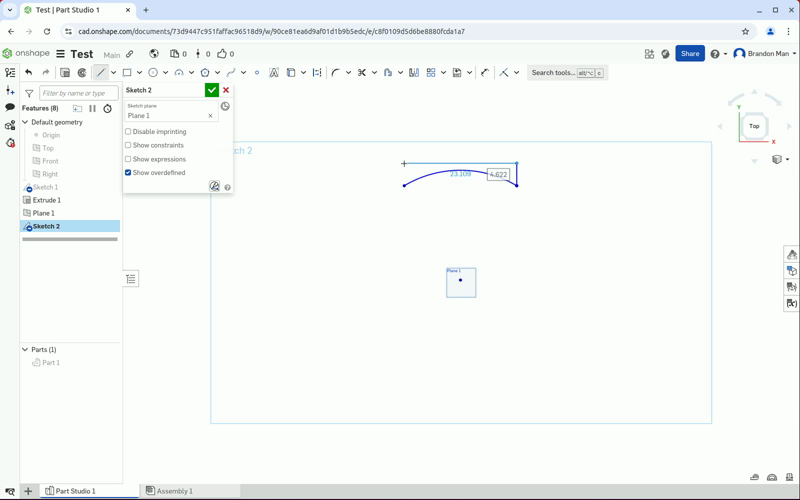
key_up(shift)
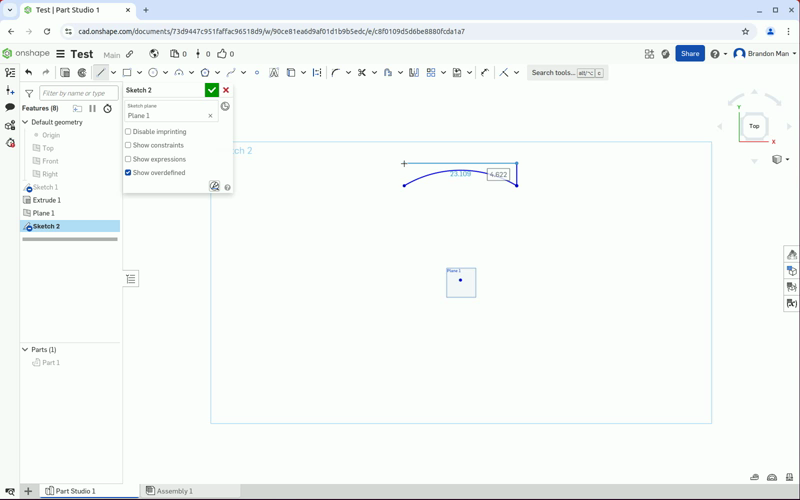
mouse_move(434, 163)
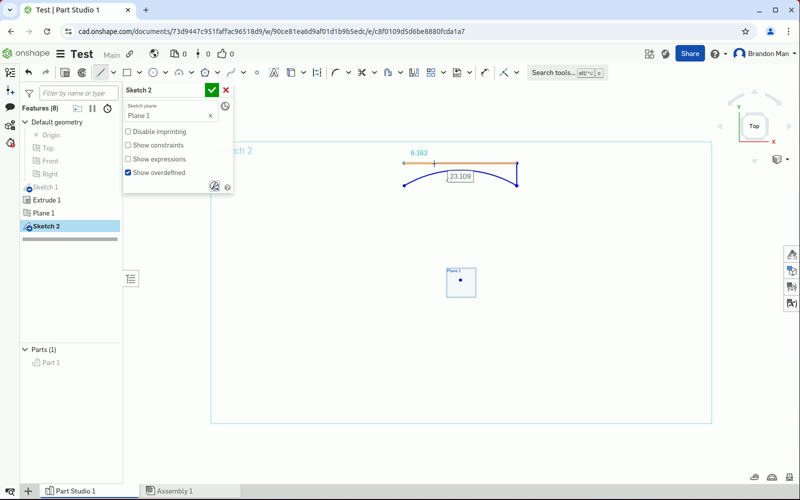
key_down(shift)
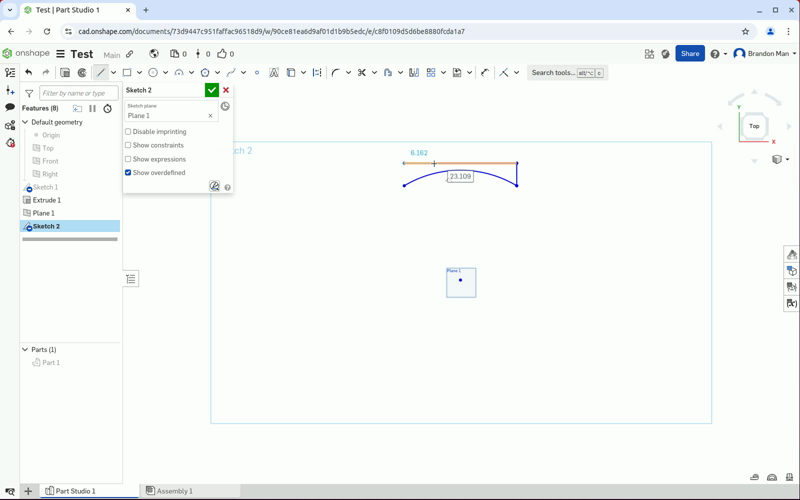
mouse_move(404, 185)
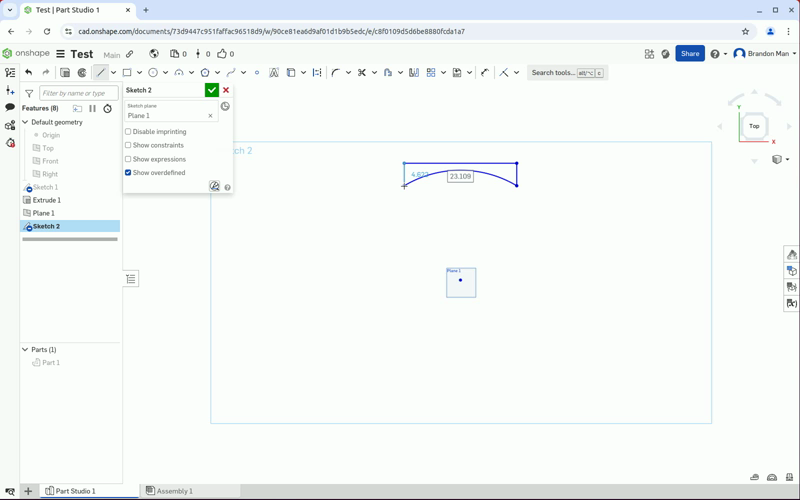
key_up(shift)
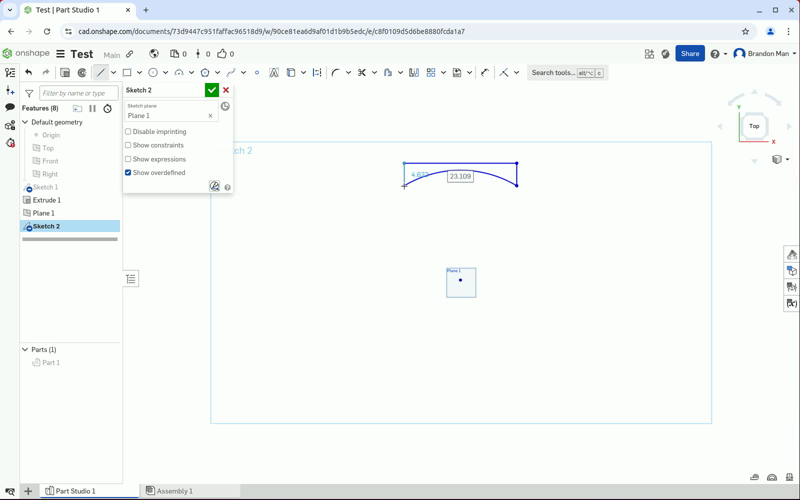
click(404, 185)
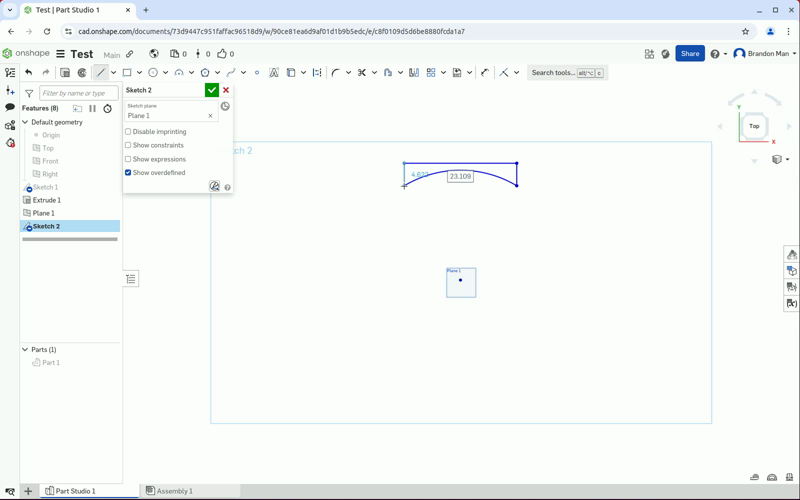
key(esc)
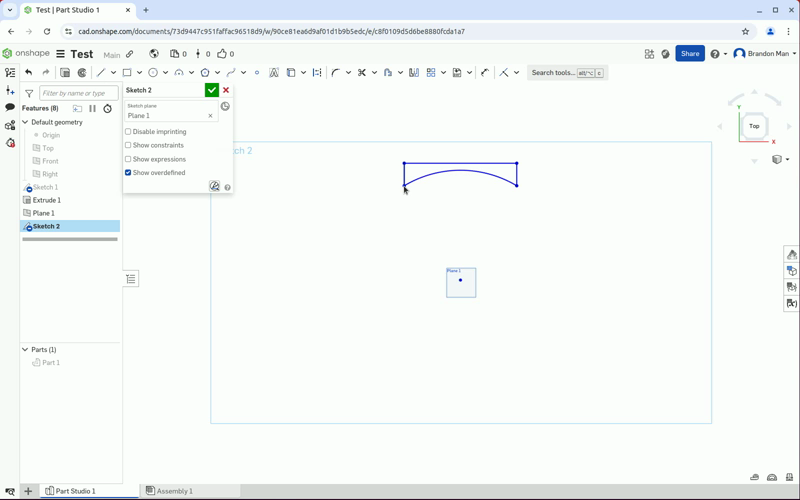
mouse_move(461, 164)
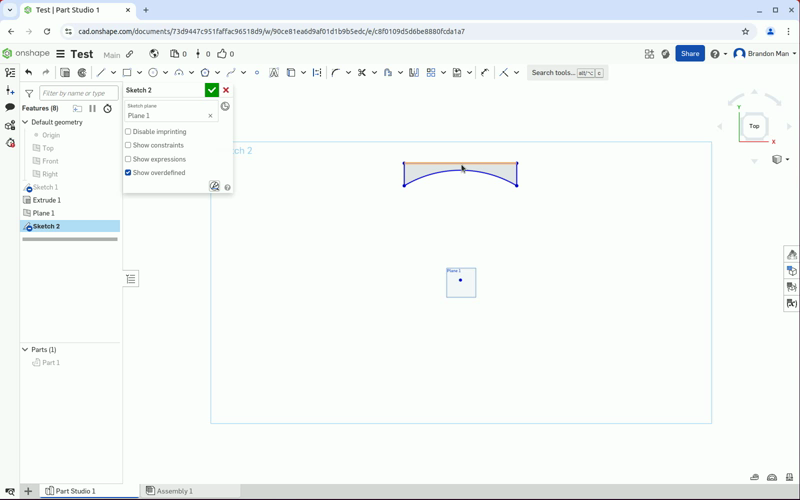
scroll(6)
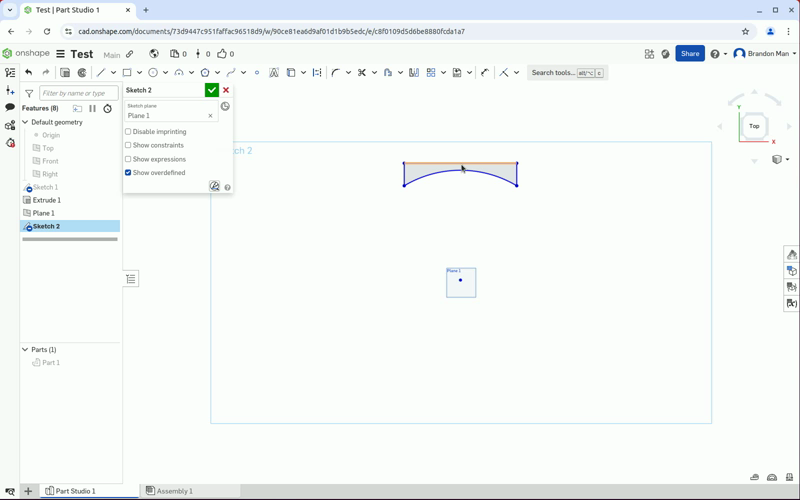
scroll(6)
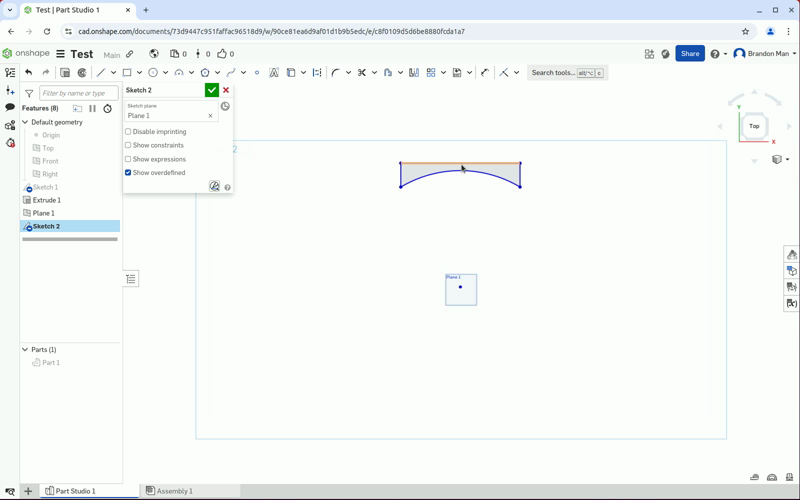
scroll(6)
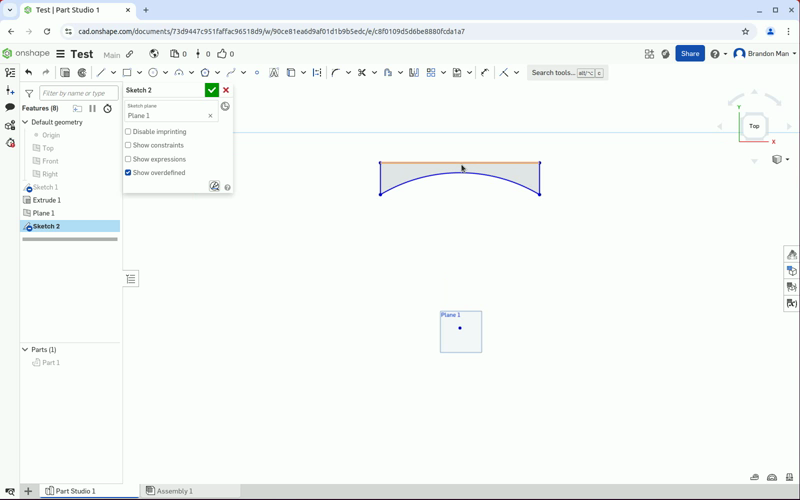
scroll(6)
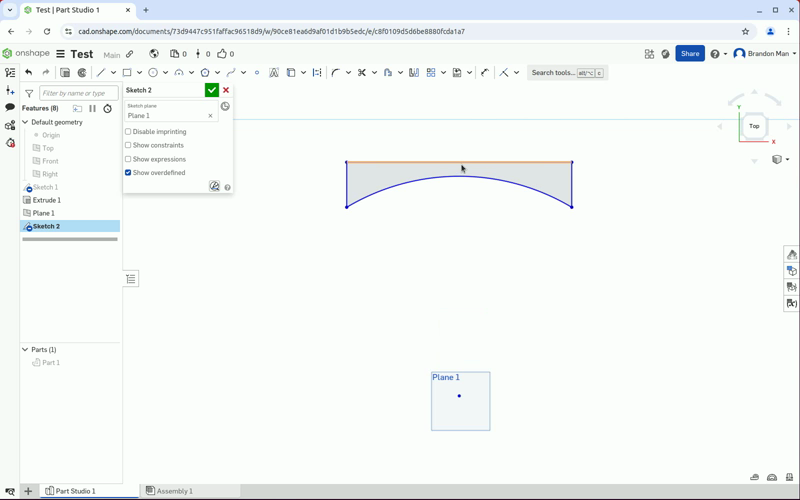
scroll(6)
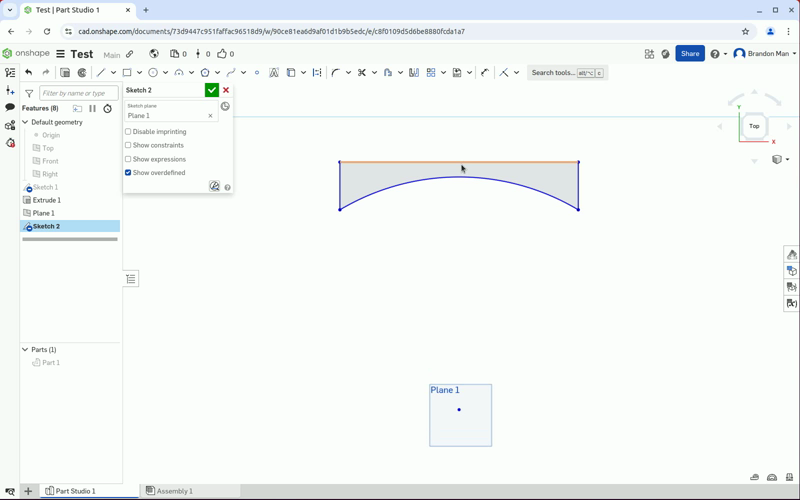
scroll(6)
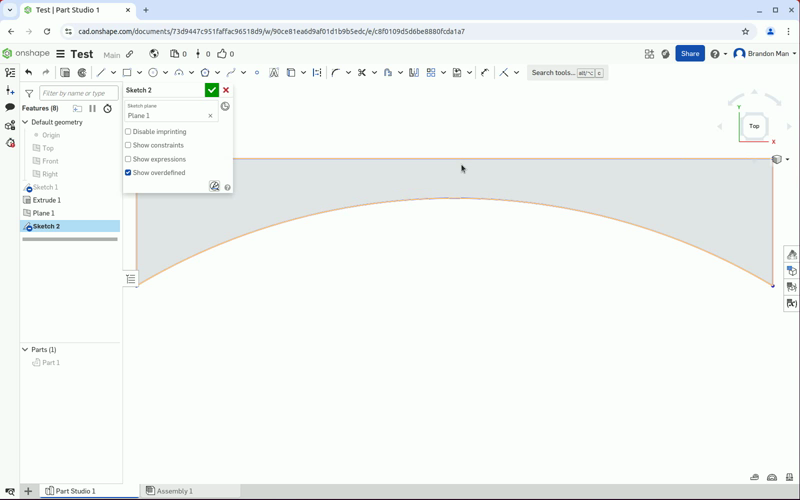
scroll(6)
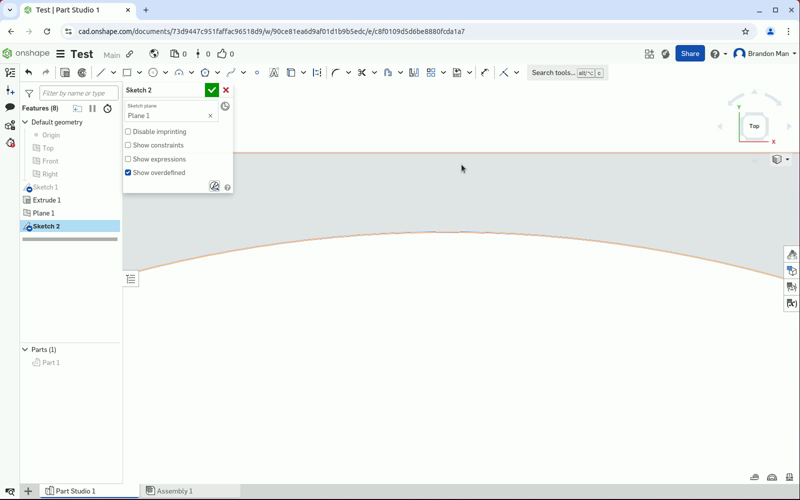
click(461, 164)
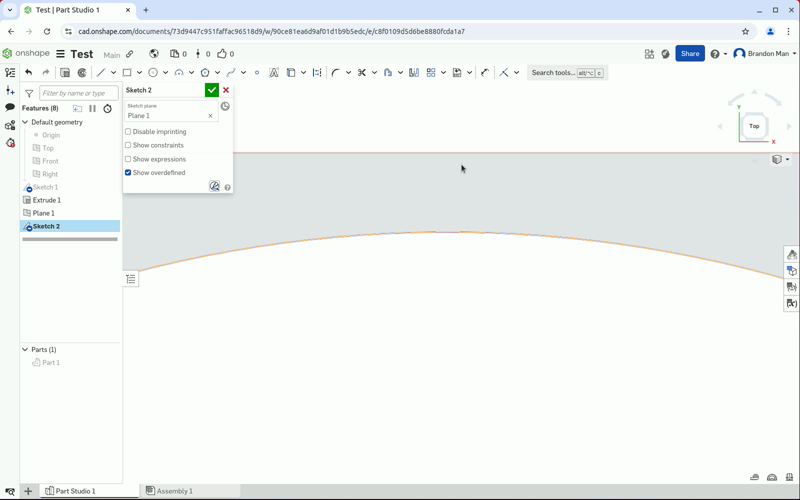
scroll(-6)
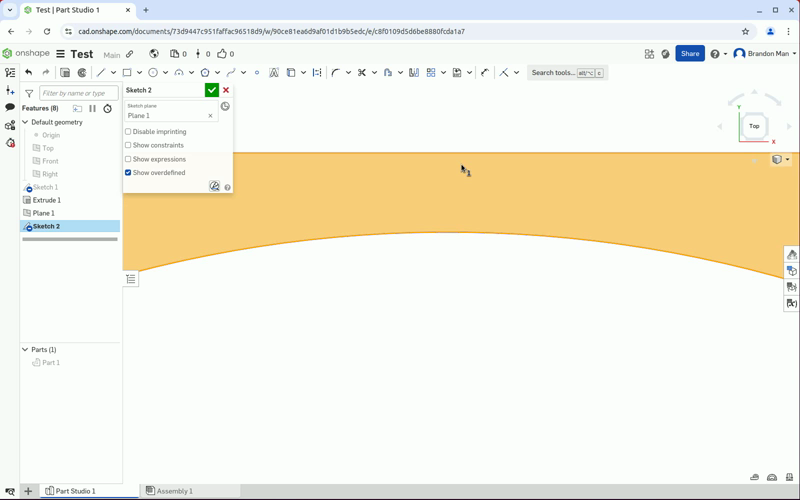
scroll(-6)
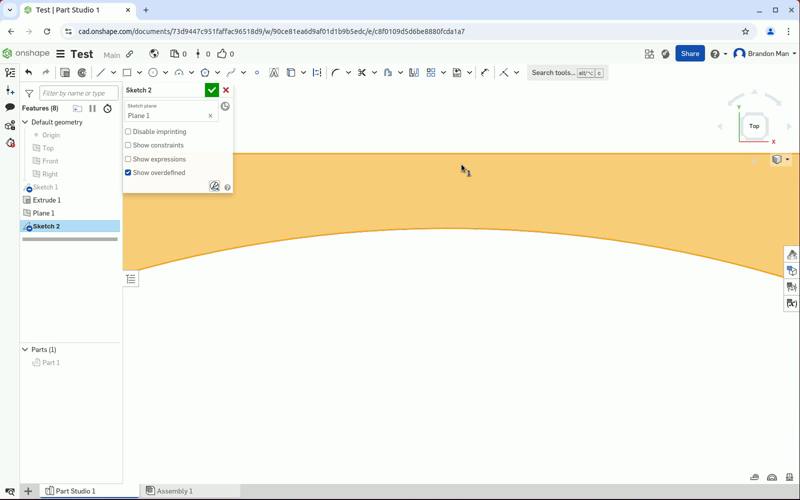
scroll(-6)
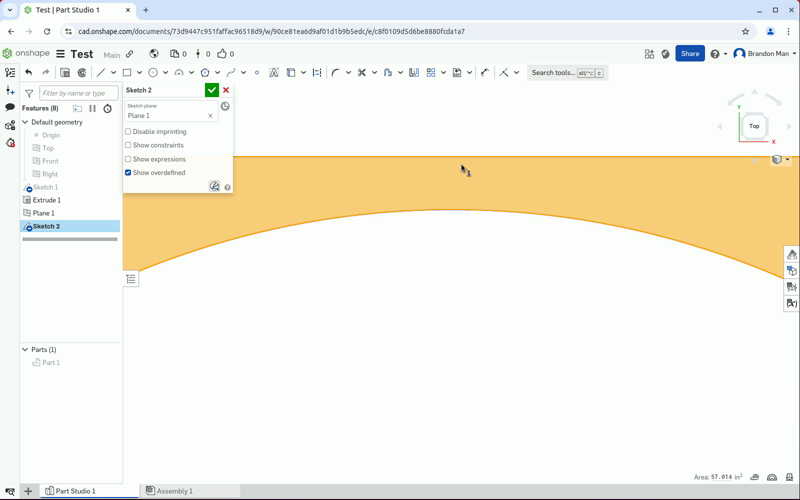
scroll(-6)
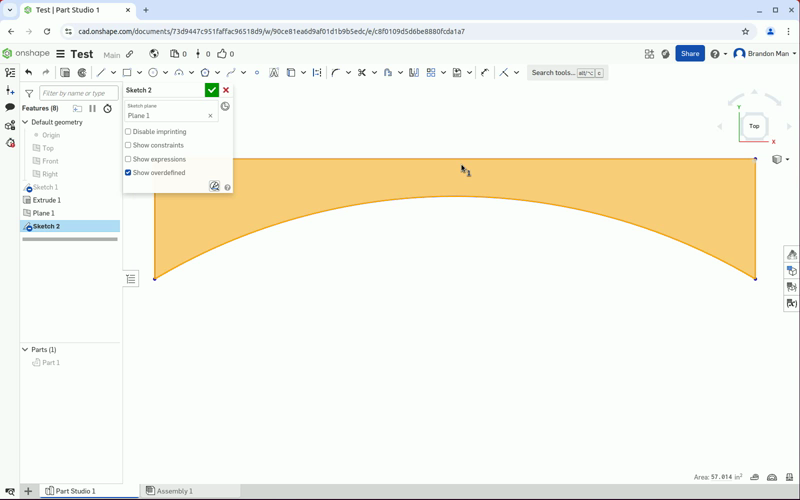
scroll(-6)
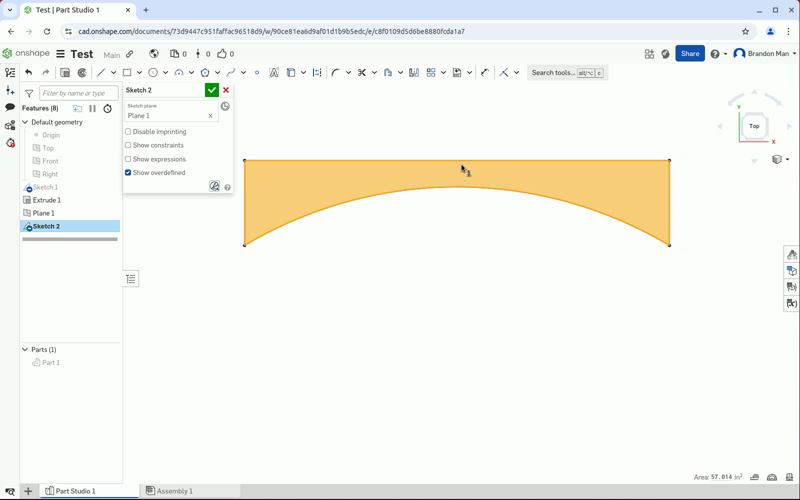
scroll(-6)
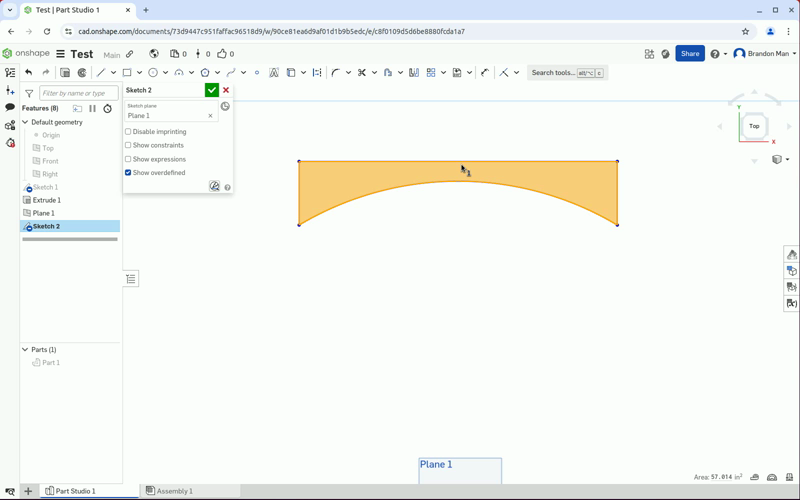
scroll(-6)
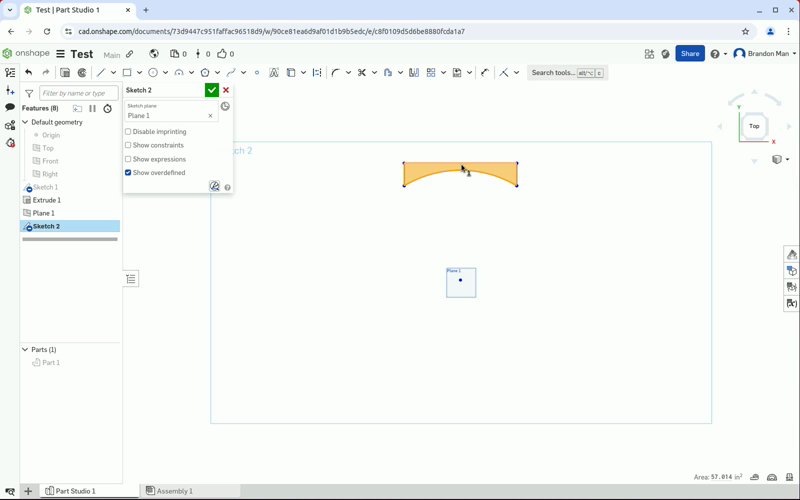
mouse_move(73, 352)
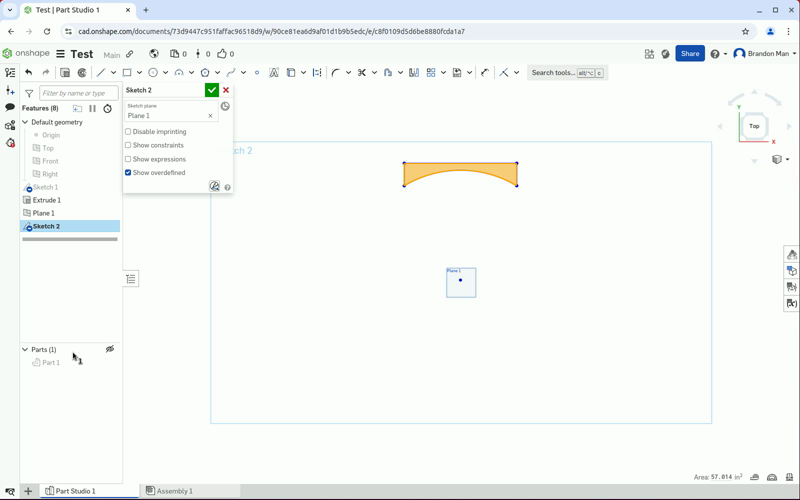
key(shift+y)
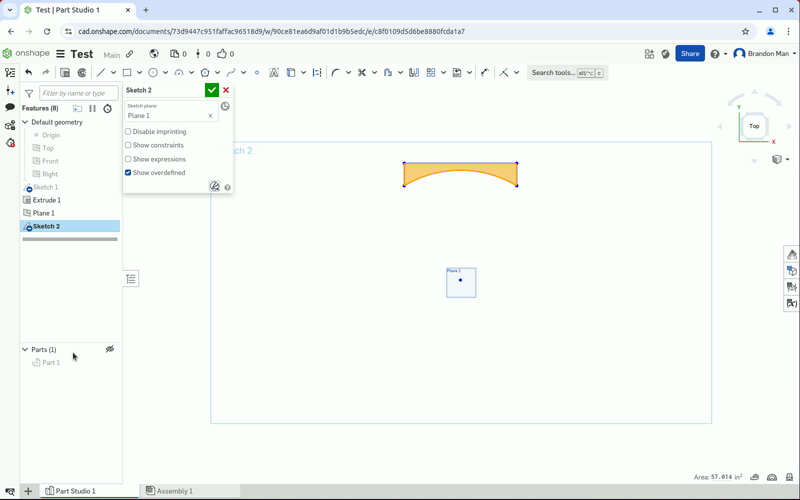
key(shift+e)
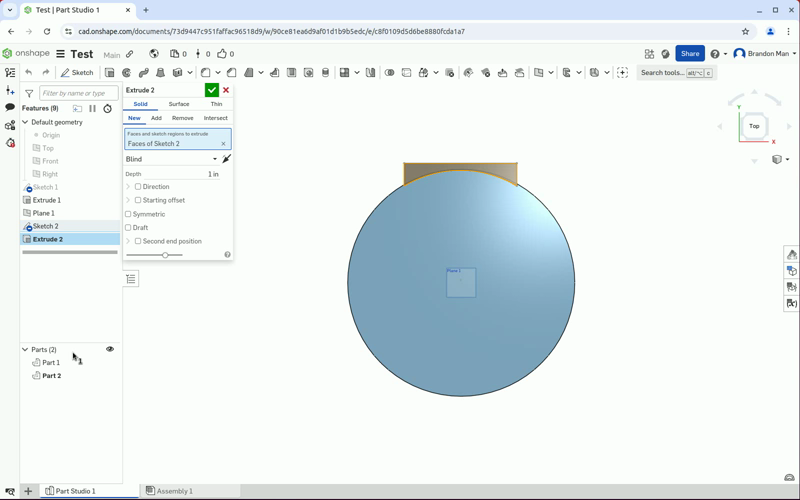
mouse_move(143, 106)
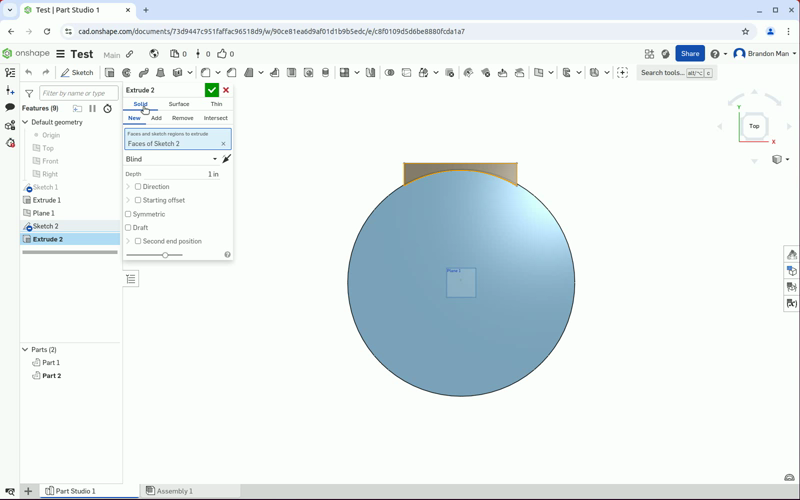
click(143, 106)
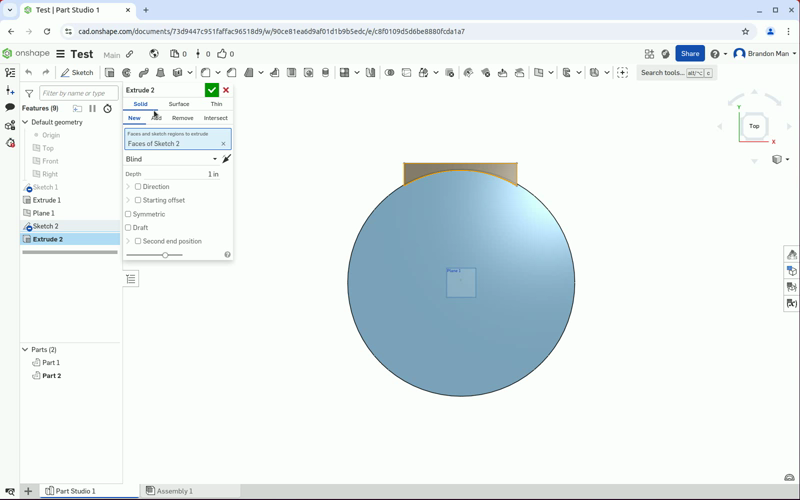
mouse_move(186, 120)
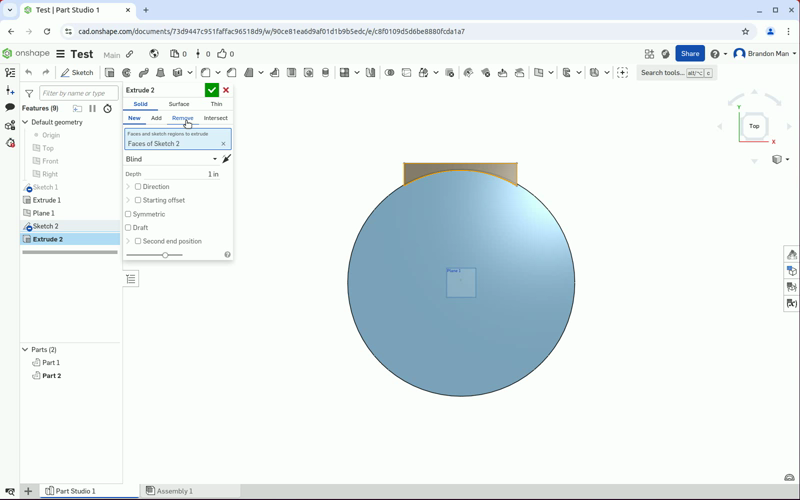
click(186, 120)
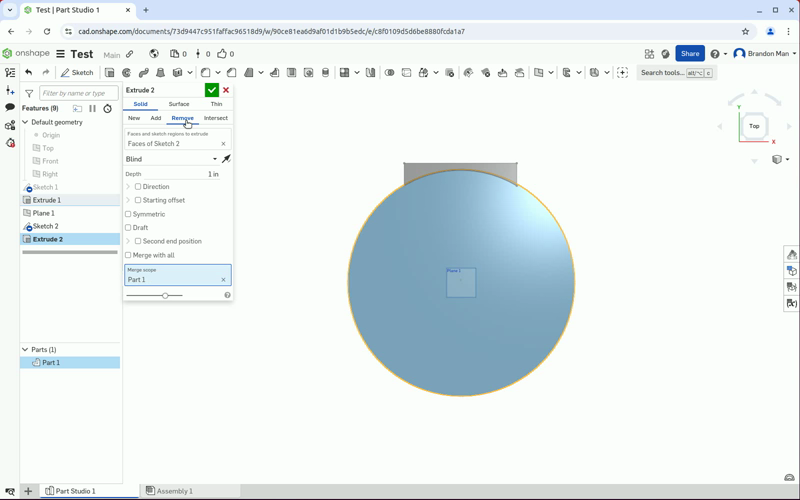
key(tab, 4)
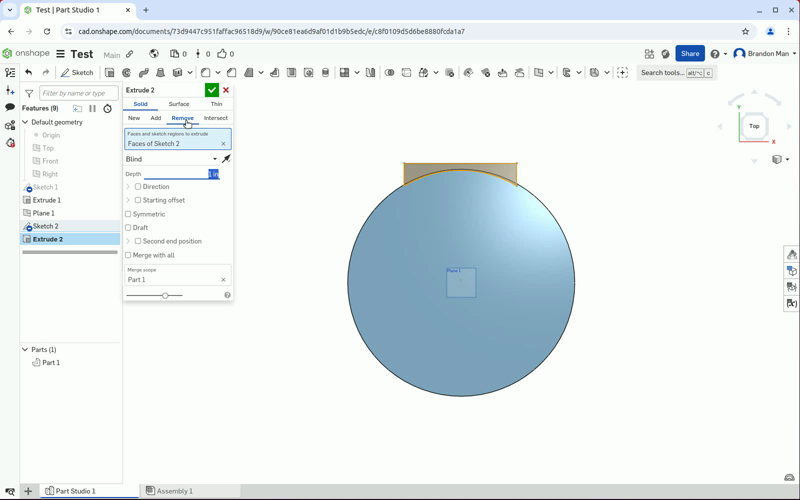
text(9.147)
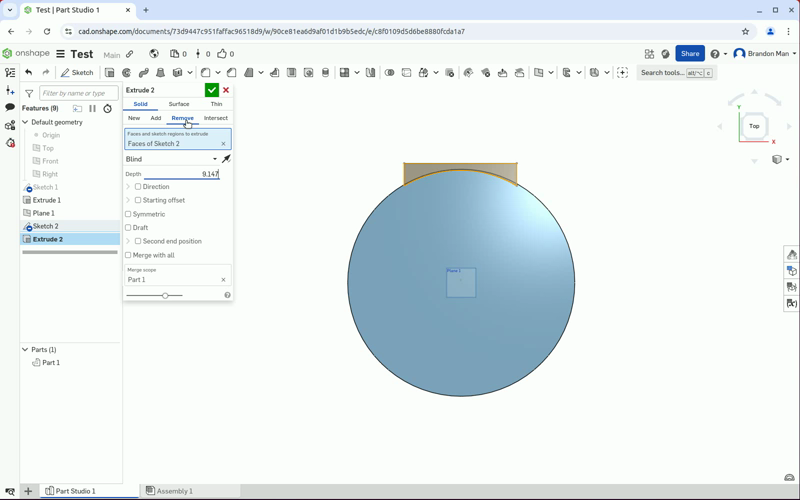
key(tab, 6)
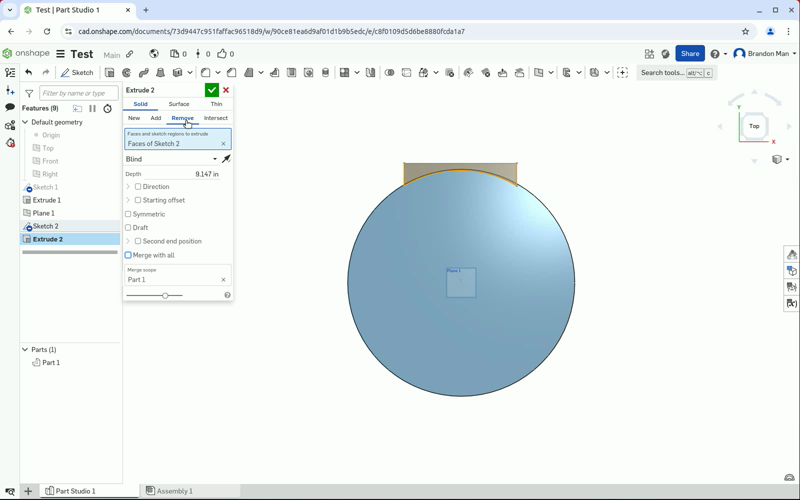
key(space)
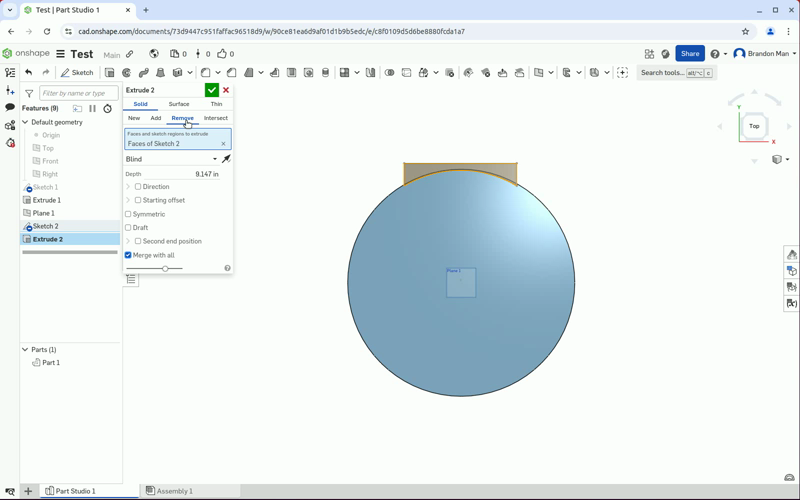
key(enter)
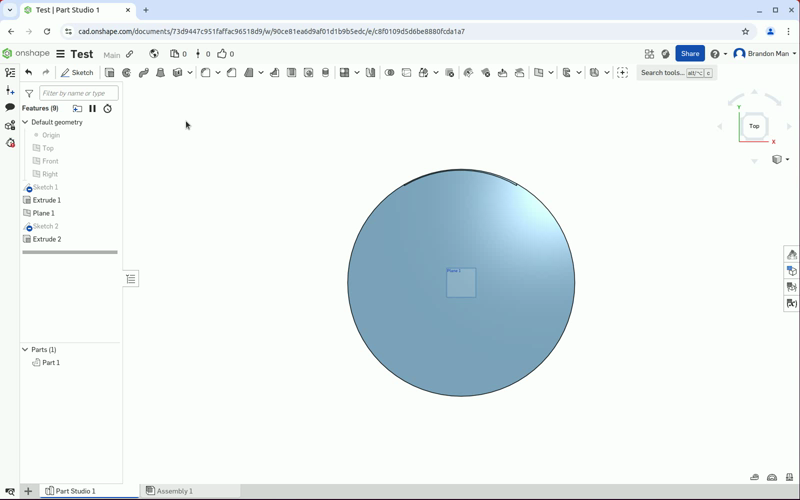
key(shift+h)
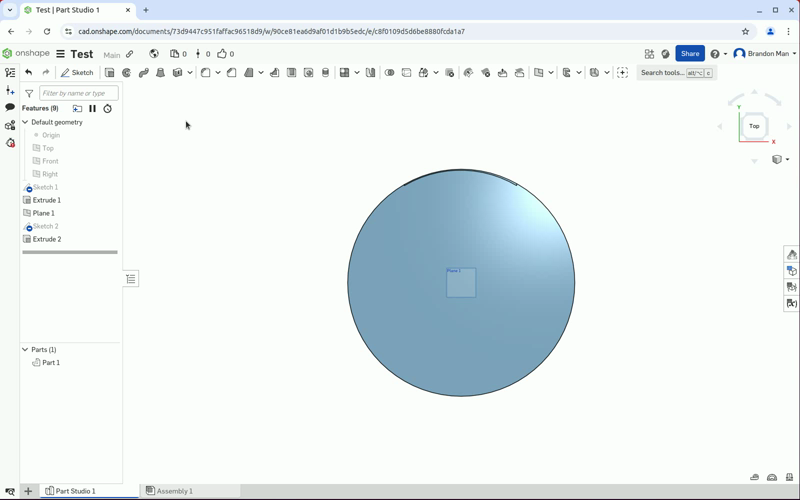
key(shift+h)
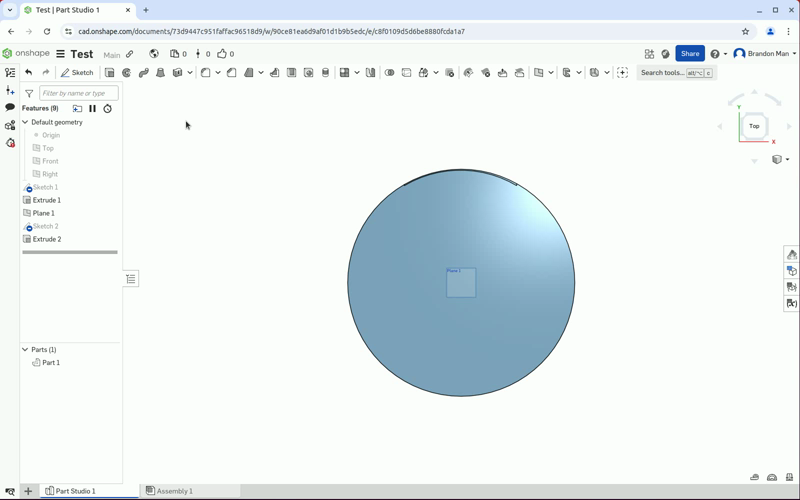
mouse_move(73, 189)
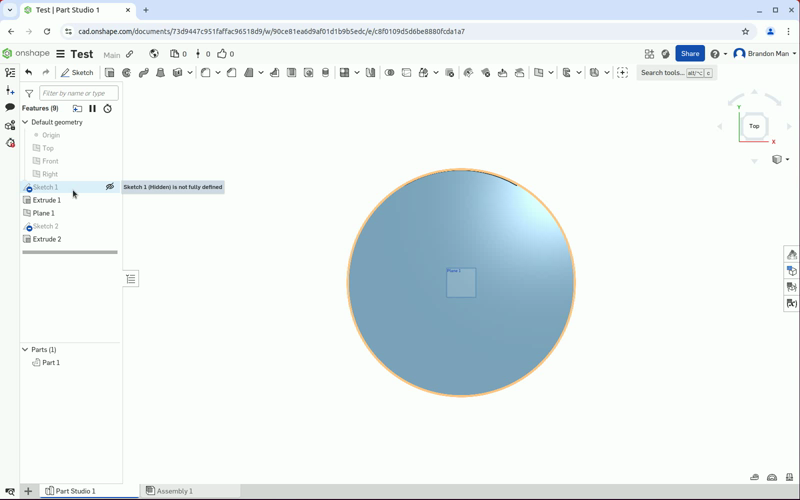
click(73, 189)
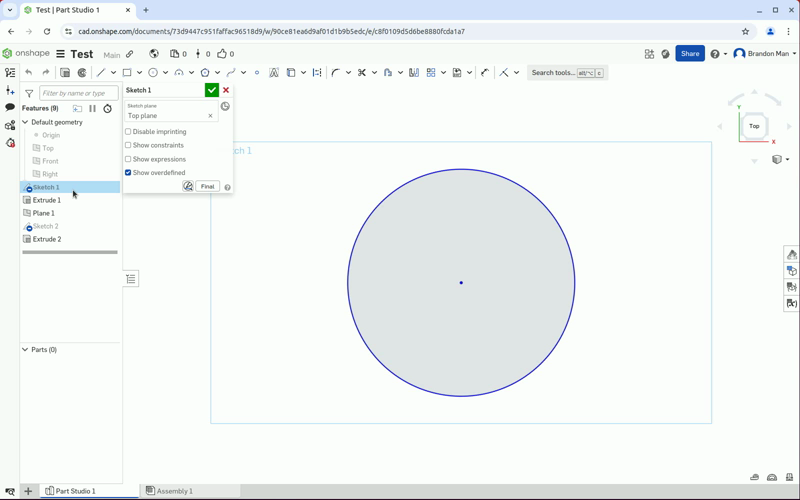
mouse_move(229, 92)
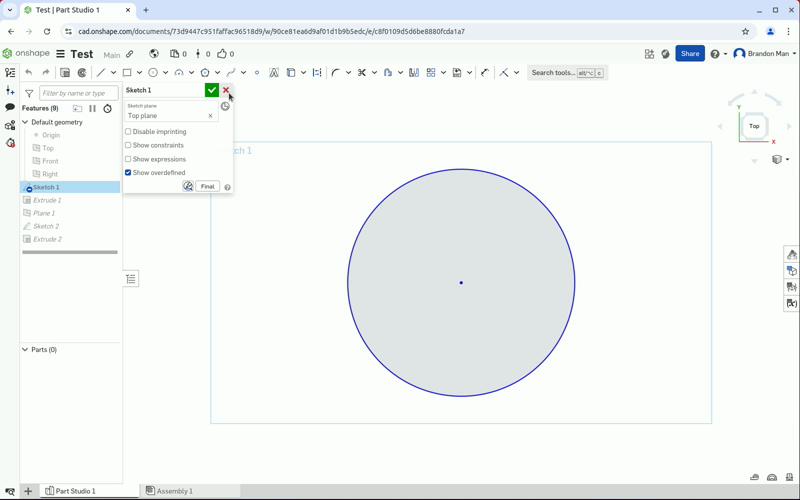
click(229, 92)
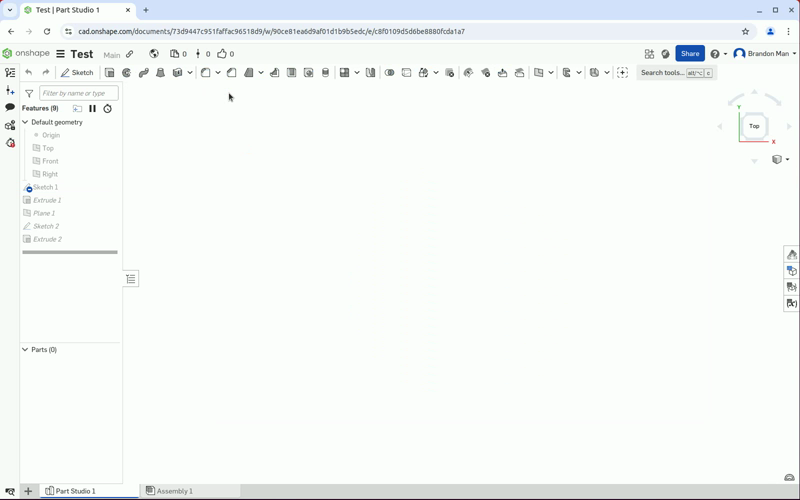
key(shift+s)
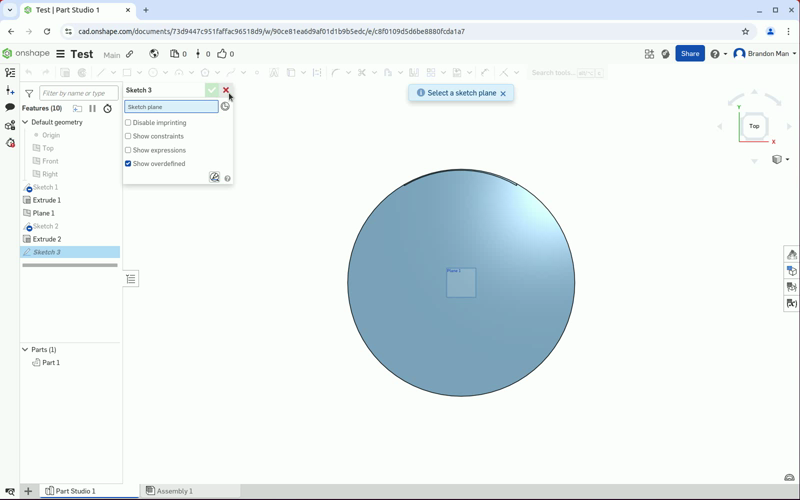
mouse_move(73, 215)
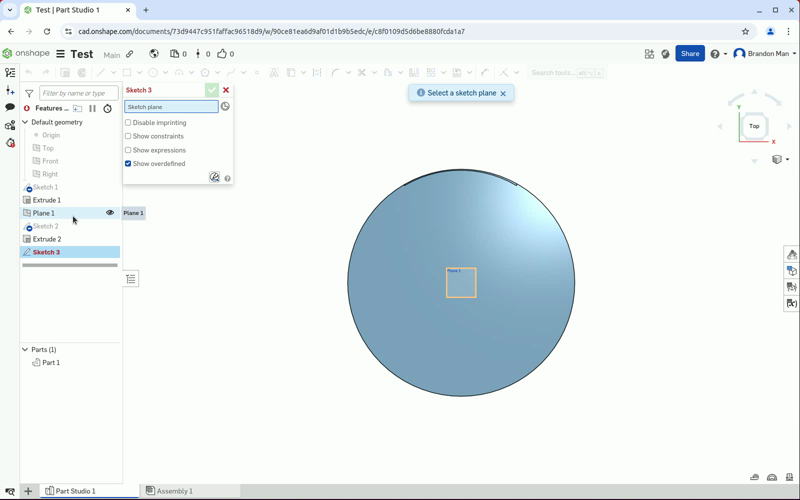
click(73, 215)
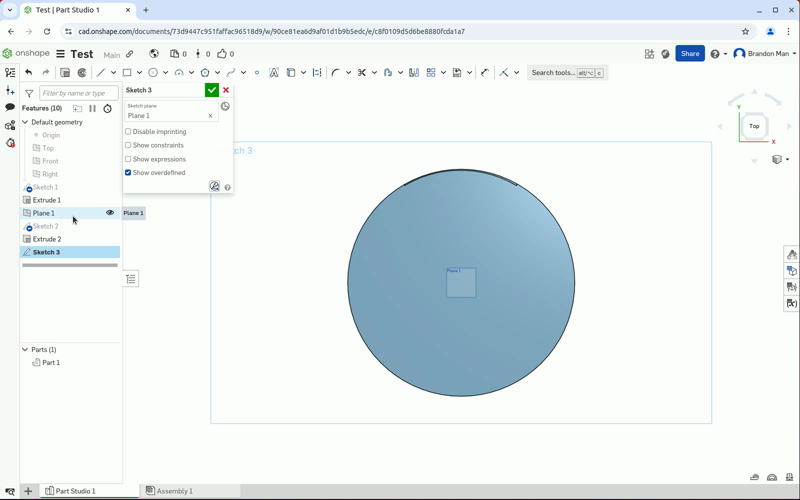
mouse_move(73, 352)
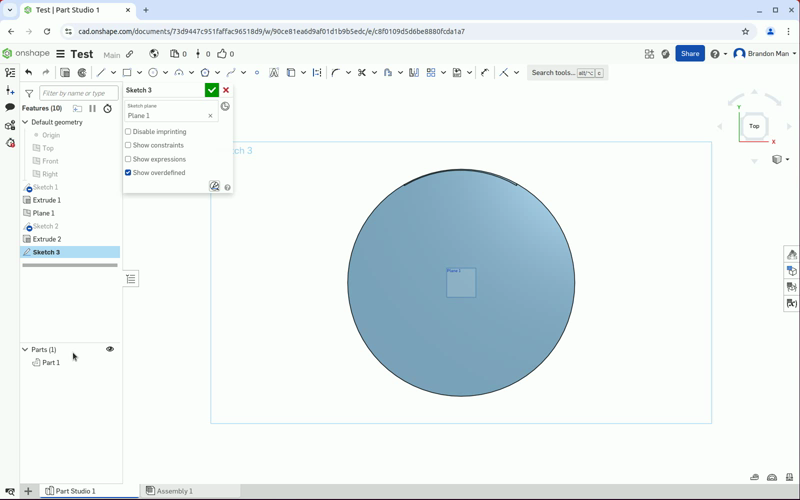
key(y)
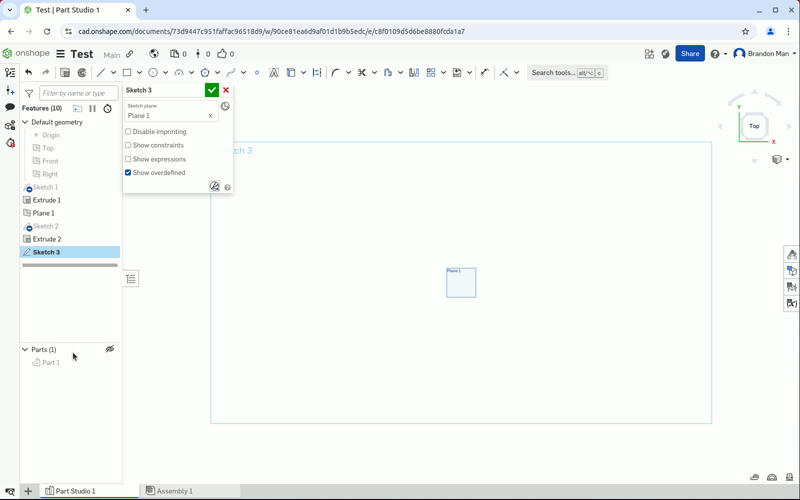
key(l)
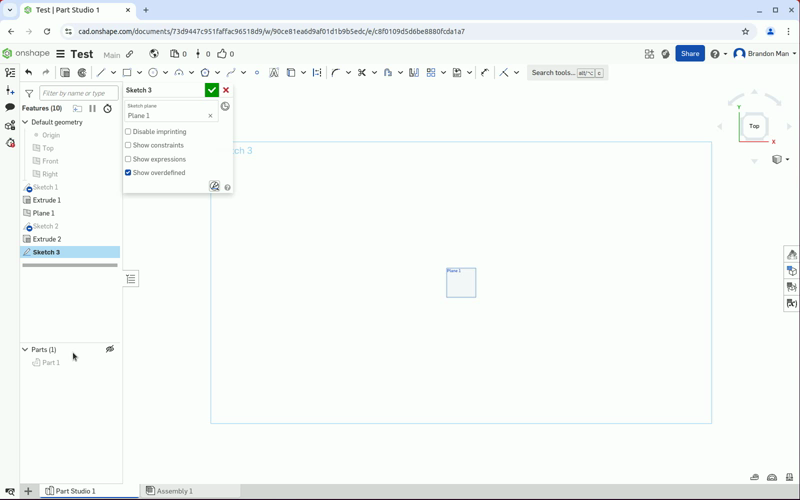
key_down(shift)
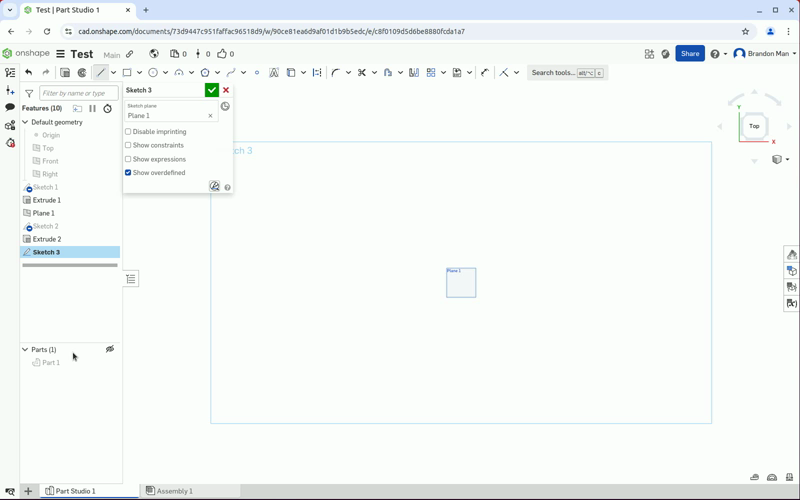
mouse_move(404, 408)
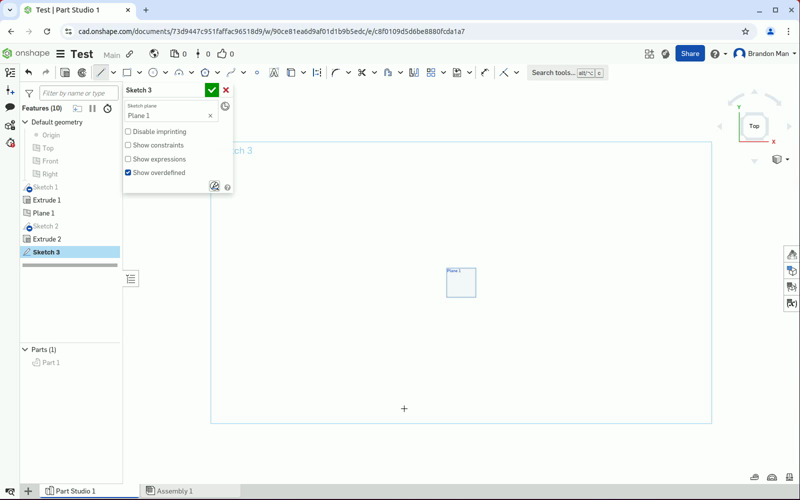
click(404, 408)
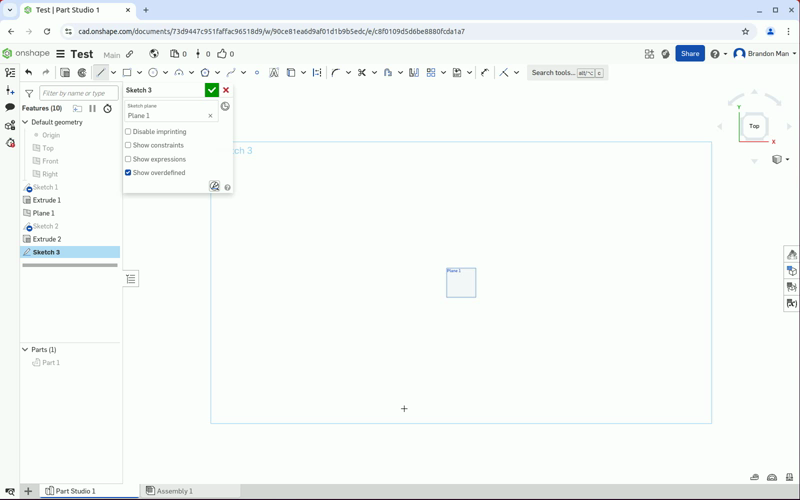
key_up(shift)
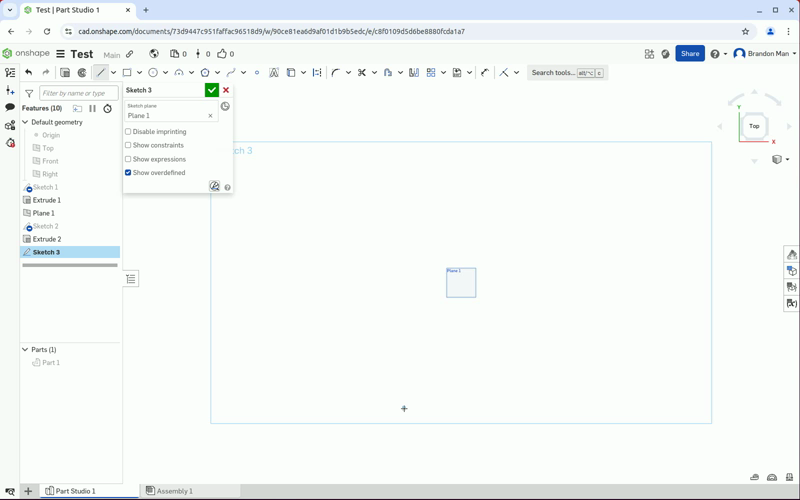
key_down(shift)
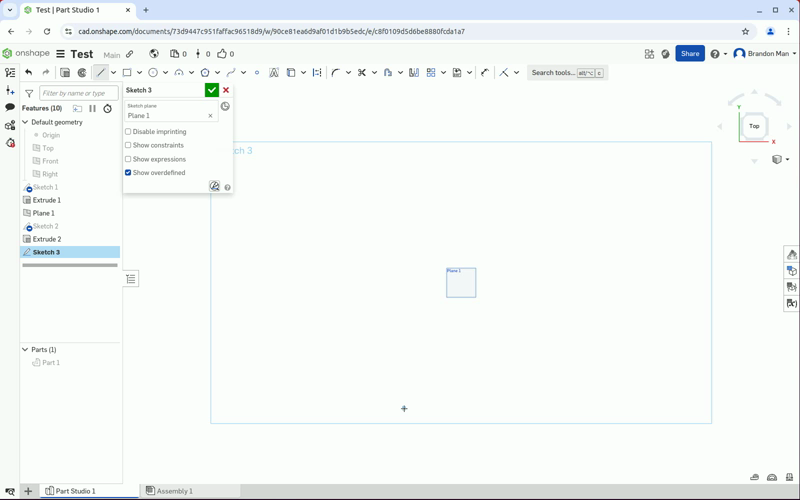
mouse_move(516, 408)
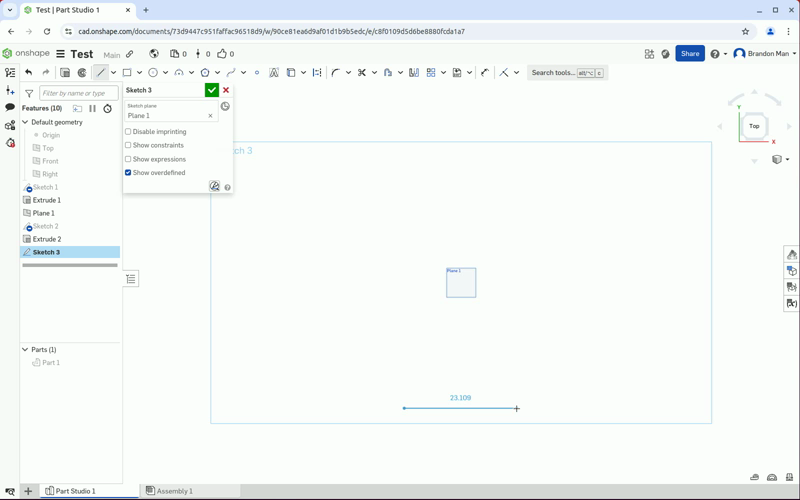
click(516, 408)
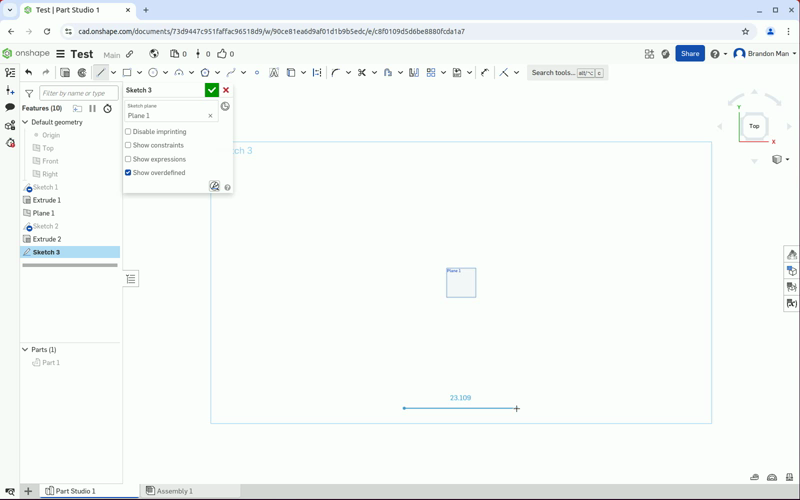
key_up(shift)
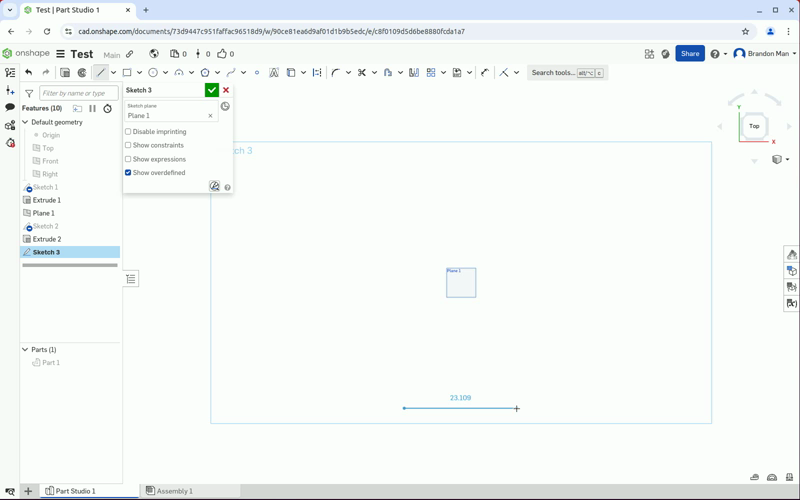
key_down(shift)
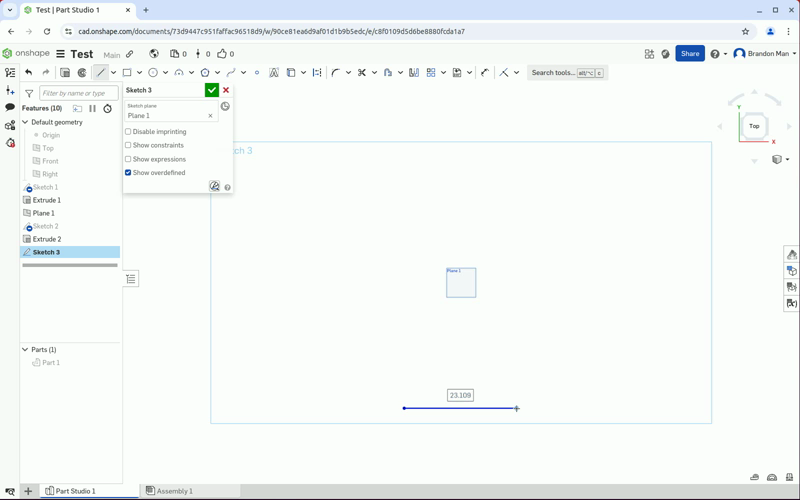
mouse_move(546, 408)
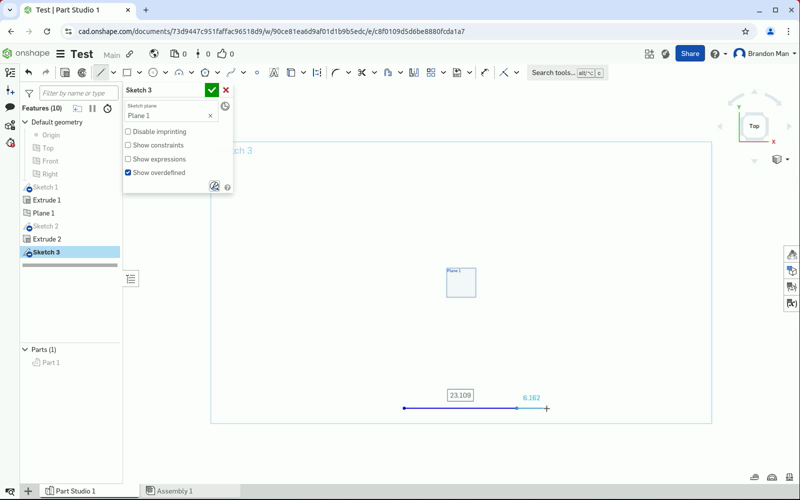
mouse_move(516, 381)
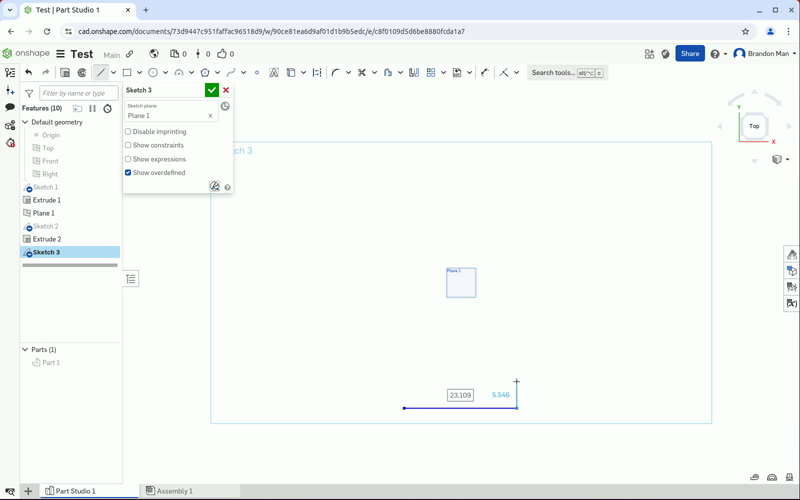
click(516, 381)
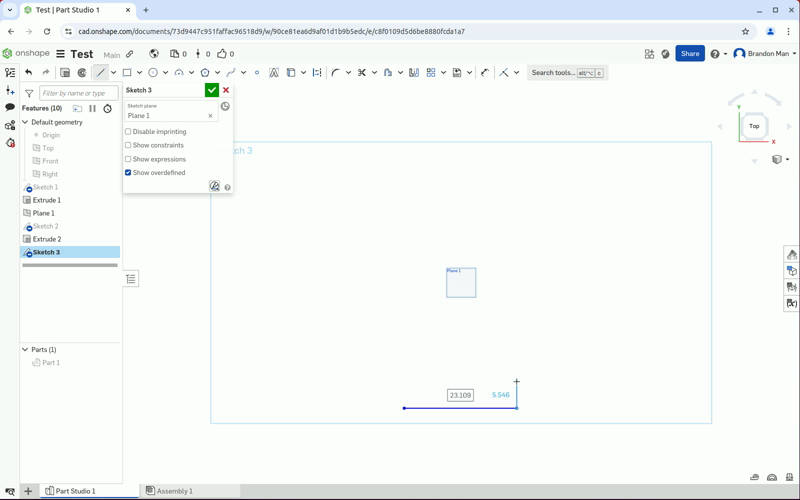
key_up(shift)
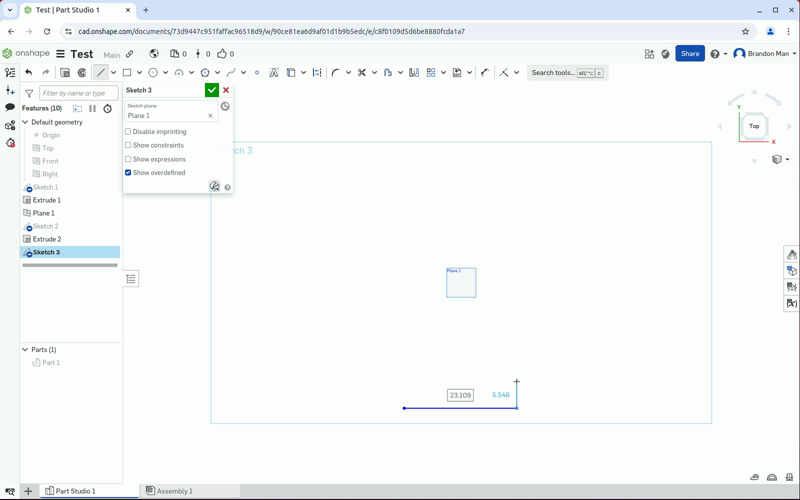
key(esc)
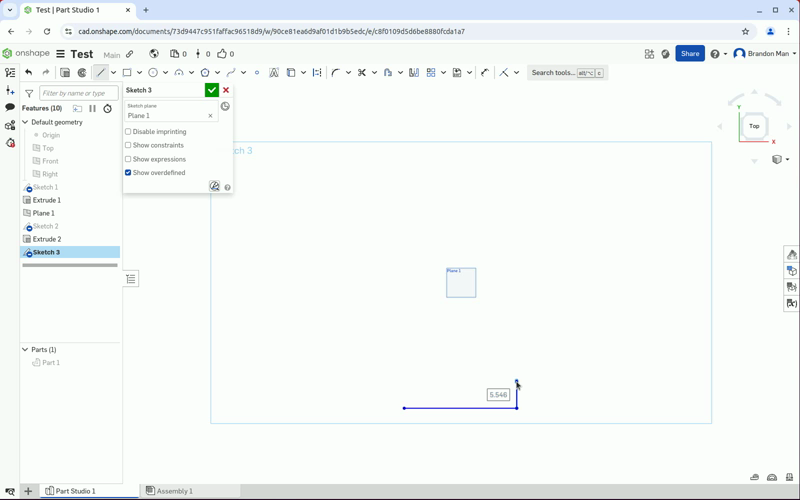
key(a)
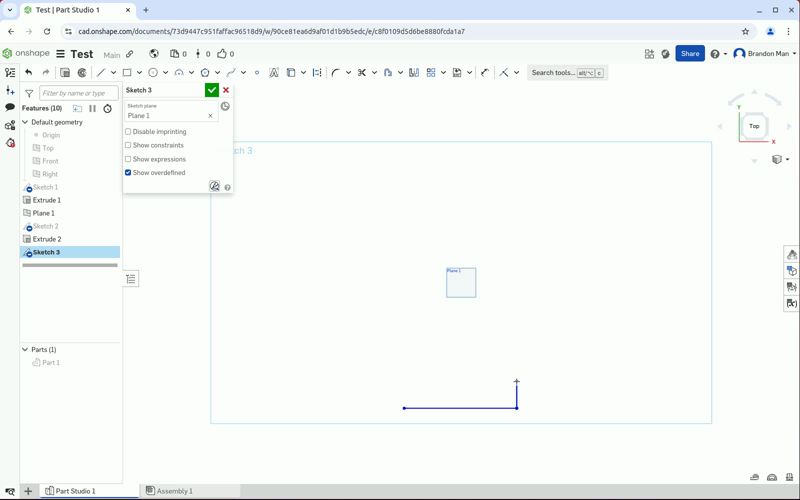
mouse_move(516, 381)
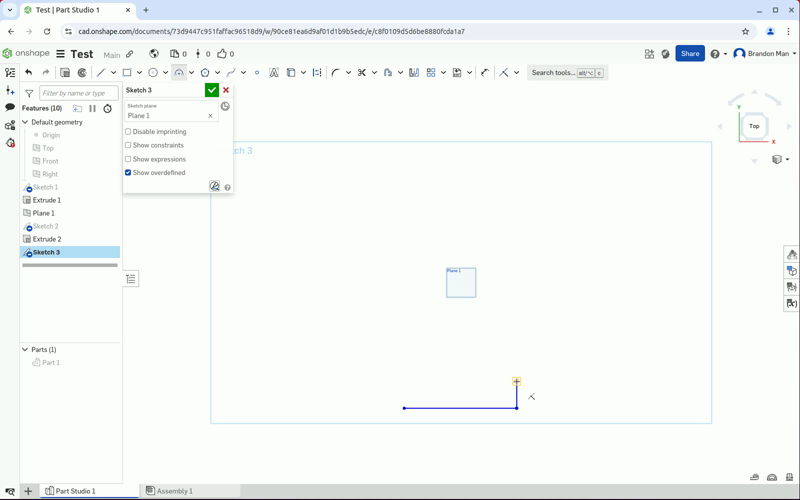
click(516, 381)
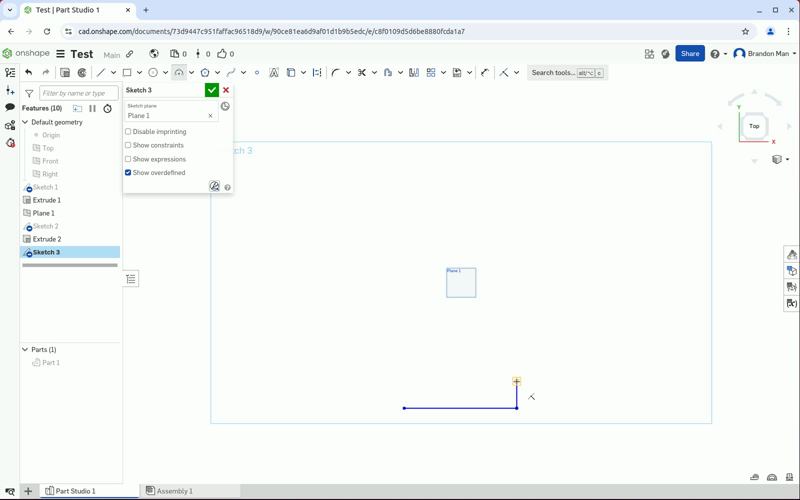
key_down(shift)
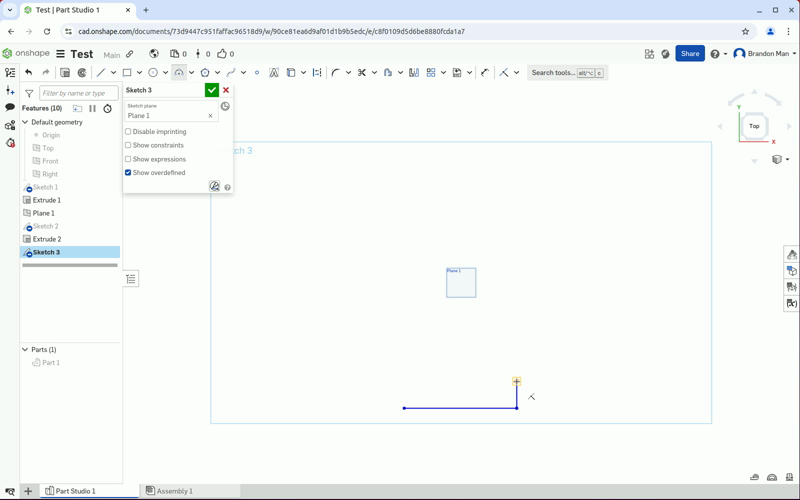
mouse_move(404, 381)
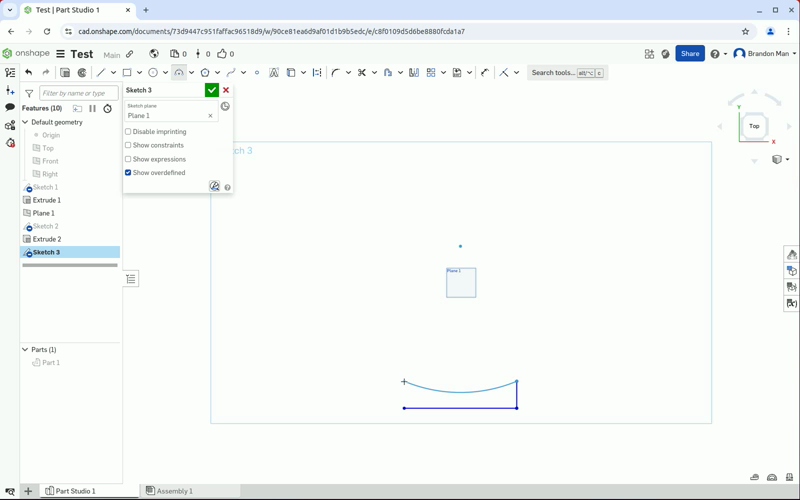
click(404, 381)
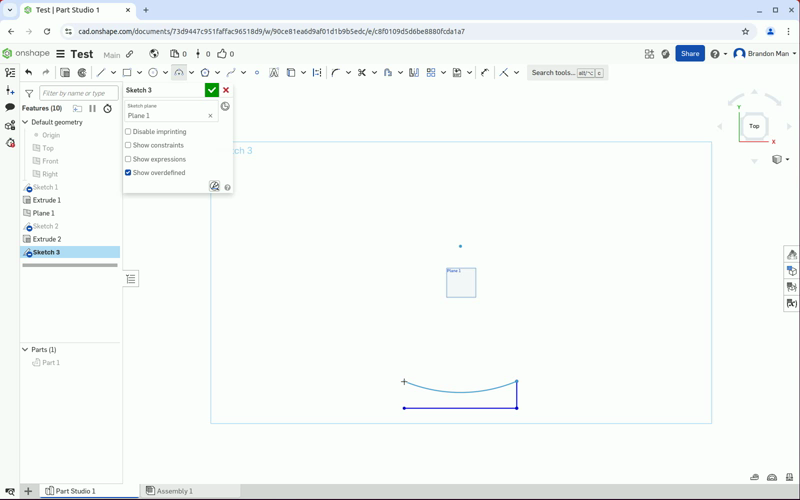
mouse_move(460, 396)
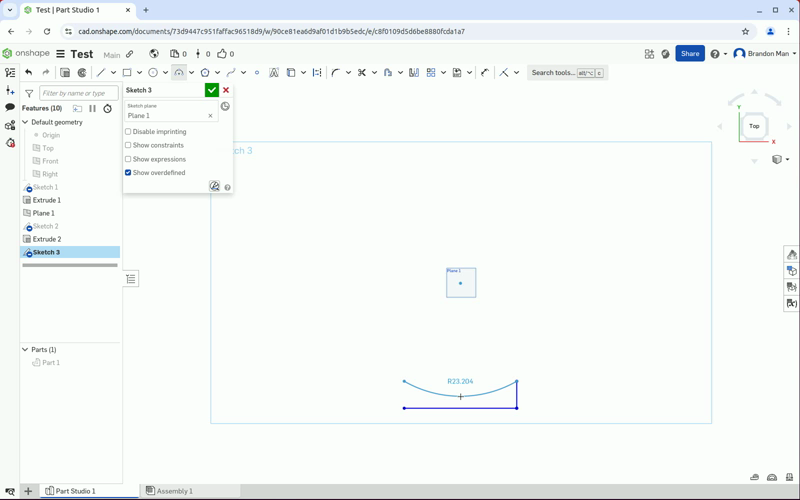
click(460, 396)
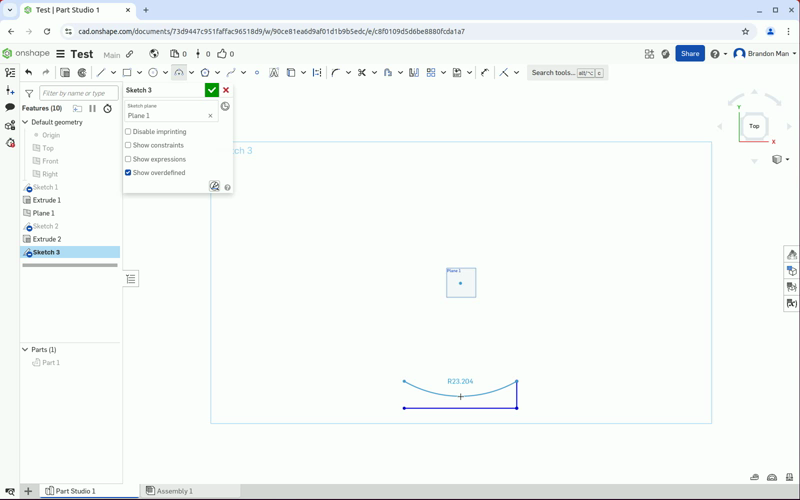
key_up(shift)
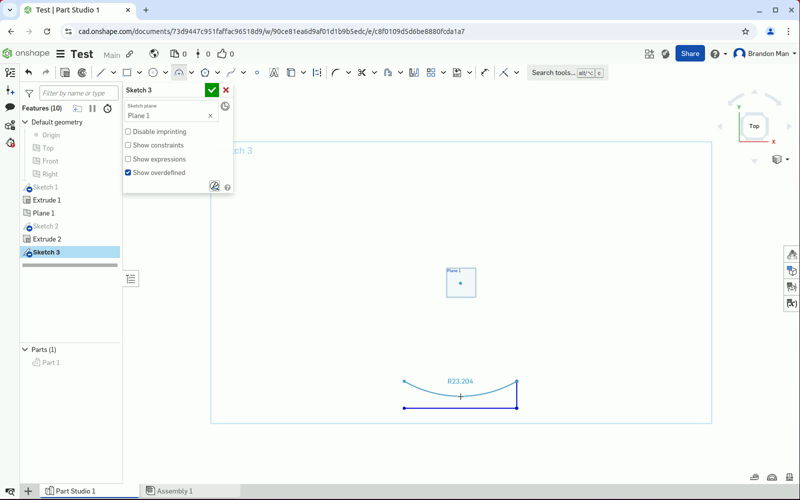
key(esc)
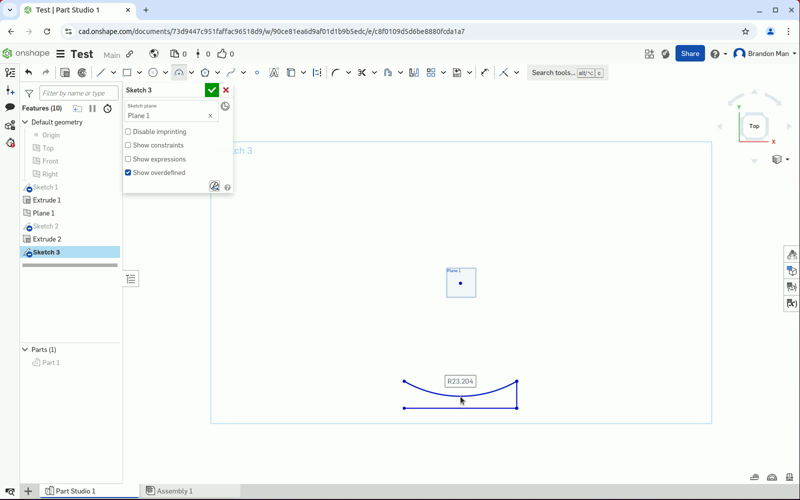
key(l)
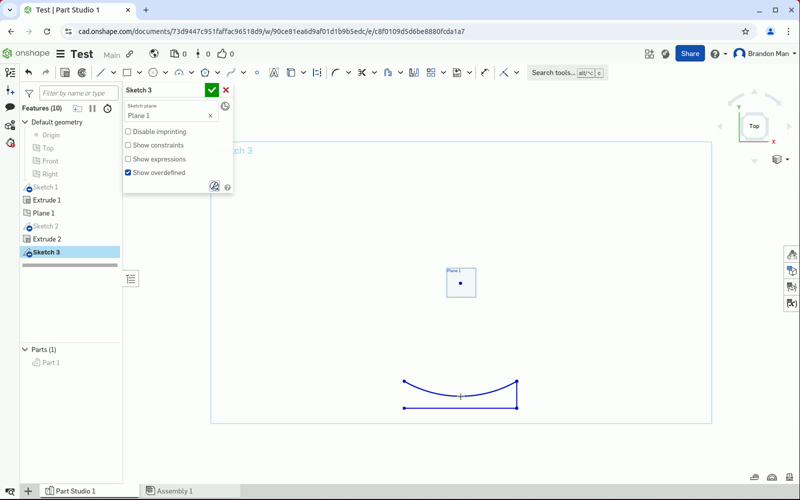
mouse_move(404, 381)
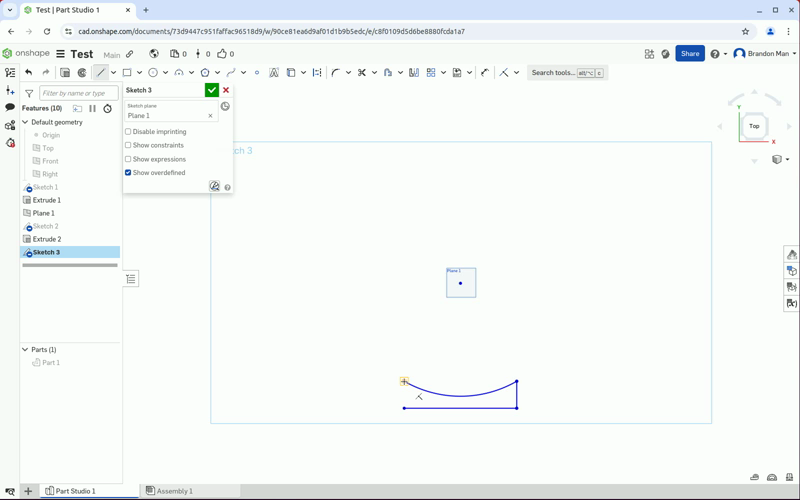
click(404, 381)
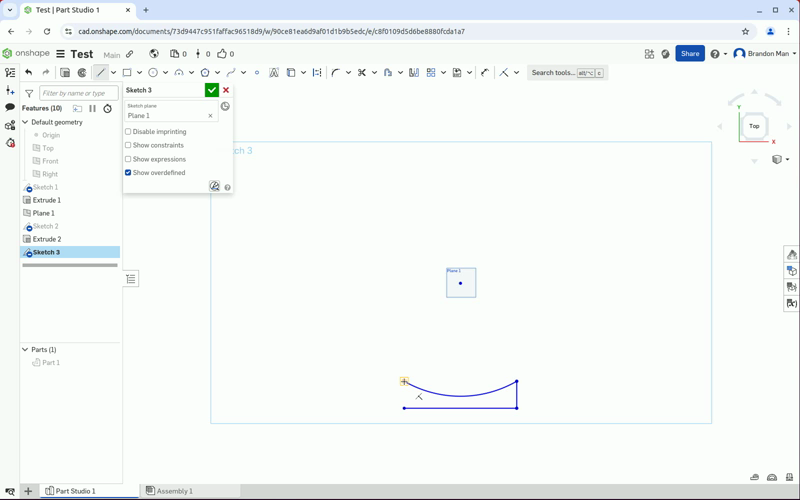
mouse_move(434, 381)
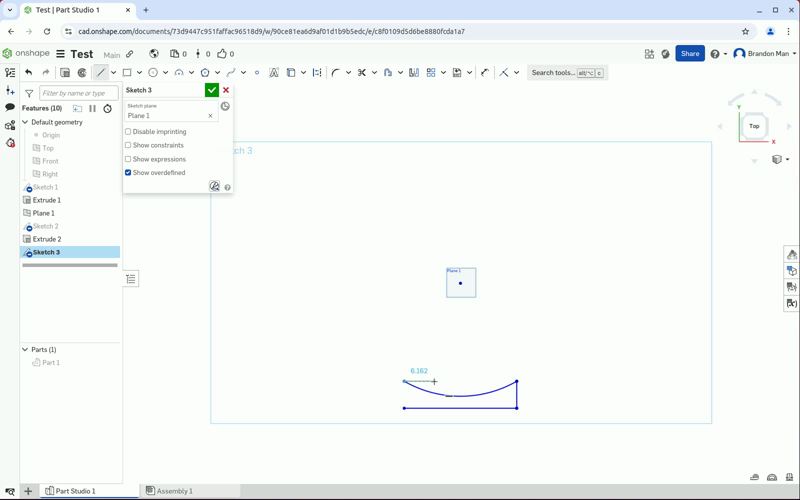
key_down(shift)
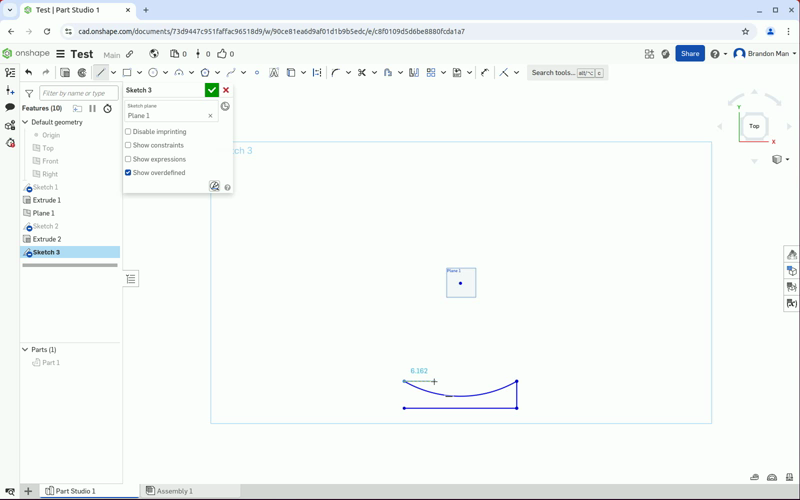
mouse_move(404, 408)
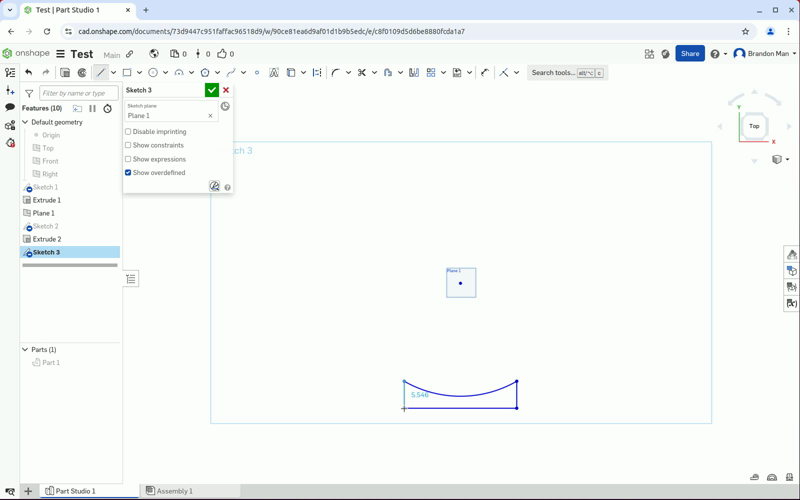
key_up(shift)
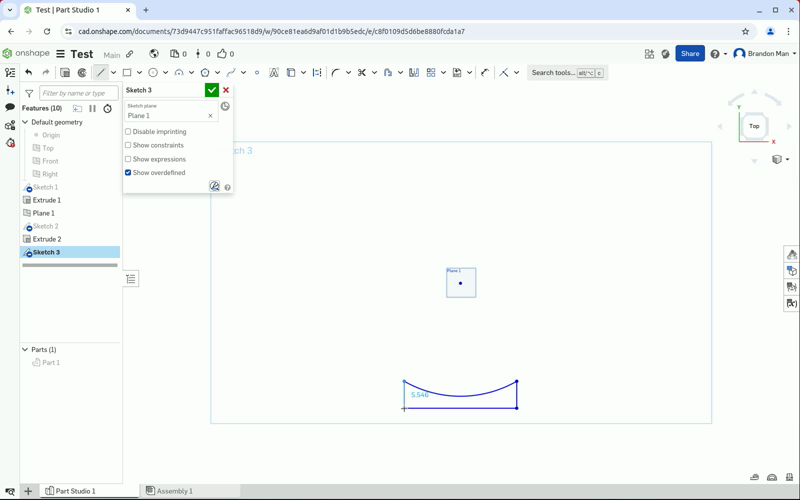
click(404, 408)
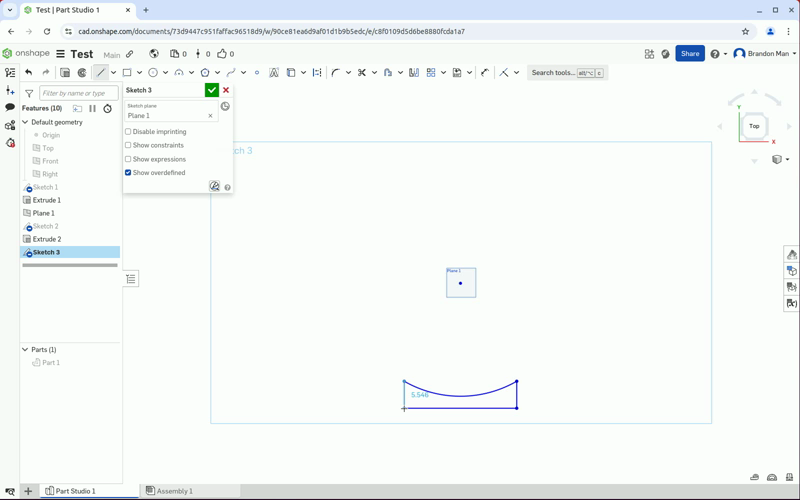
key(esc)
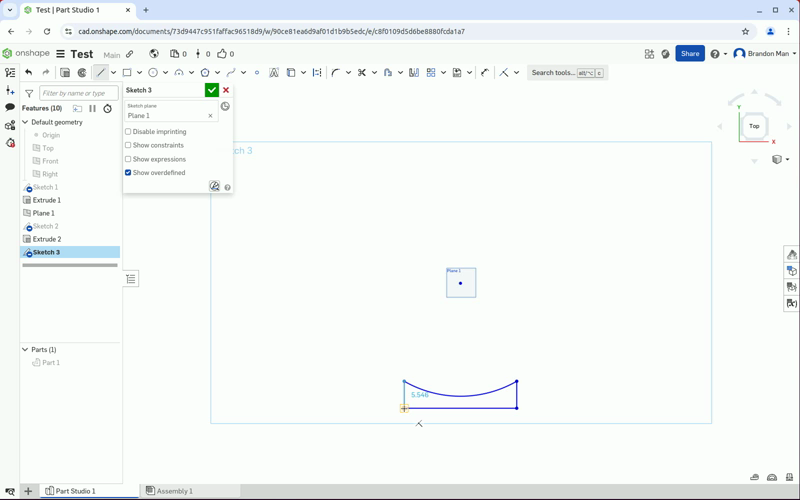
mouse_move(430, 401)
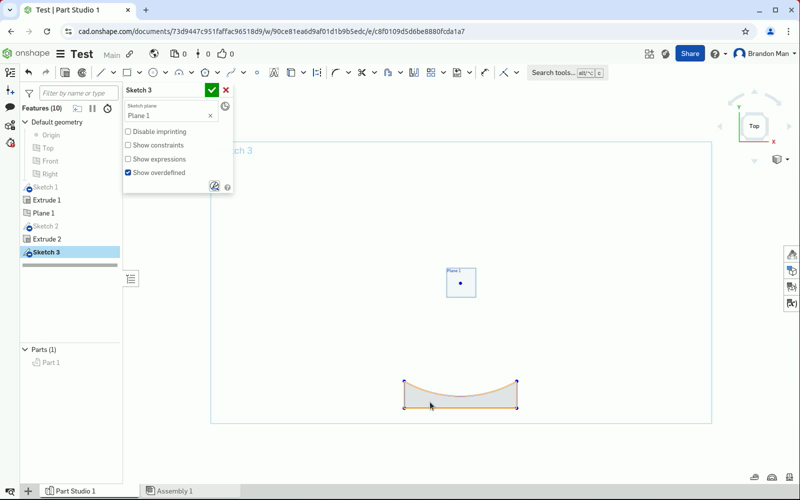
click(430, 401)
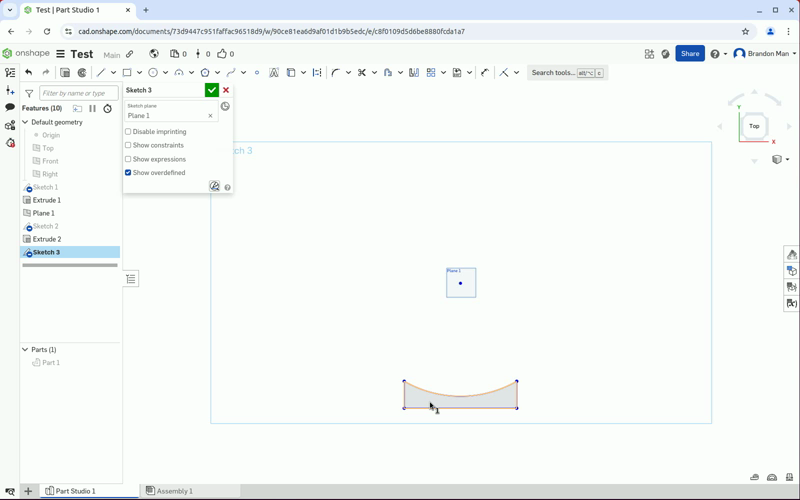
mouse_move(73, 352)
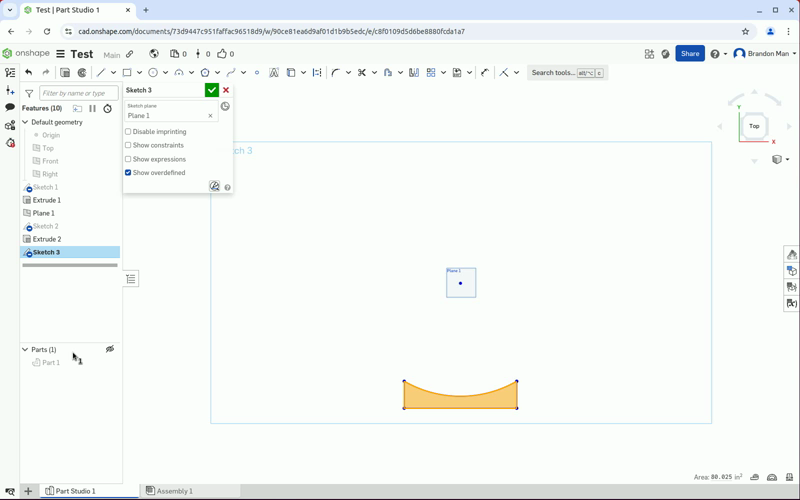
key(shift+y)
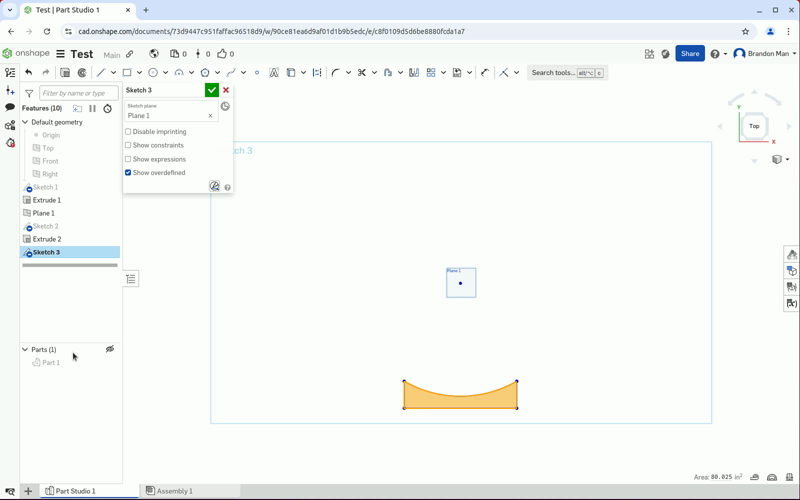
key(shift+e)
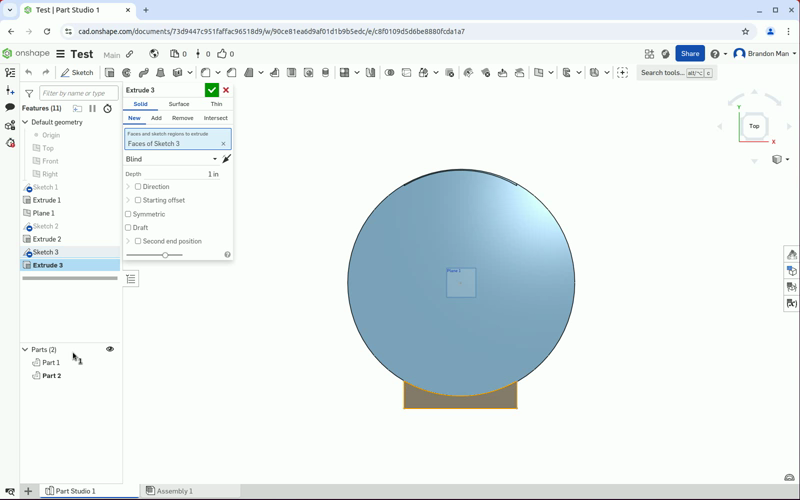
mouse_move(143, 106)
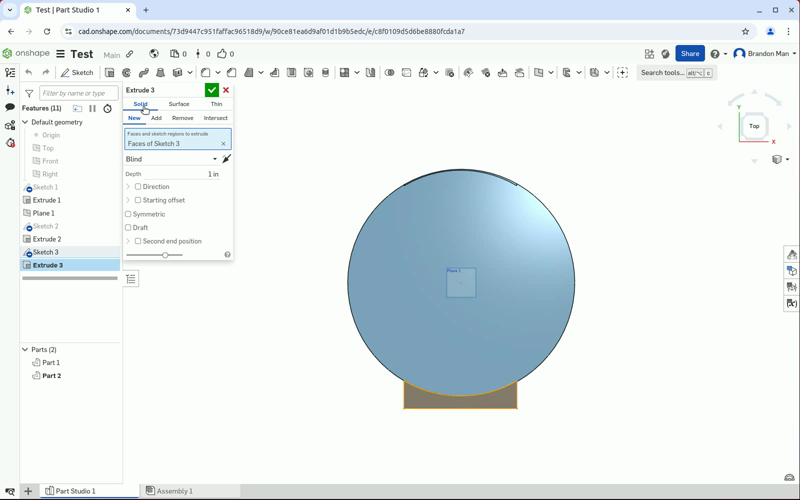
click(143, 106)
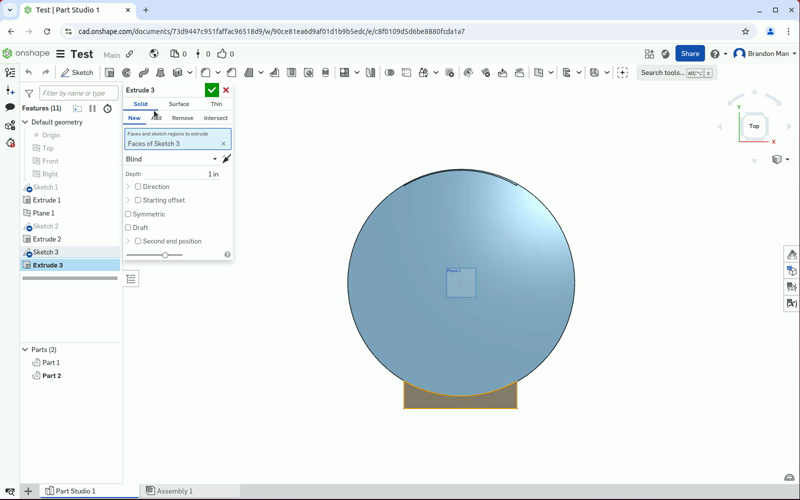
mouse_move(186, 120)
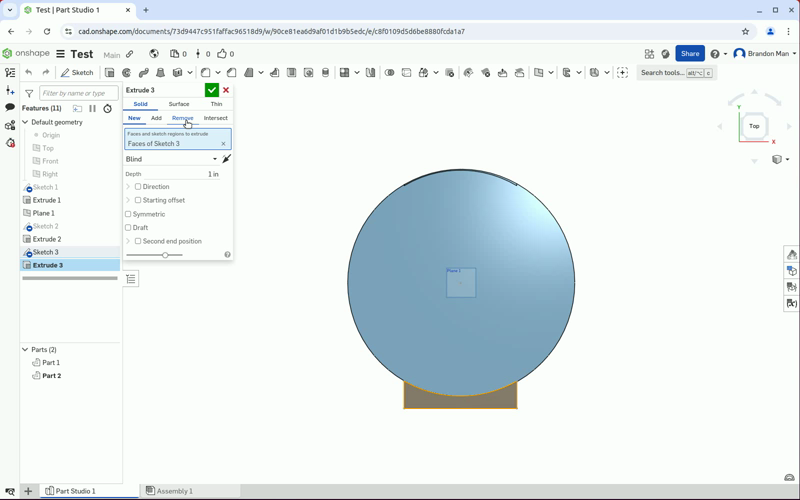
click(186, 120)
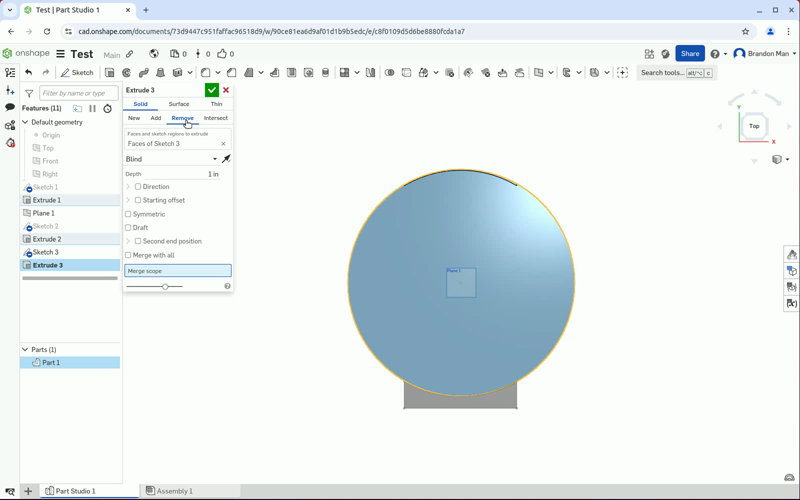
key(tab, 4)
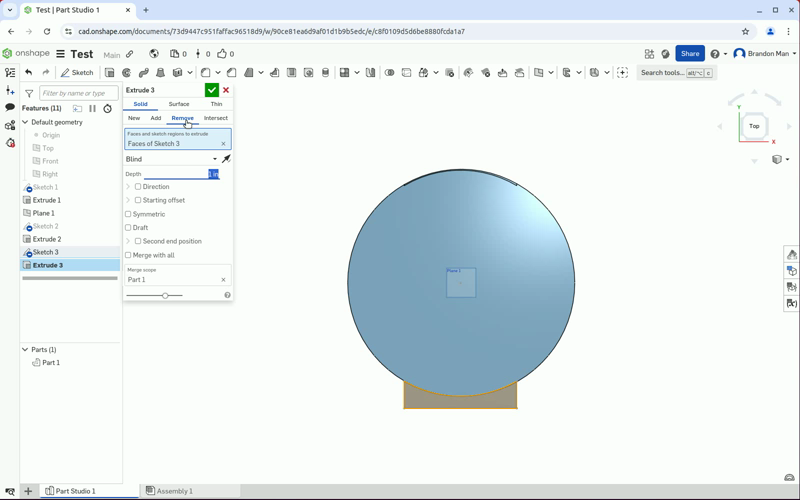
text(9.147)
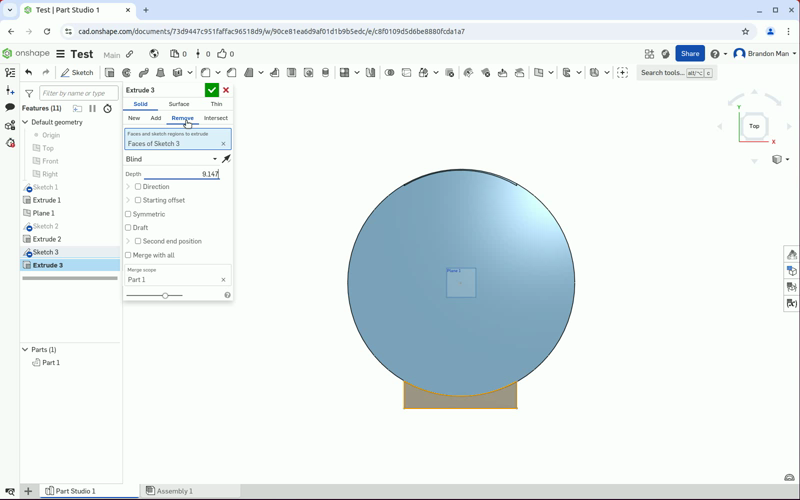
key(tab, 6)
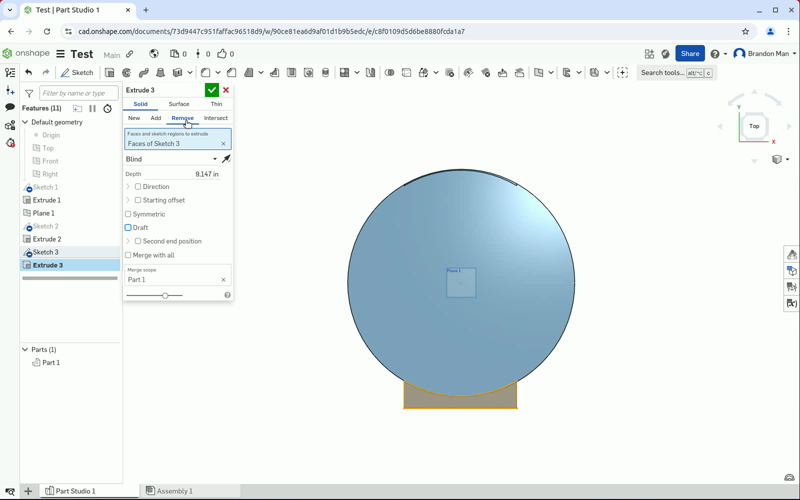
key(space)
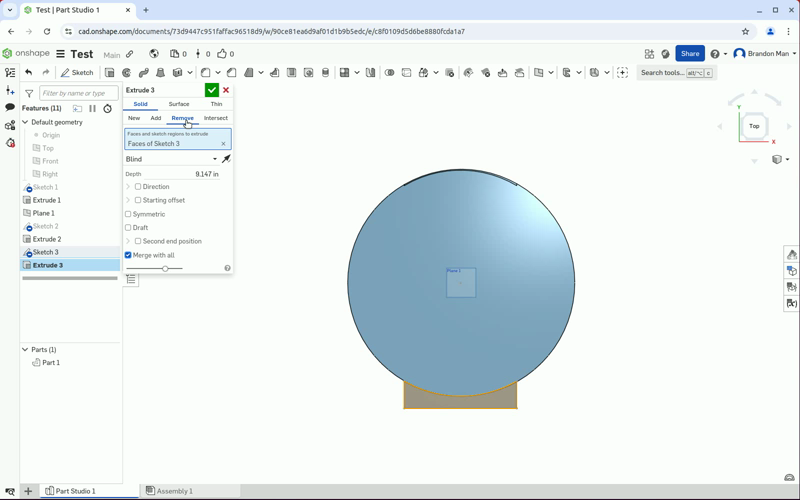
key(enter)
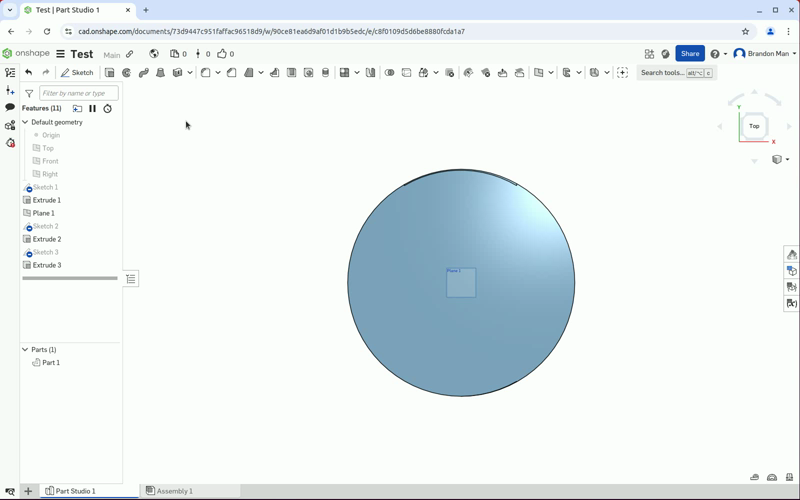
key(shift+h)
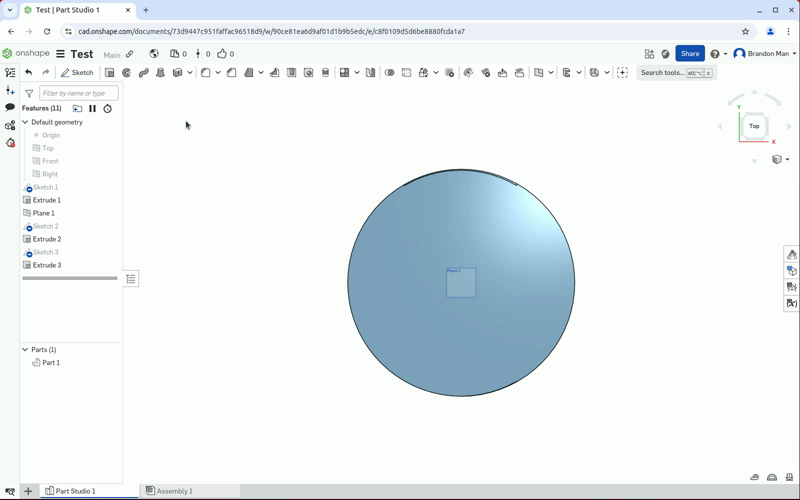
key(shift+h)
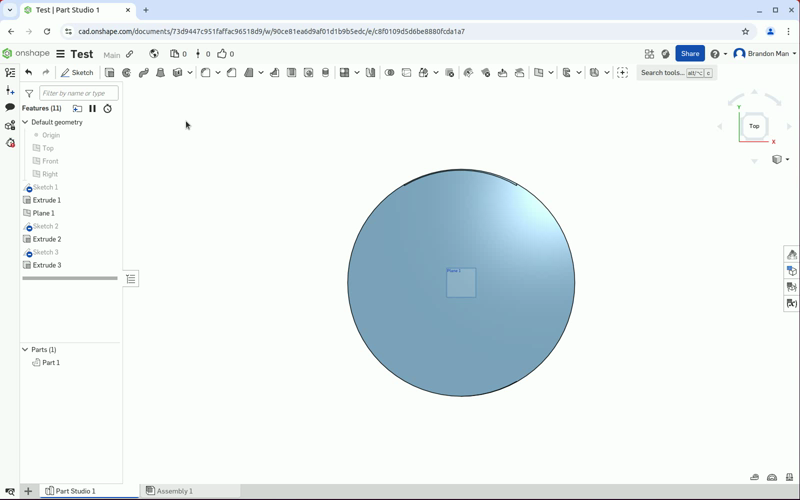
mouse_move(73, 189)
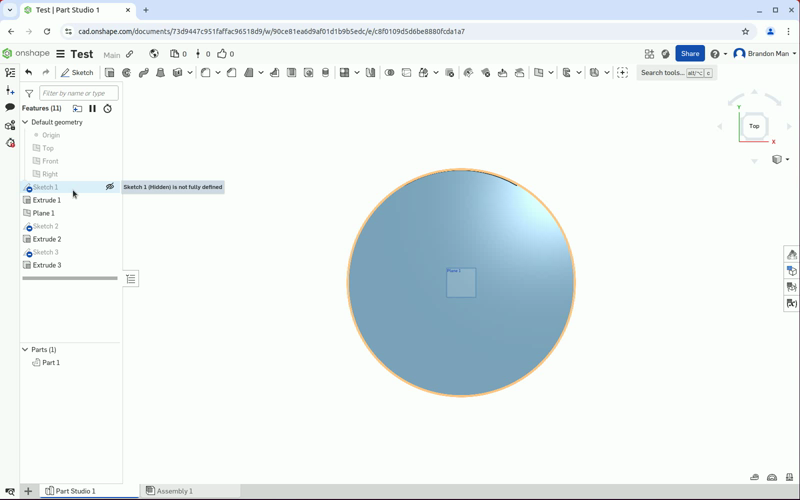
click(73, 189)
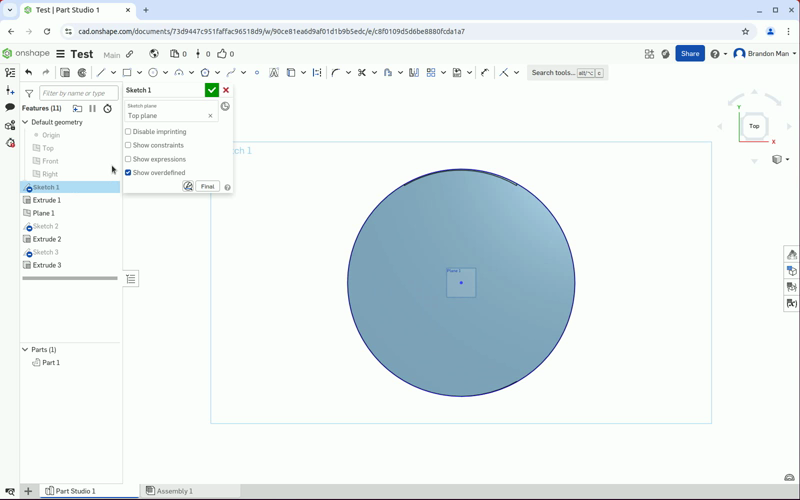
mouse_move(229, 92)
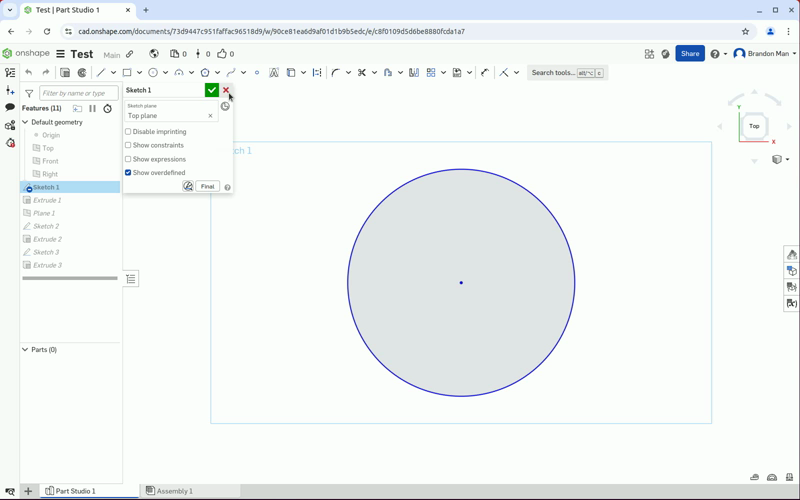
click(229, 92)
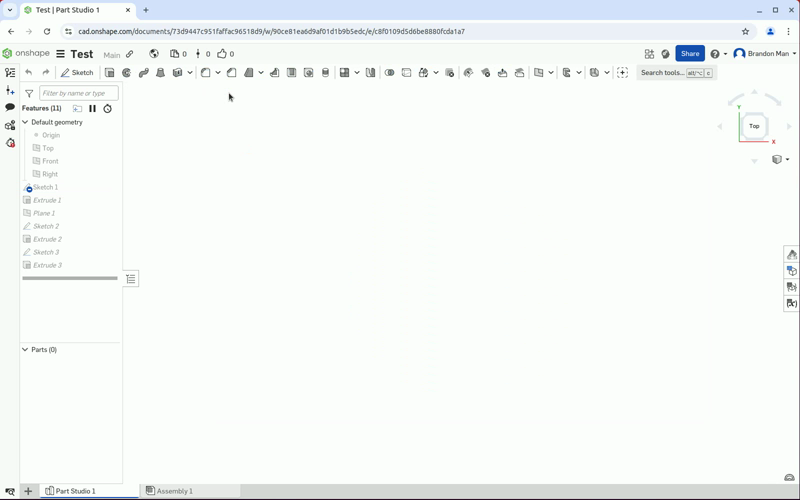
key(shift+s)
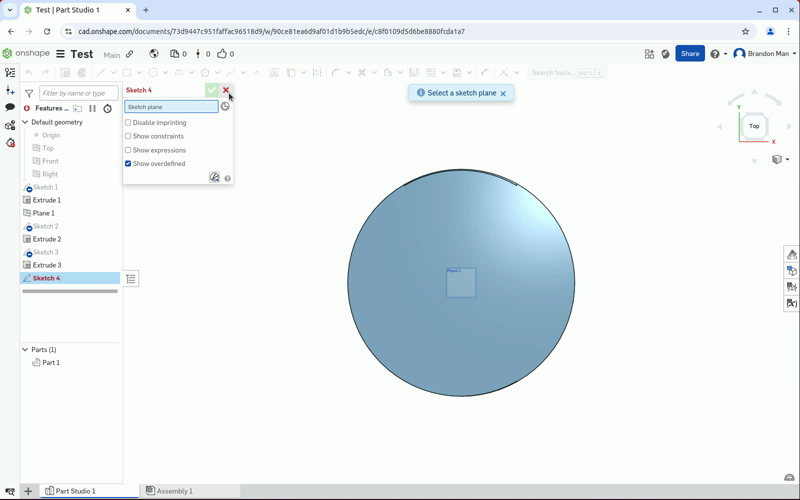
mouse_move(73, 215)
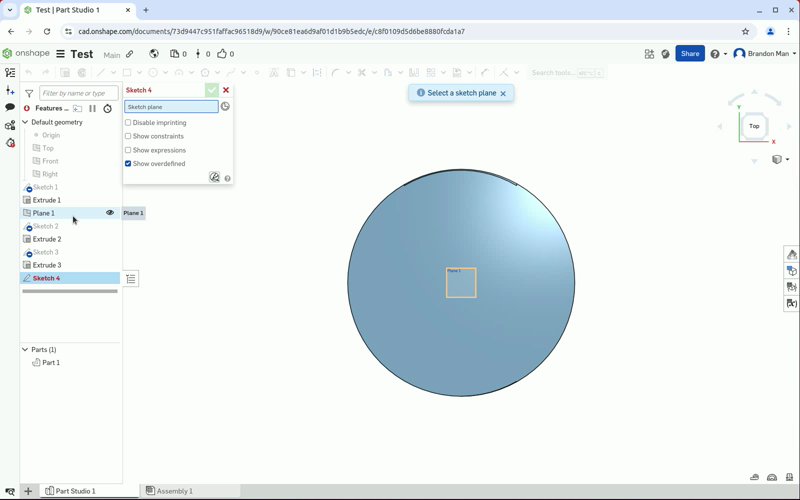
click(73, 215)
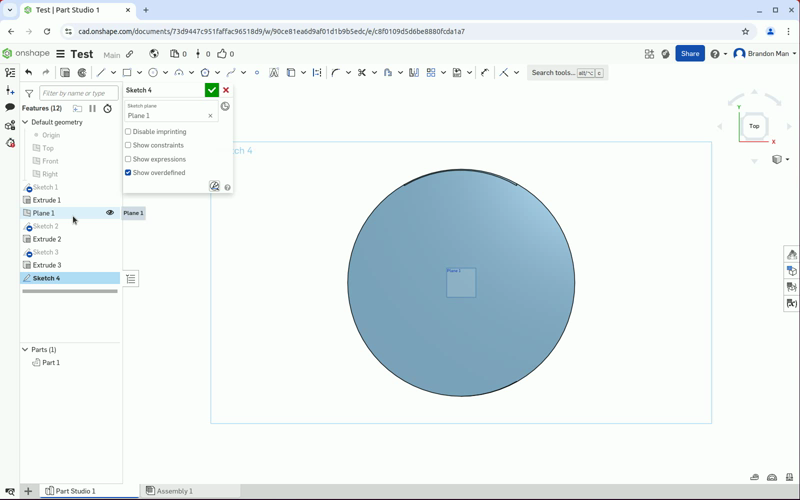
mouse_move(73, 352)
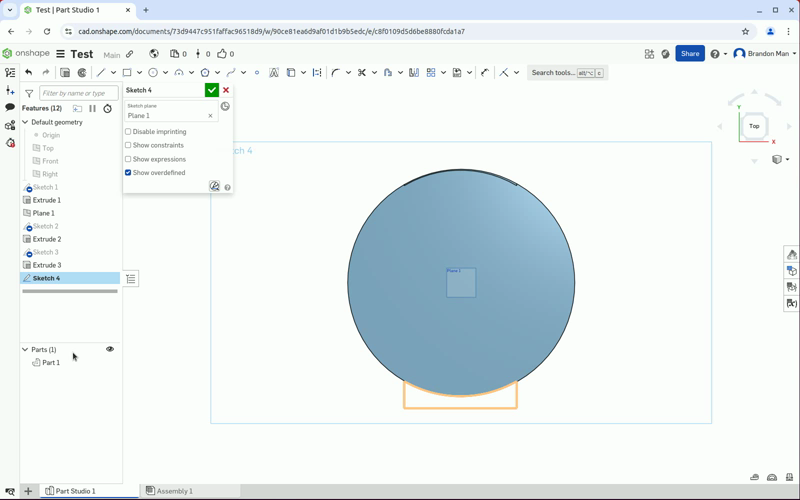
key(y)
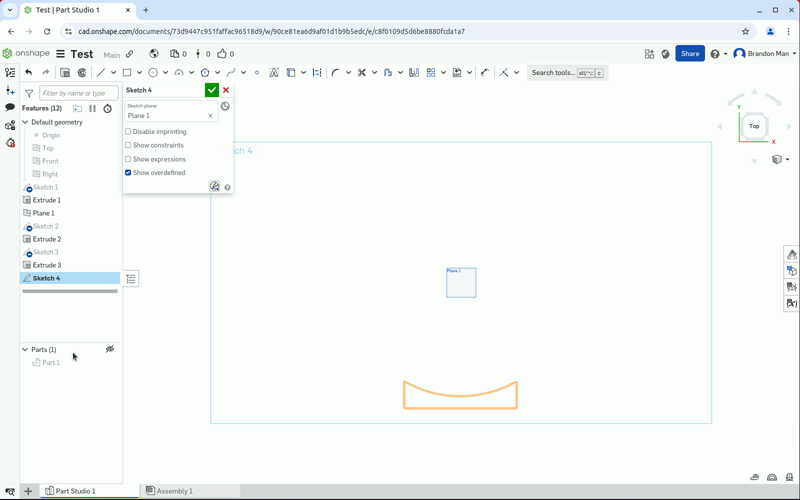
key(a)
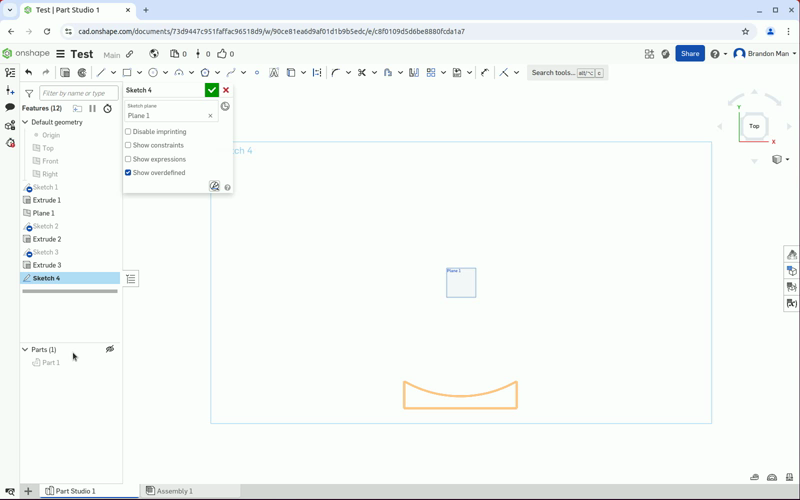
key_down(shift)
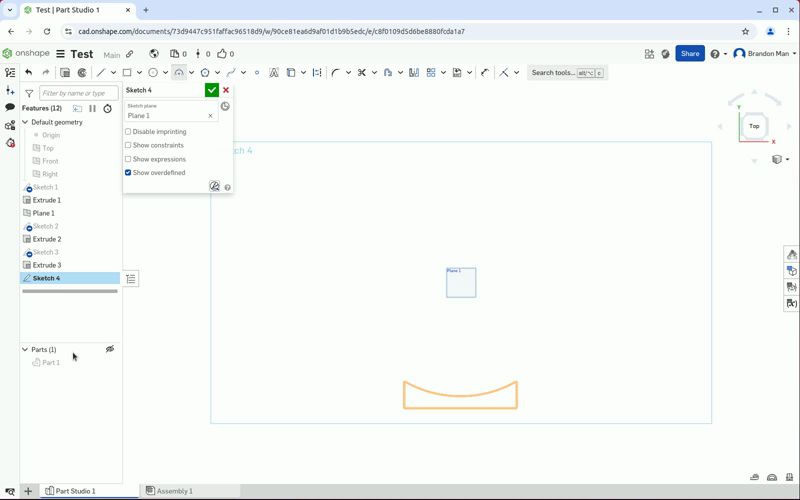
mouse_move(404, 380)
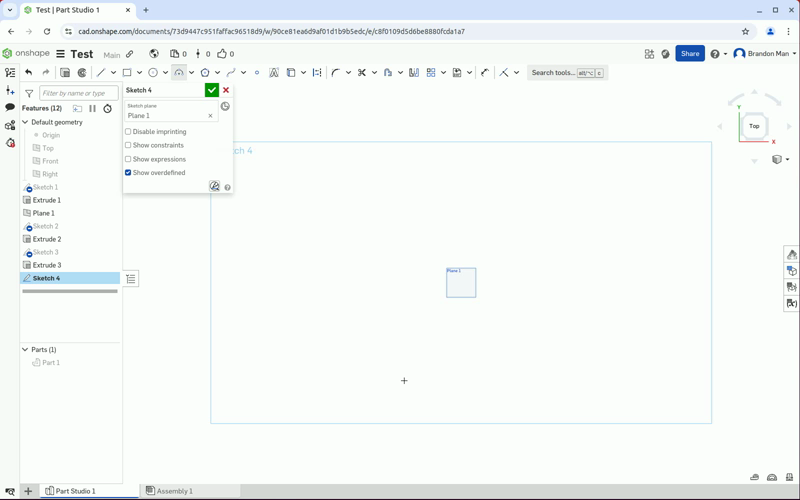
click(404, 380)
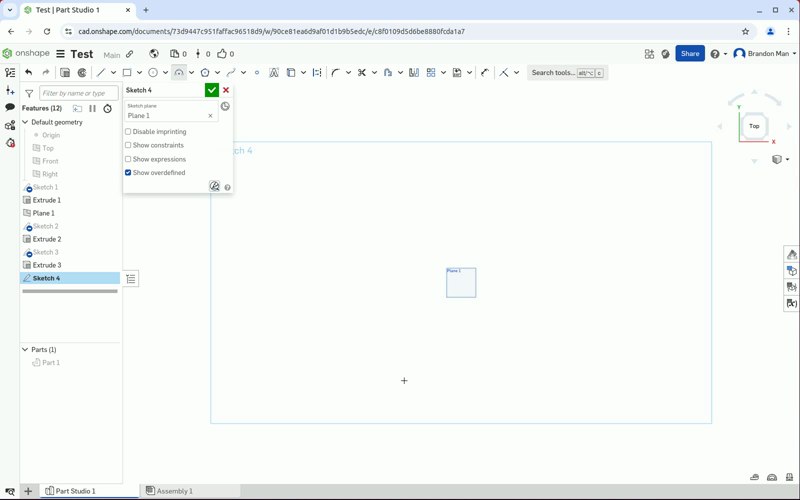
key_up(shift)
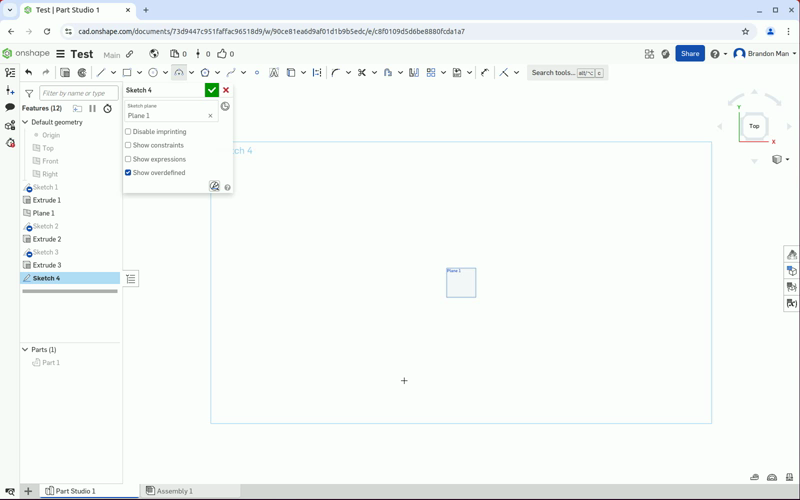
key_down(shift)
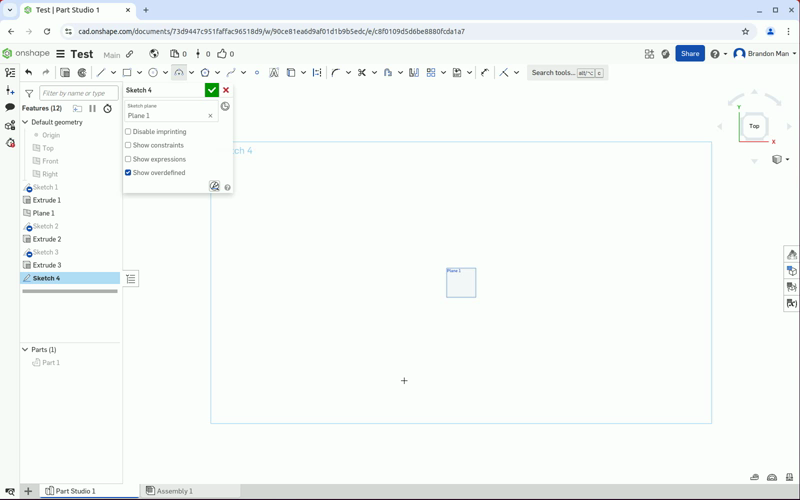
mouse_move(516, 380)
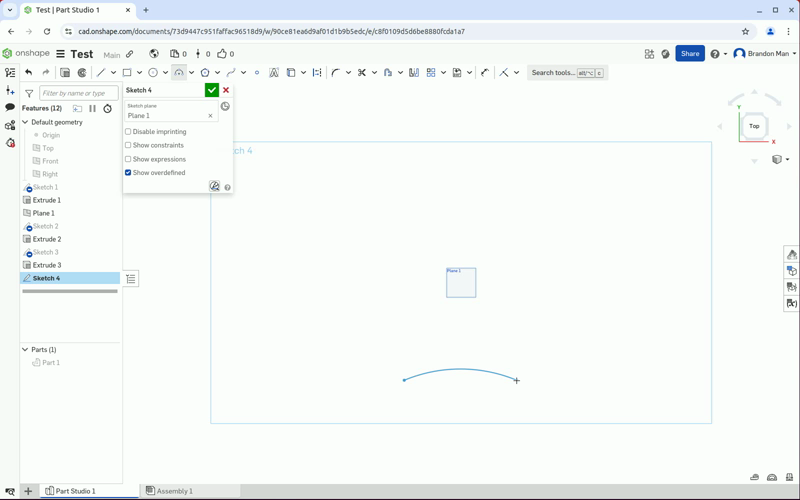
click(516, 380)
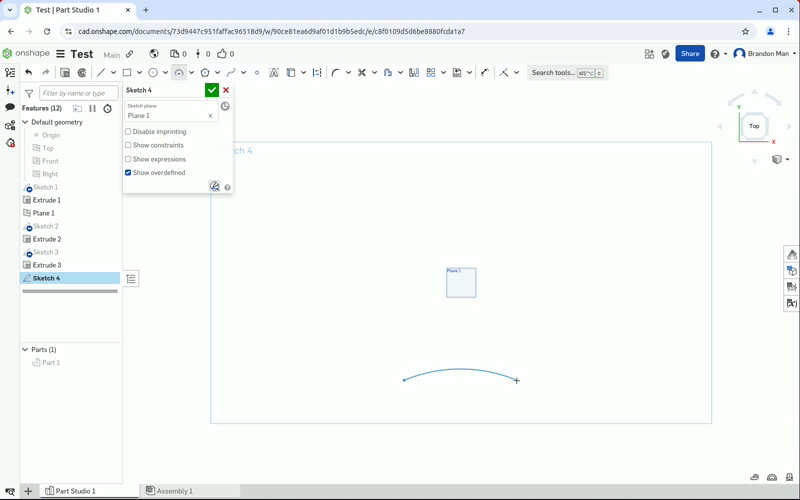
mouse_move(460, 395)
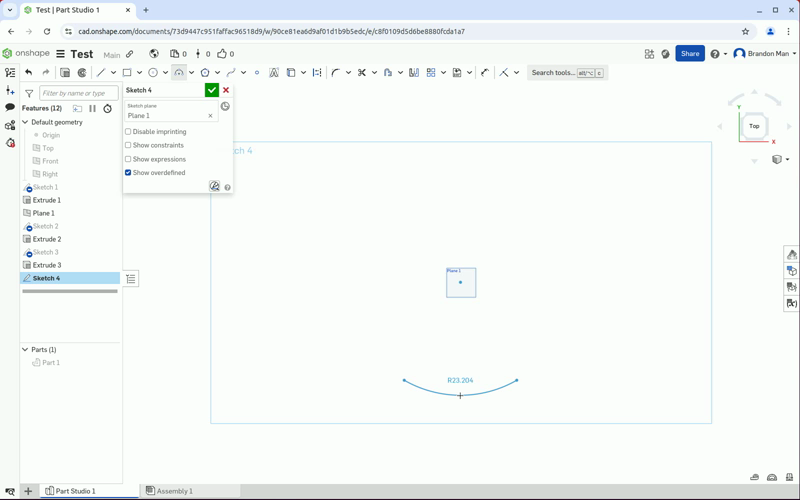
click(460, 395)
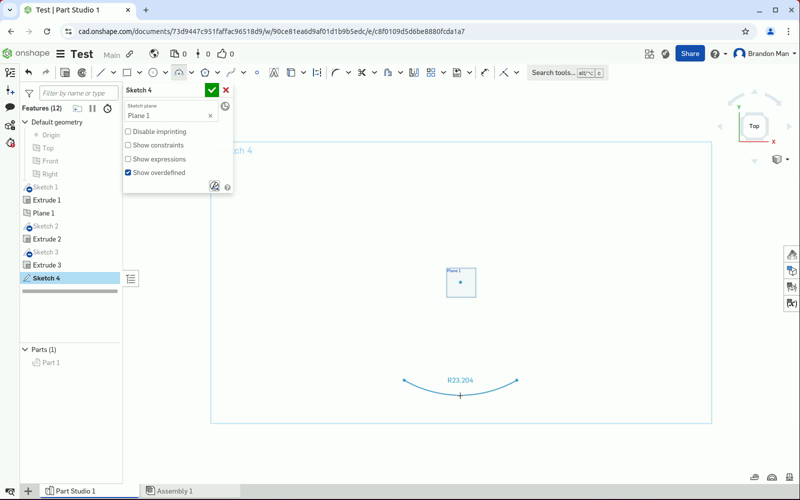
key_up(shift)
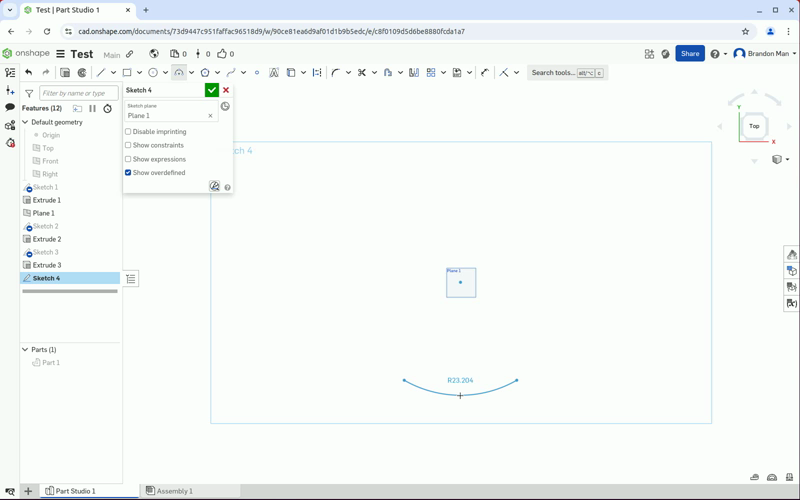
key(esc)
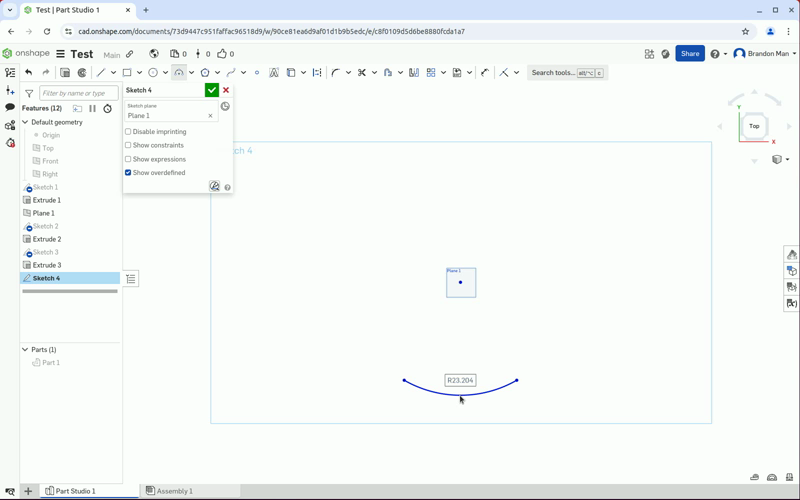
key(l)
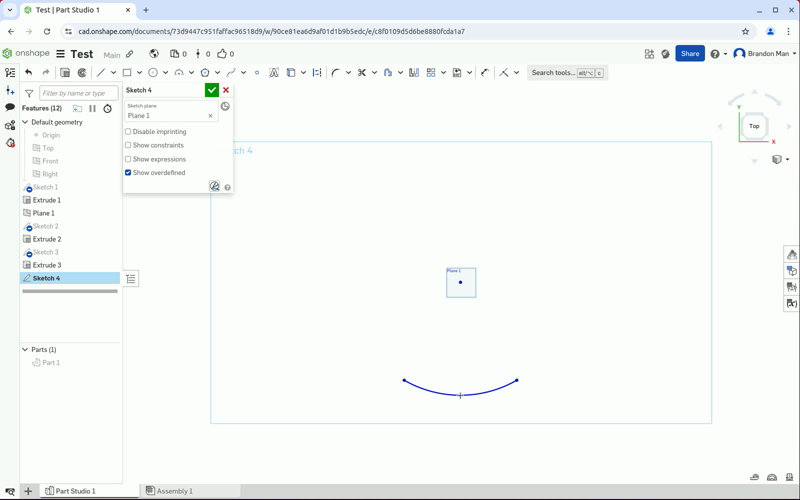
mouse_move(516, 380)
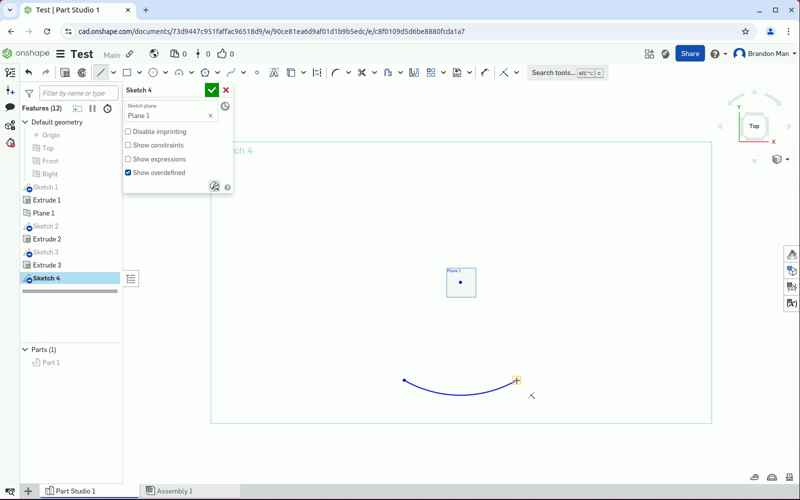
click(516, 380)
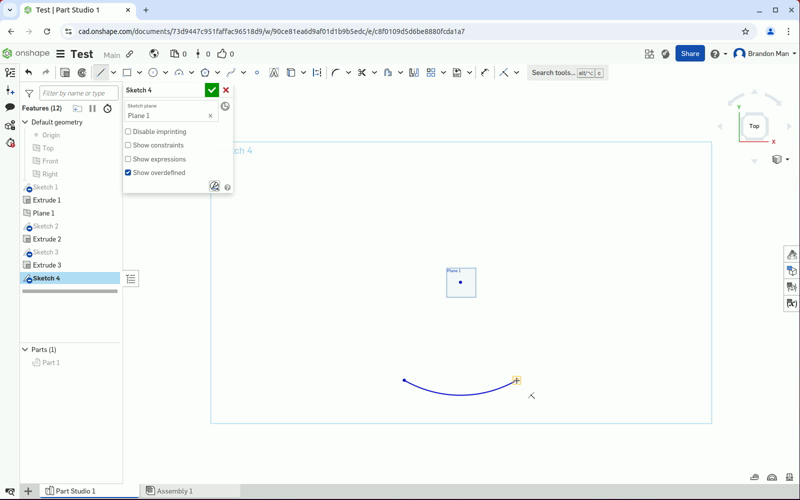
key_down(shift)
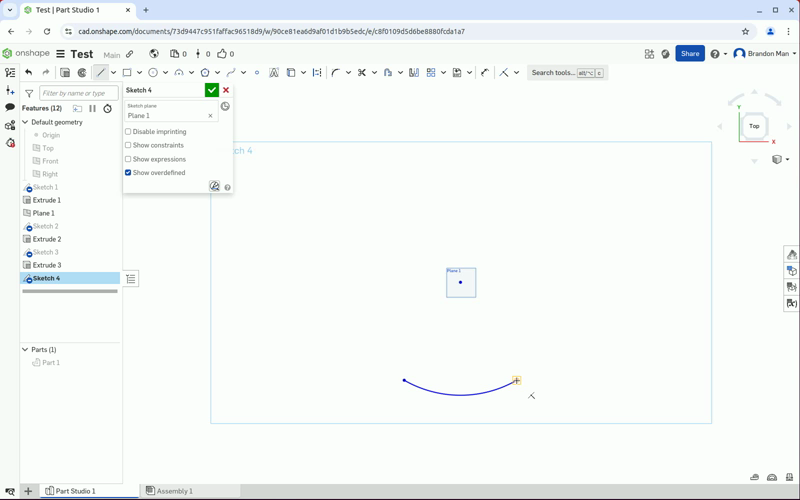
mouse_move(516, 186)
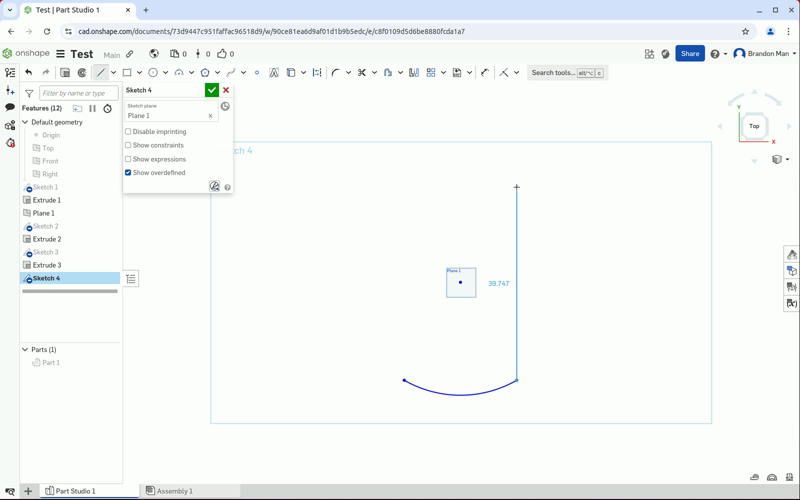
click(516, 186)
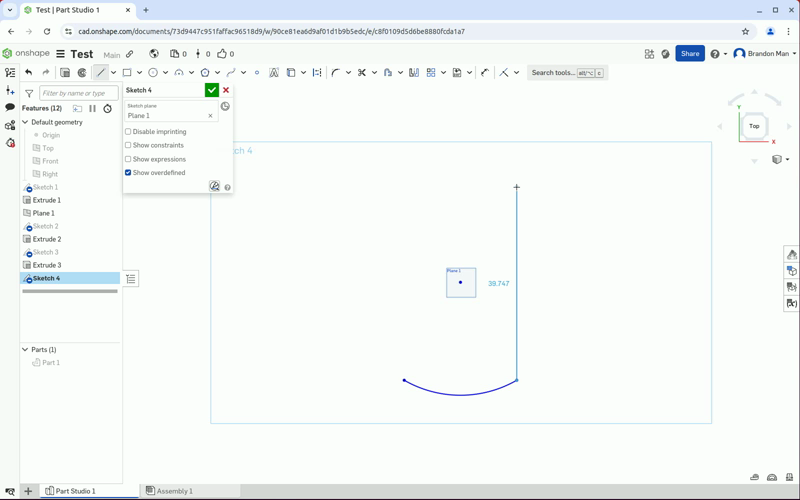
key_up(shift)
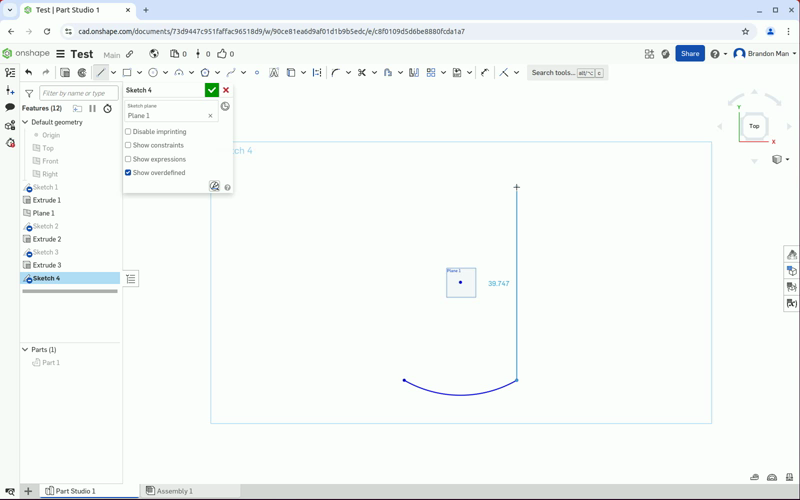
key(esc)
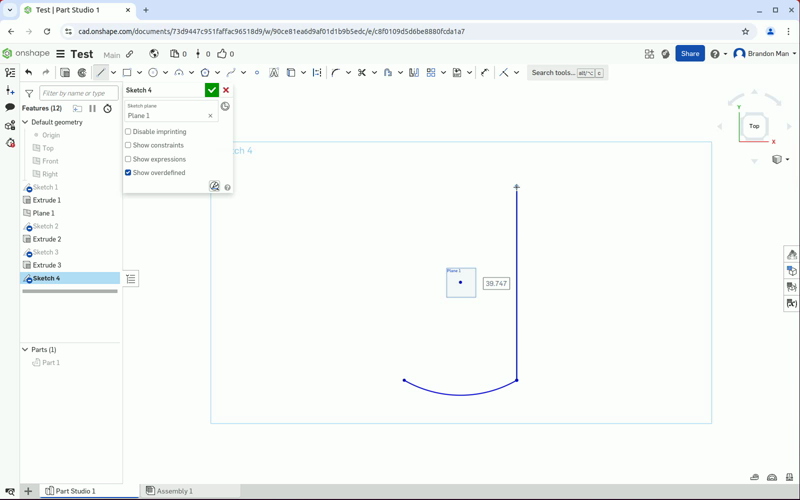
key(a)
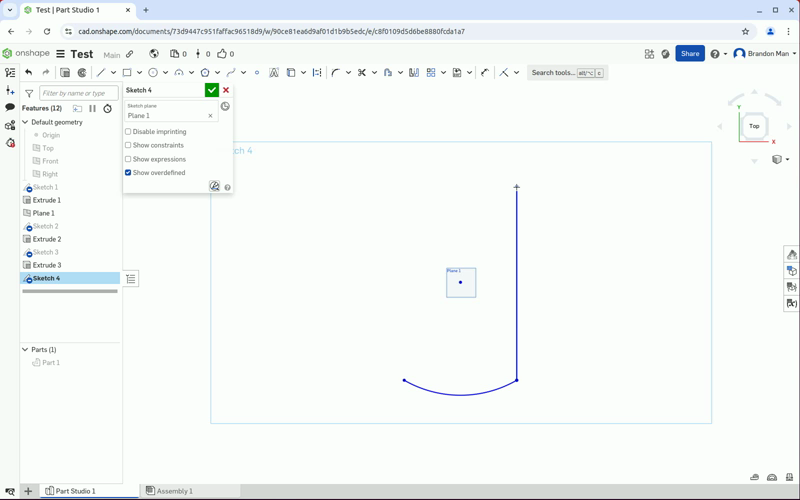
mouse_move(516, 186)
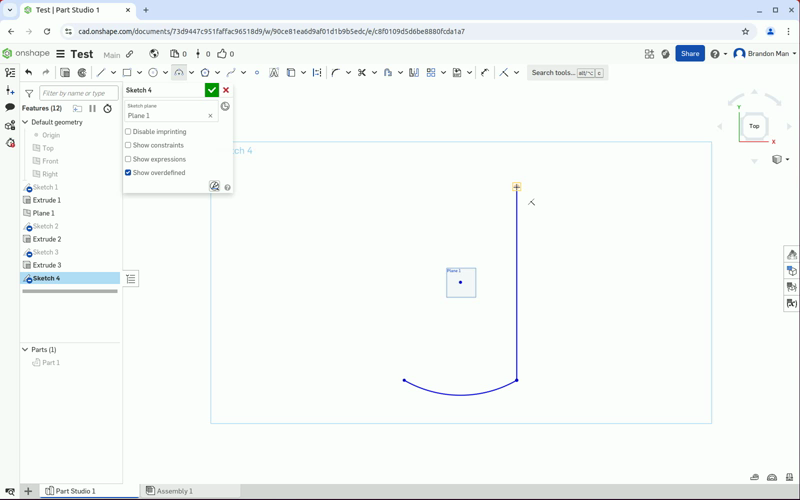
click(516, 186)
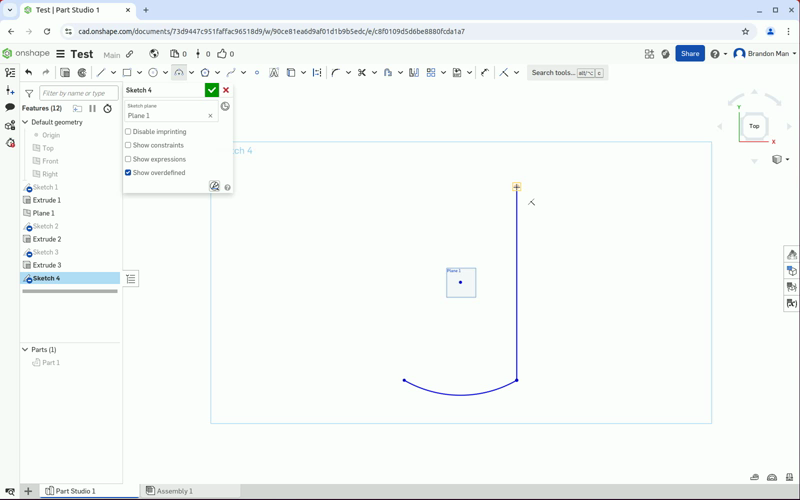
key_down(shift)
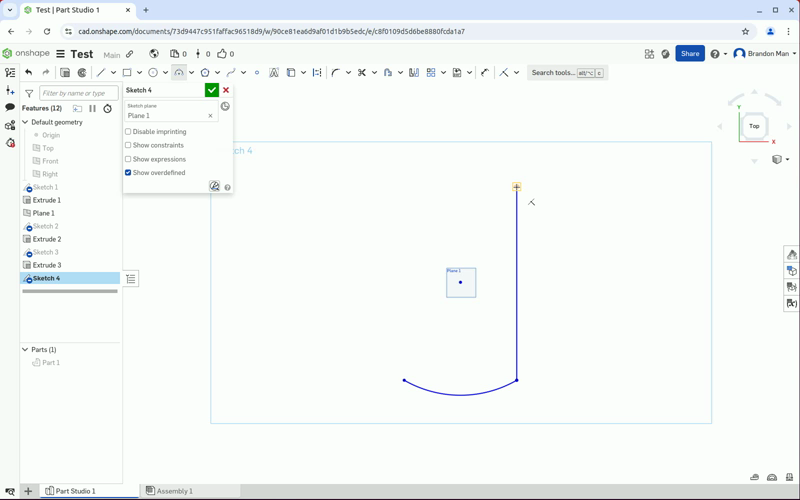
mouse_move(404, 186)
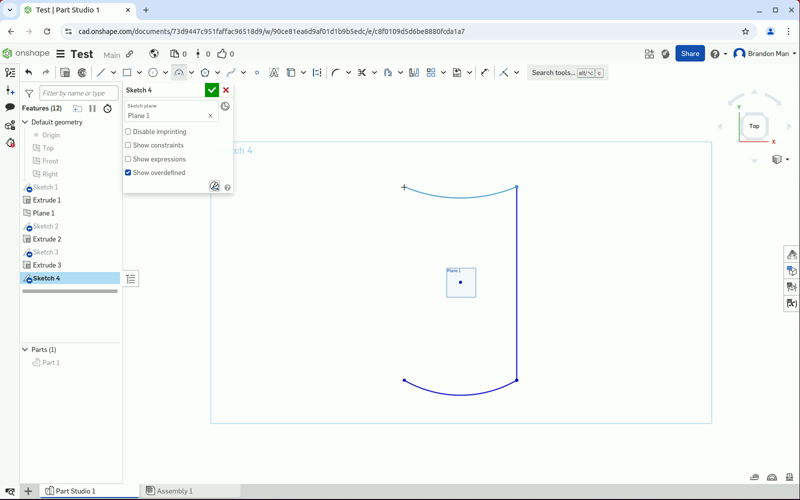
click(404, 186)
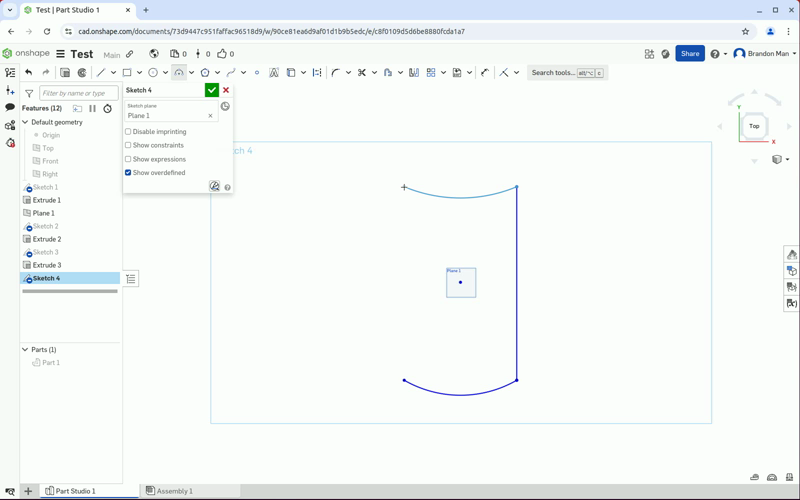
mouse_move(460, 171)
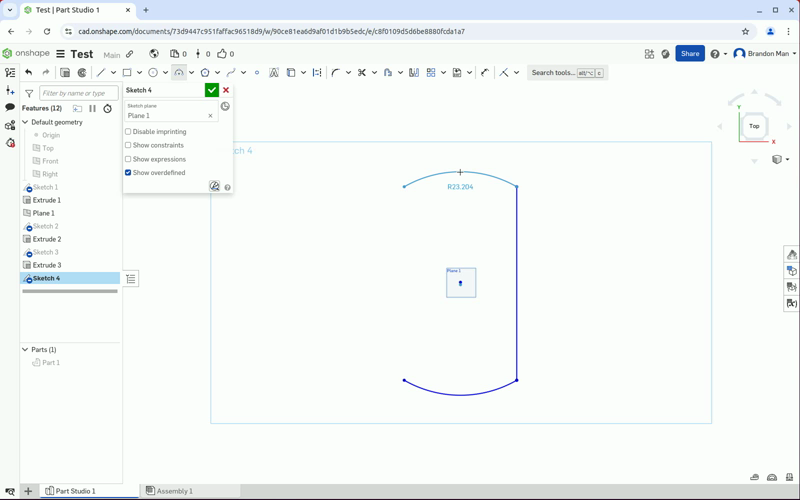
click(460, 171)
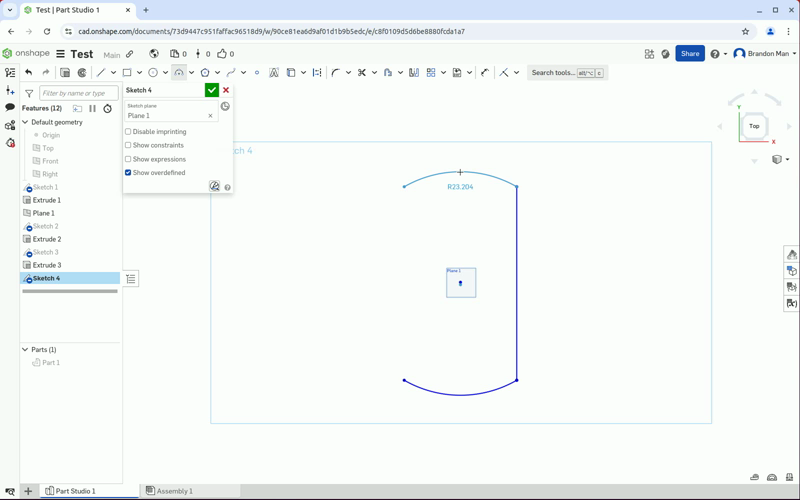
key_up(shift)
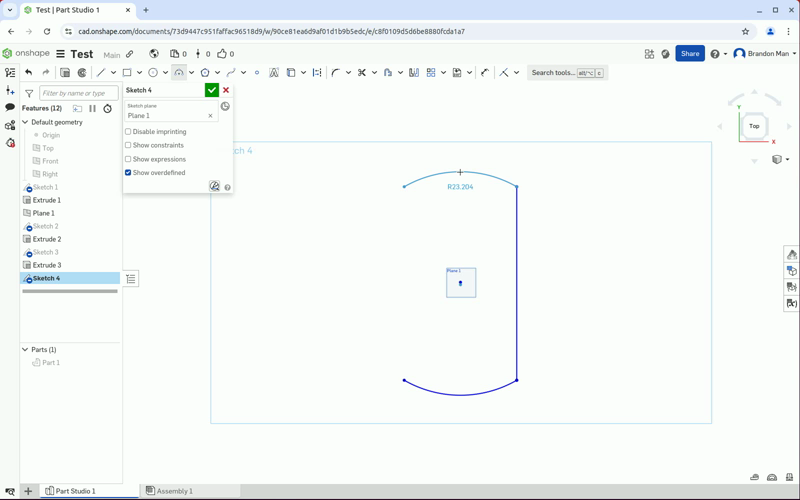
key(esc)
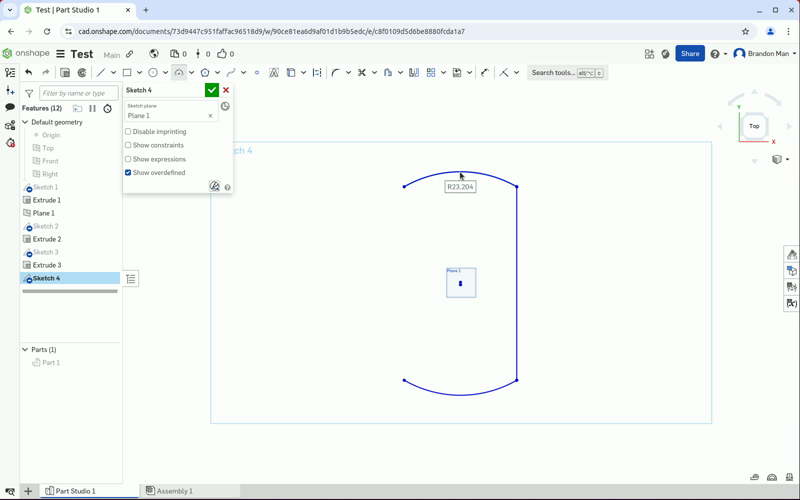
key(l)
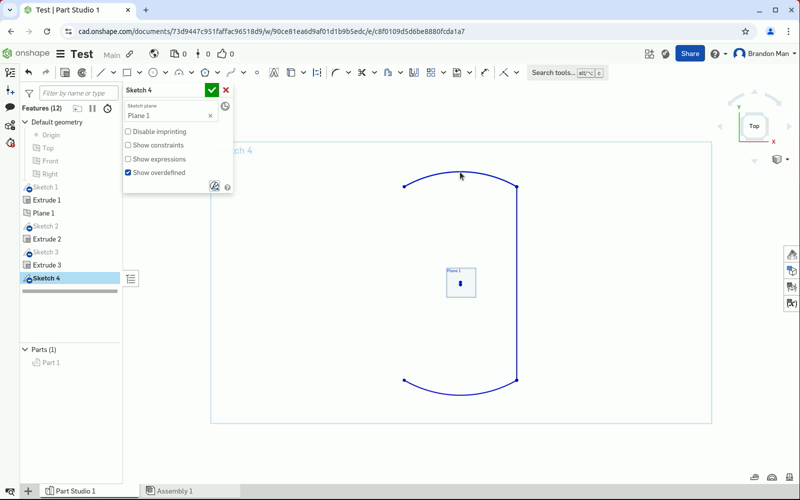
mouse_move(404, 186)
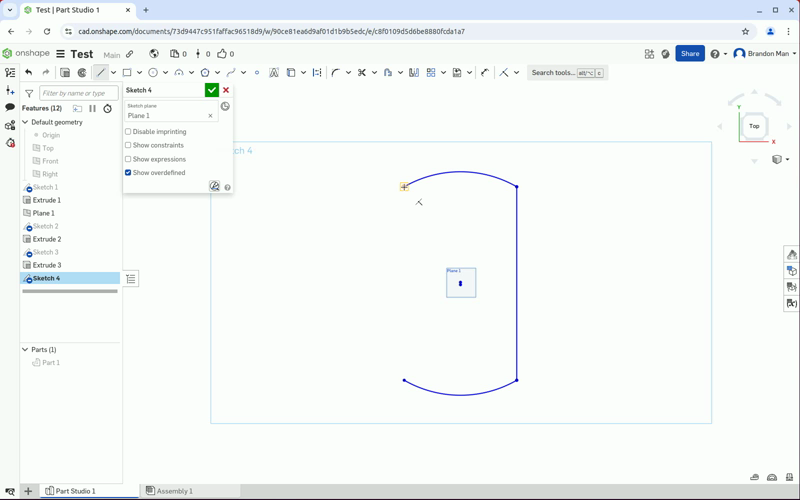
click(404, 186)
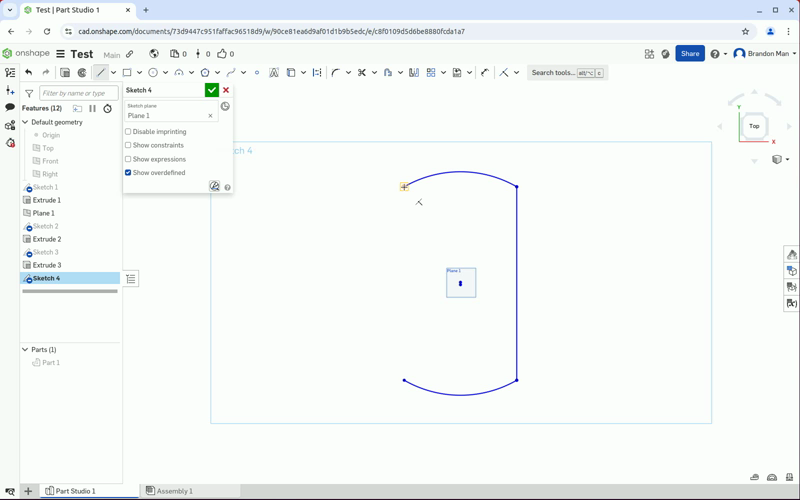
key_down(shift)
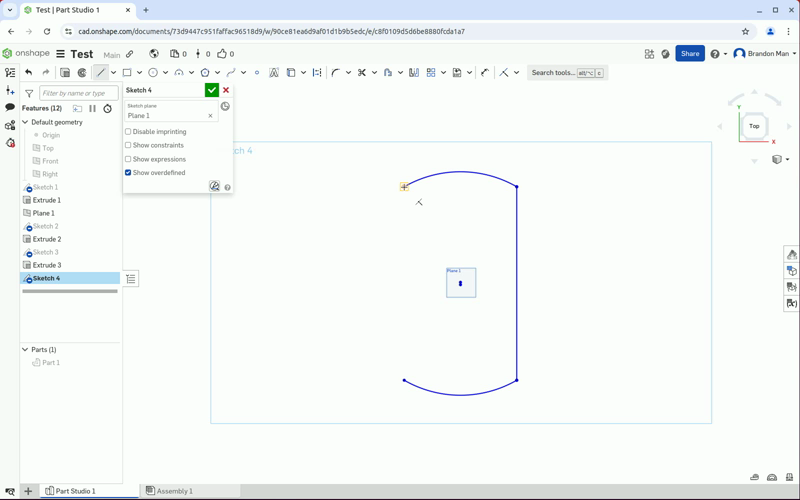
mouse_move(404, 380)
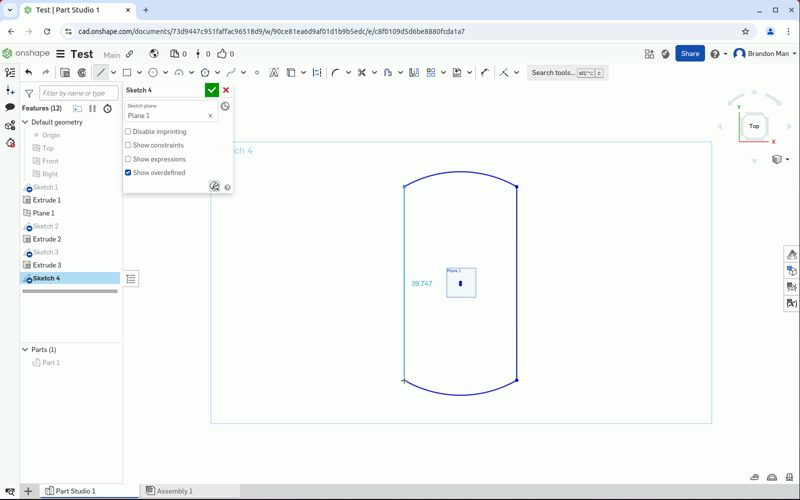
key_up(shift)
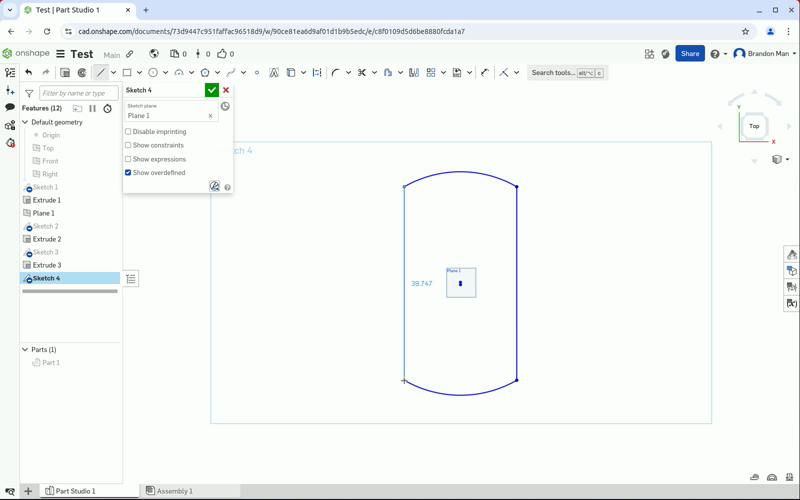
click(404, 380)
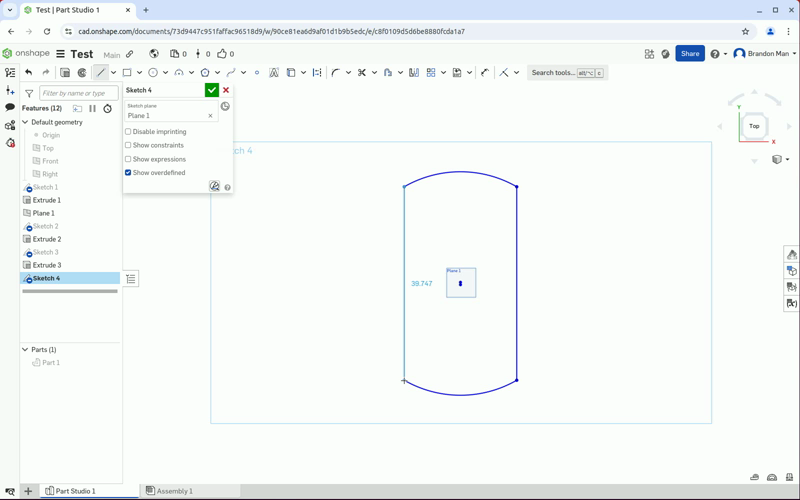
key(esc)
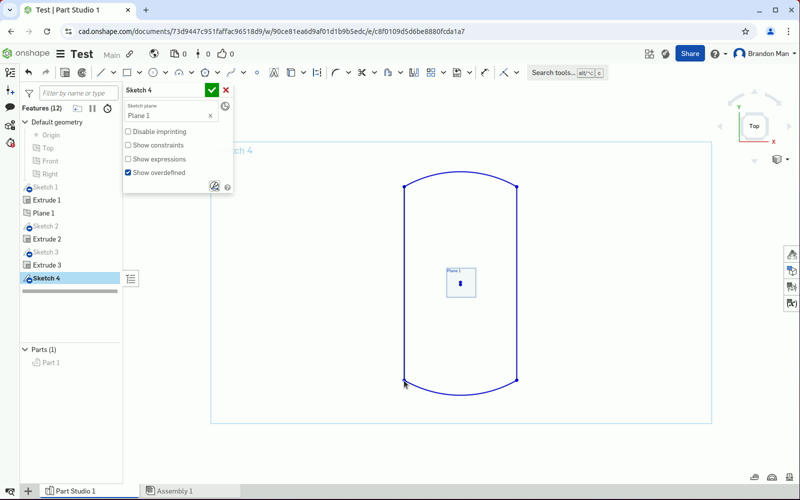
mouse_move(474, 363)
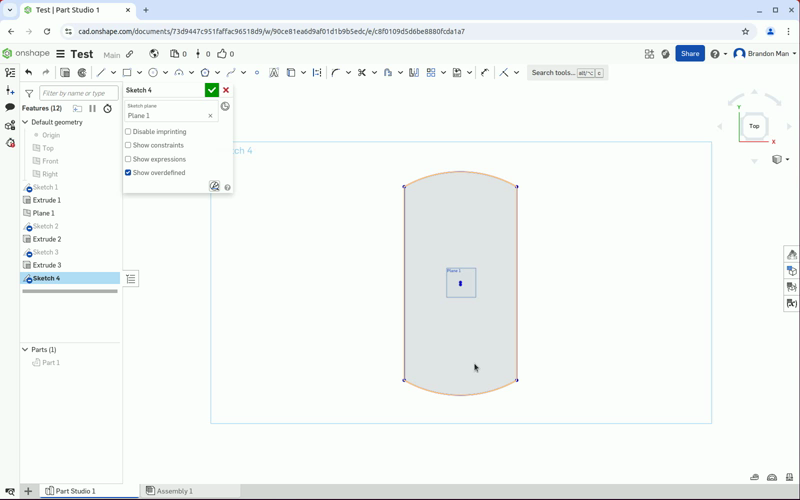
click(474, 363)
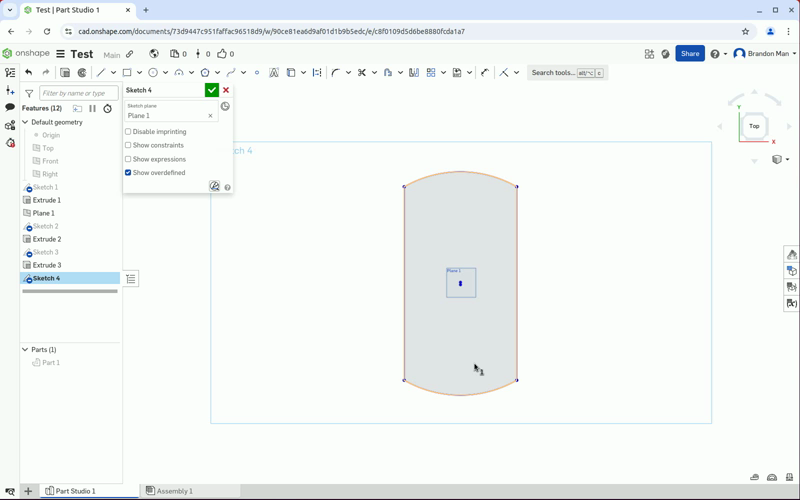
mouse_move(73, 352)
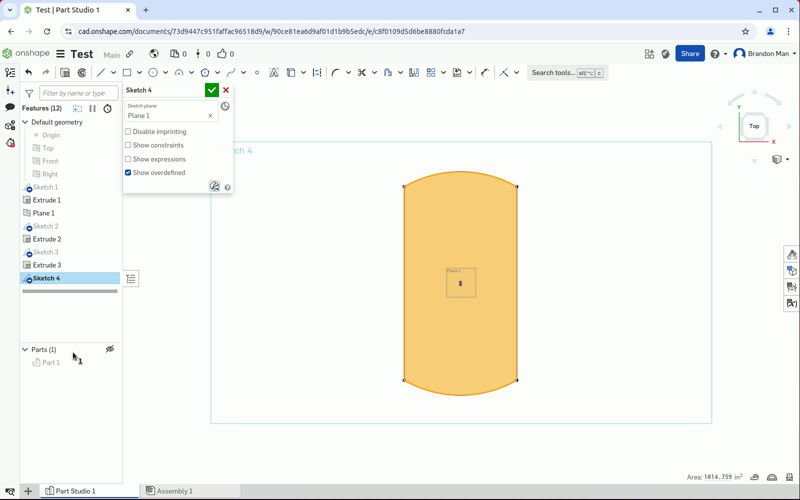
key(shift+y)
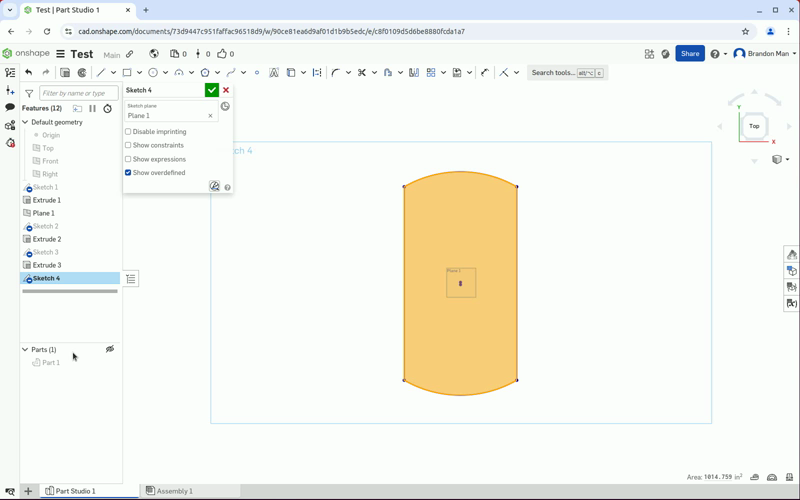
key(shift+e)
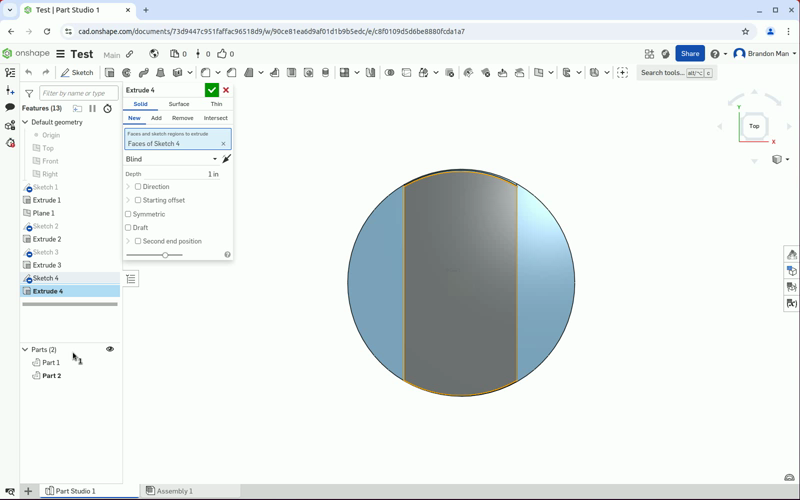
mouse_move(143, 106)
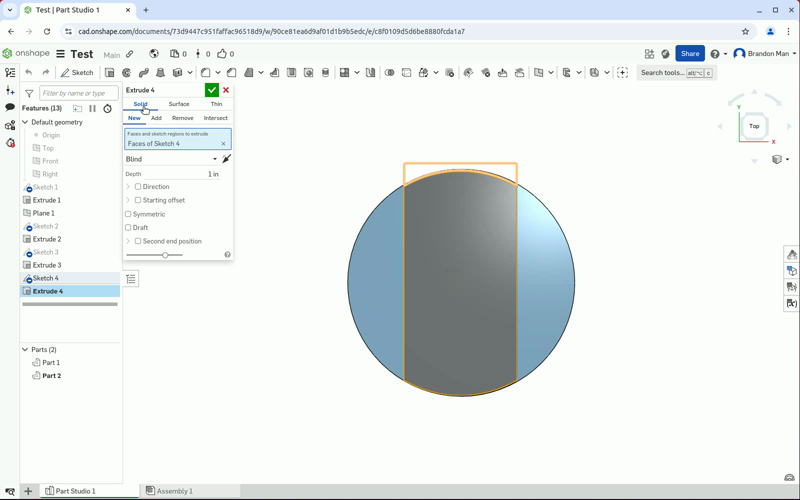
click(143, 106)
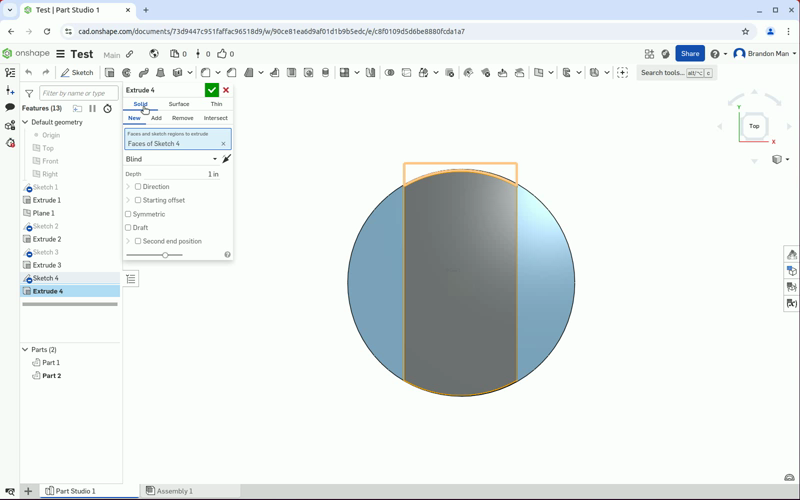
mouse_move(186, 120)
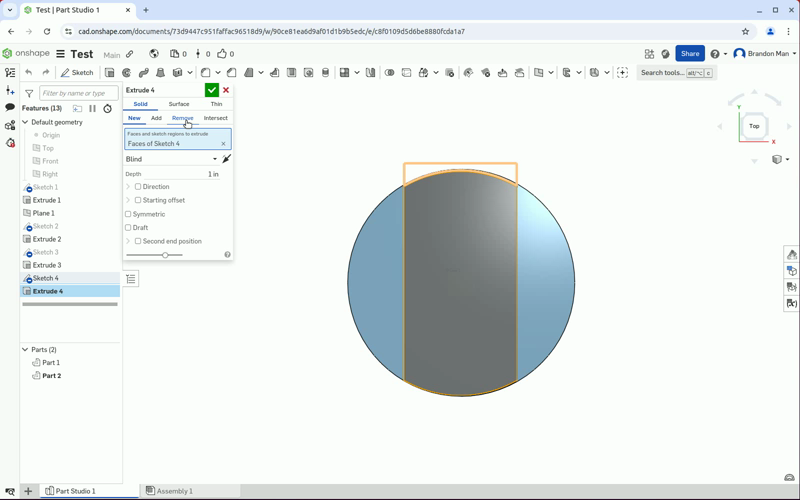
click(186, 120)
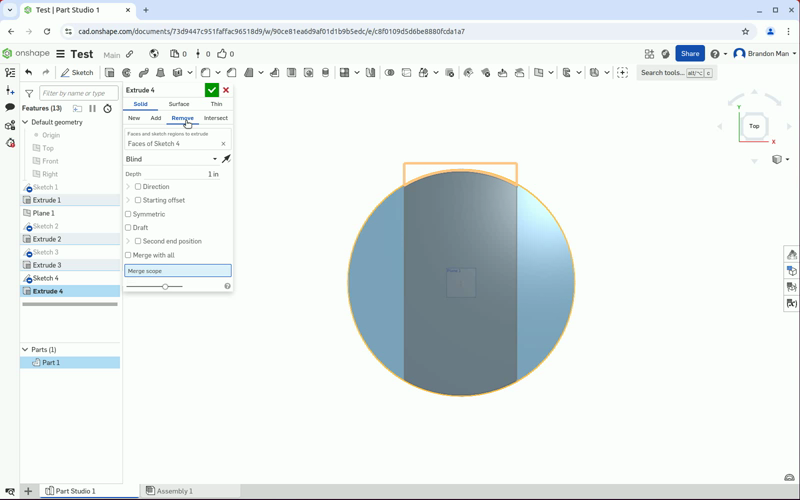
key(tab, 4)
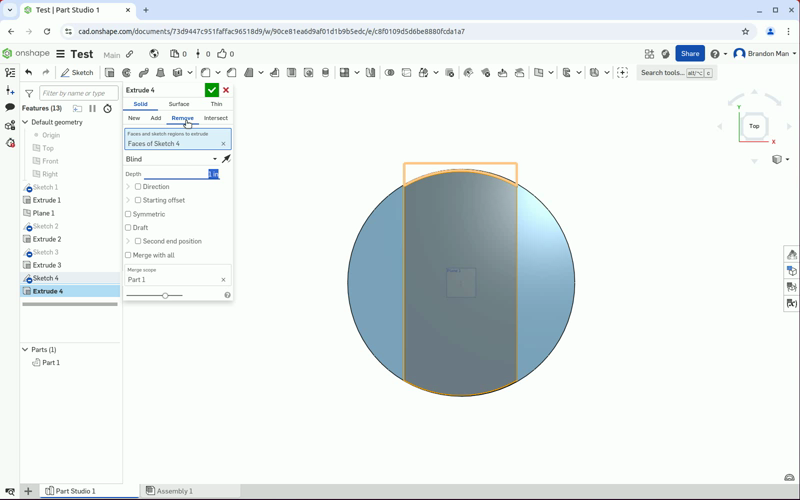
text(9.147)
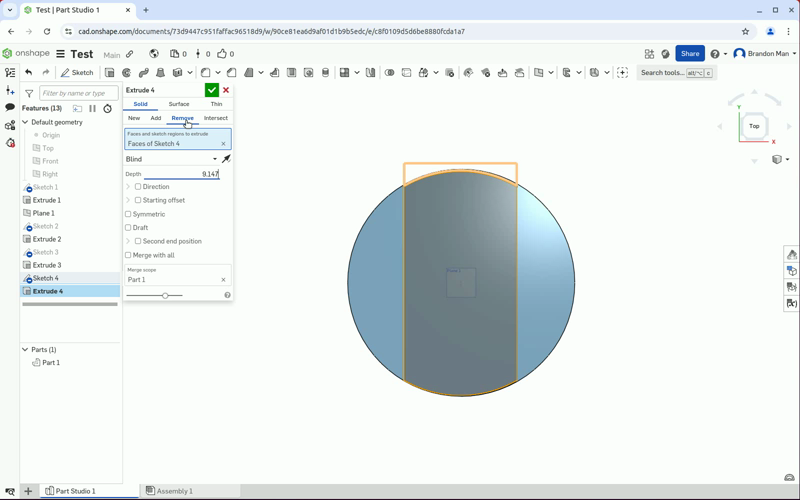
key(tab, 6)
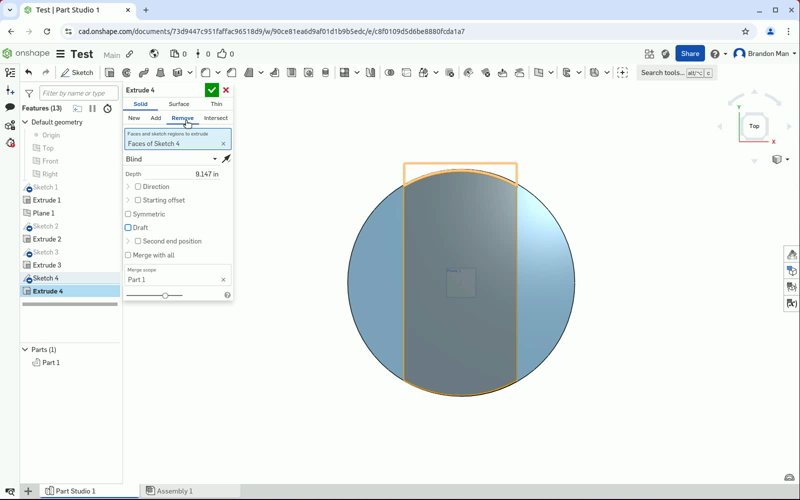
key(space)
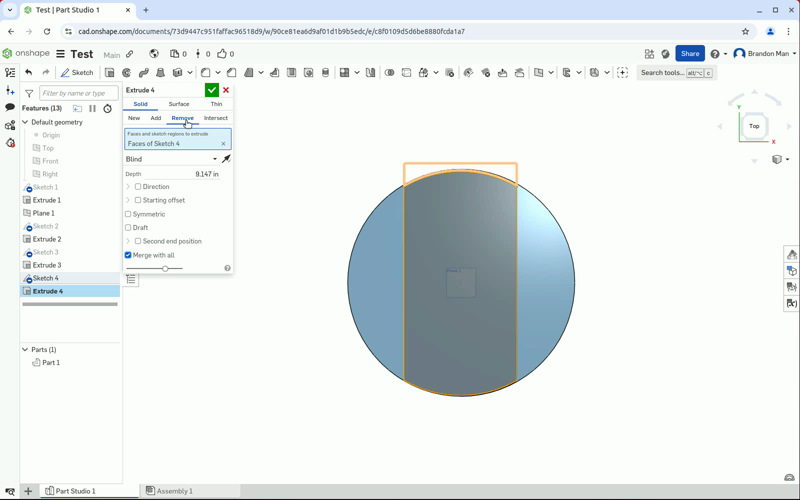
key(enter)
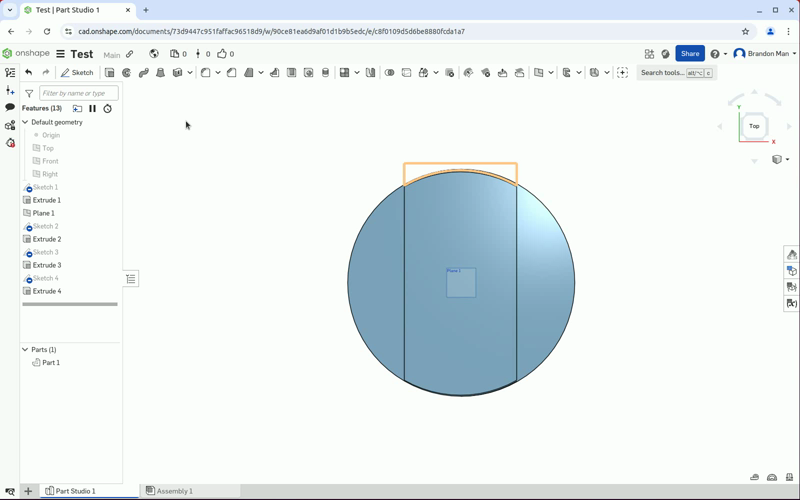
key(shift+h)
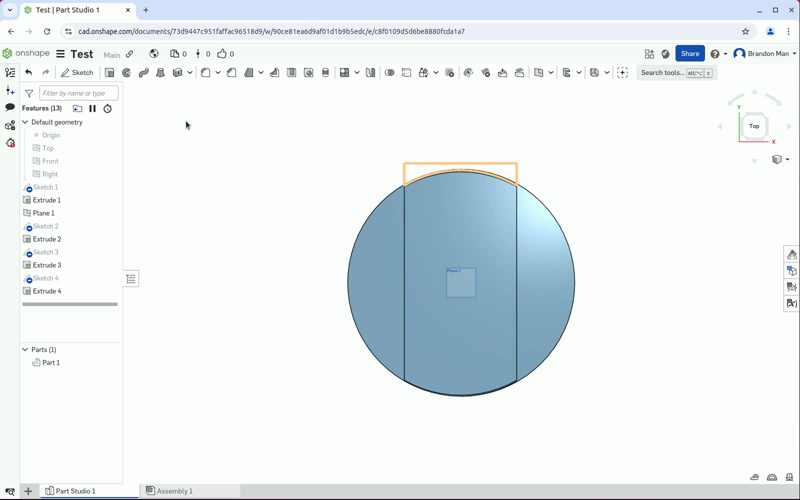
key(shift+h)
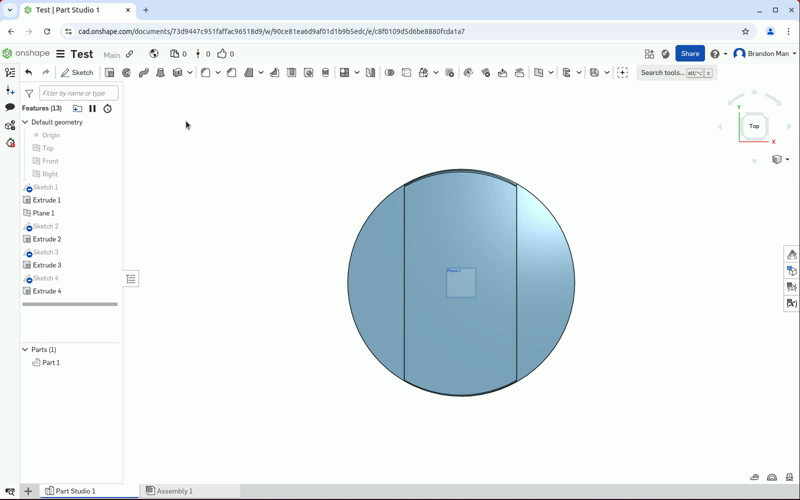
mouse_move(73, 189)
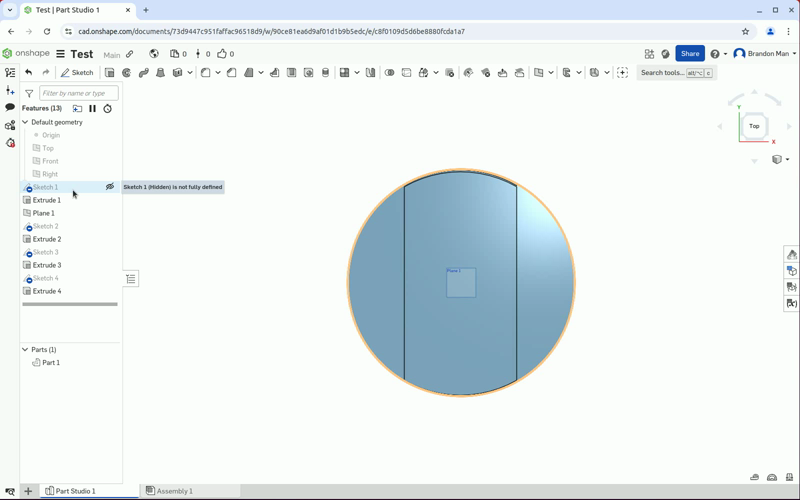
click(73, 189)
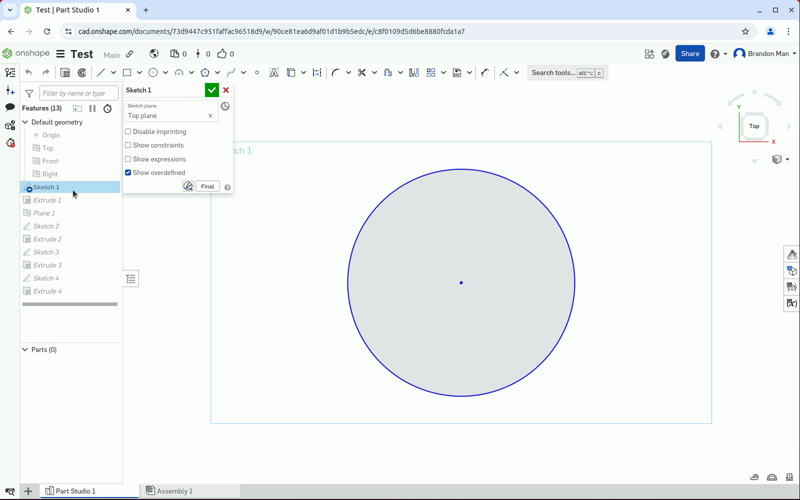
mouse_move(229, 92)
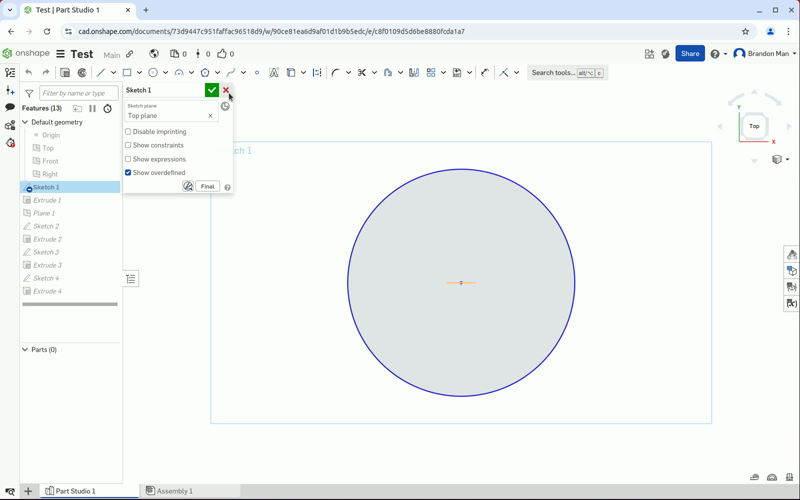
click(229, 92)
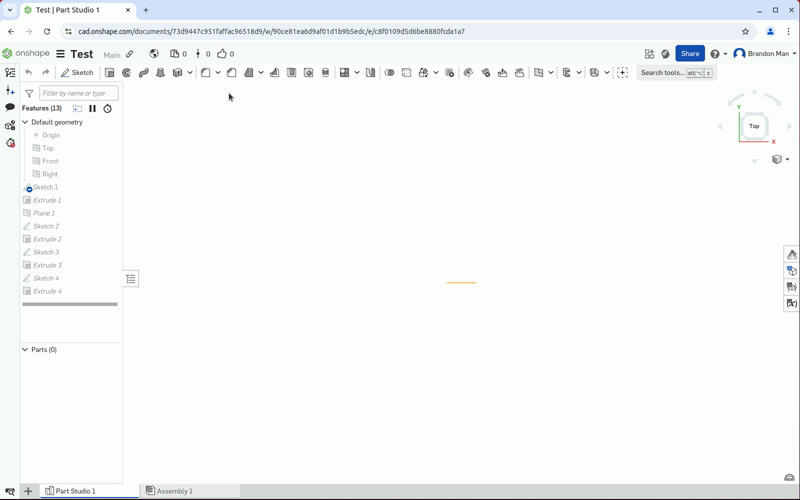
mouse_move(73, 352)
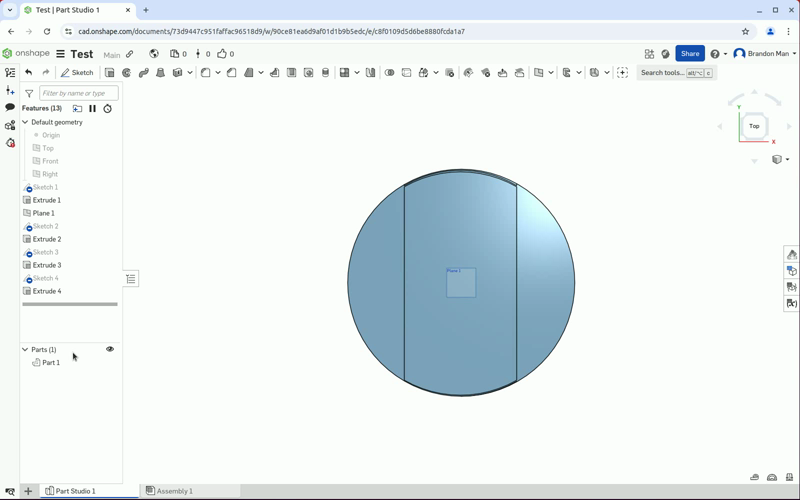
key(y)
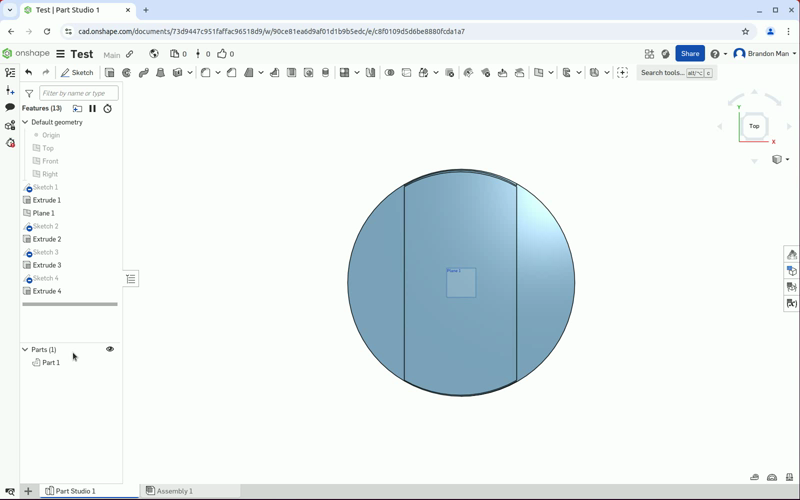
key(shift+p)
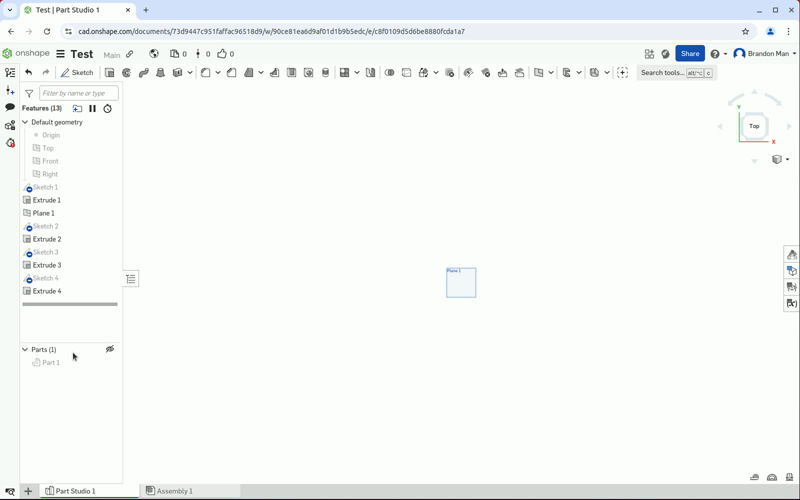
key(space)
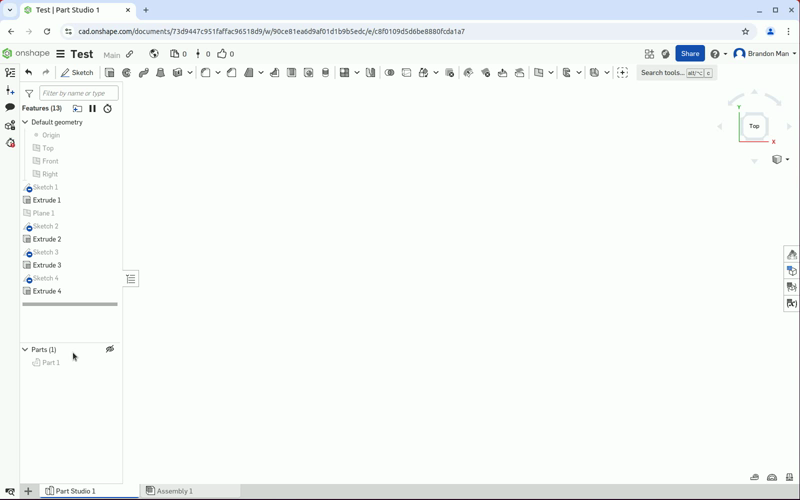
key_down(shift)
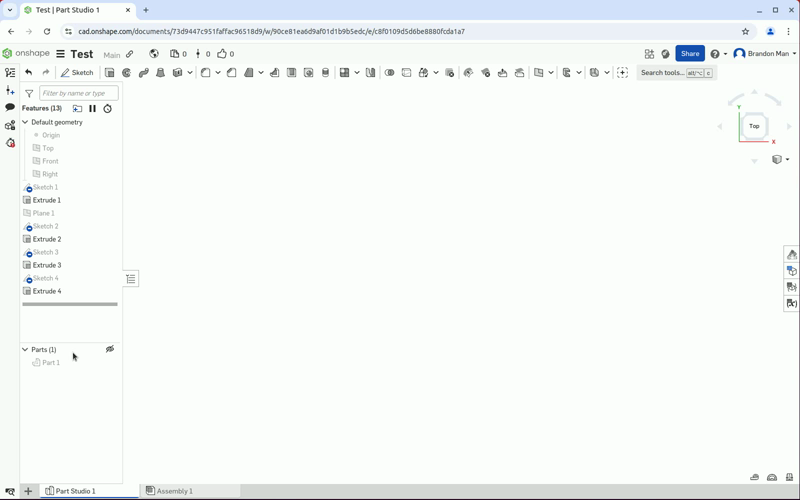
key(up)
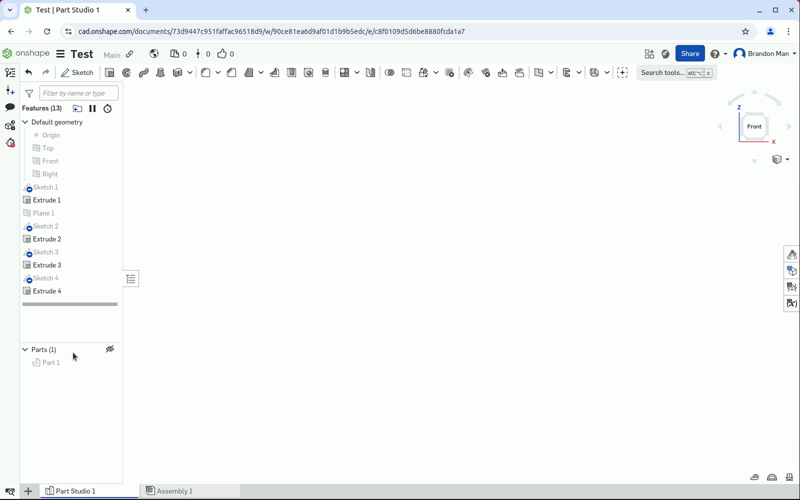
key_up(shift)
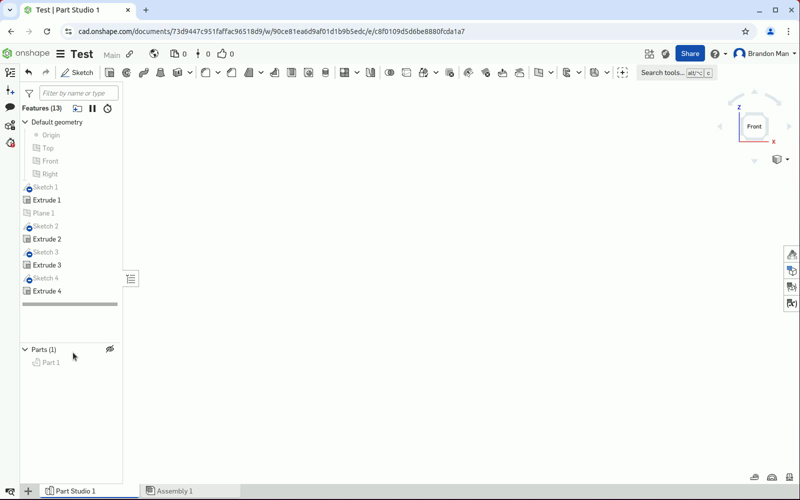
key(space)
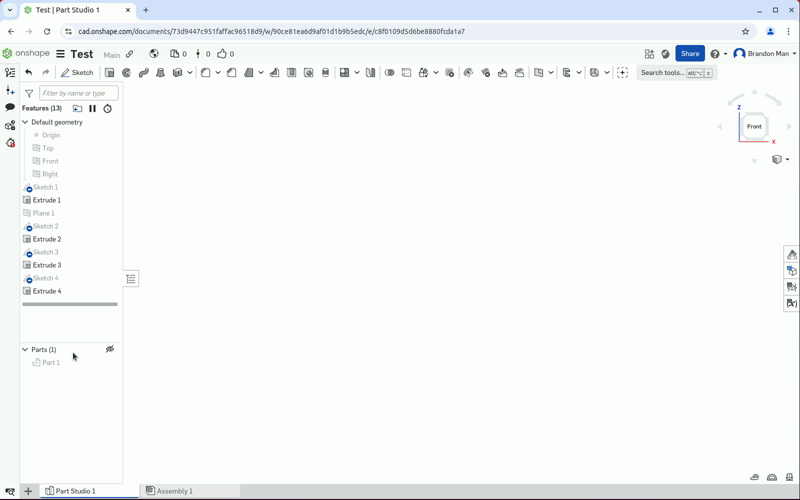
key_down(shift)
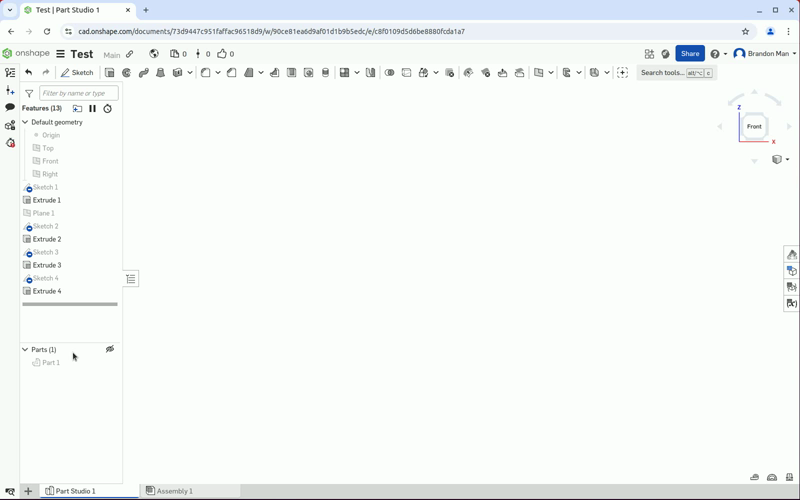
key(left)
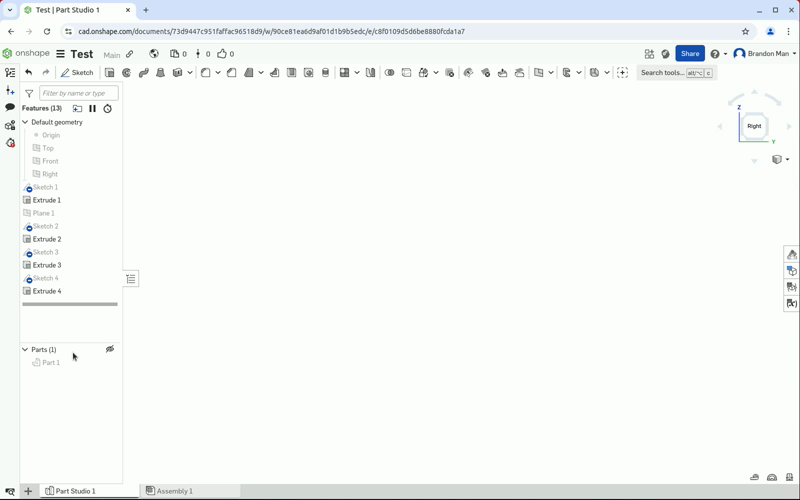
key_up(shift)
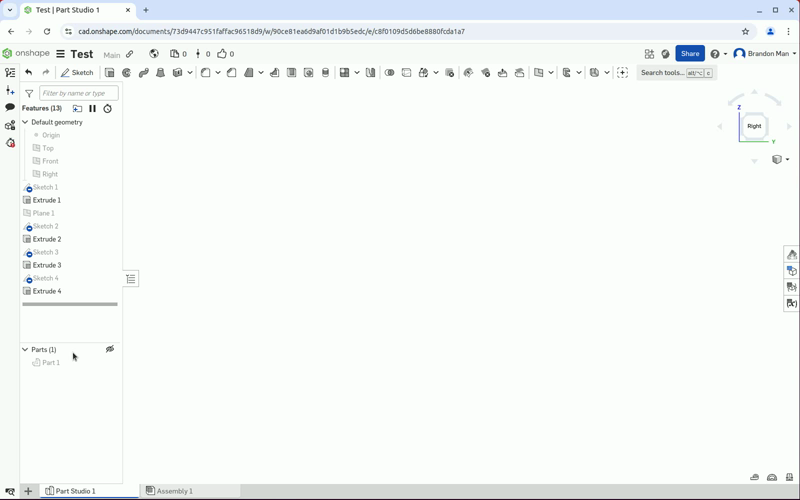
mouse_move(73, 352)
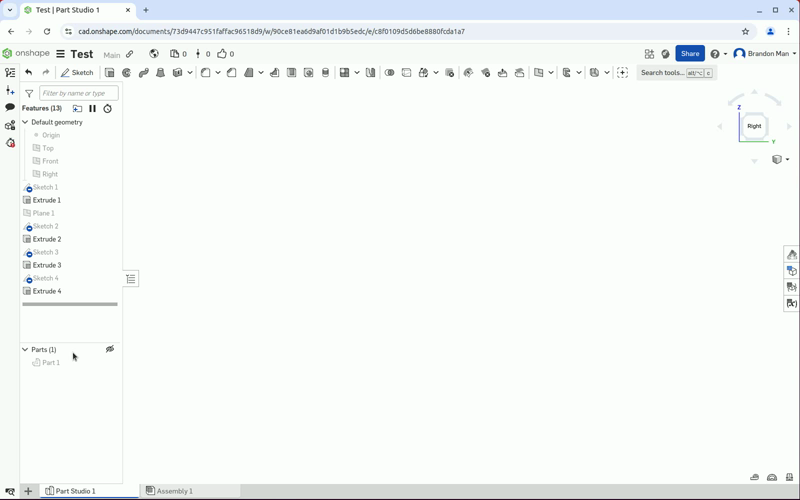
key(shift+y)
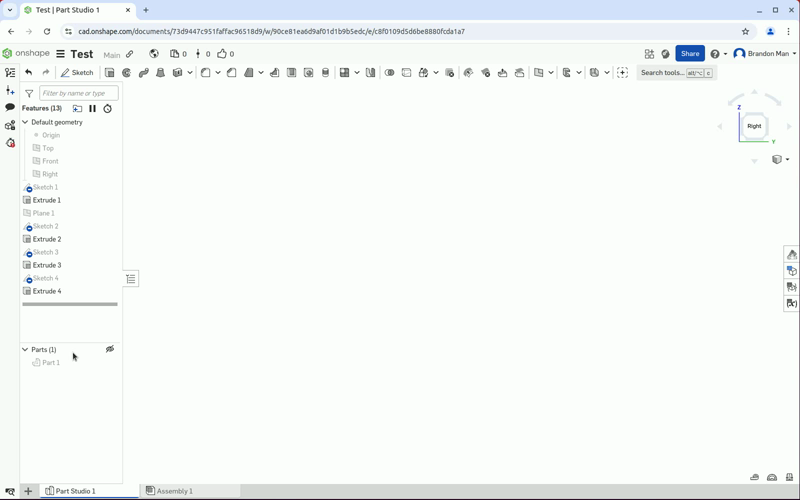
key(shift+s)
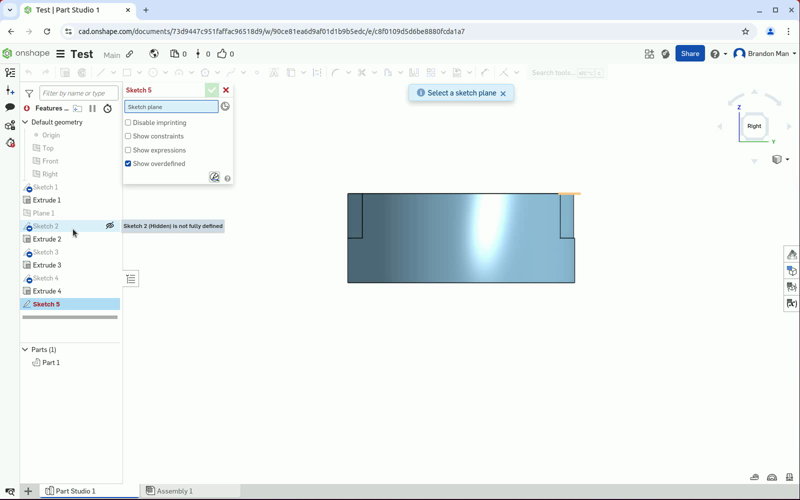
scroll(3)
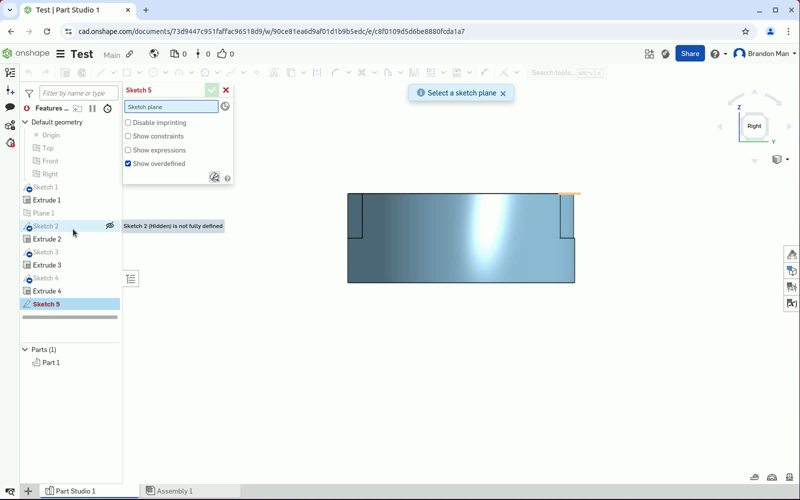
mouse_move(73, 176)
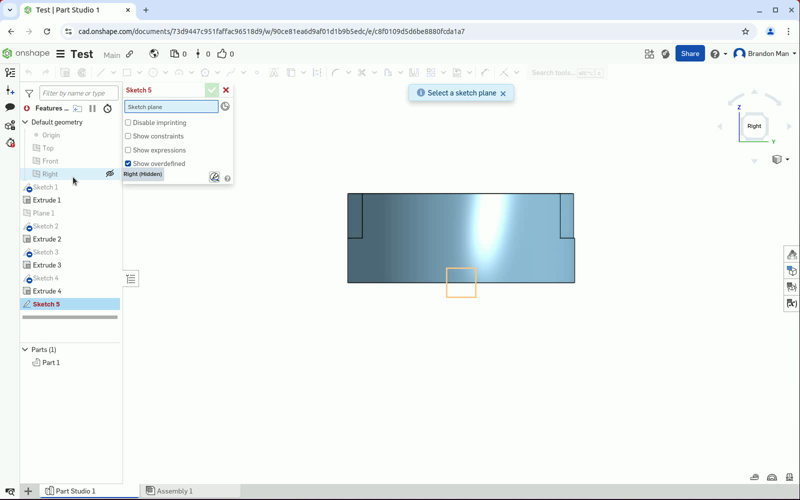
click(73, 176)
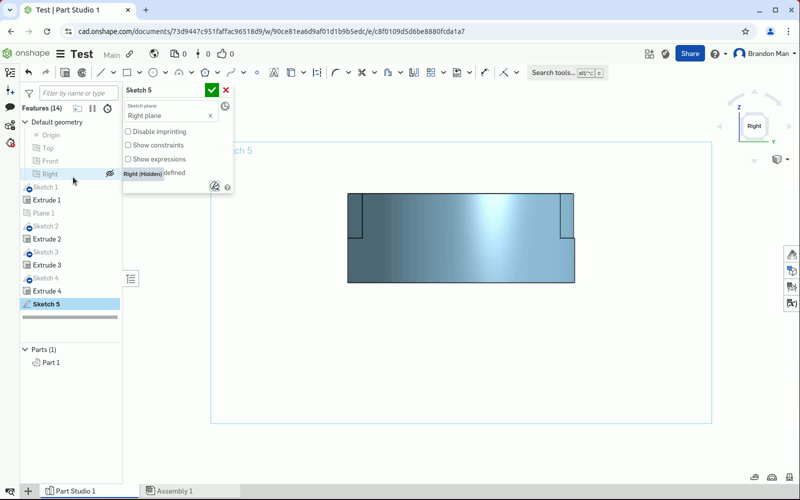
mouse_move(73, 352)
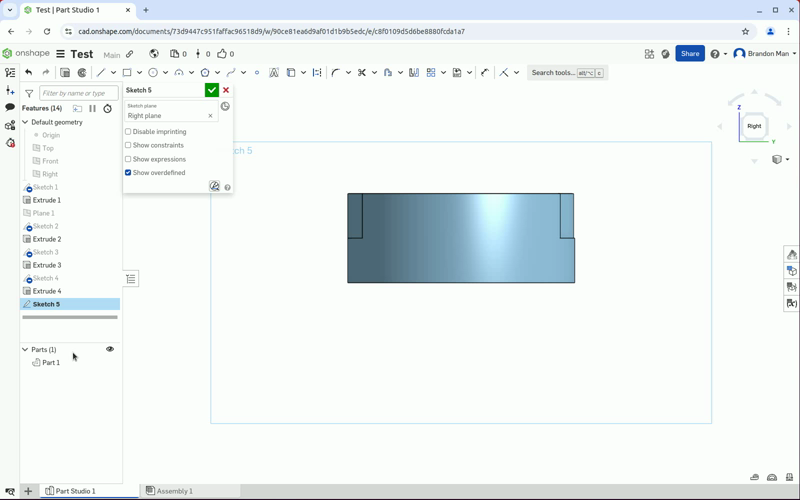
key(y)
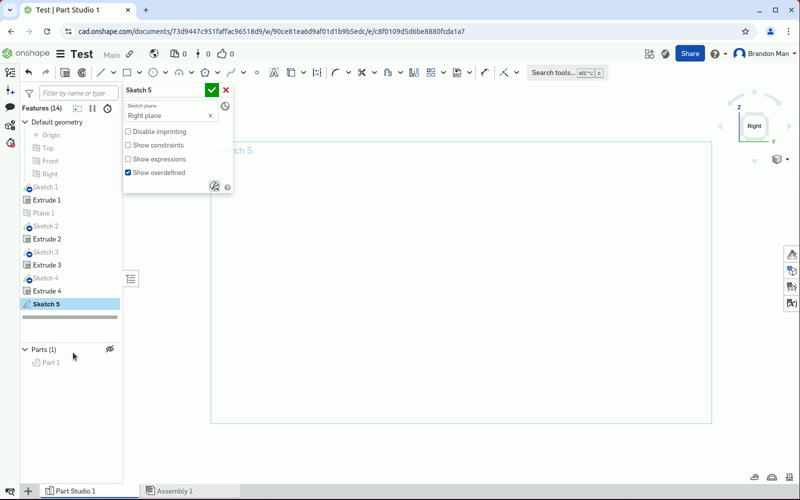
key(c)
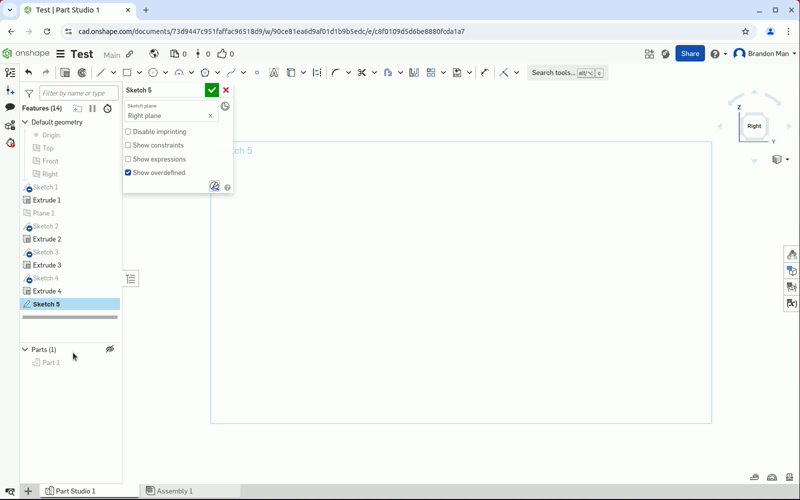
key_down(shift)
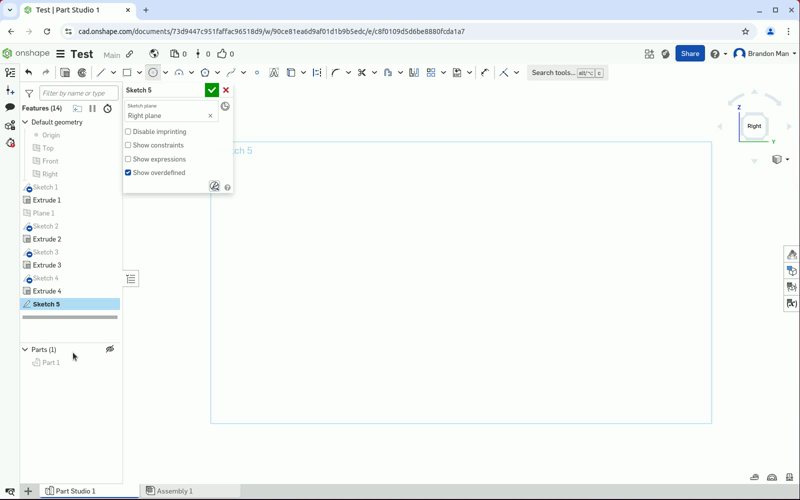
mouse_move(404, 216)
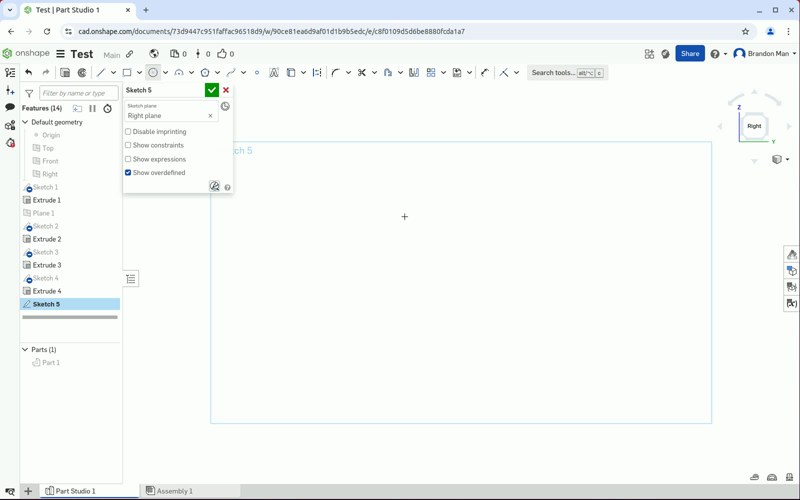
click(404, 216)
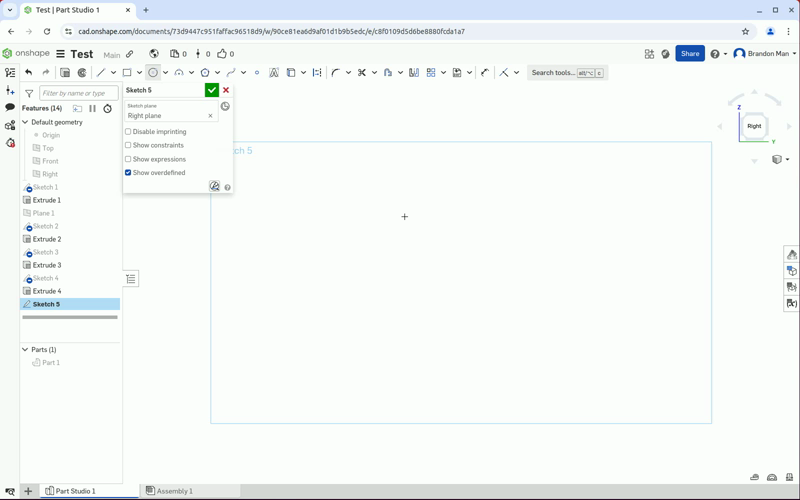
key_up(shift)
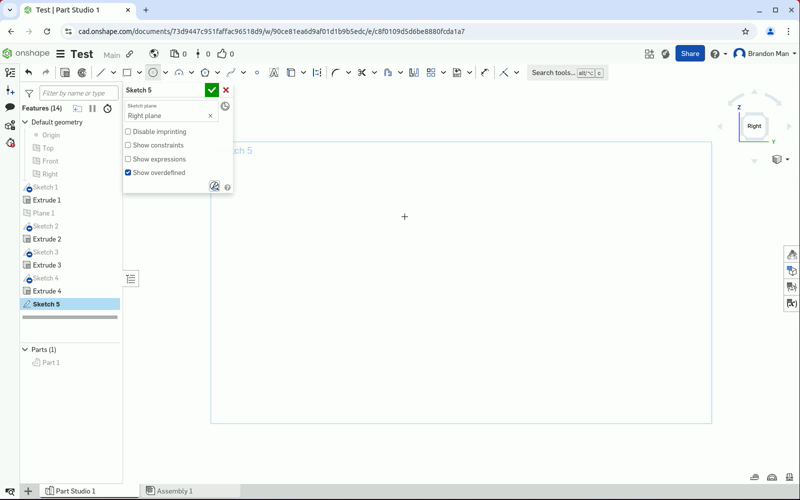
mouse_move(416, 216)
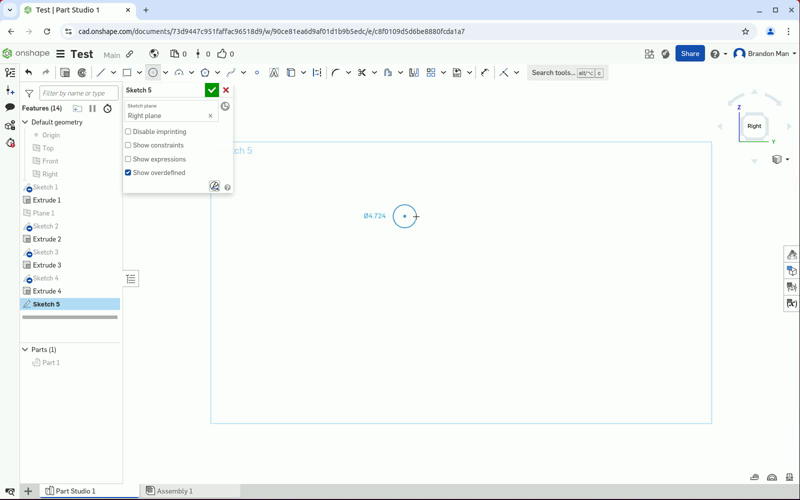
click(416, 216)
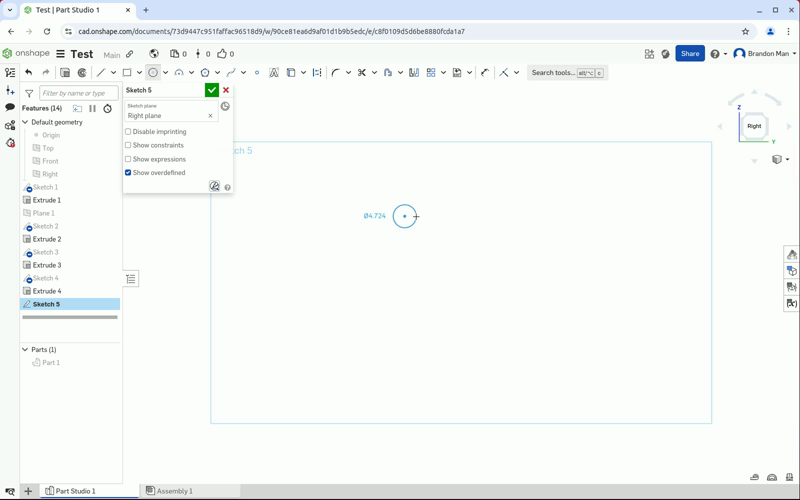
key(esc)
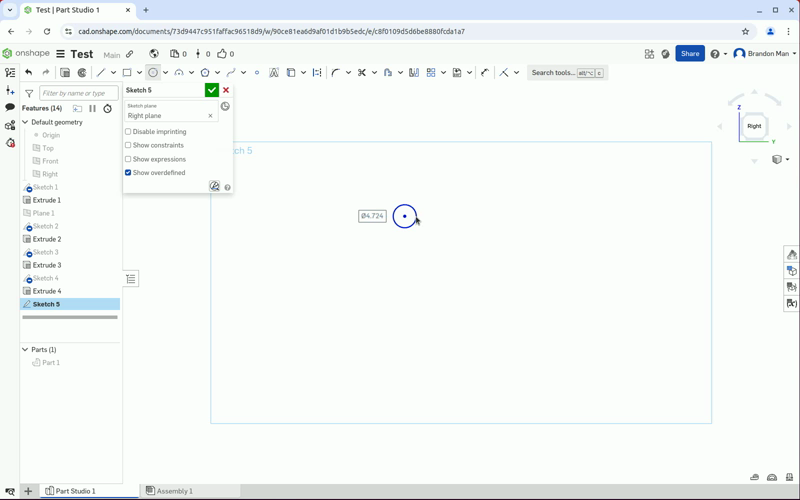
mouse_move(410, 213)
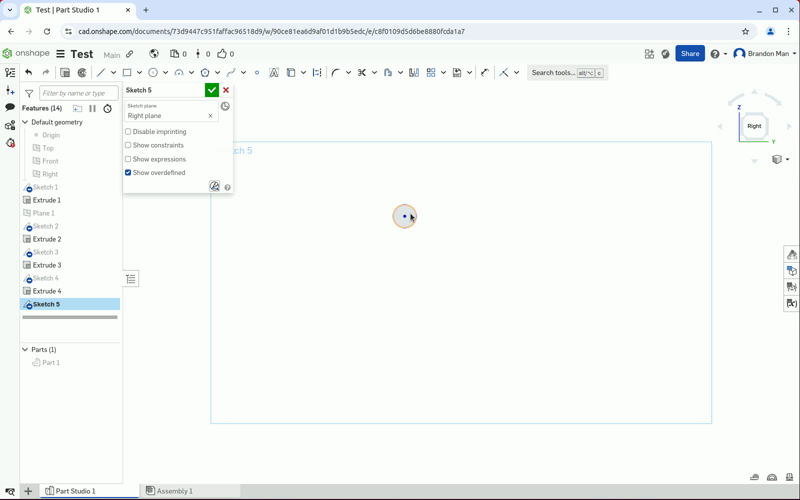
scroll(6)
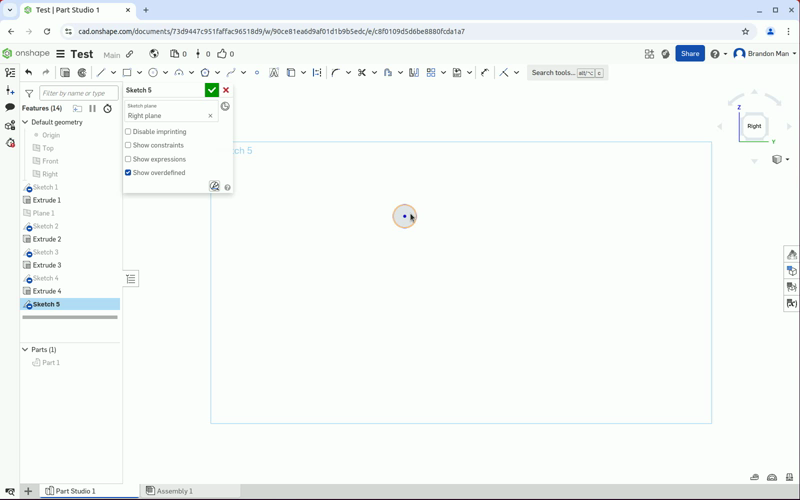
scroll(6)
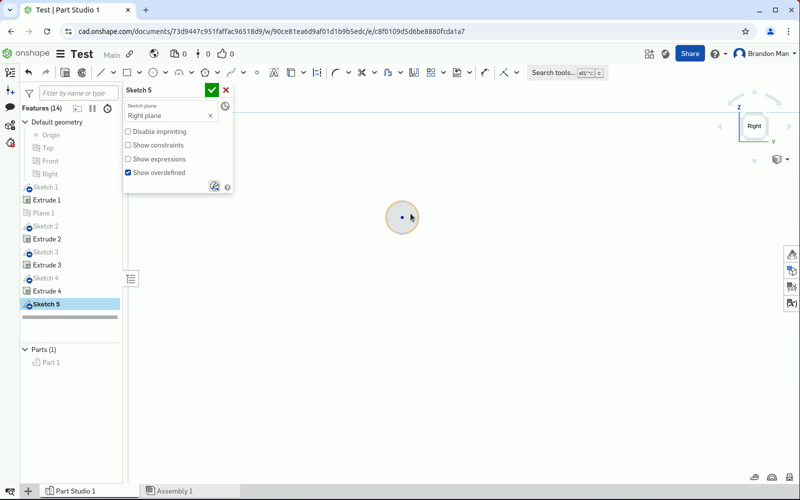
scroll(6)
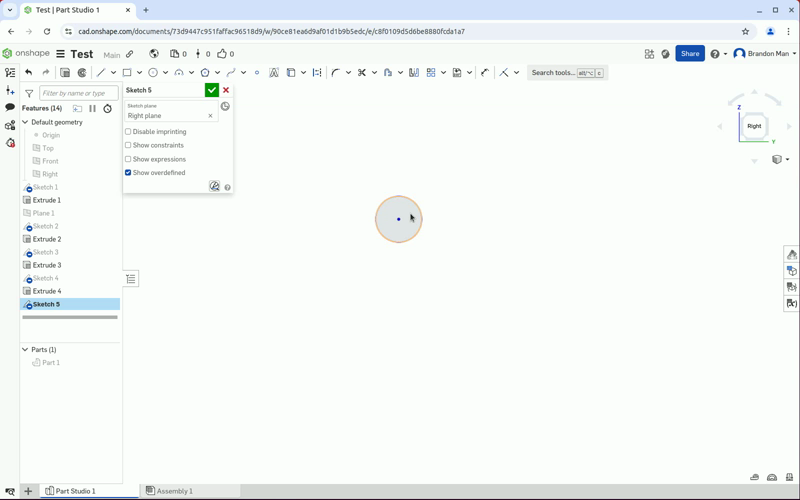
scroll(6)
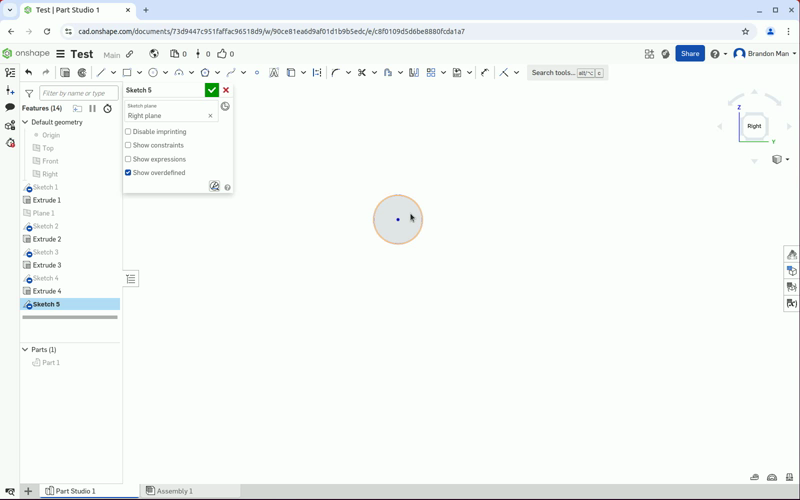
scroll(6)
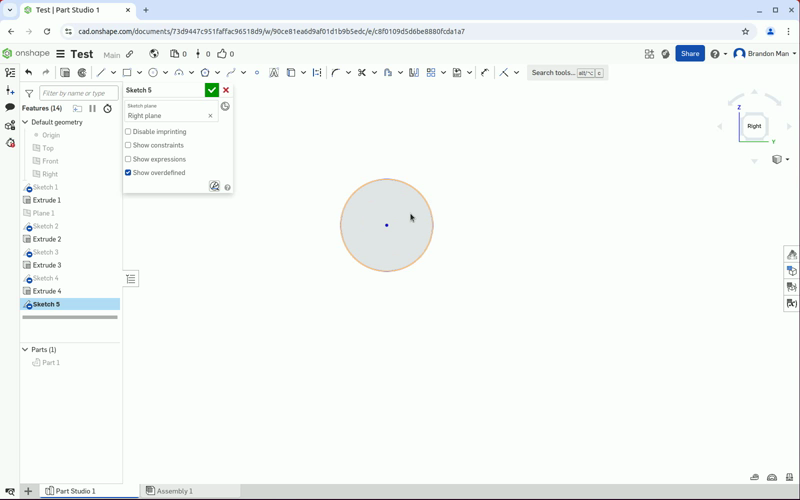
scroll(6)
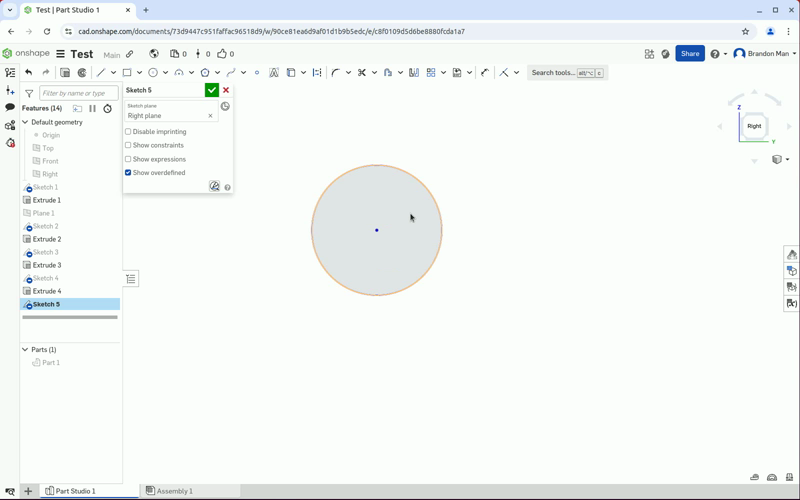
scroll(6)
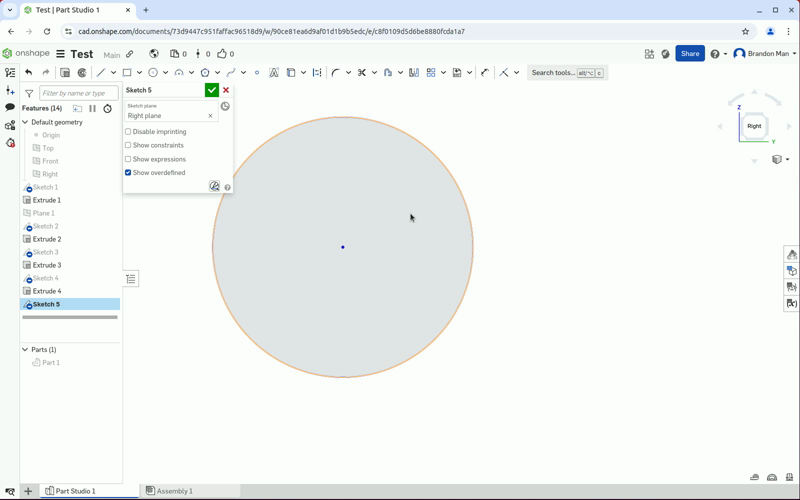
click(410, 213)
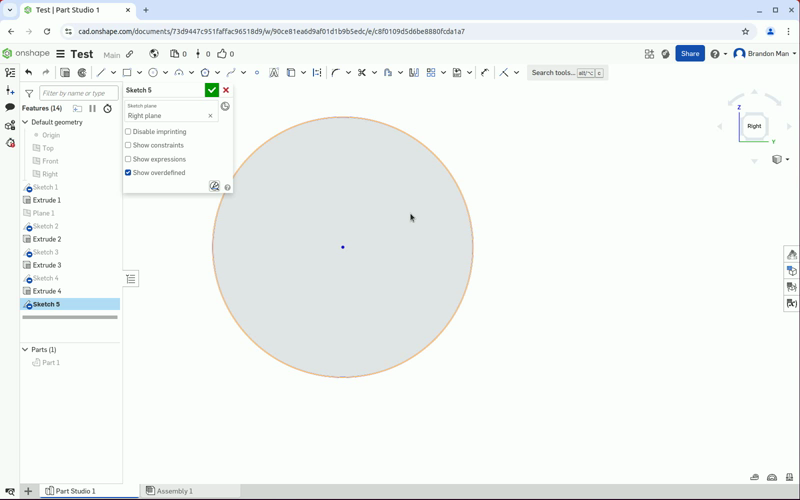
scroll(-6)
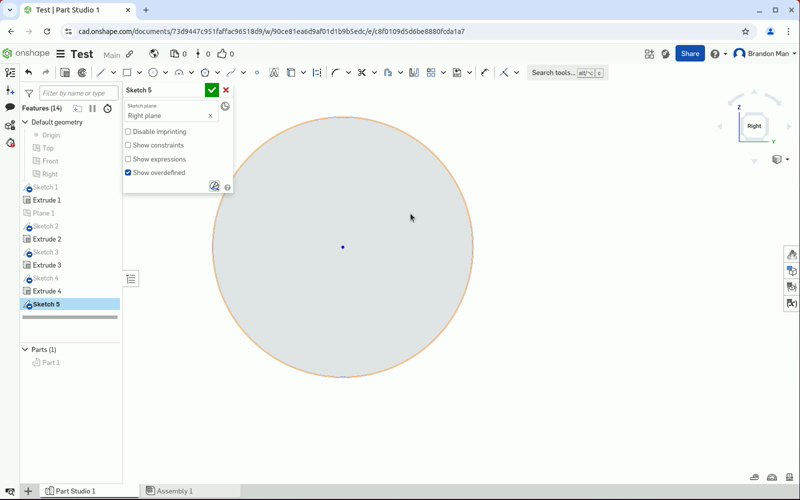
scroll(-6)
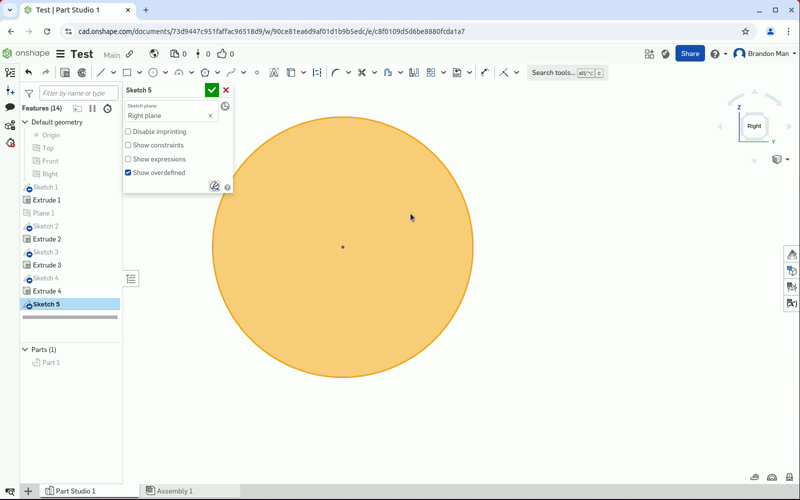
scroll(-6)
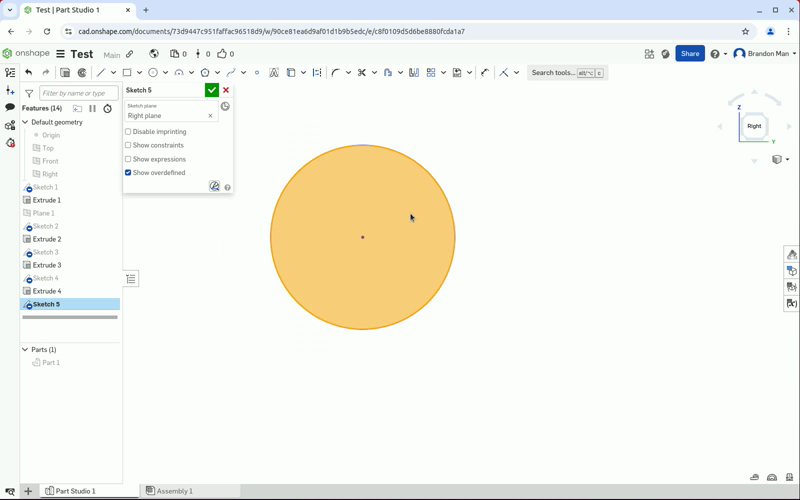
scroll(-6)
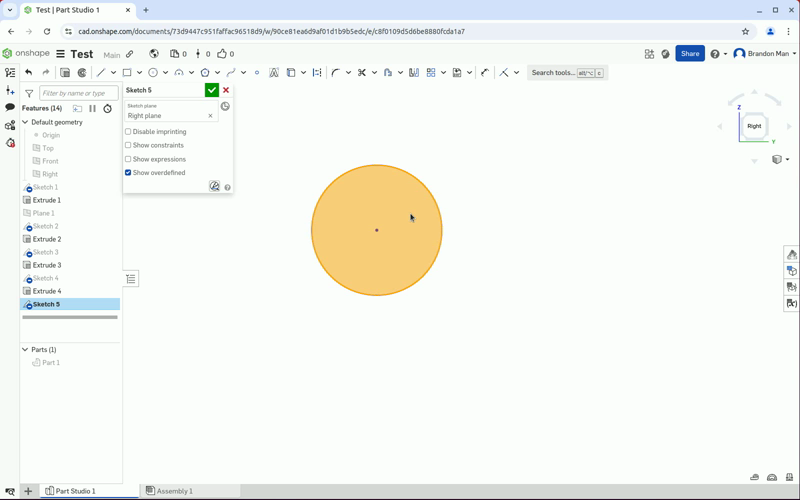
scroll(-6)
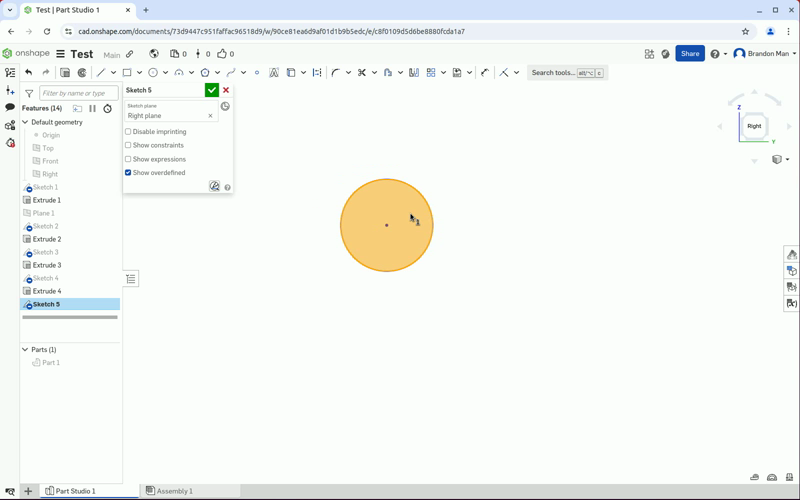
scroll(-6)
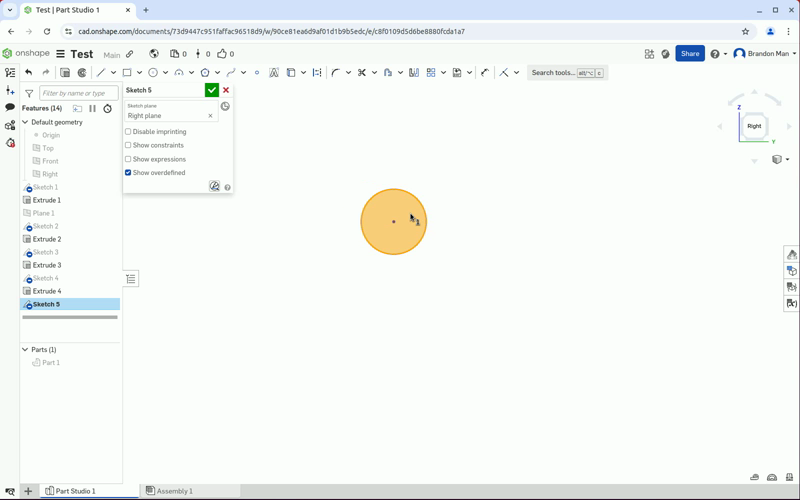
scroll(-6)
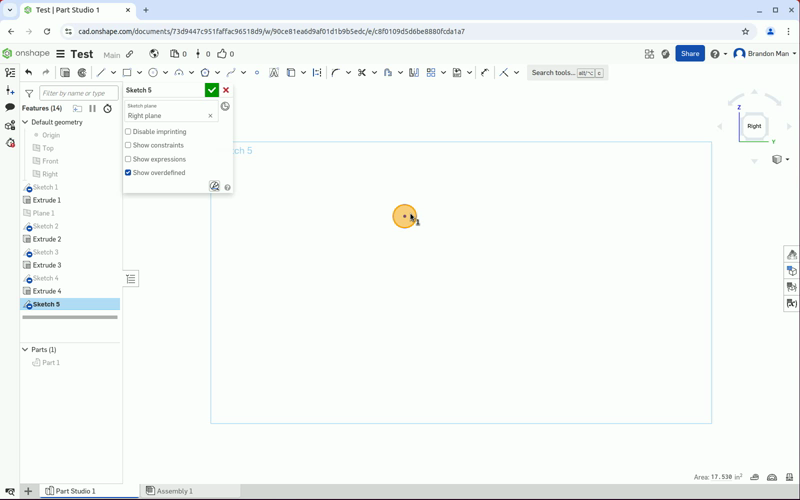
mouse_move(73, 352)
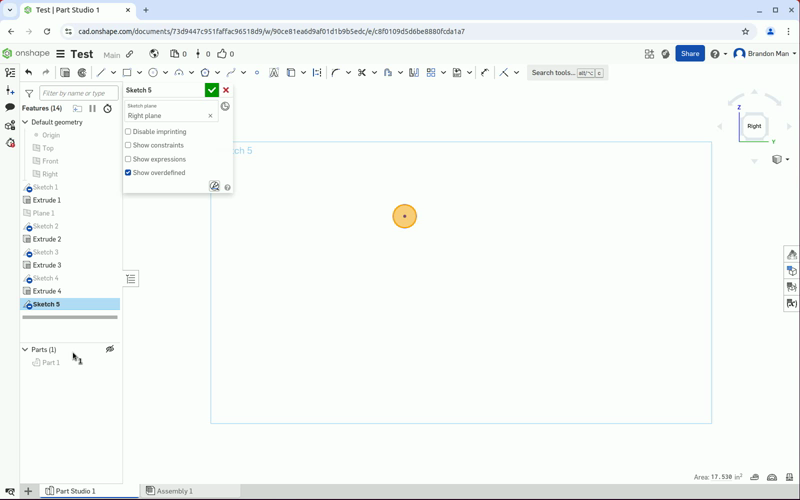
key(shift+y)
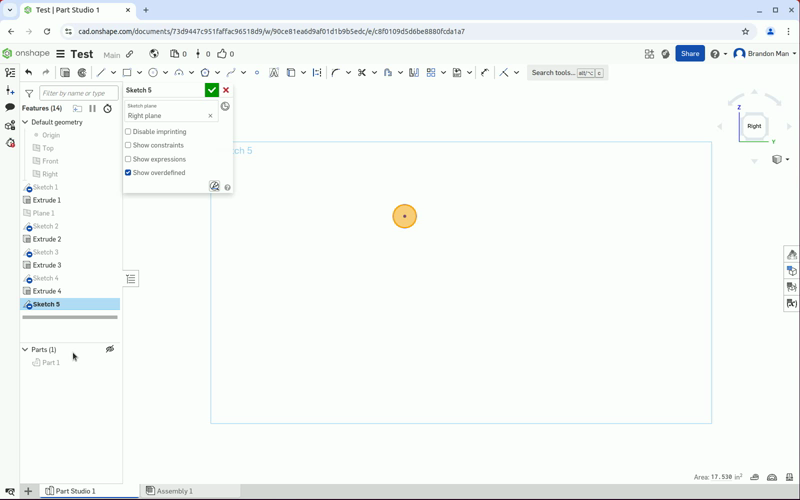
key(shift+e)
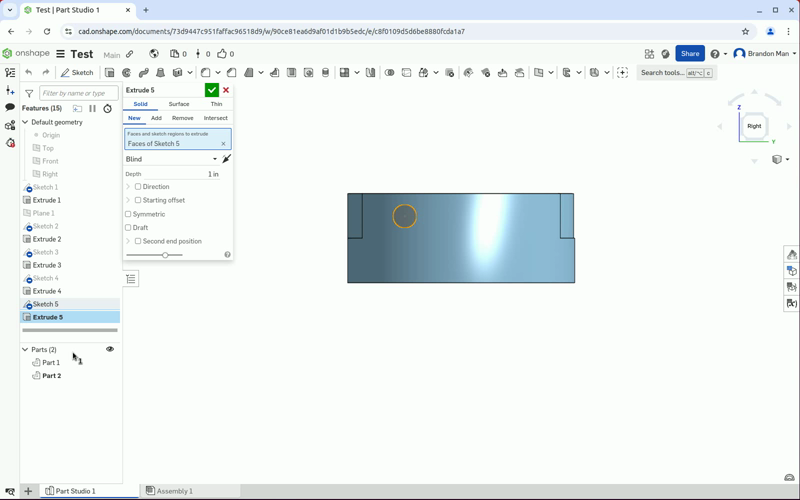
mouse_move(143, 106)
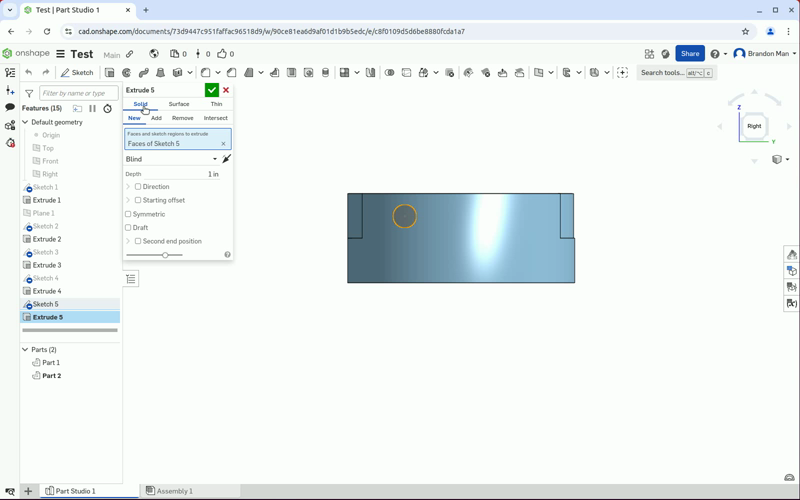
click(143, 106)
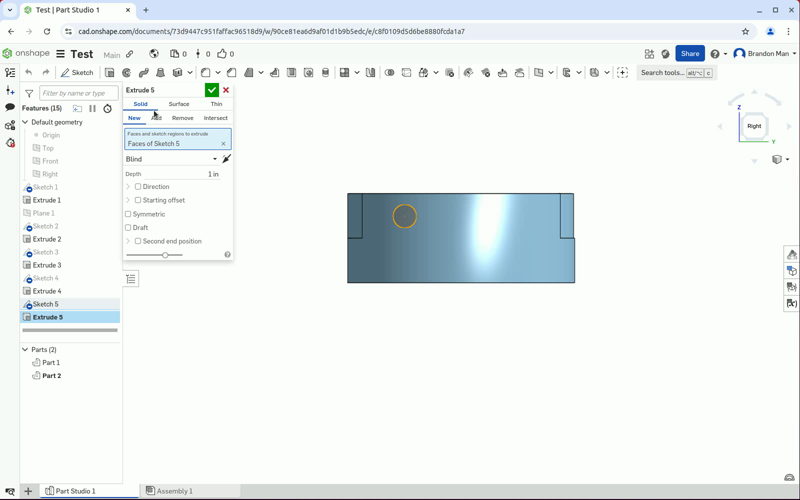
mouse_move(186, 120)
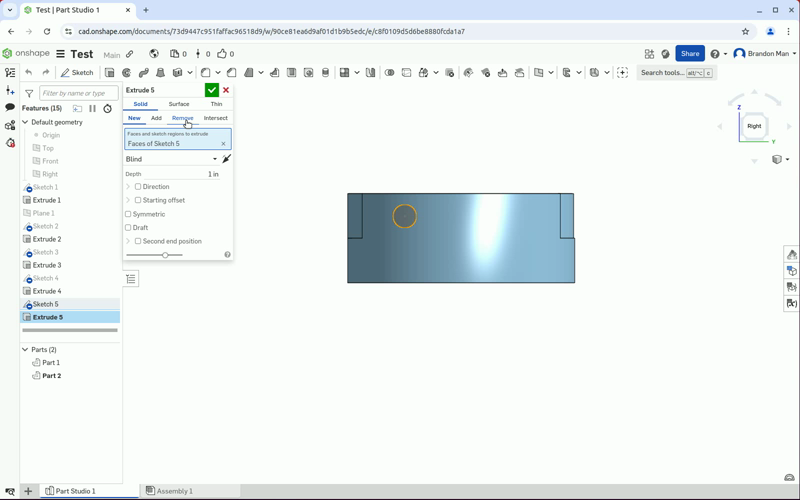
click(186, 120)
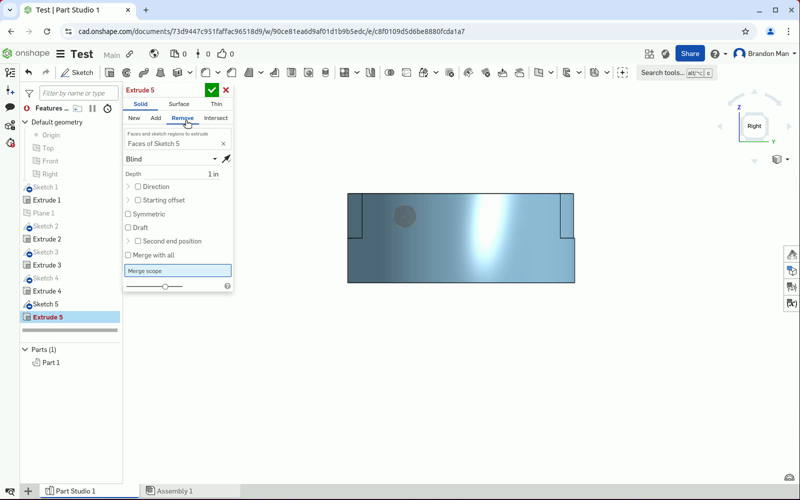
key(tab, 4)
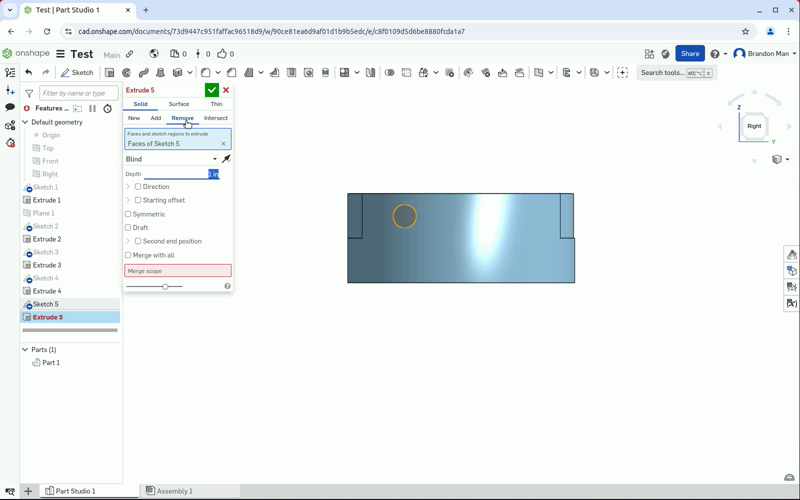
text(23.108)
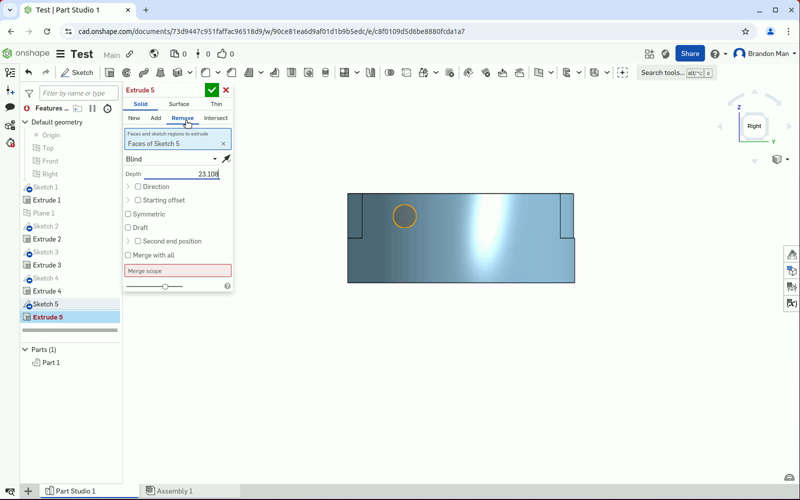
key(tab, 3)
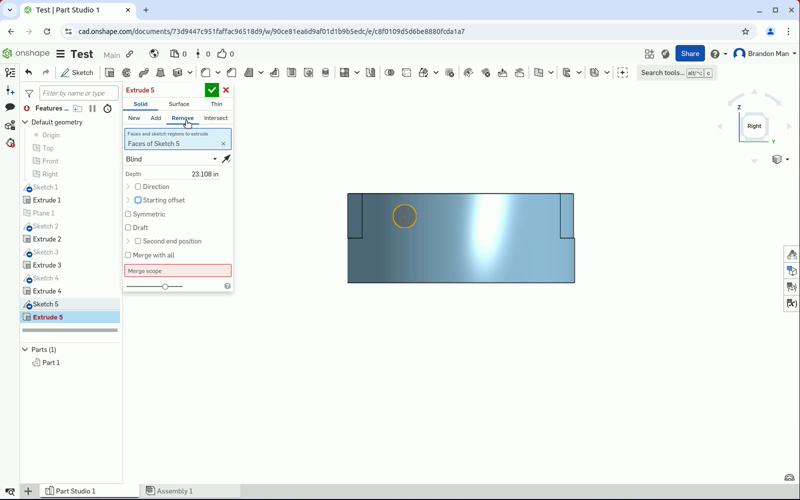
key(tab, 2)
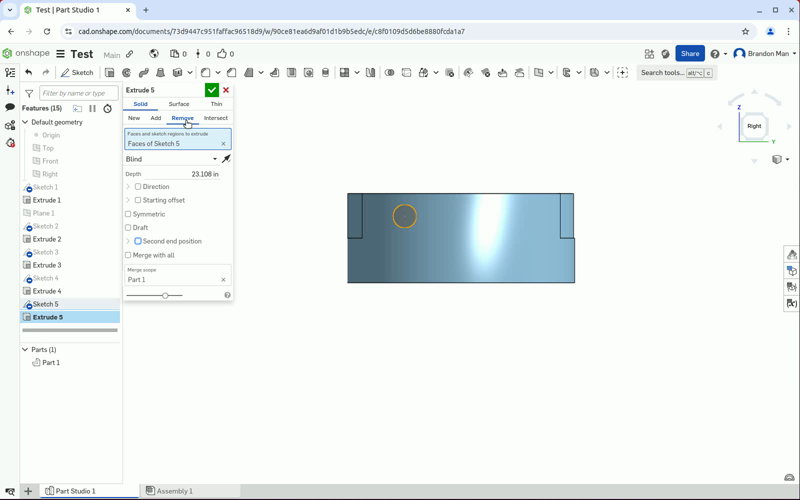
key(space)
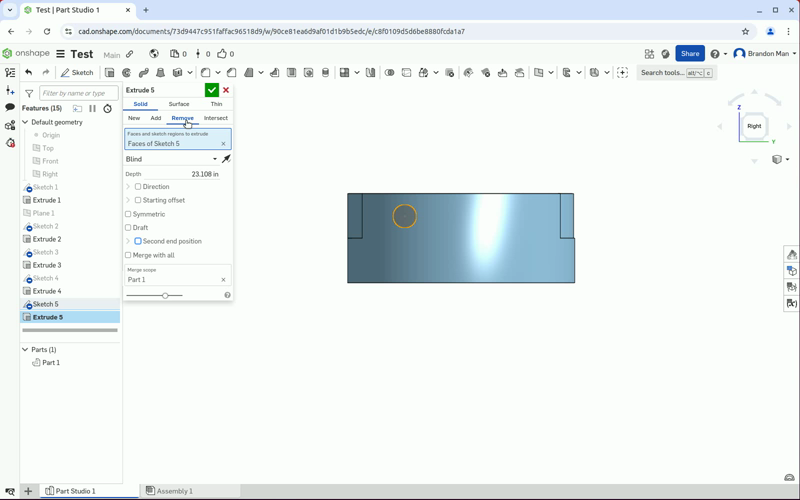
key(tab, 3)
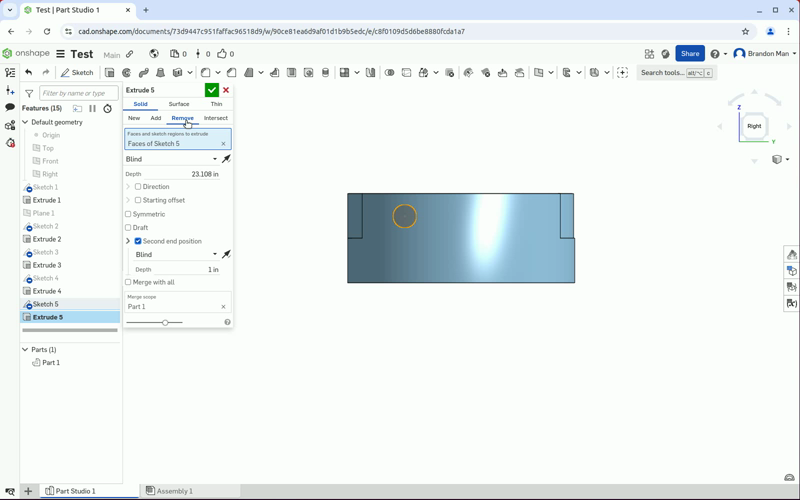
text(23.108)
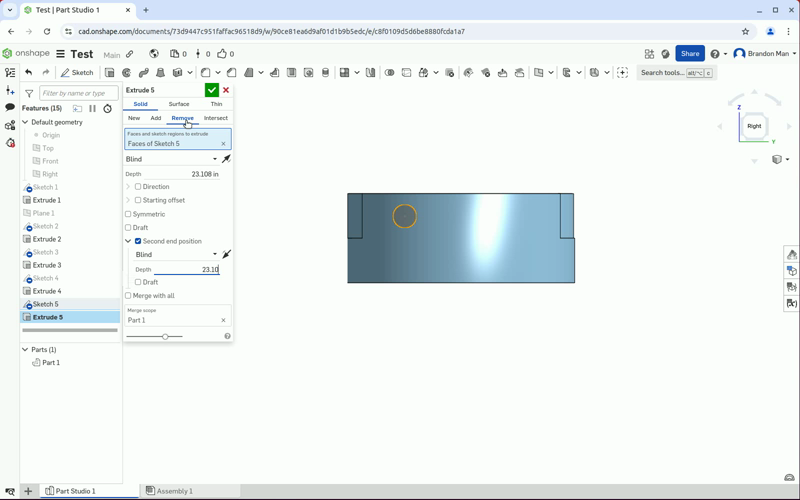
key(tab, 2)
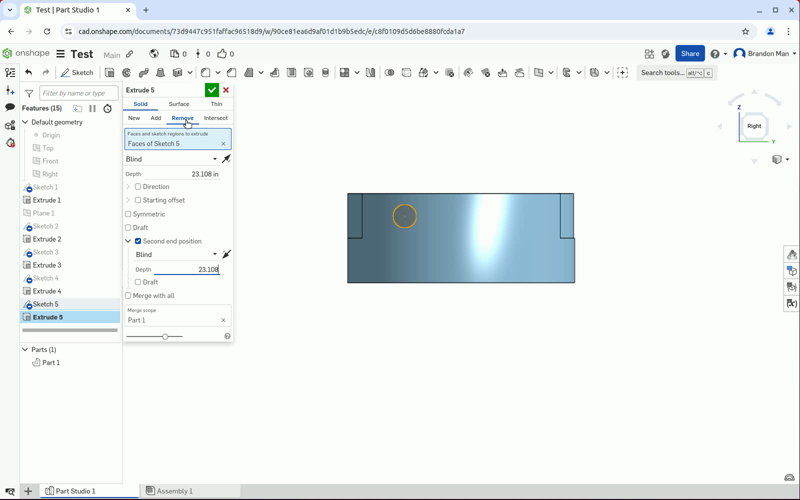
key(space)
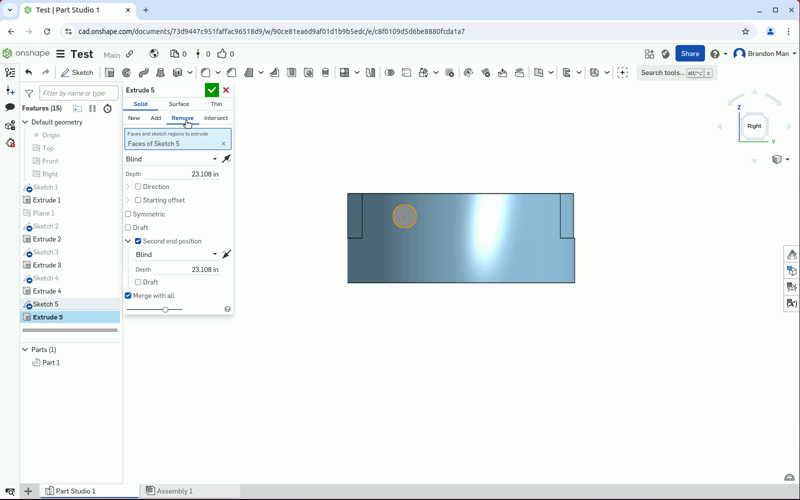
key(enter)
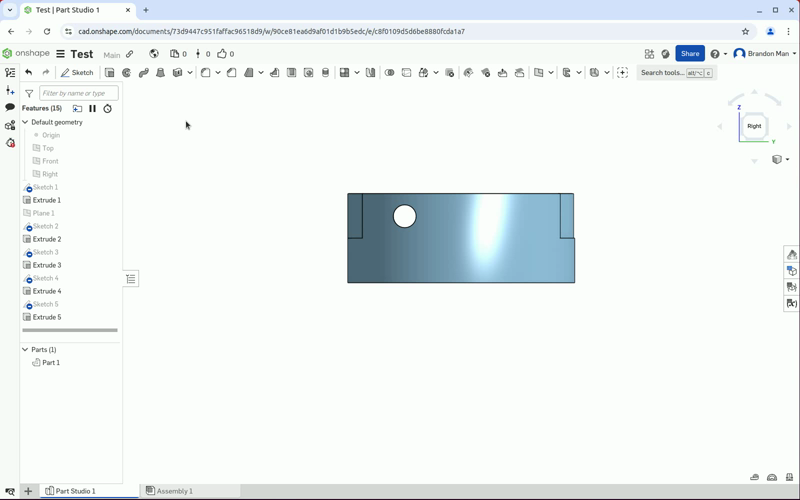
key(shift+h)
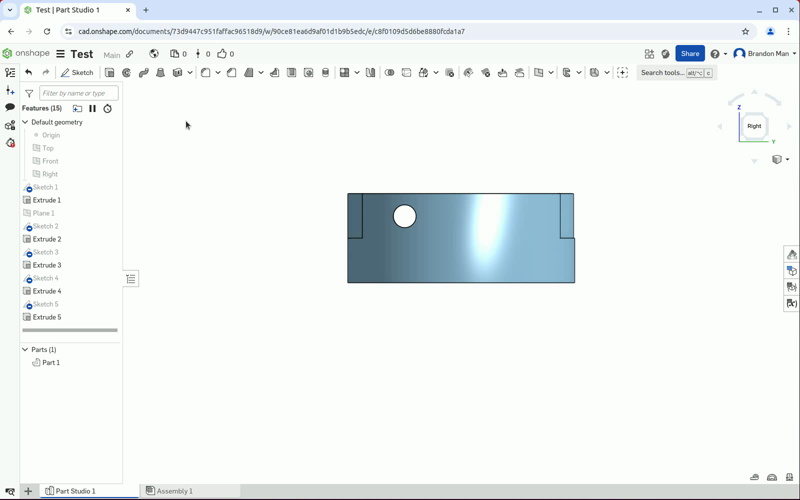
key(shift+h)
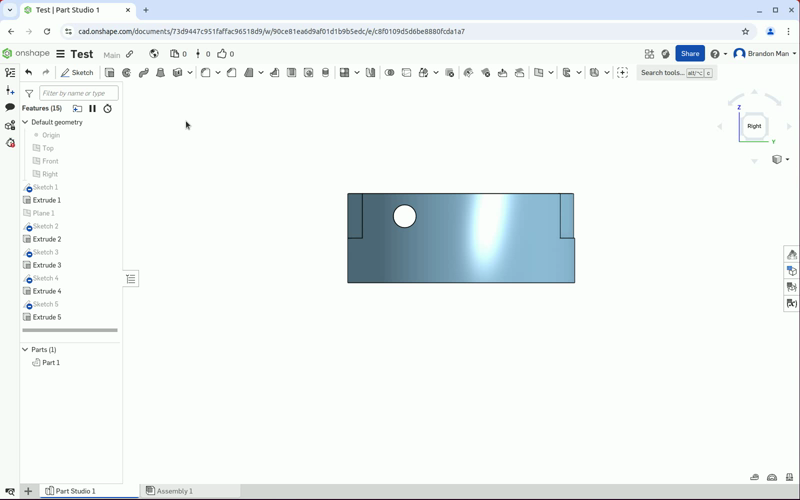
mouse_move(73, 189)
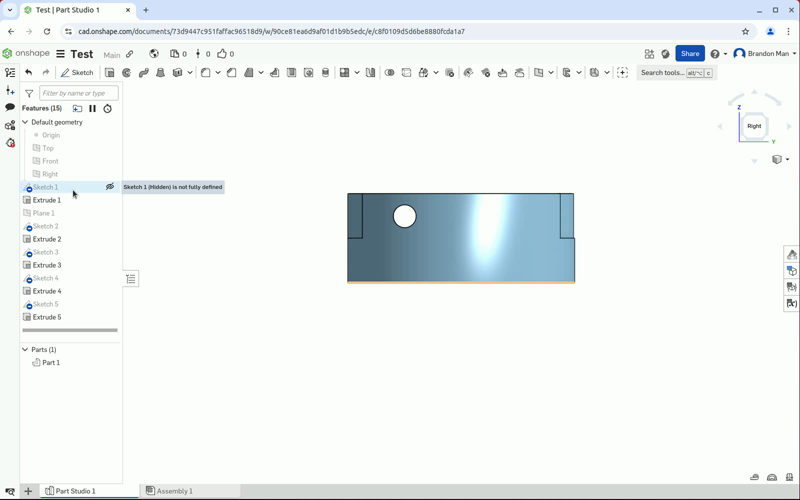
click(73, 189)
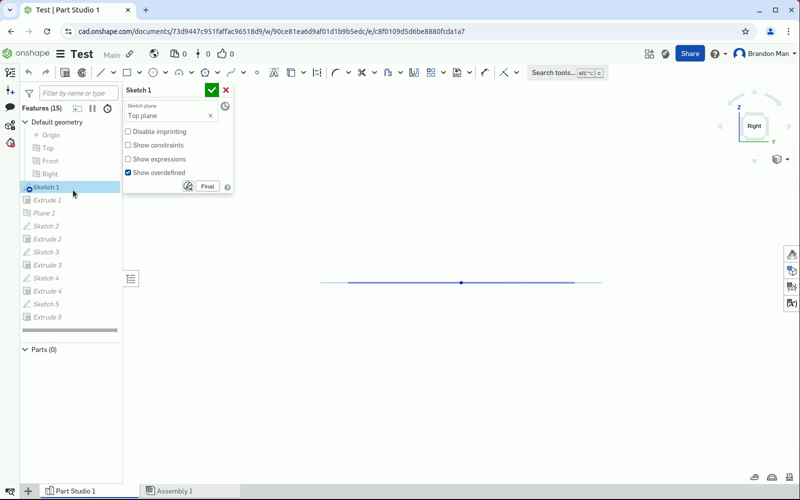
mouse_move(229, 92)
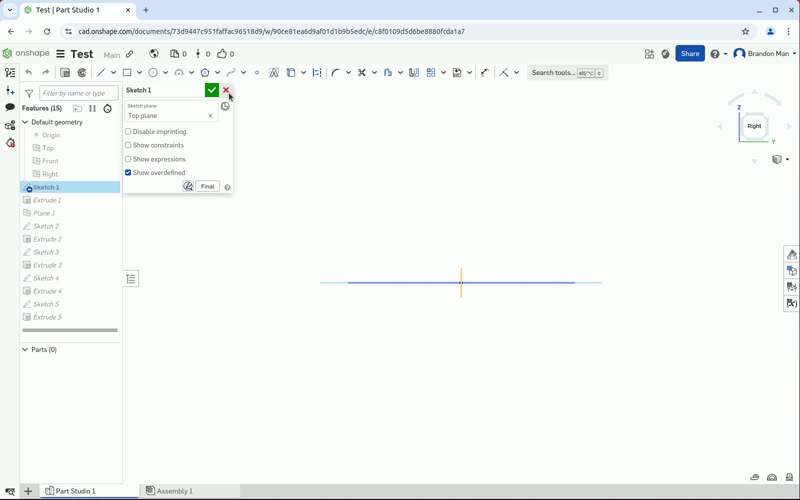
click(229, 92)
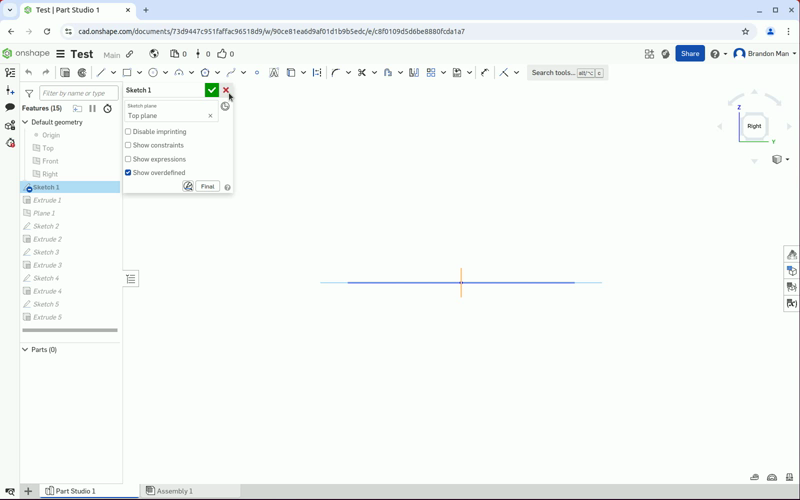
key(shift+s)
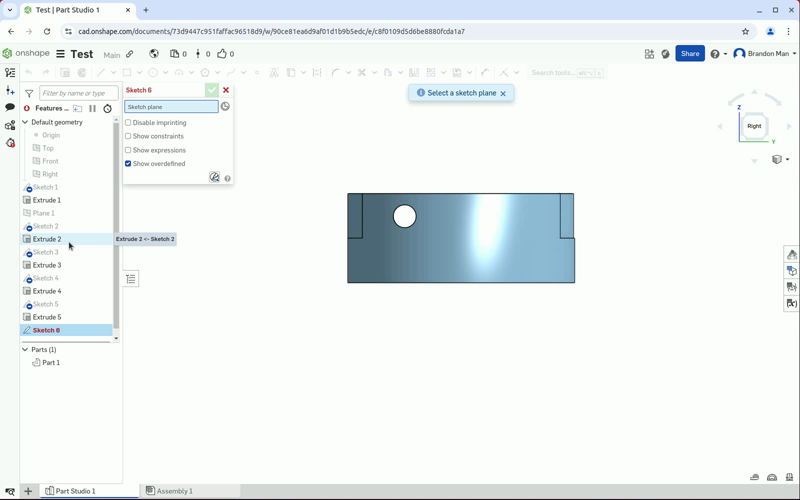
scroll(3)
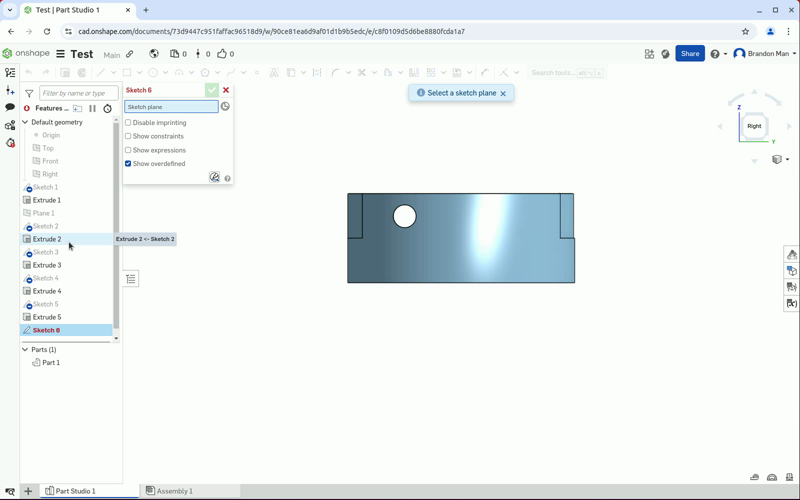
mouse_move(69, 176)
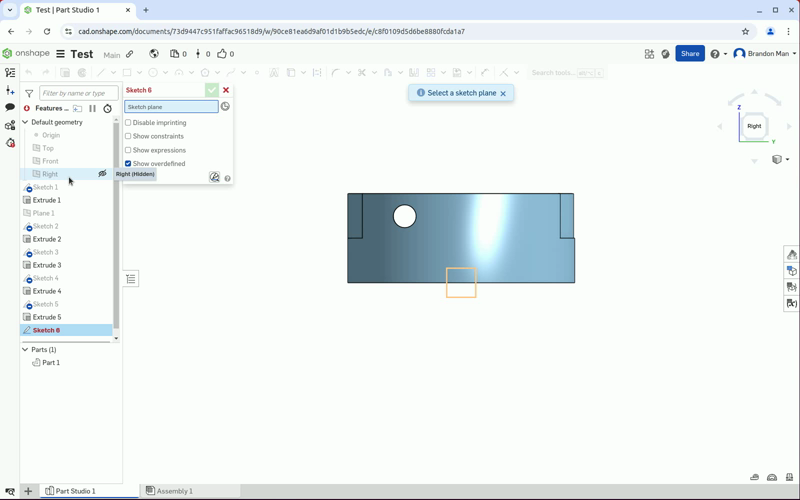
click(69, 176)
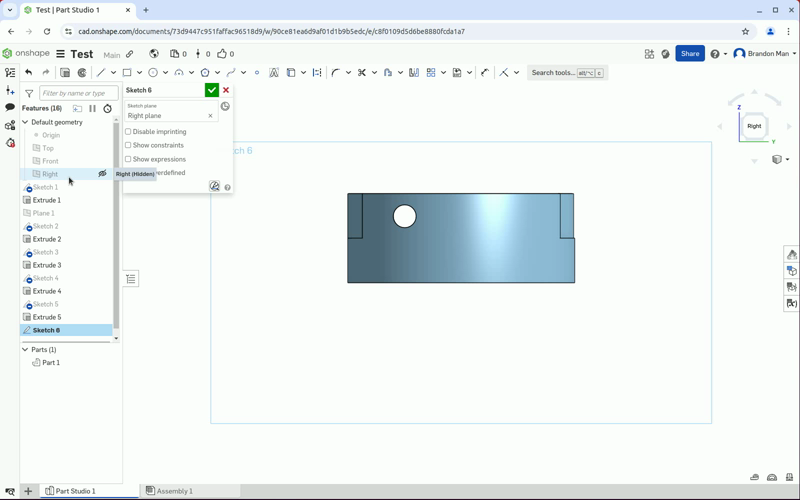
mouse_move(73, 352)
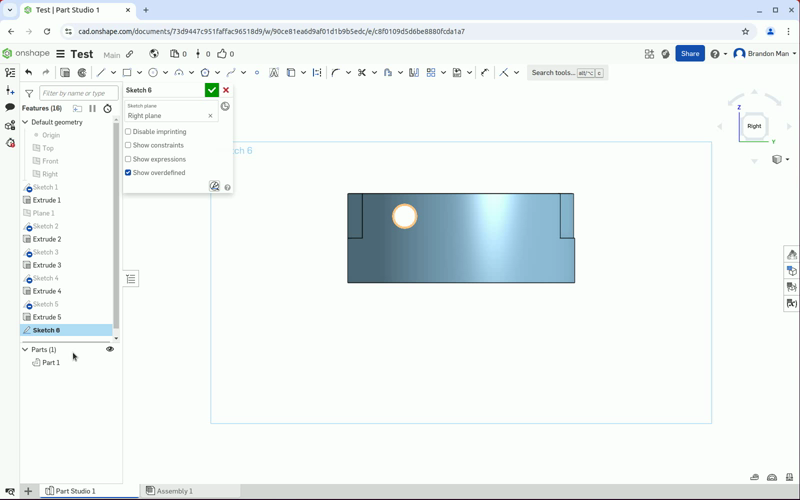
key(y)
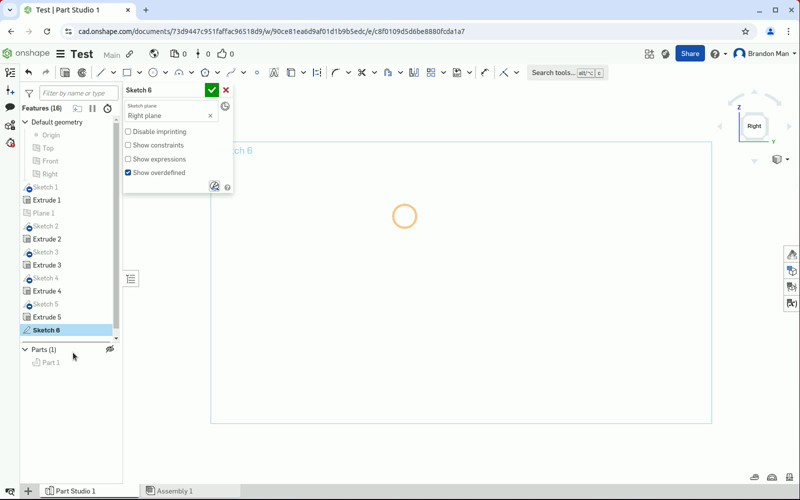
key(c)
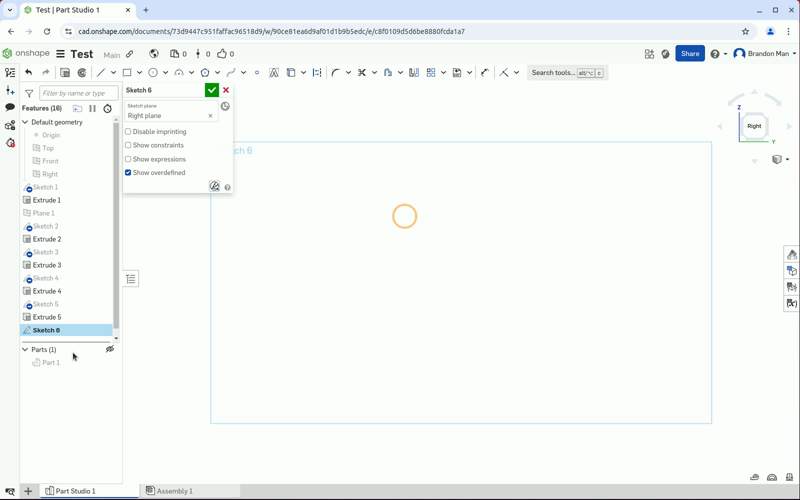
key_down(shift)
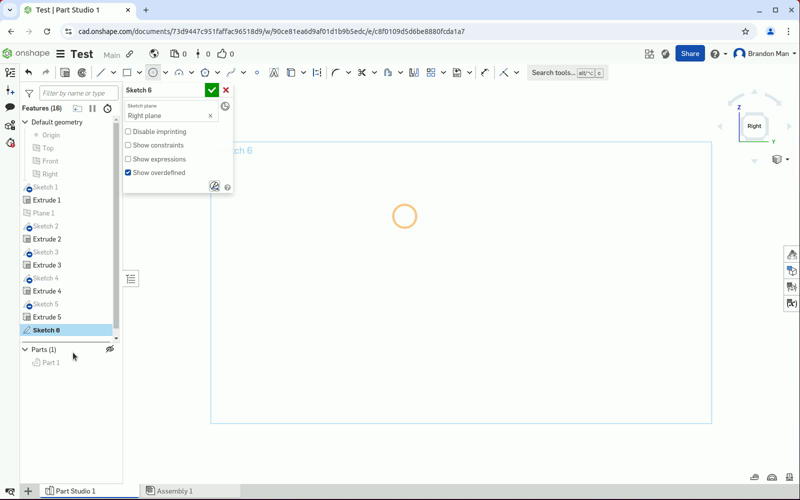
mouse_move(517, 216)
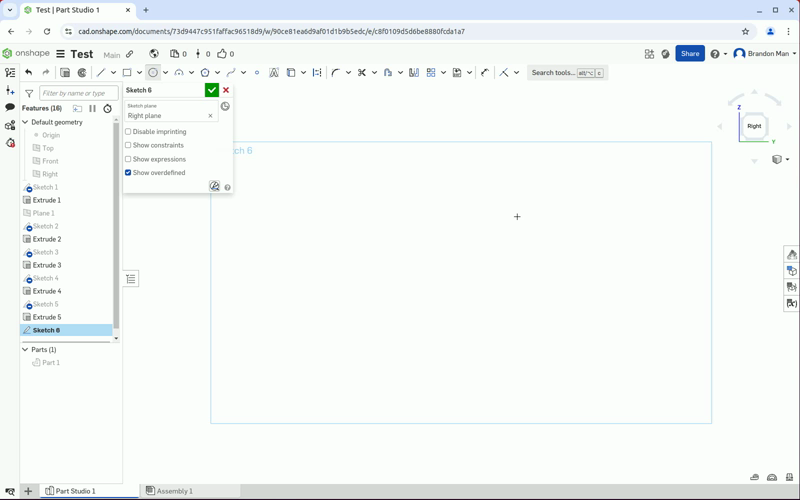
click(517, 216)
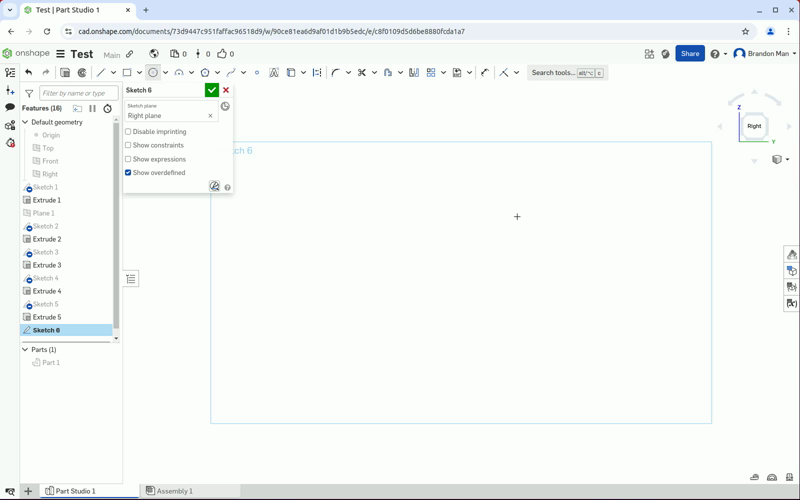
key_up(shift)
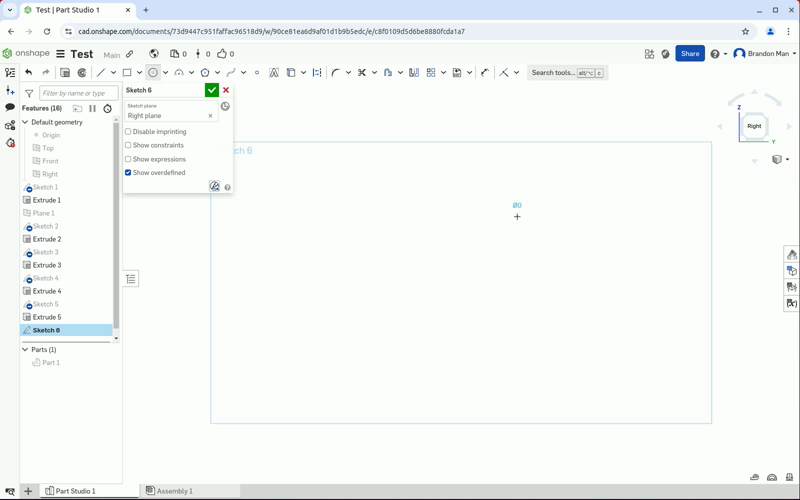
mouse_move(528, 216)
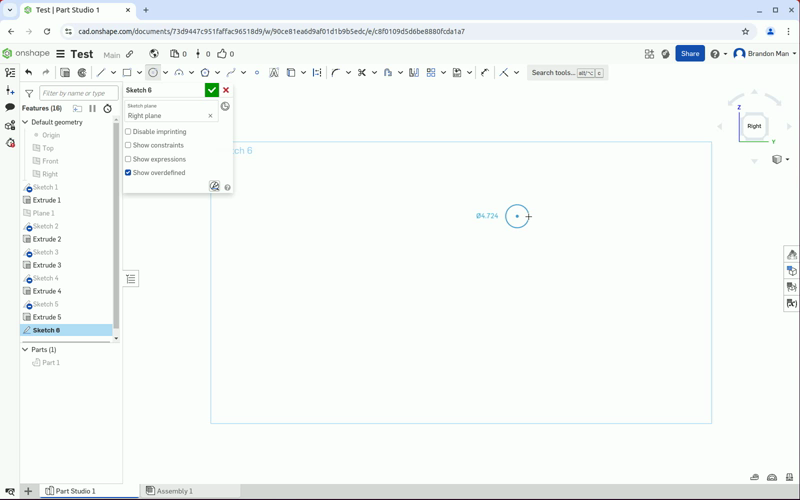
click(528, 216)
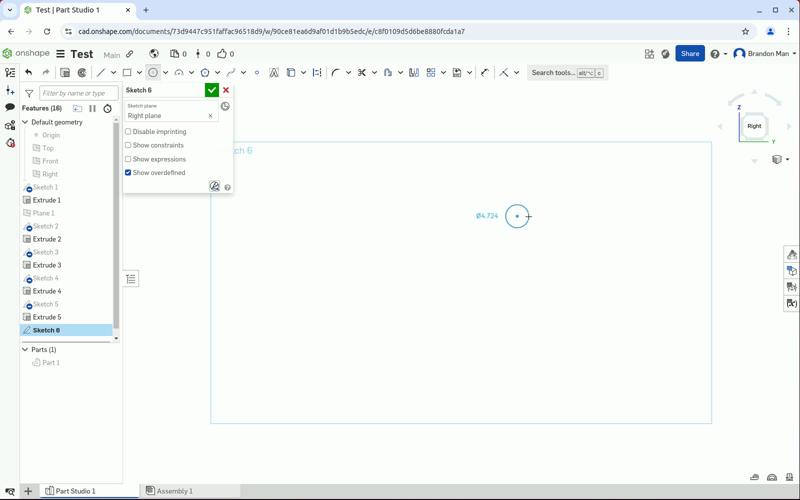
key(esc)
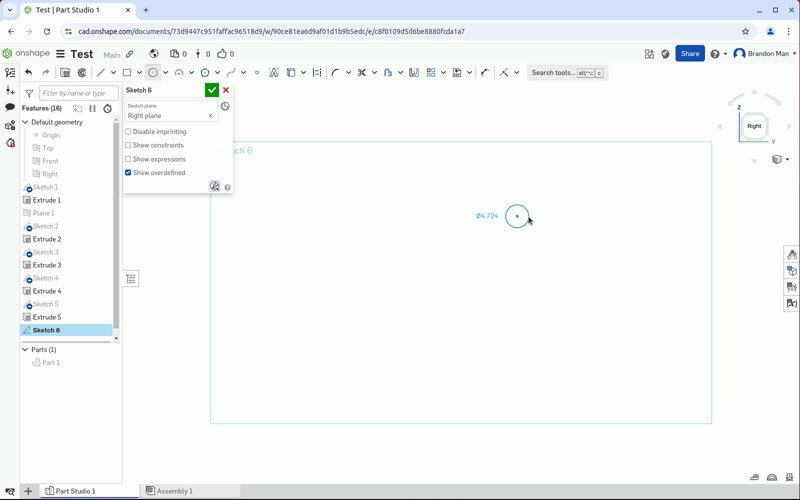
mouse_move(508, 221)
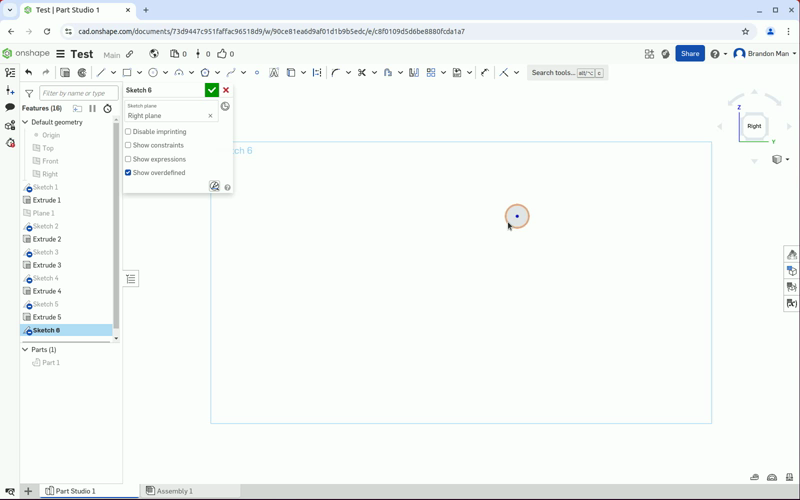
scroll(6)
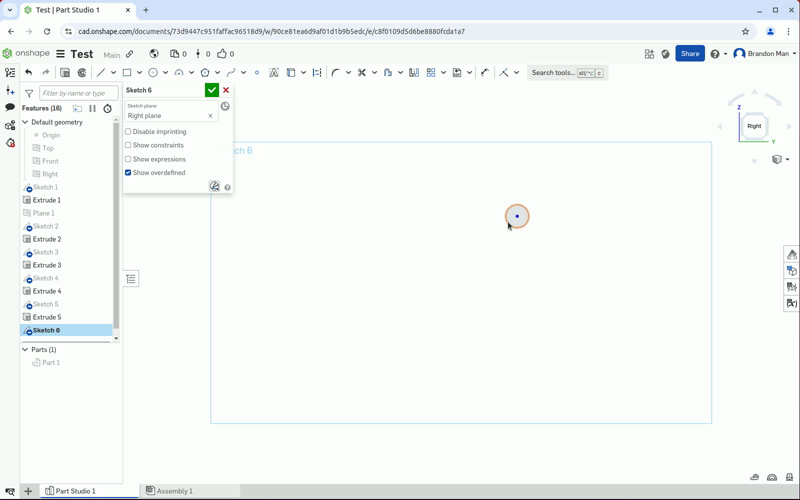
scroll(6)
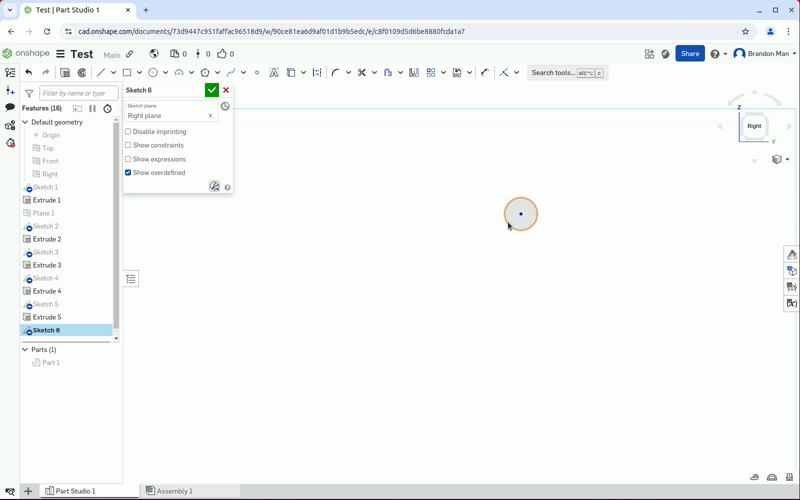
scroll(6)
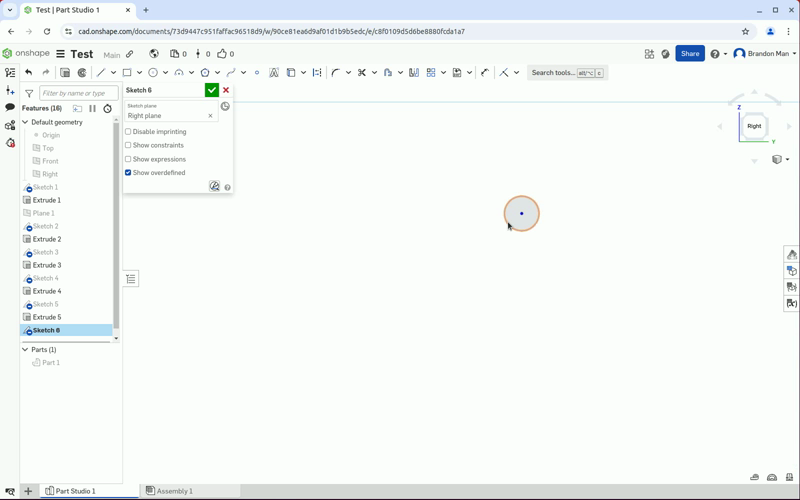
scroll(6)
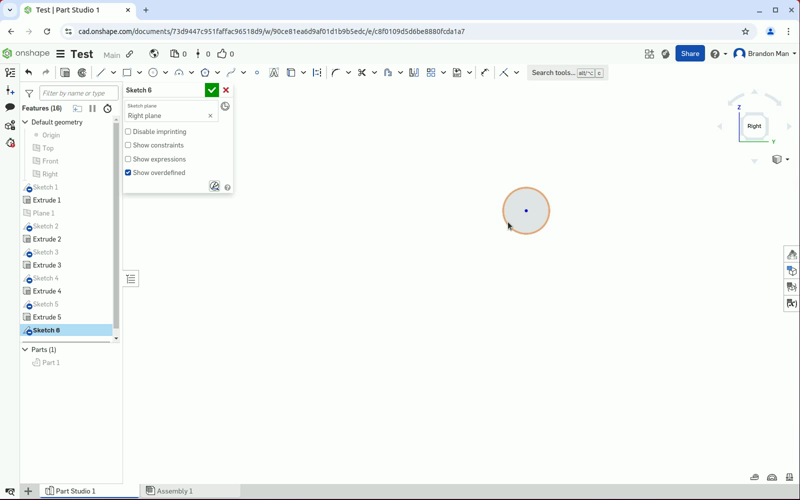
scroll(6)
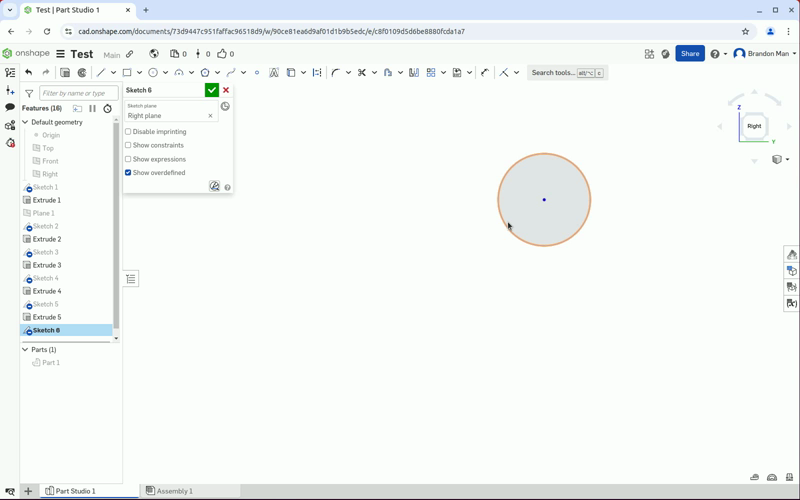
scroll(6)
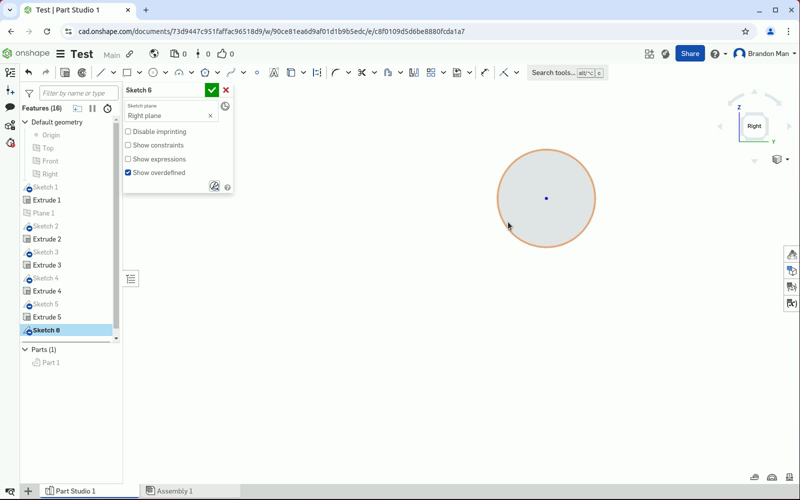
scroll(6)
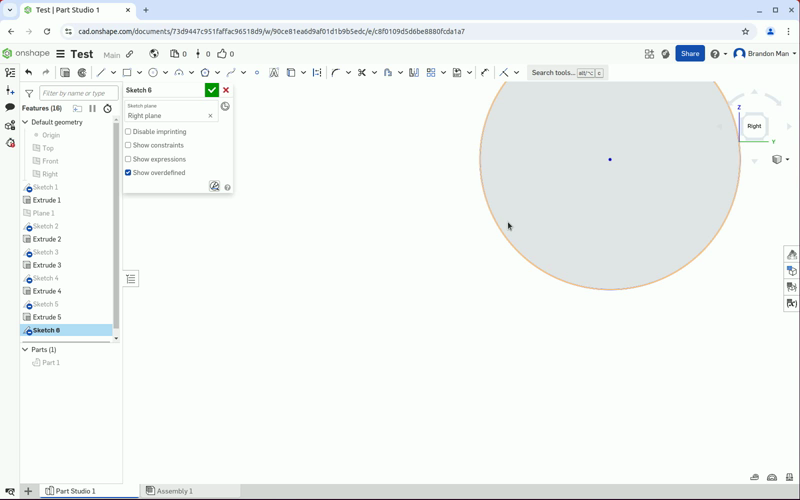
click(508, 221)
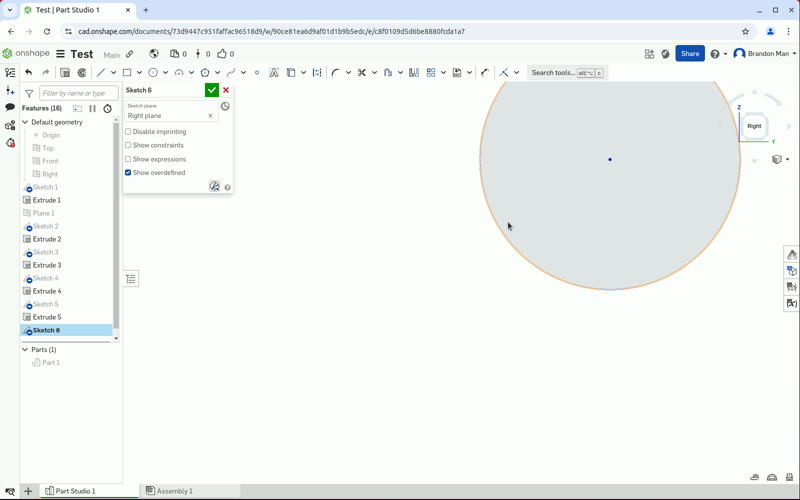
scroll(-6)
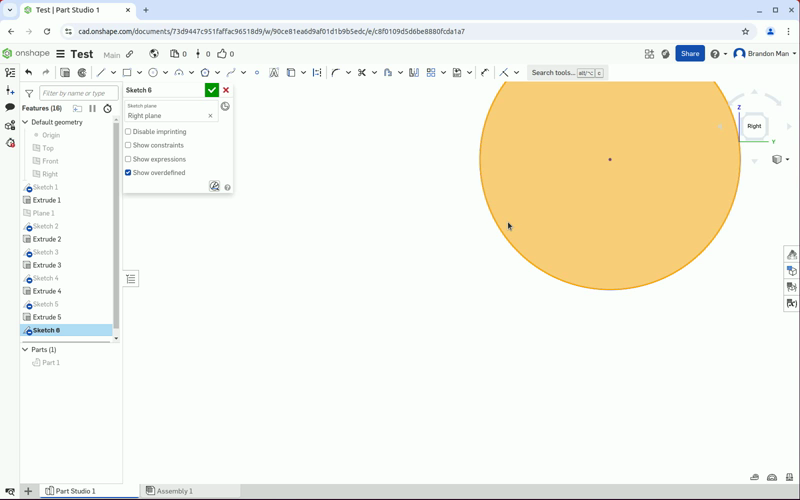
scroll(-6)
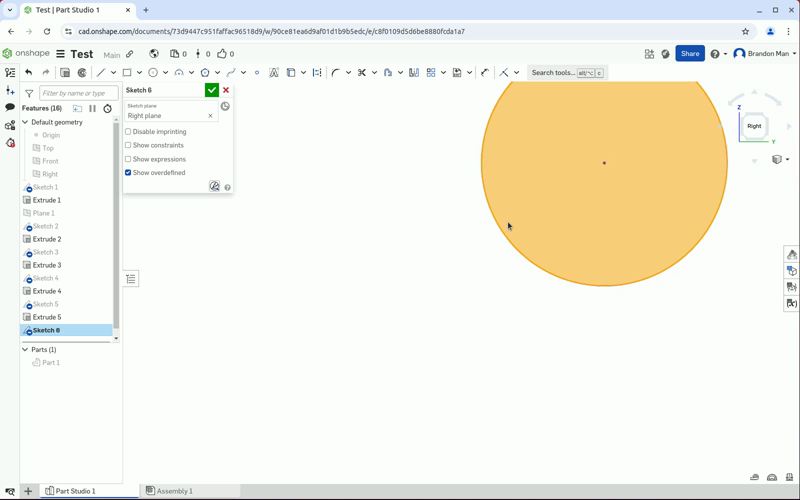
scroll(-6)
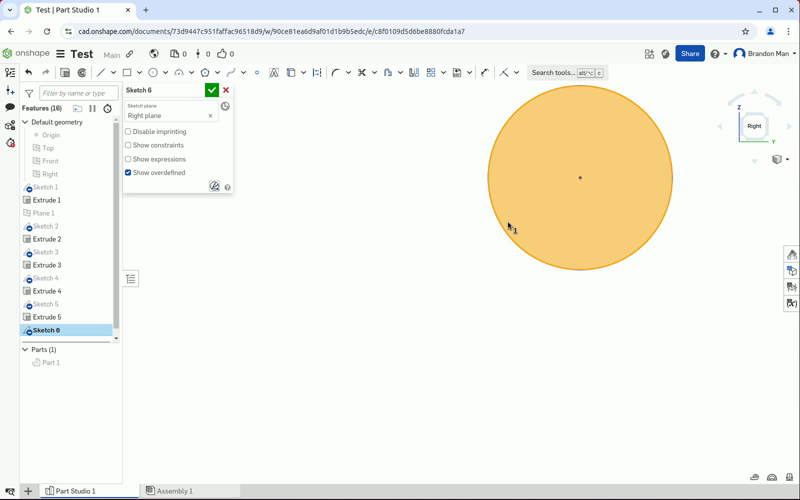
scroll(-6)
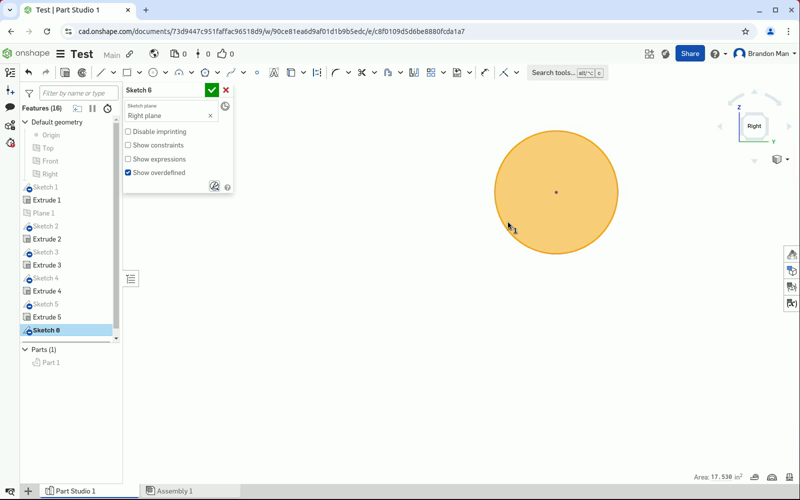
scroll(-6)
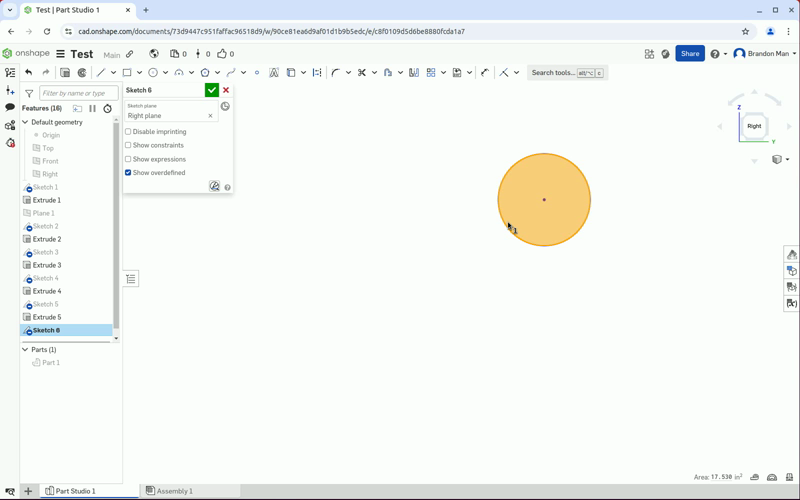
scroll(-6)
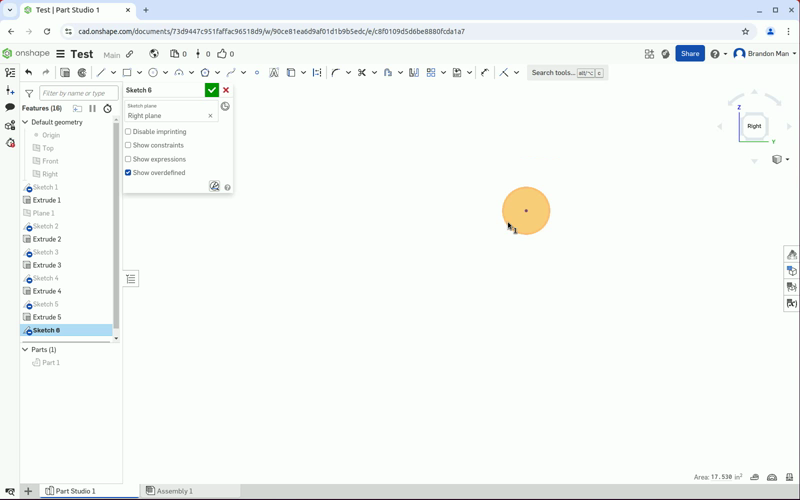
scroll(-6)
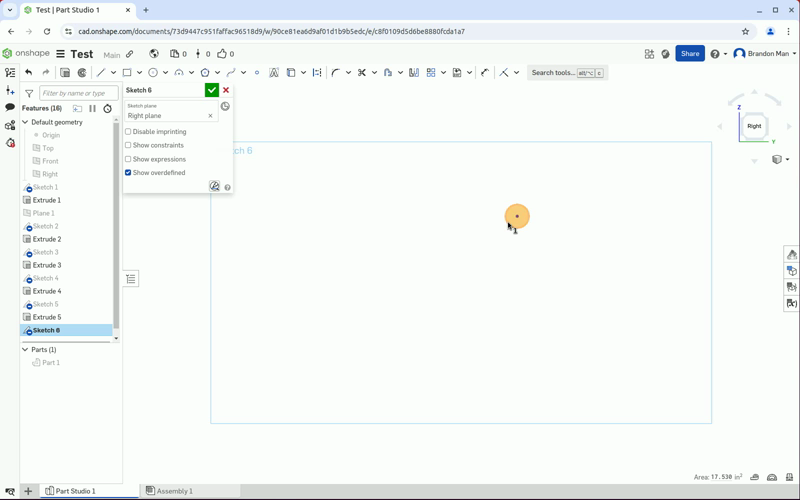
mouse_move(73, 352)
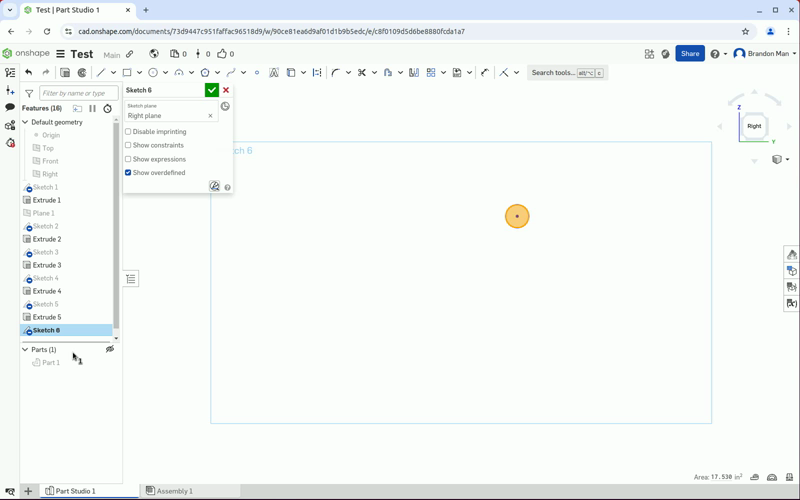
key(shift+y)
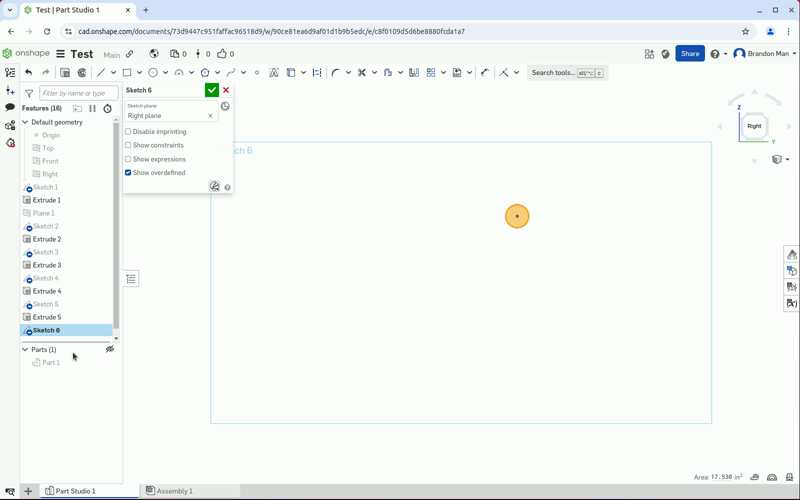
key(shift+e)
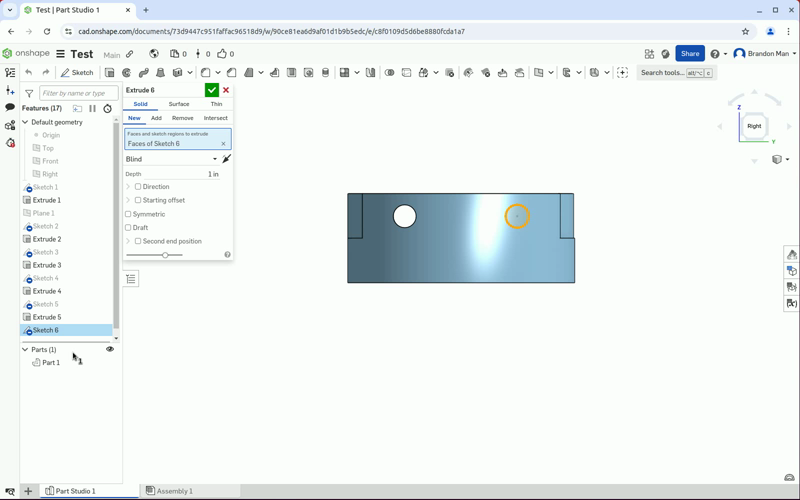
mouse_move(143, 106)
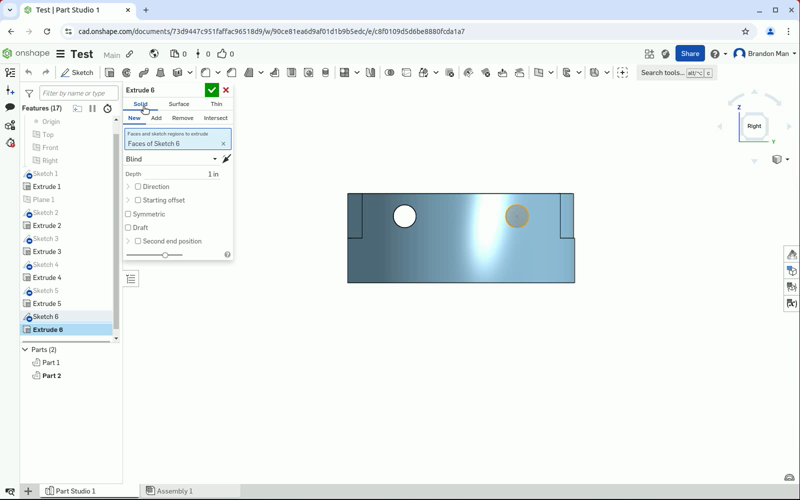
click(143, 106)
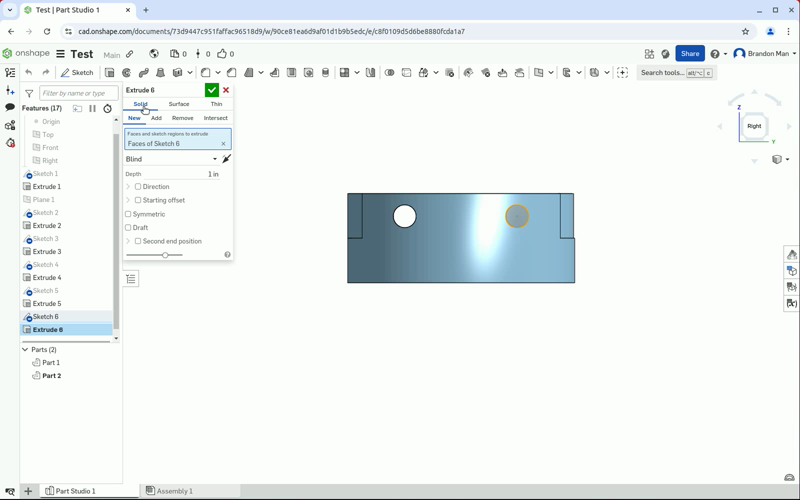
mouse_move(186, 120)
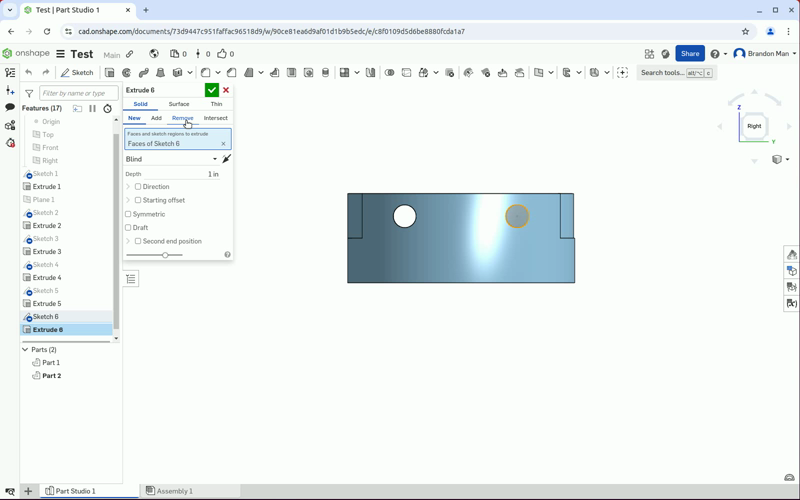
click(186, 120)
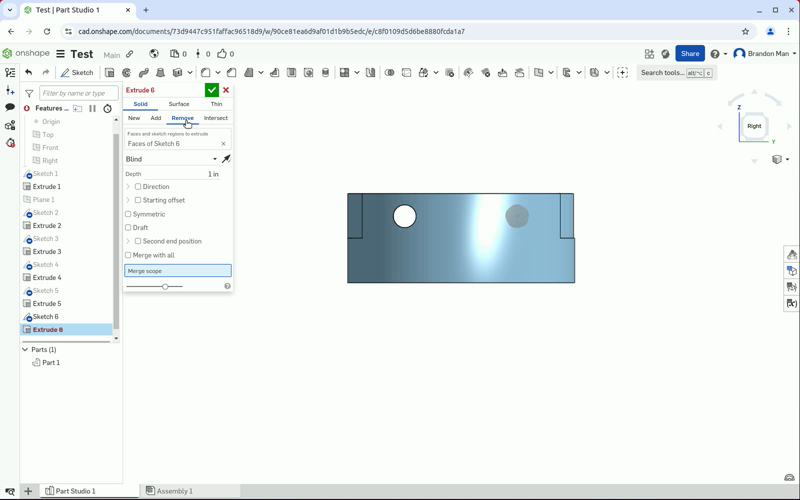
key(tab, 4)
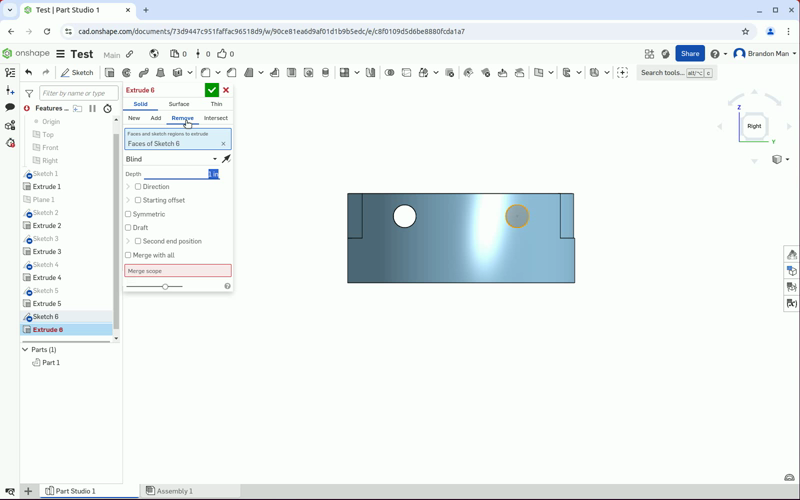
text(23.108)
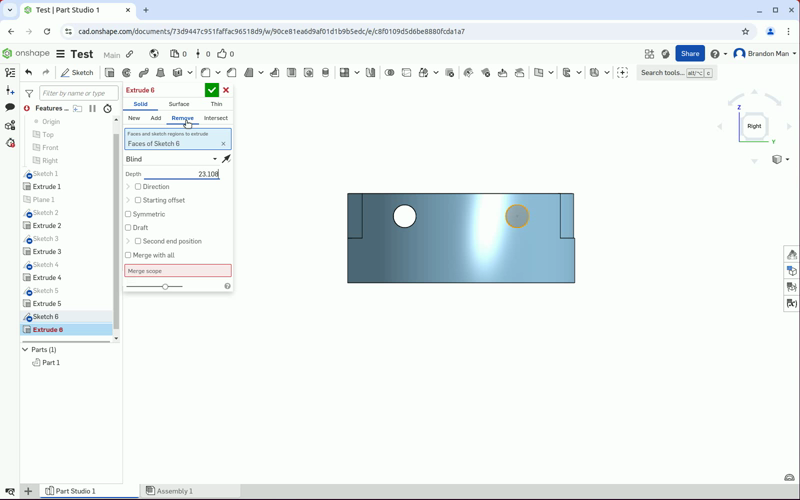
key(tab, 3)
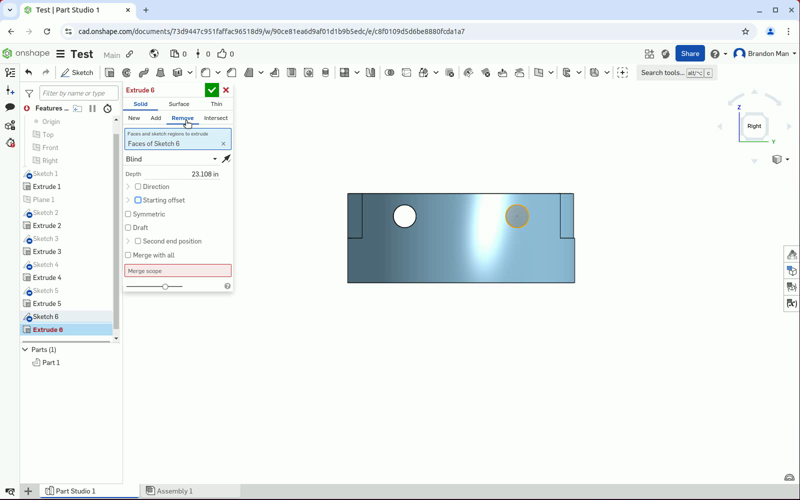
key(tab, 2)
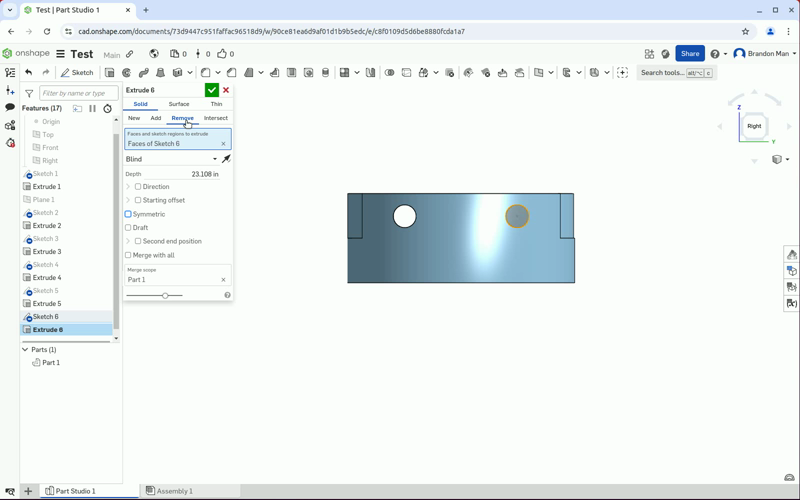
key(space)
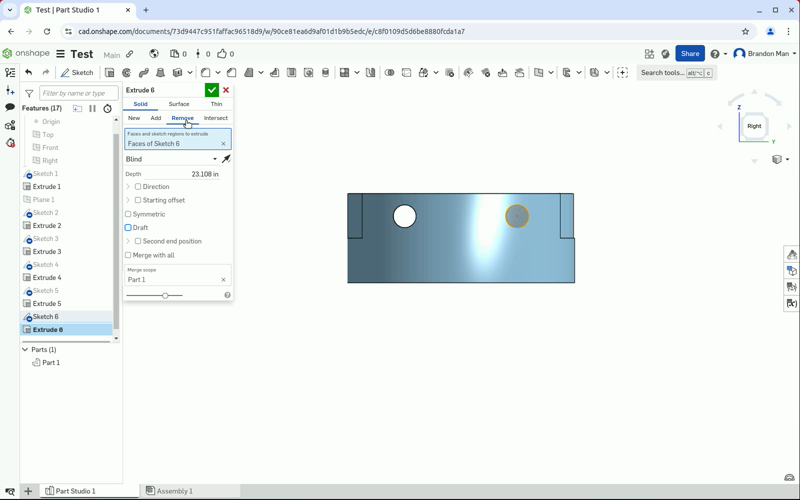
key(tab, 3)
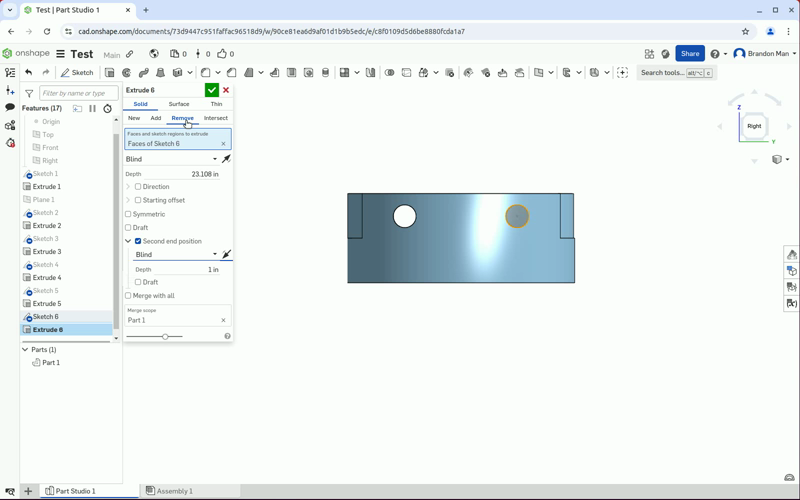
text(23.108)
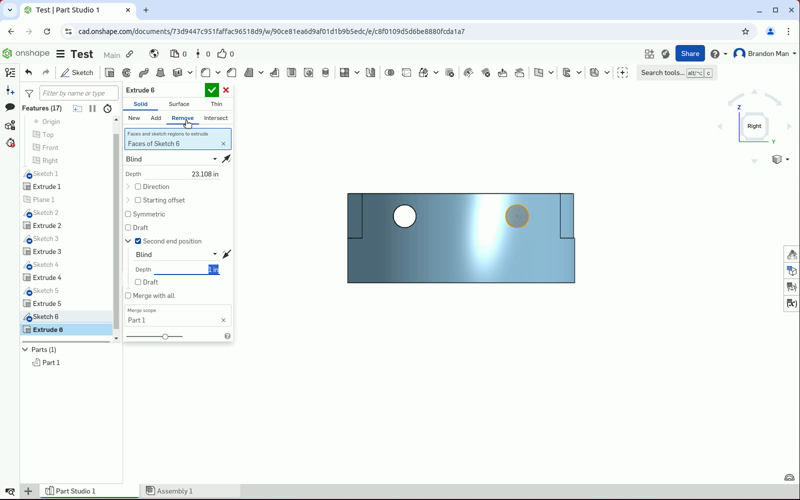
key(tab, 2)
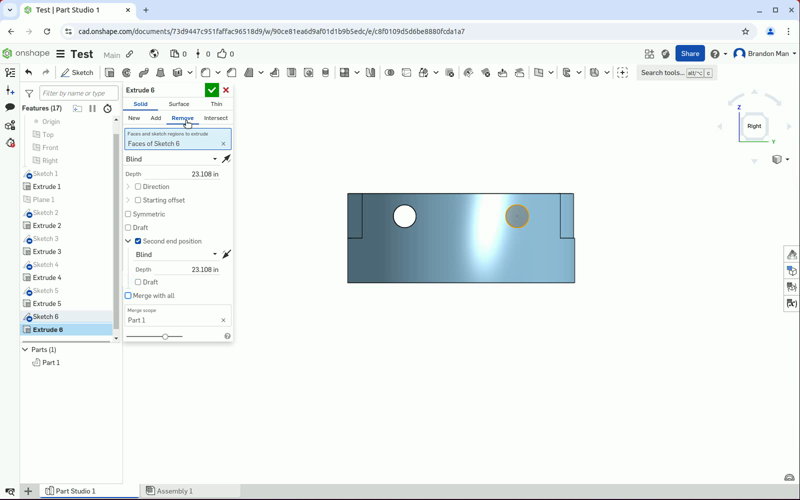
key(space)
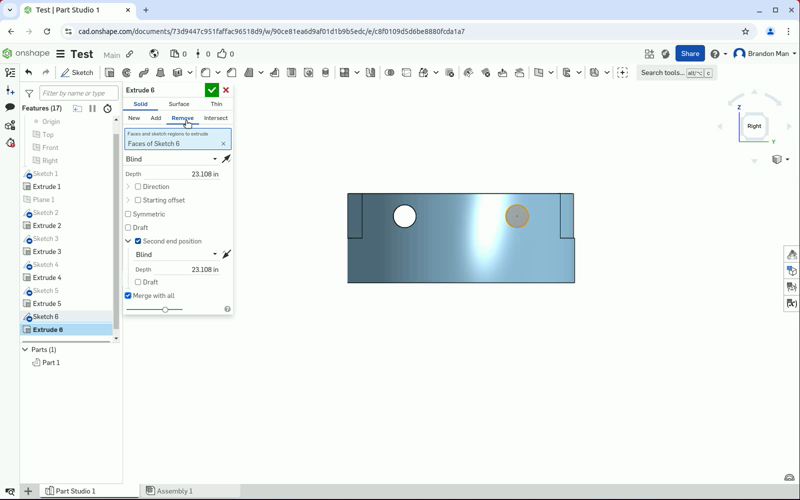
key(enter)
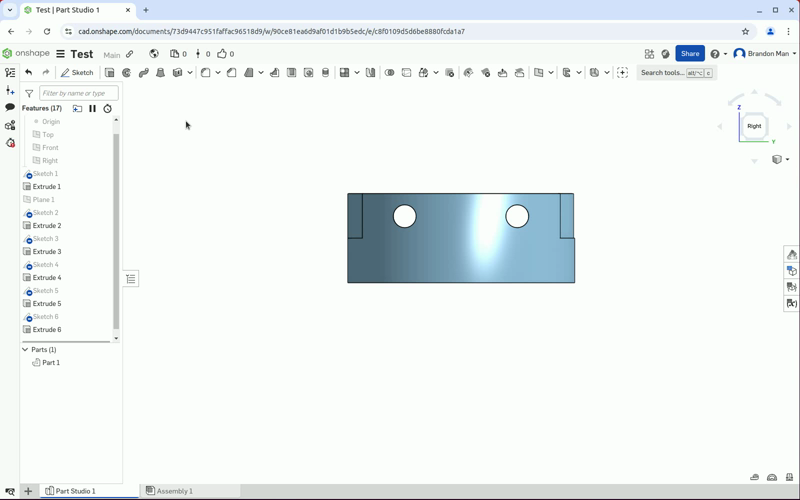
key(shift+h)
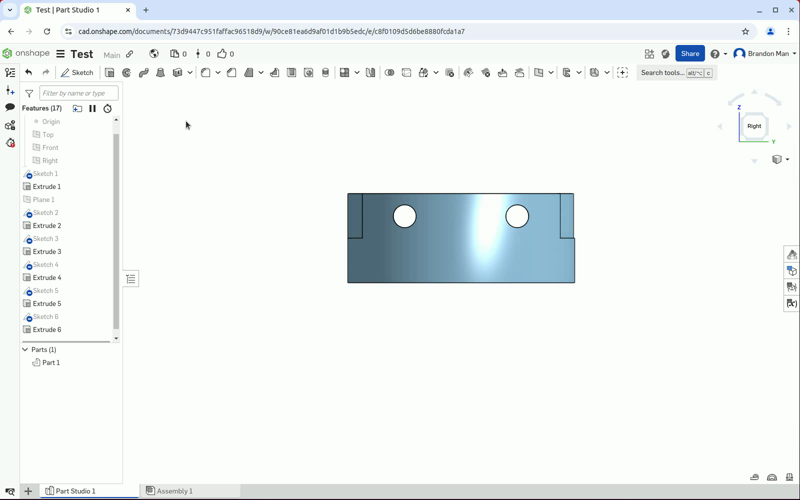
key(shift+h)
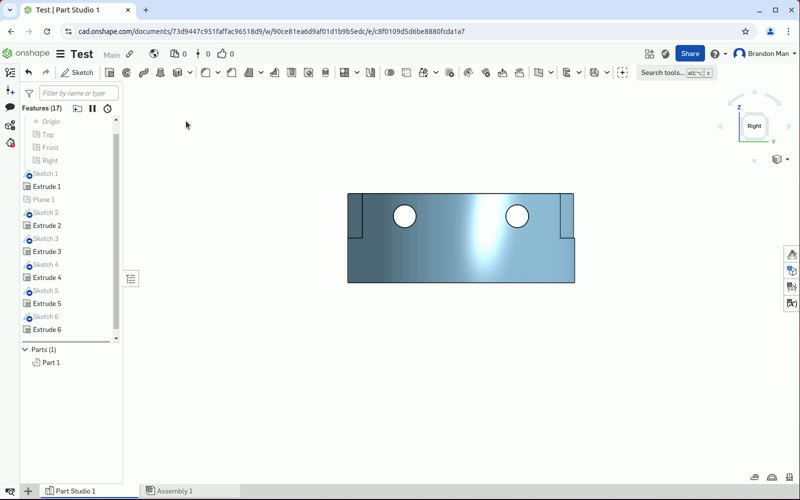
mouse_move(69, 176)
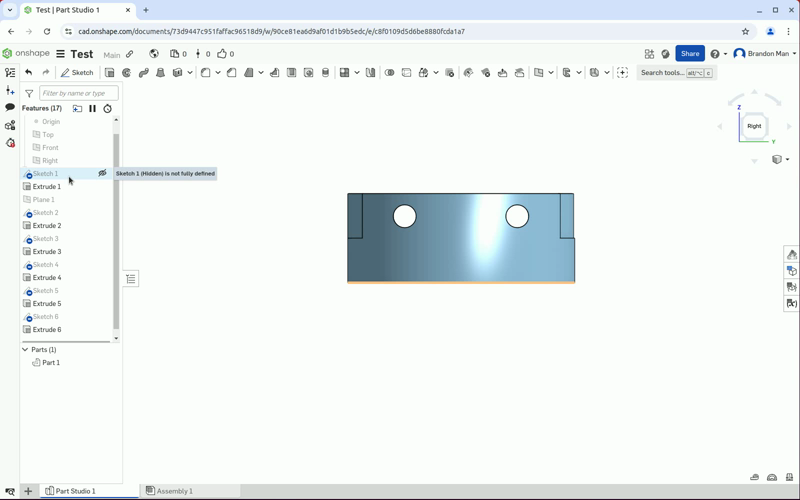
click(69, 176)
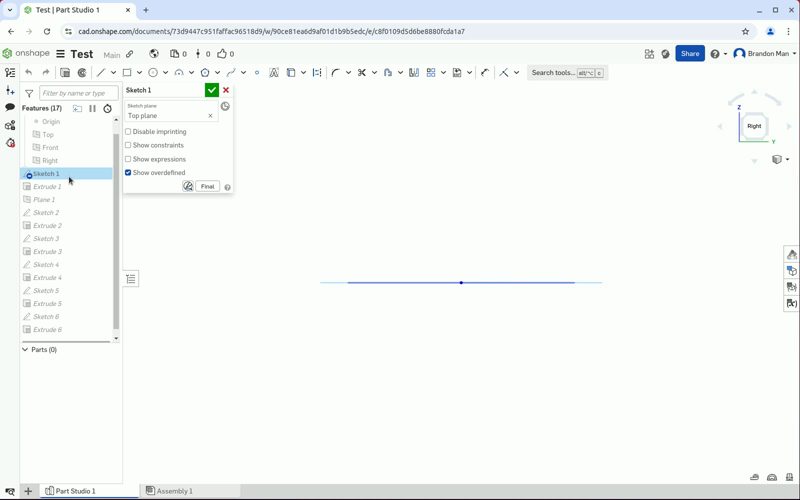
mouse_move(229, 92)
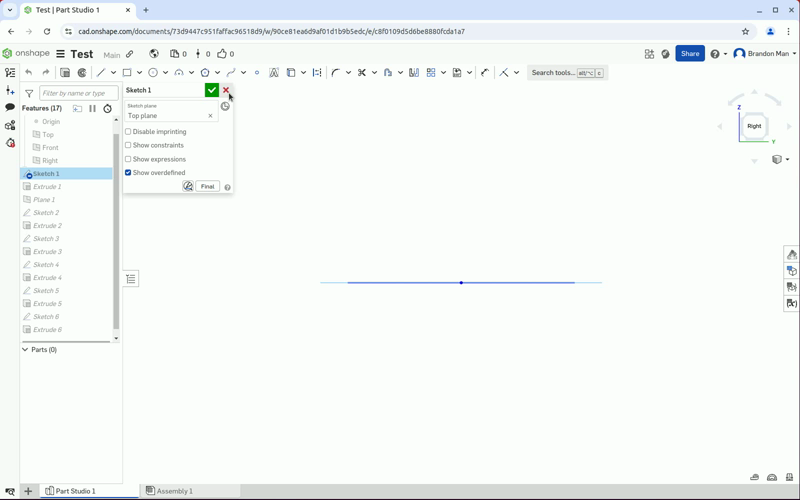
click(229, 92)
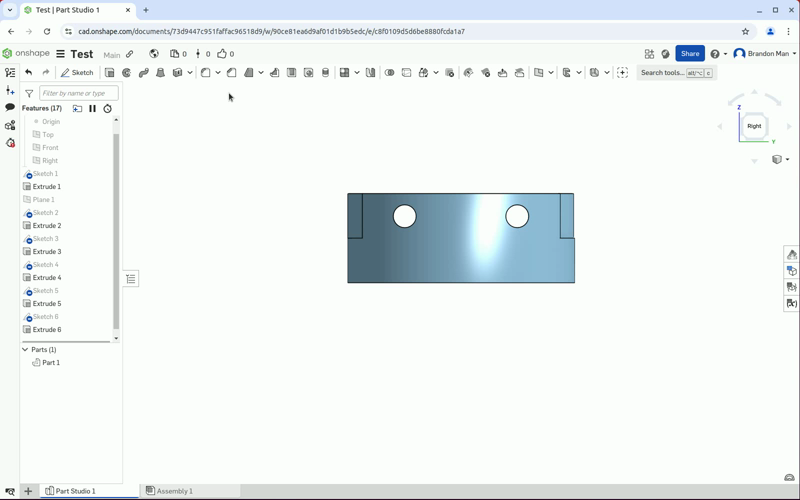
mouse_move(73, 352)
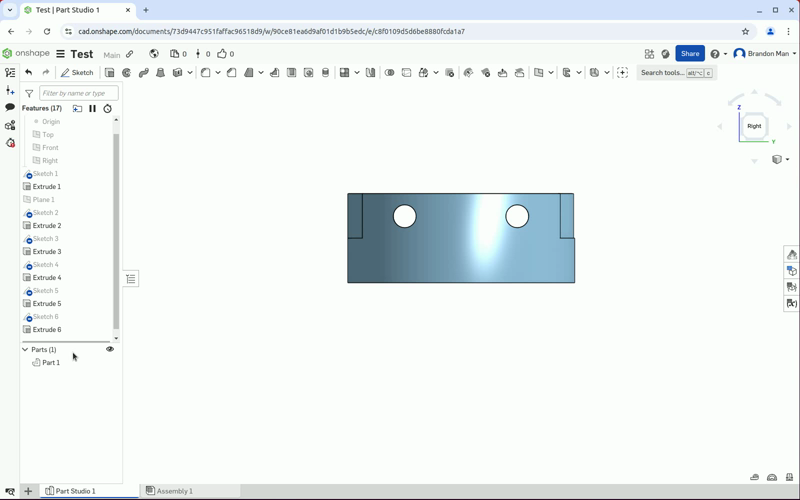
key(y)
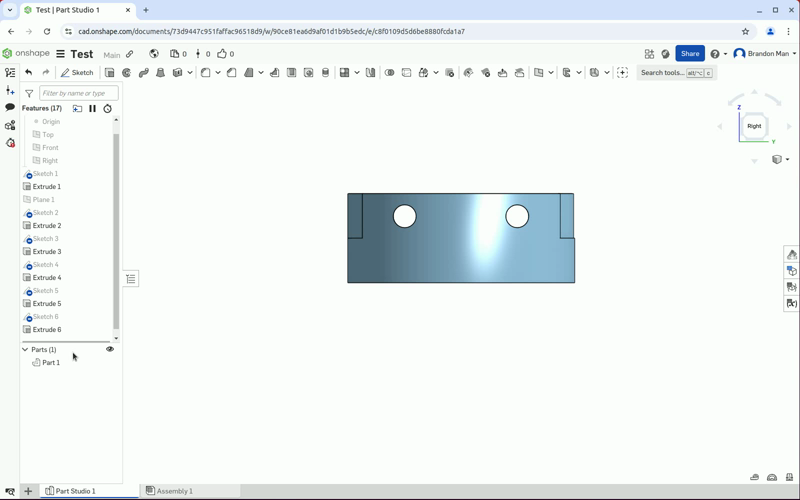
key(shift+p)
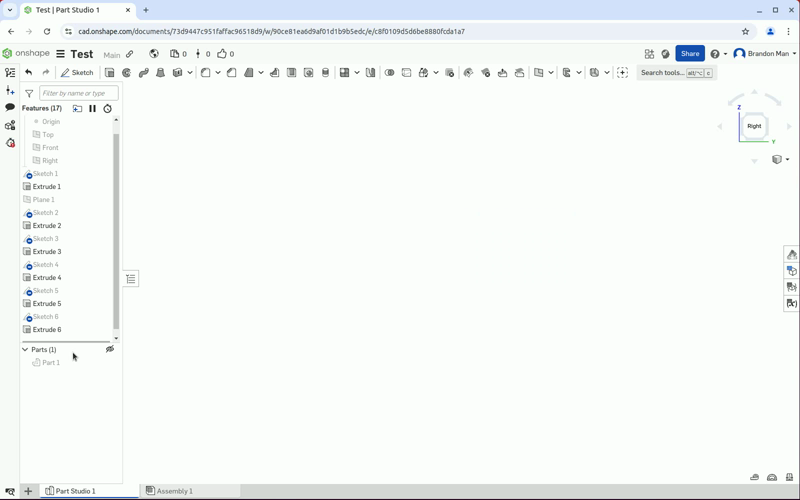
key(space)
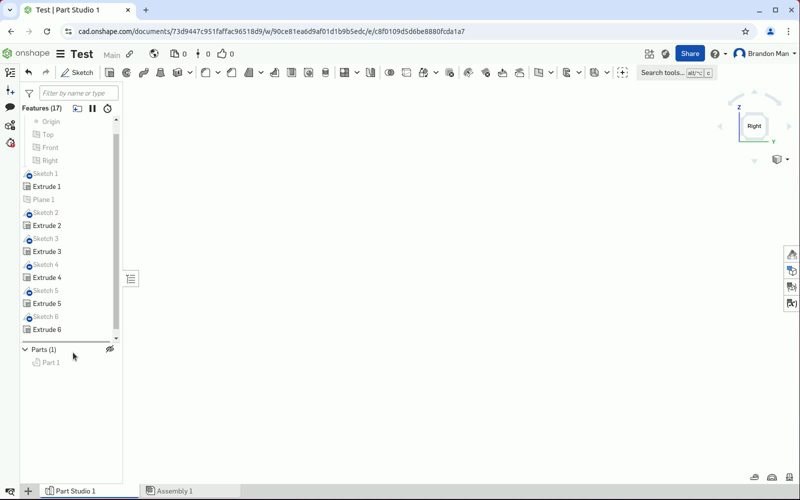
key_down(shift)
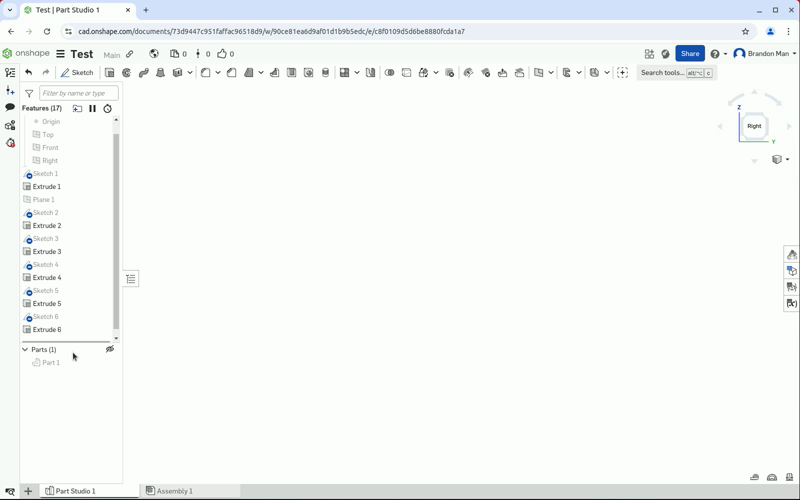
key(right)
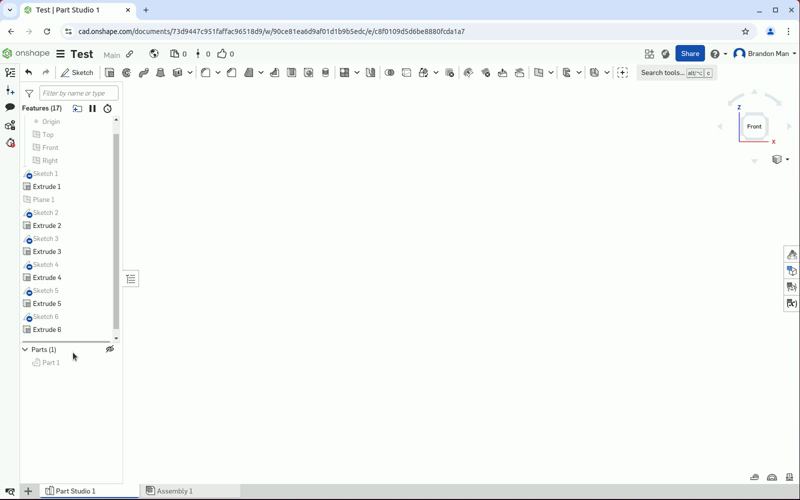
key_up(shift)
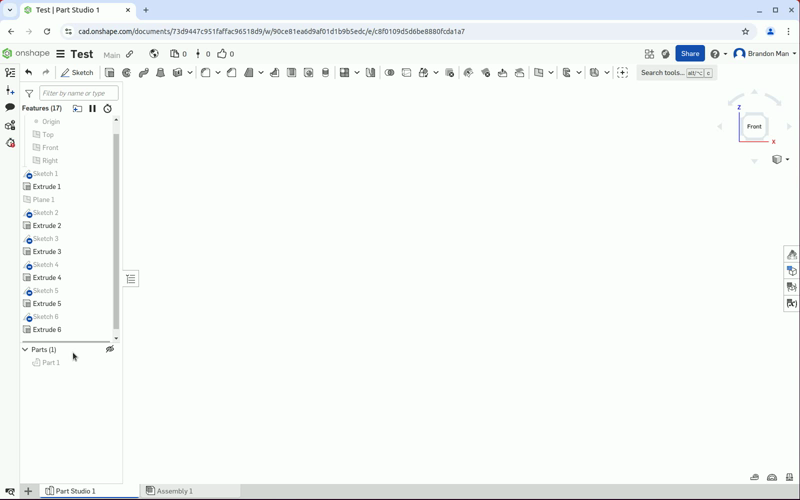
key(space)
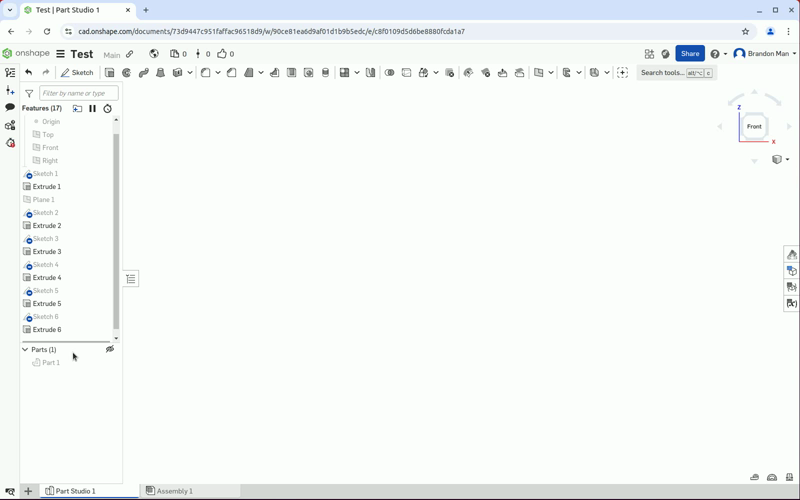
key_down(shift)
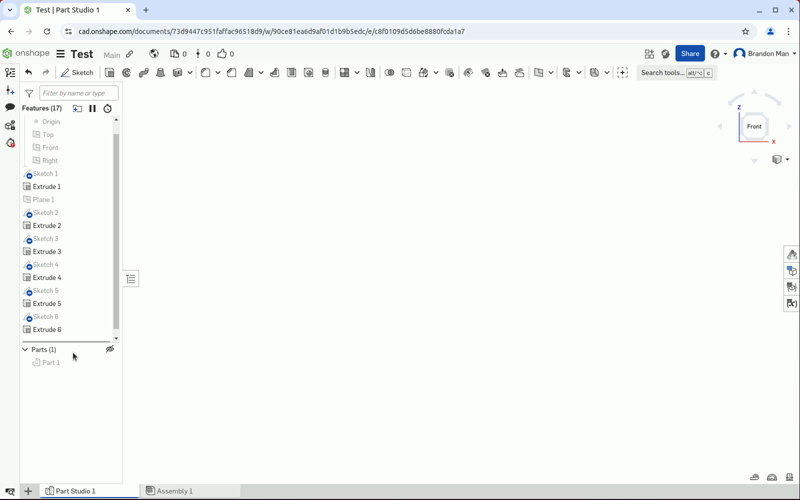
key(down)
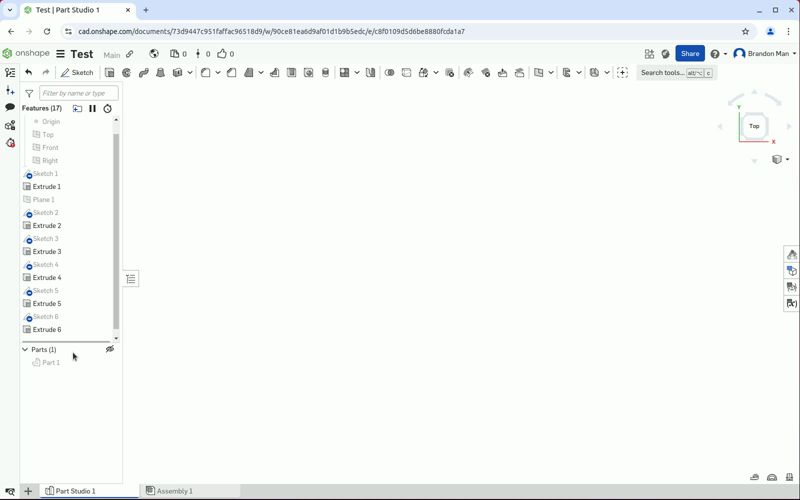
key_up(shift)
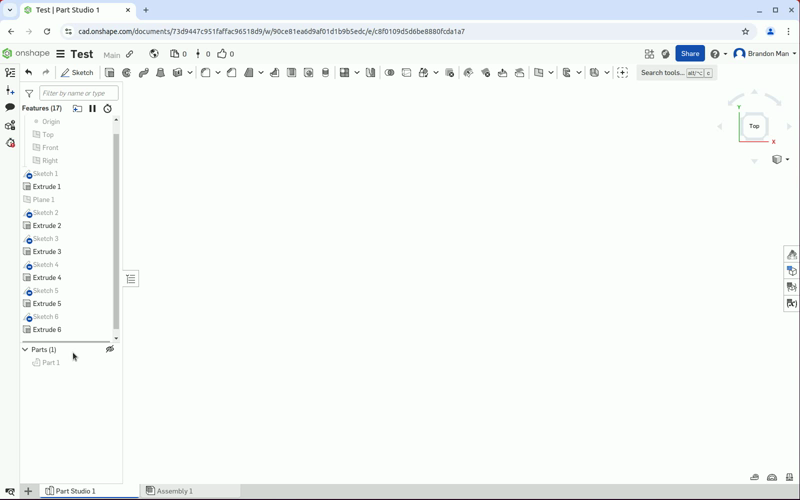
mouse_move(73, 352)
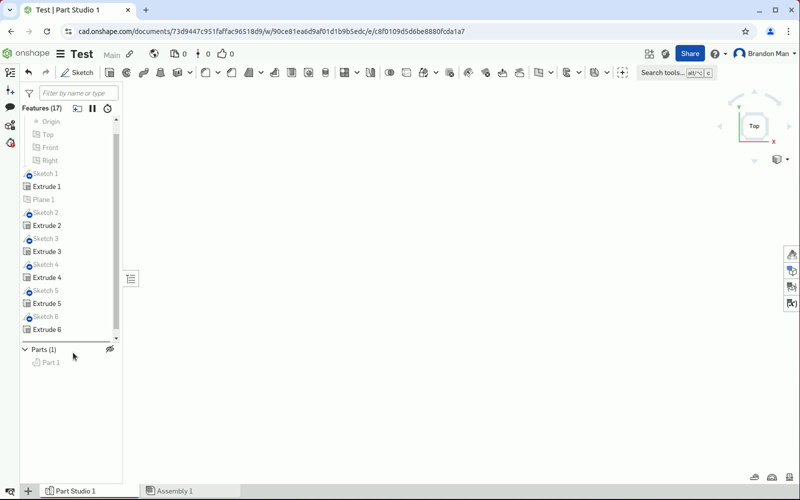
key(shift+y)
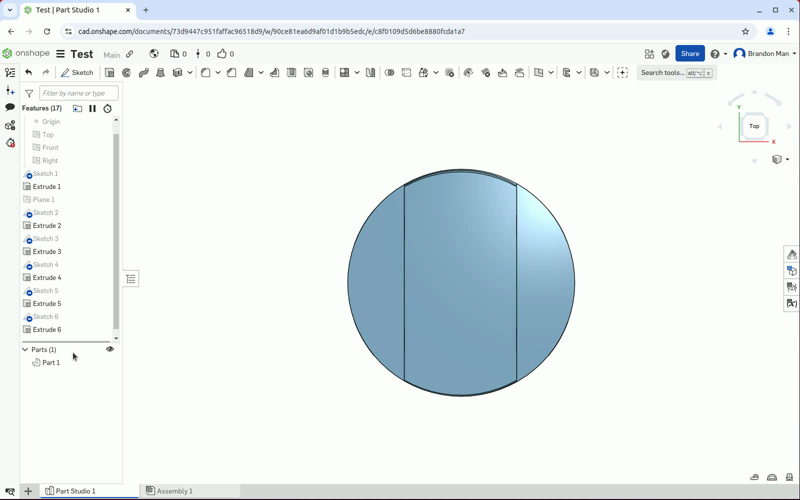
mouse_move(541, 75)
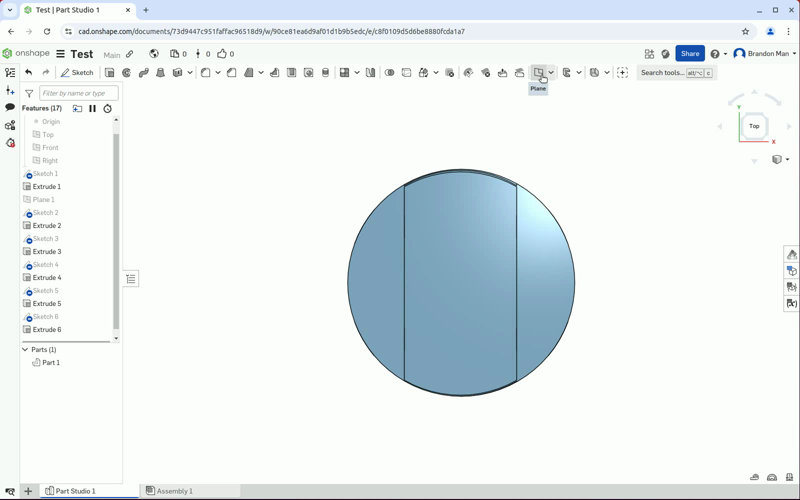
click(541, 75)
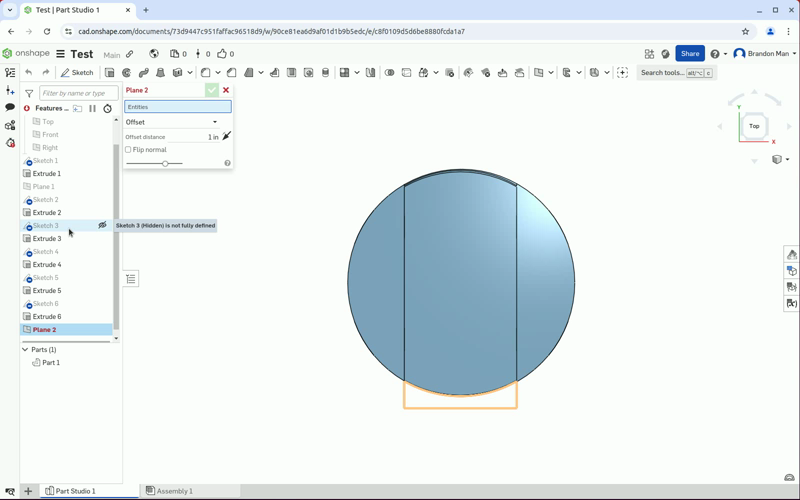
scroll(3)
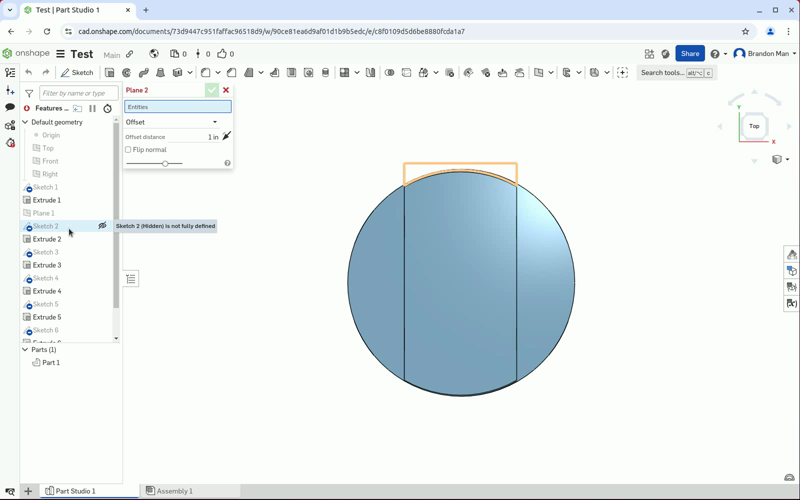
mouse_move(69, 150)
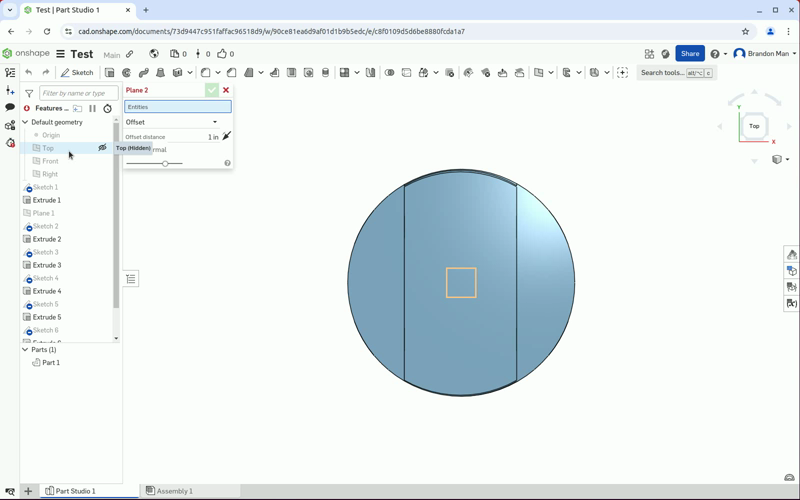
click(69, 150)
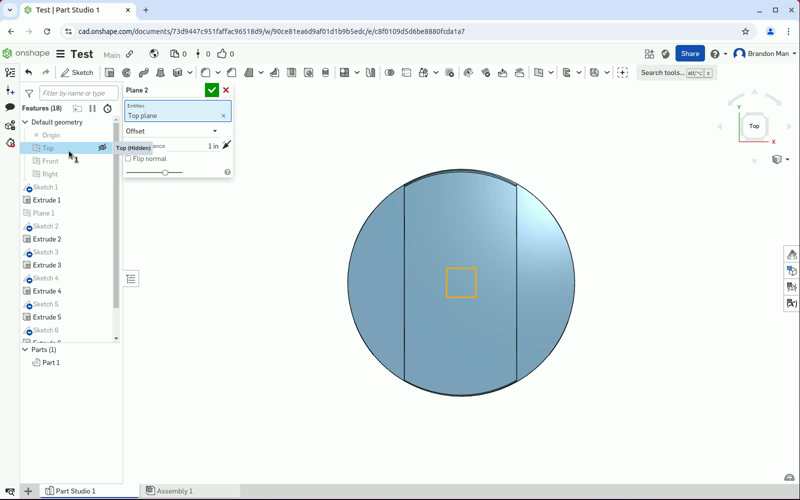
key(tab, 2)
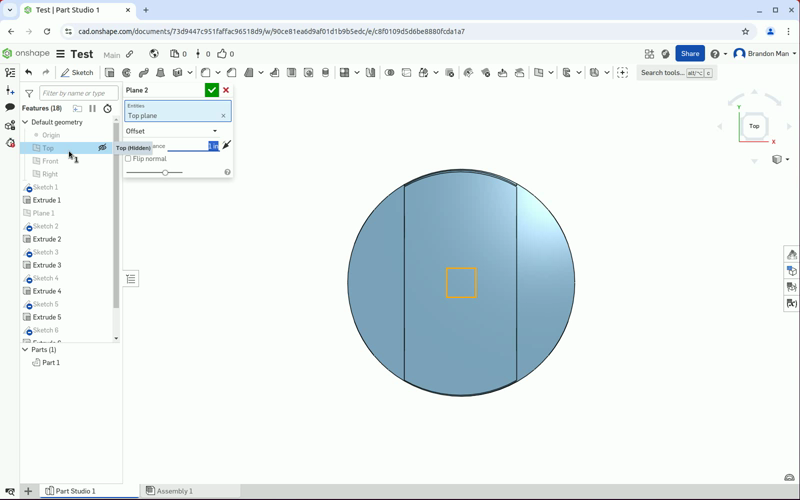
text(9.151)
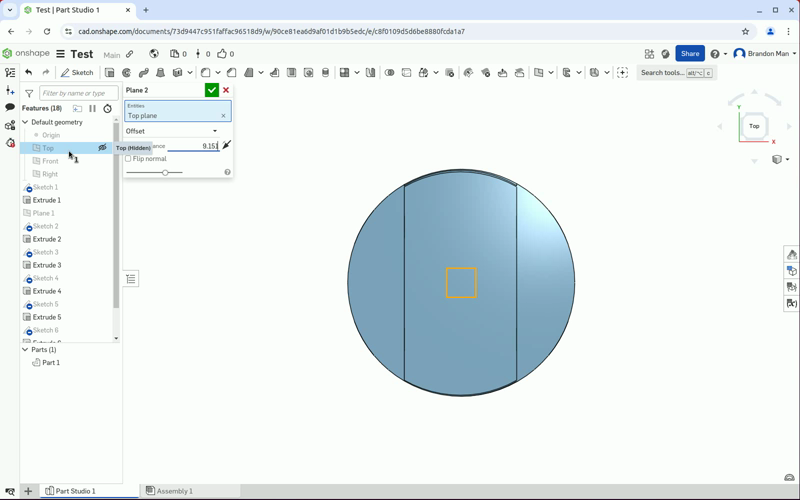
key(enter, 2)
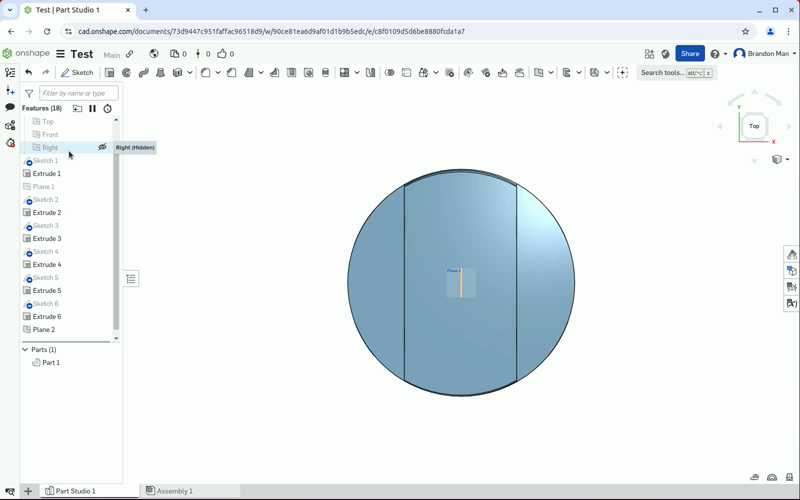
key(shift+s)
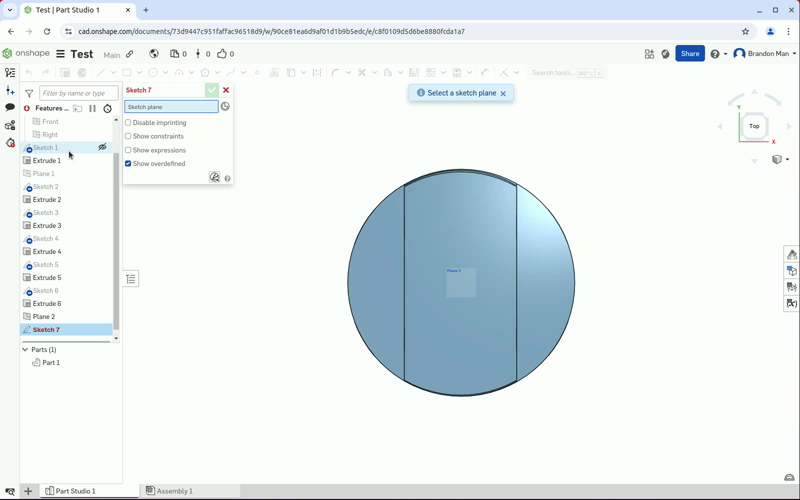
mouse_move(69, 319)
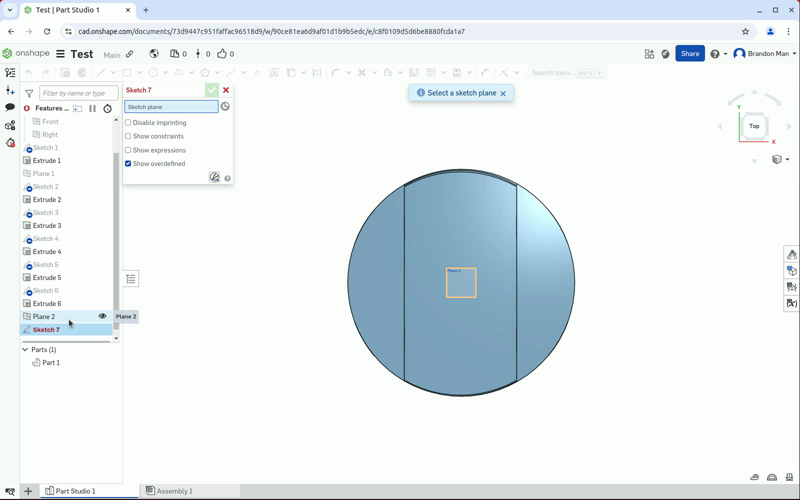
click(69, 319)
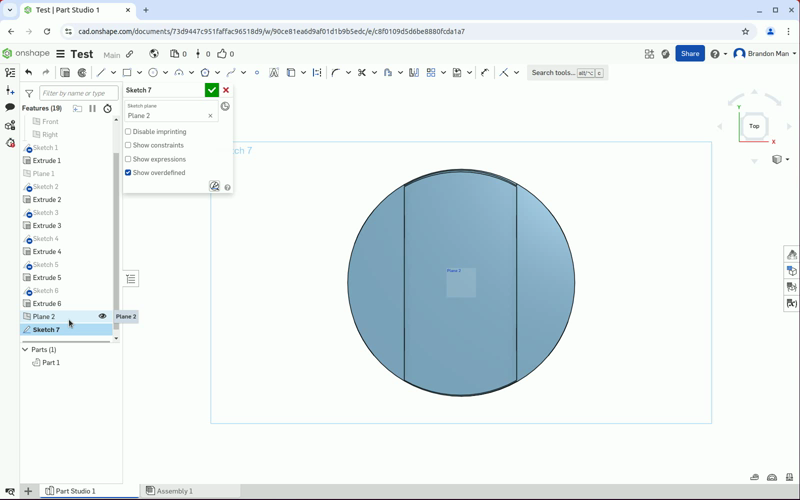
mouse_move(73, 352)
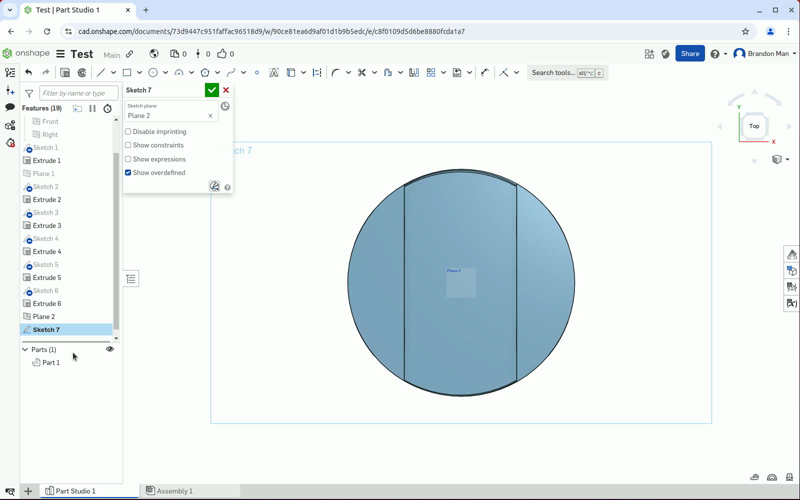
key(y)
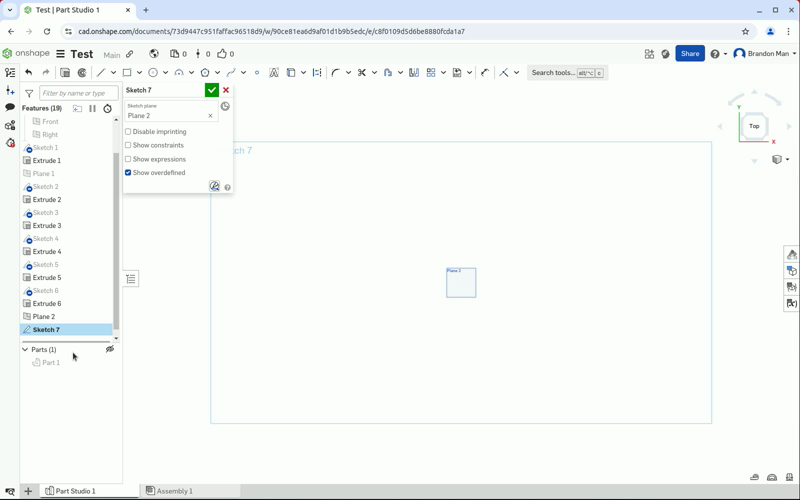
key(l)
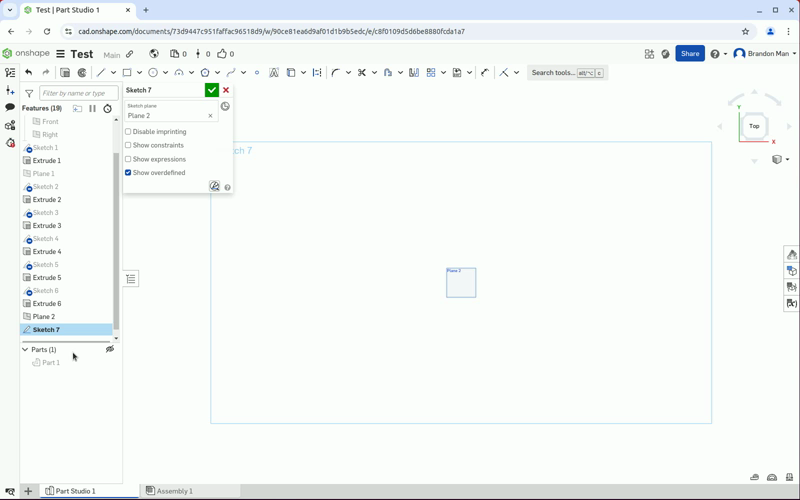
key_down(shift)
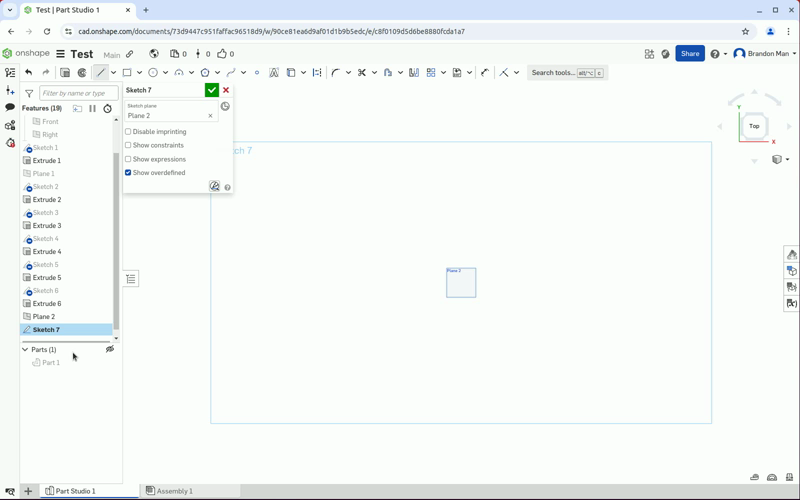
mouse_move(404, 318)
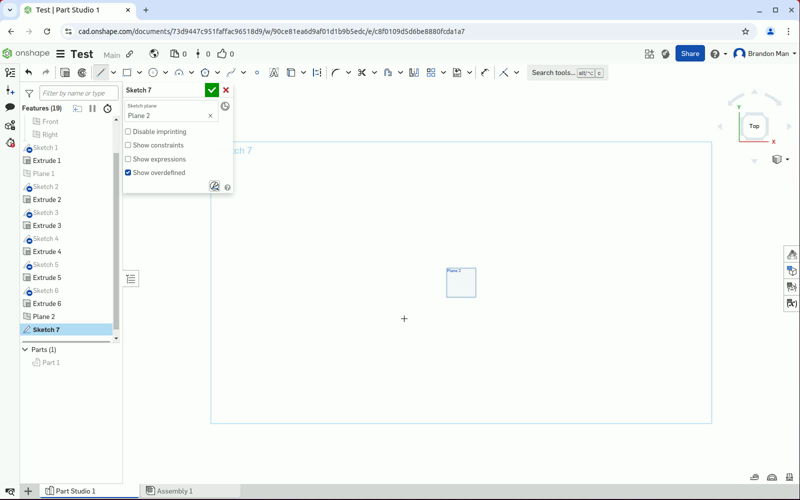
click(404, 318)
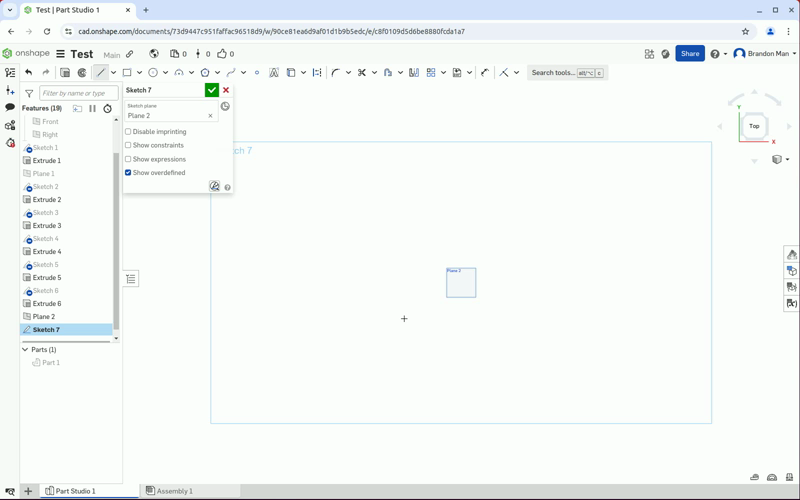
key_up(shift)
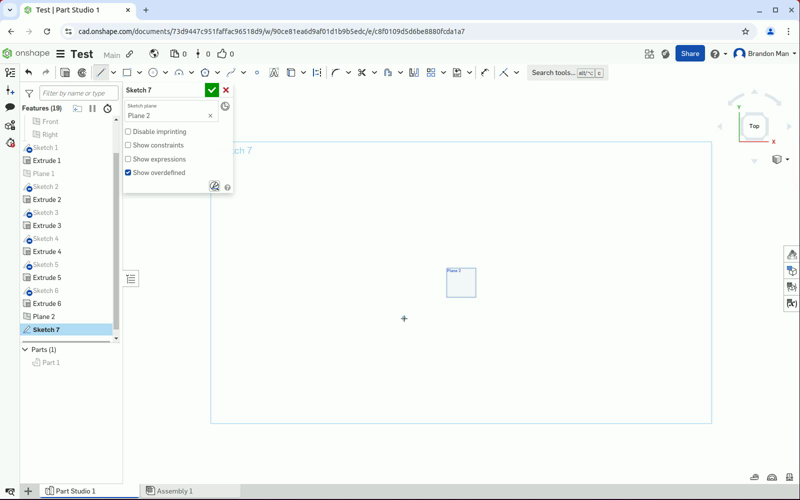
key_down(shift)
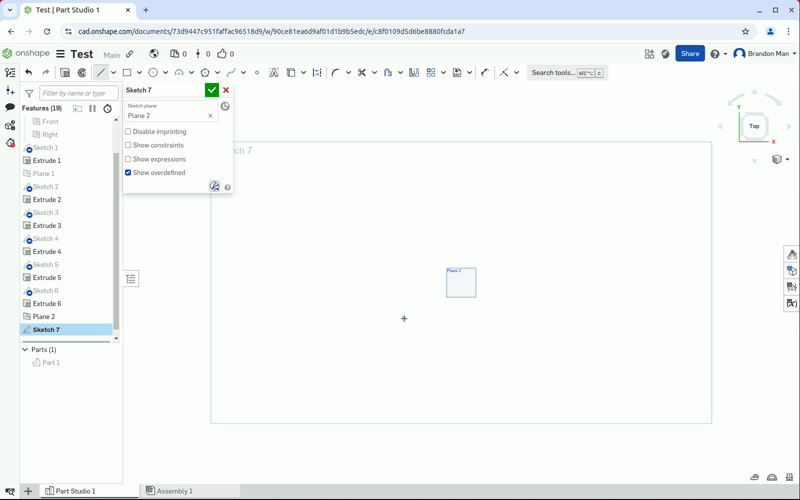
mouse_move(404, 247)
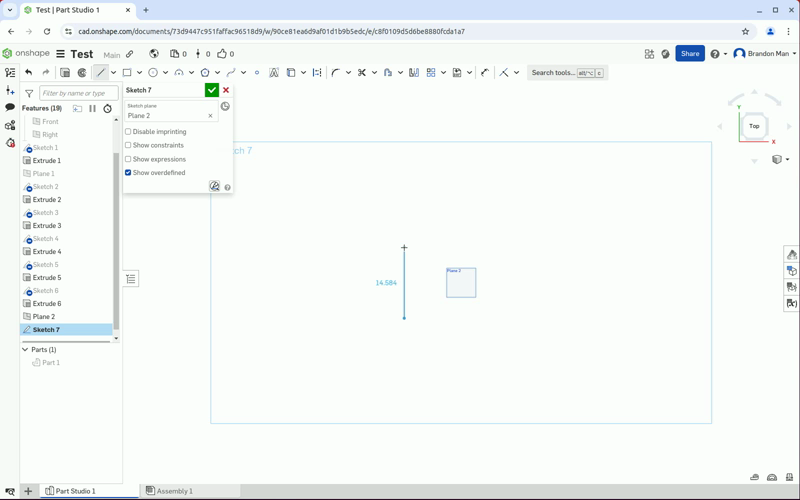
click(404, 247)
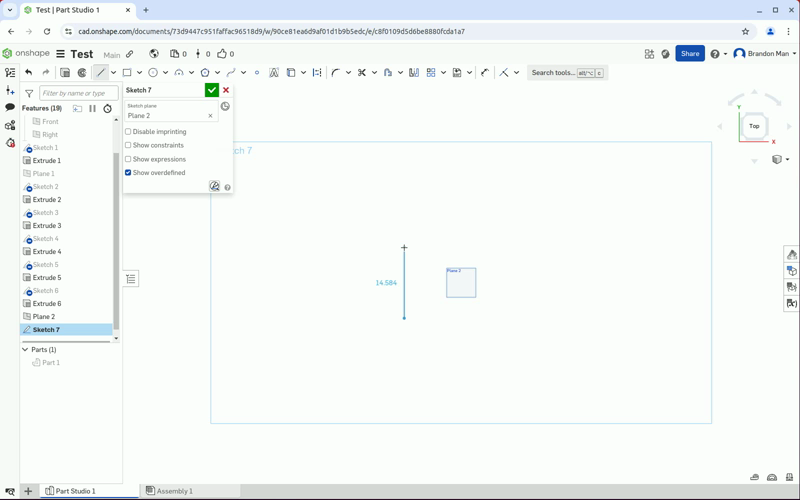
key_up(shift)
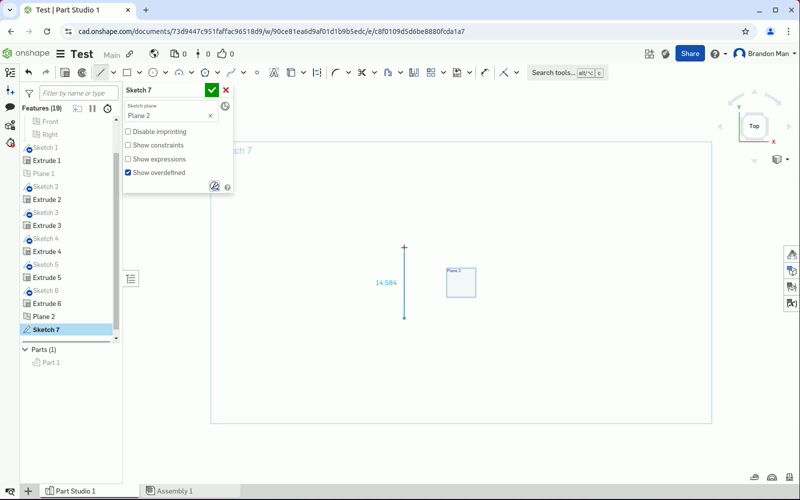
key(esc)
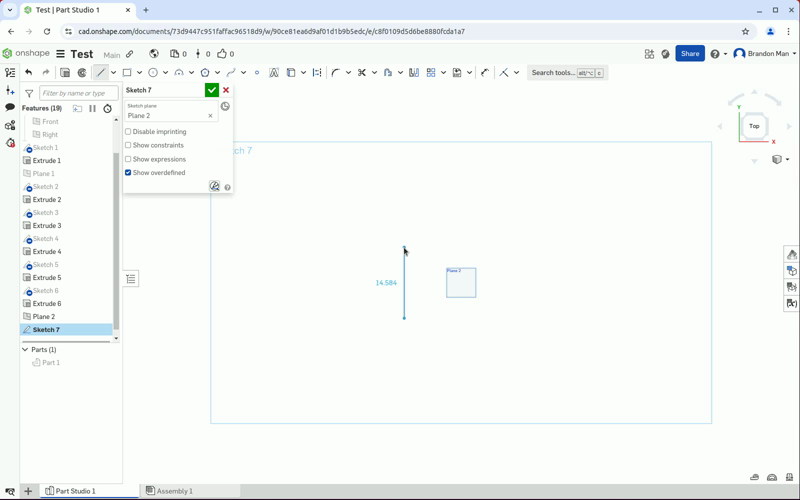
key(a)
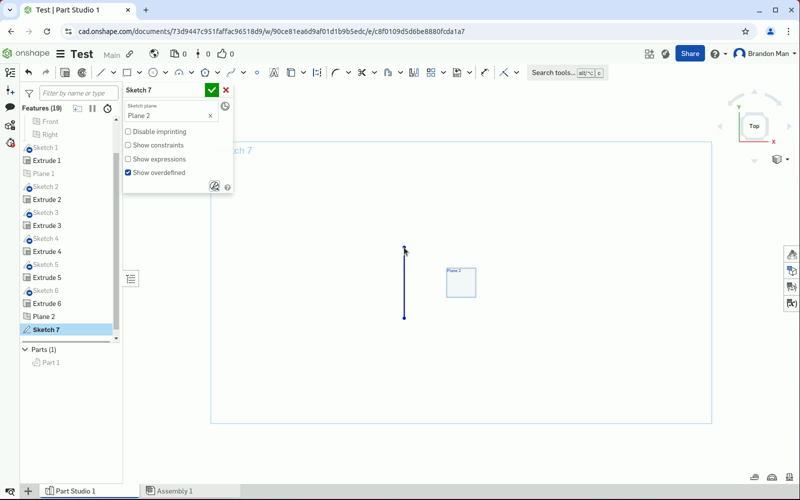
mouse_move(404, 247)
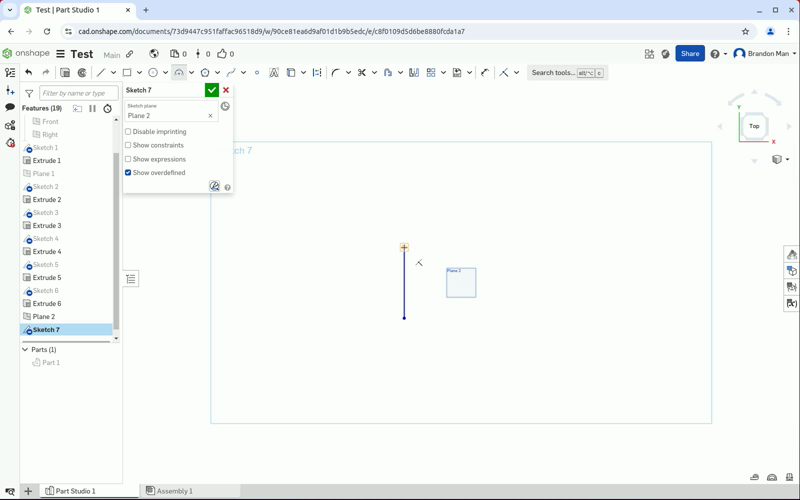
click(404, 247)
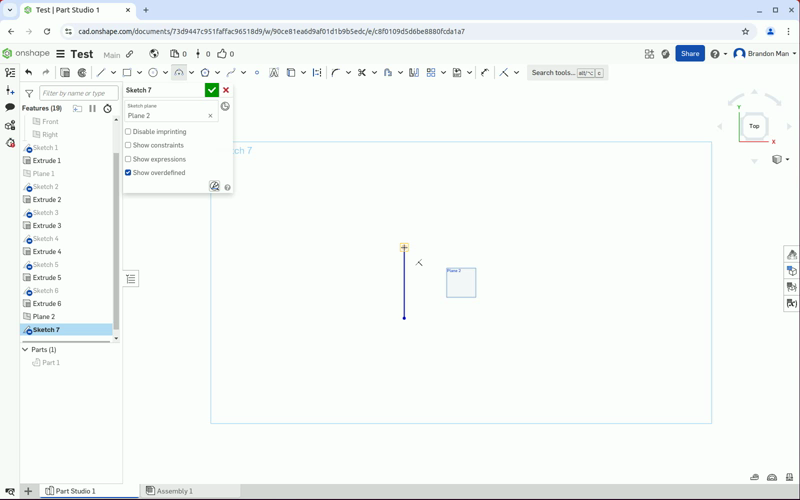
mouse_move(404, 318)
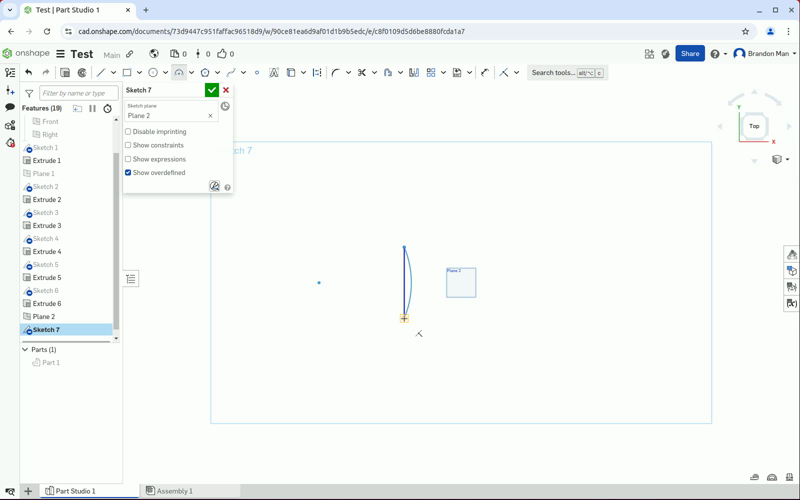
click(404, 318)
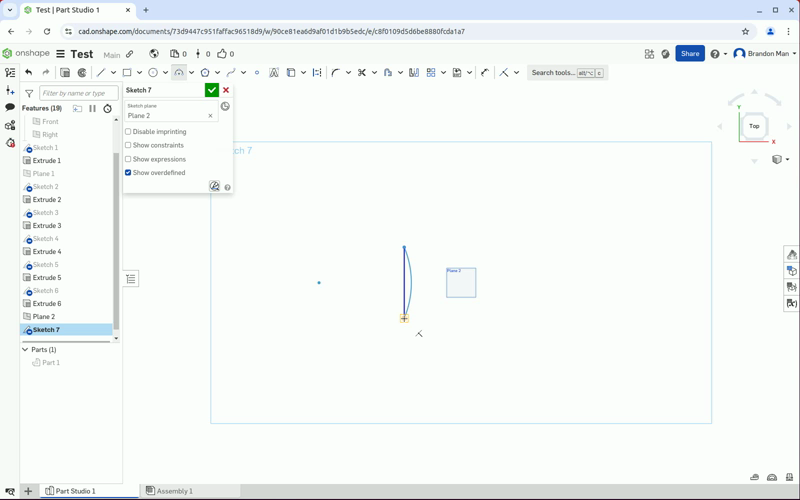
key_down(shift)
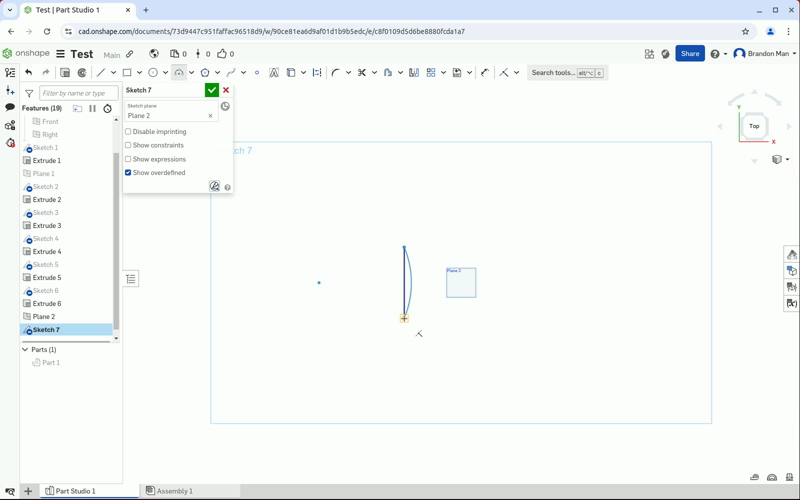
mouse_move(394, 282)
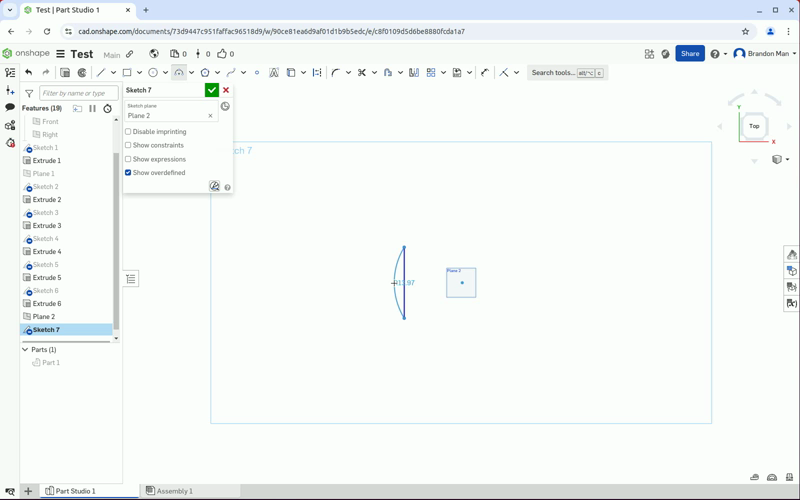
click(394, 282)
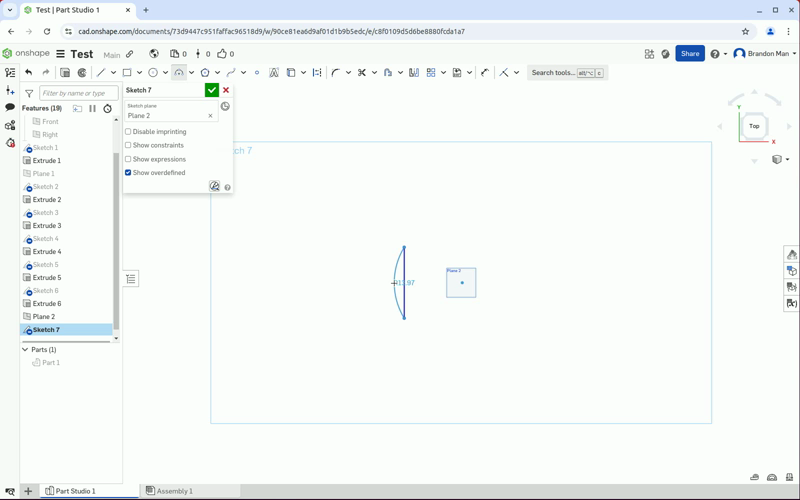
key_up(shift)
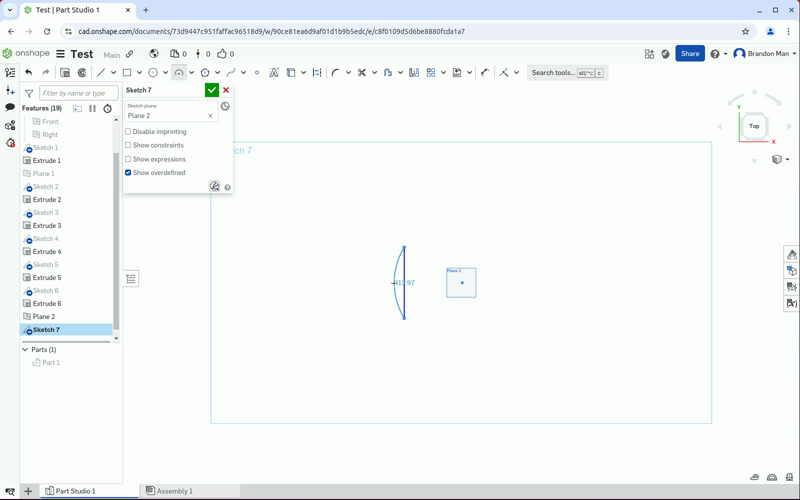
key(esc)
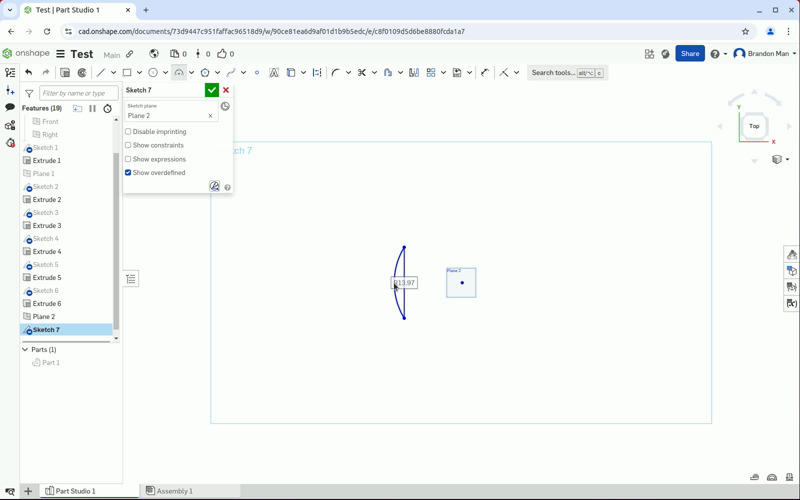
mouse_move(399, 269)
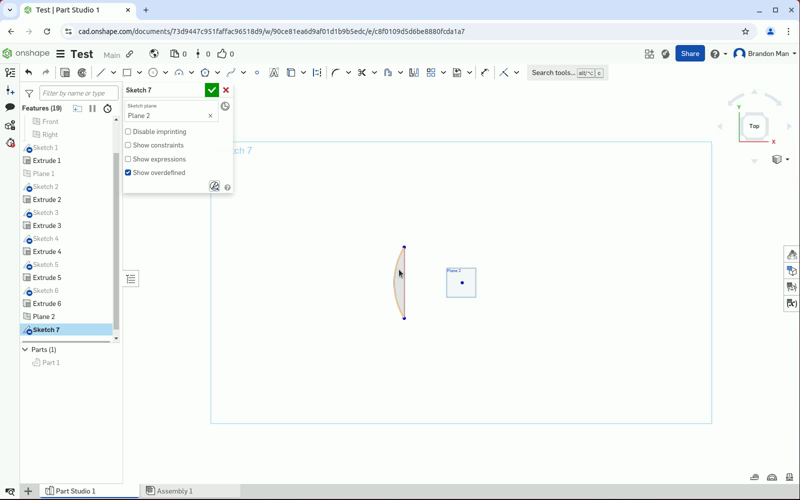
scroll(6)
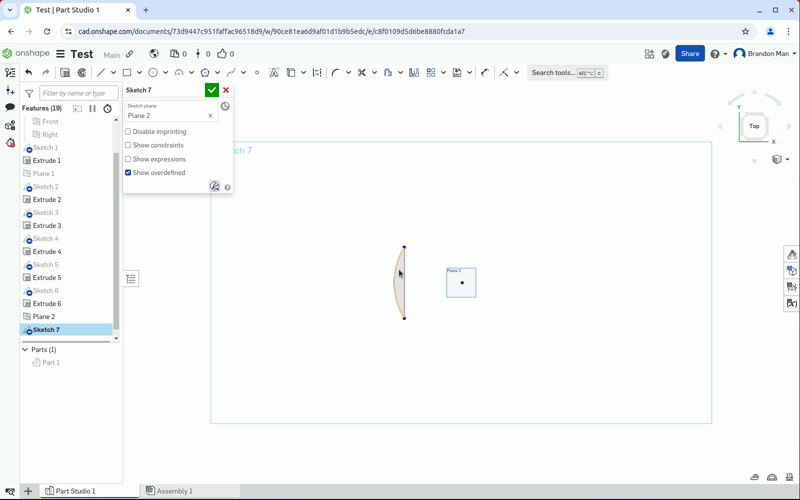
scroll(6)
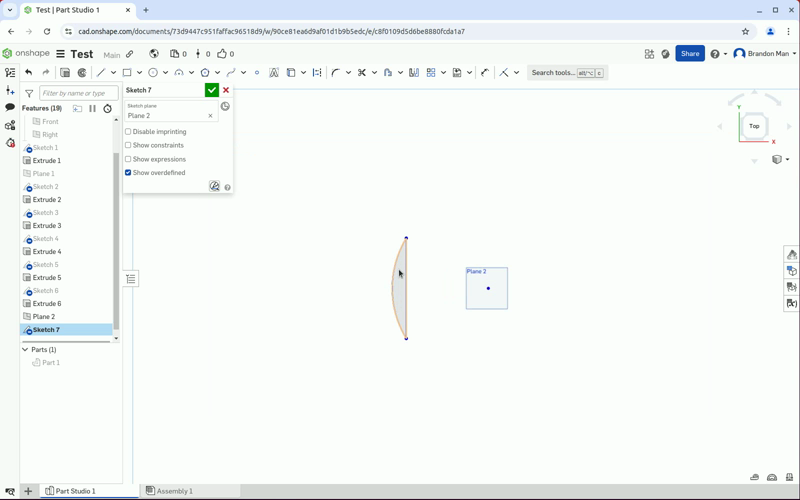
scroll(6)
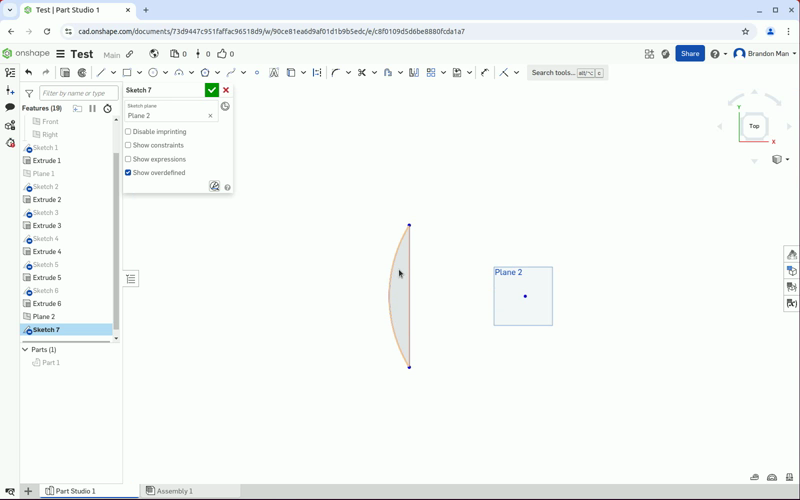
scroll(6)
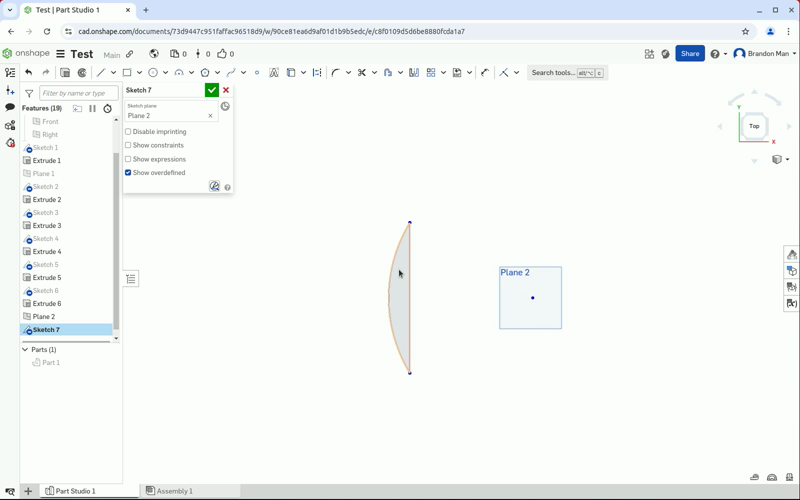
scroll(6)
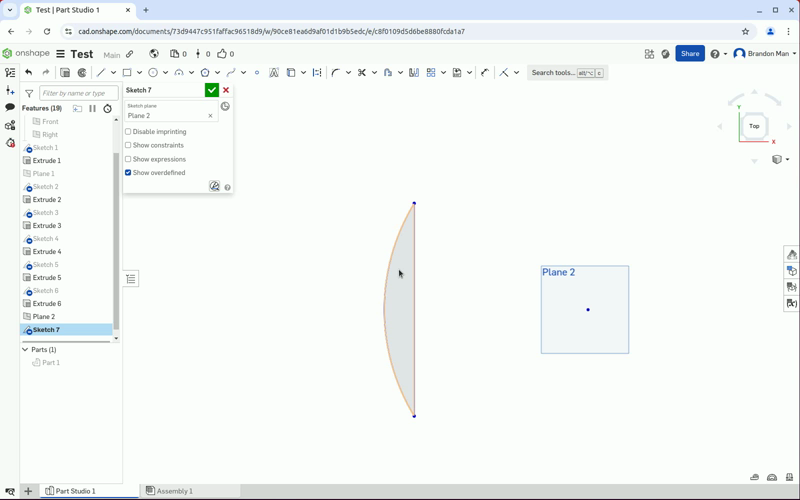
scroll(6)
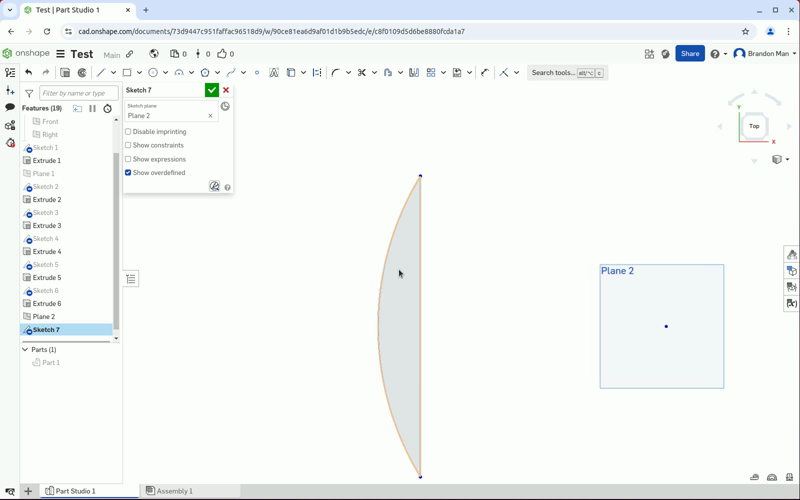
scroll(6)
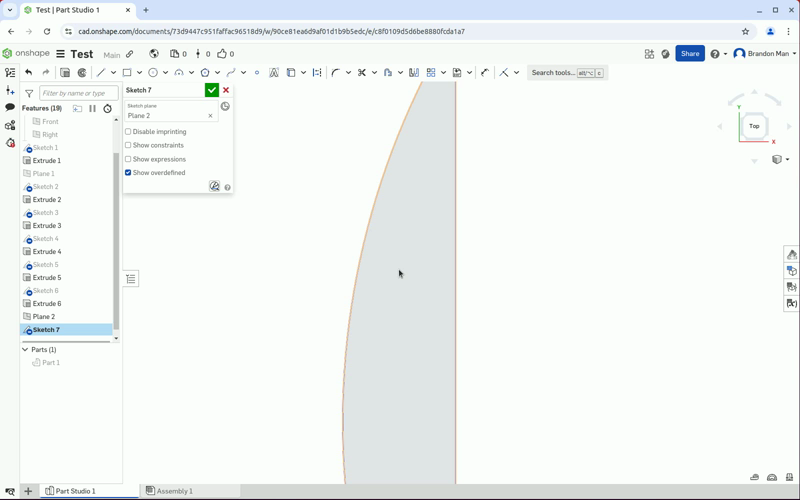
click(399, 269)
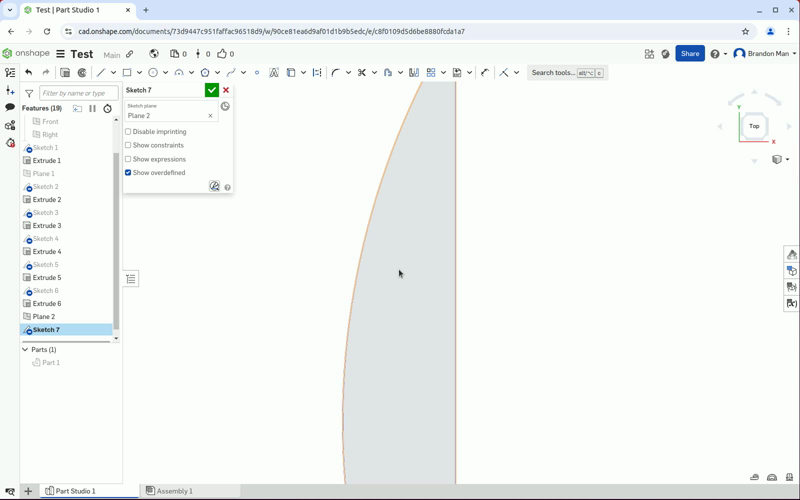
scroll(-6)
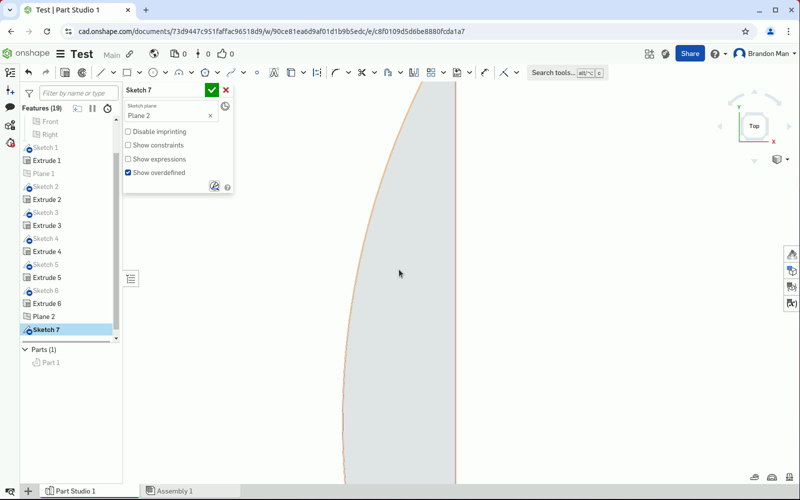
scroll(-6)
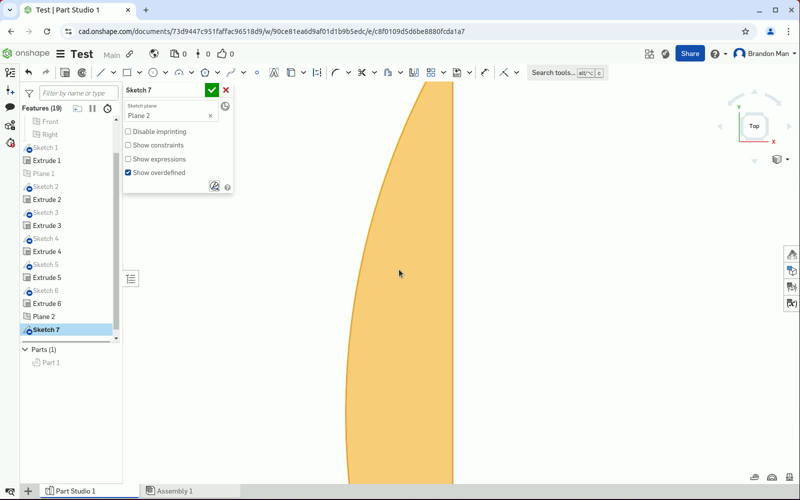
scroll(-6)
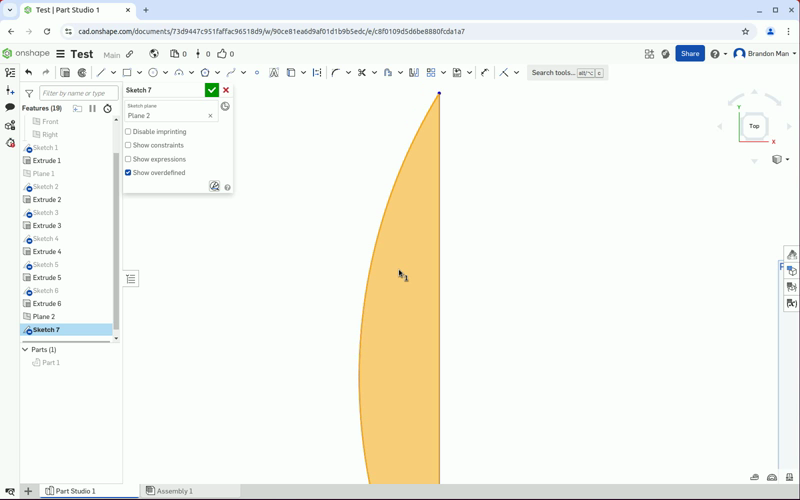
scroll(-6)
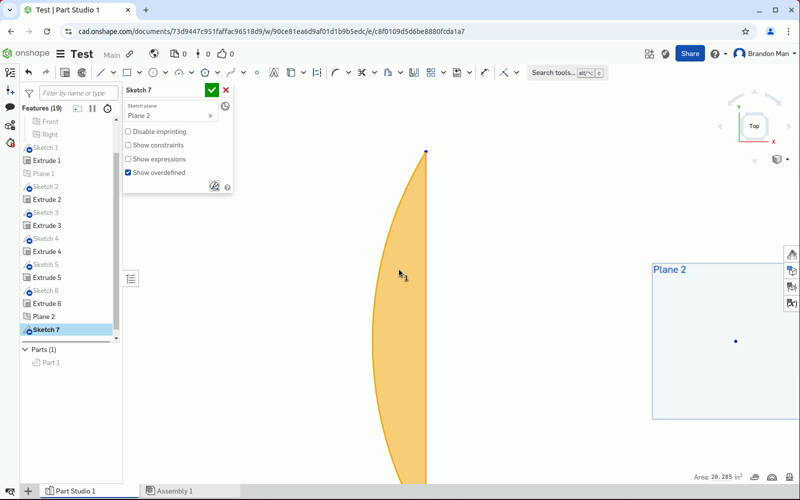
scroll(-6)
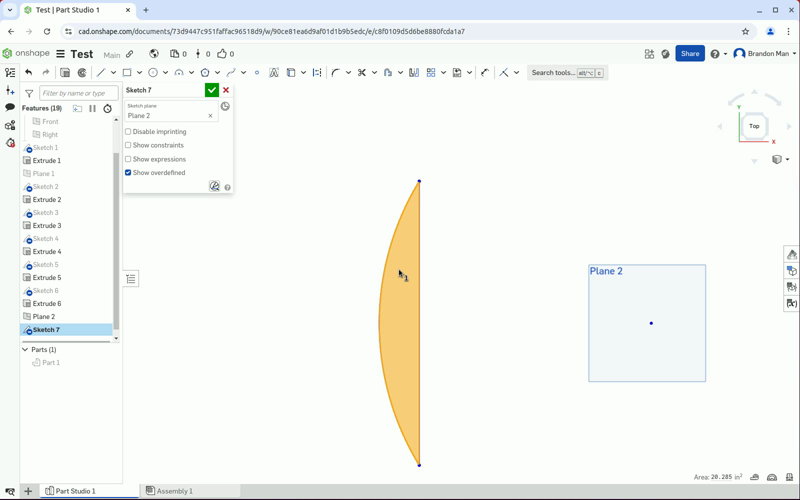
scroll(-6)
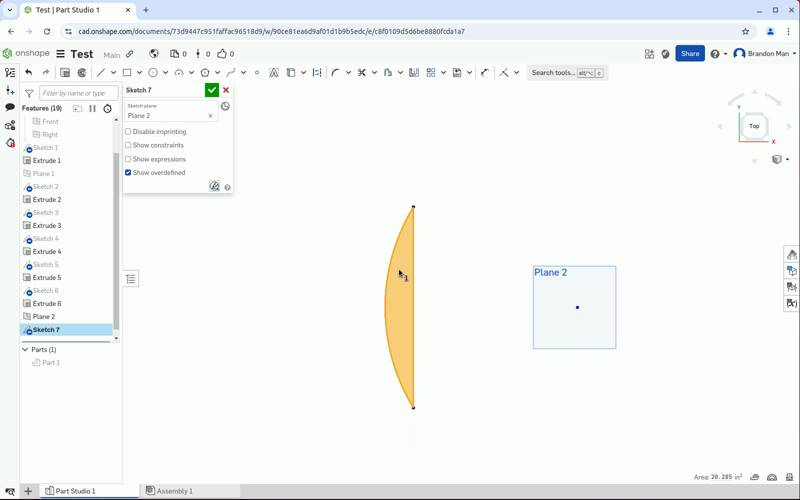
scroll(-6)
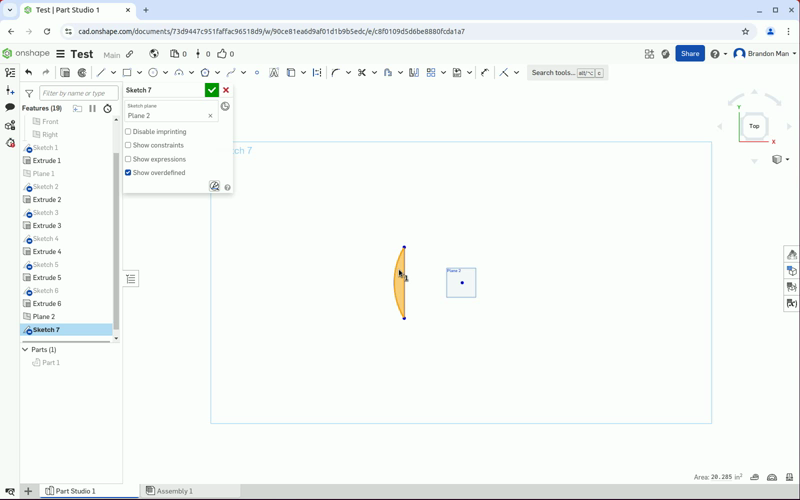
mouse_move(73, 352)
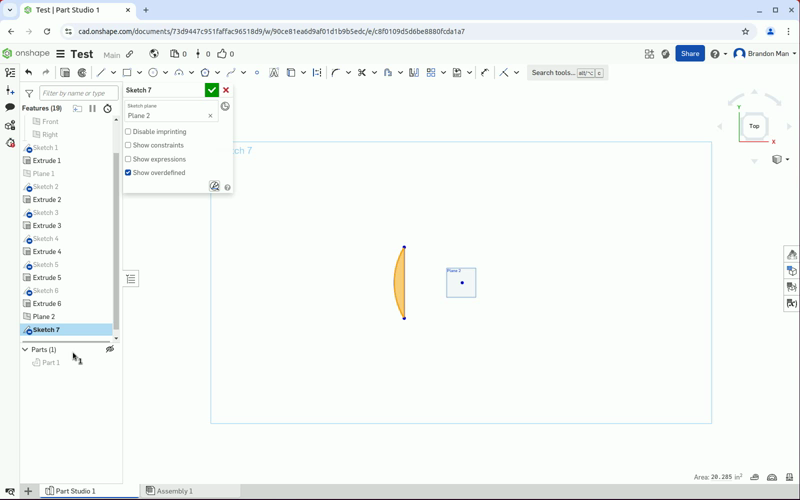
key(shift+y)
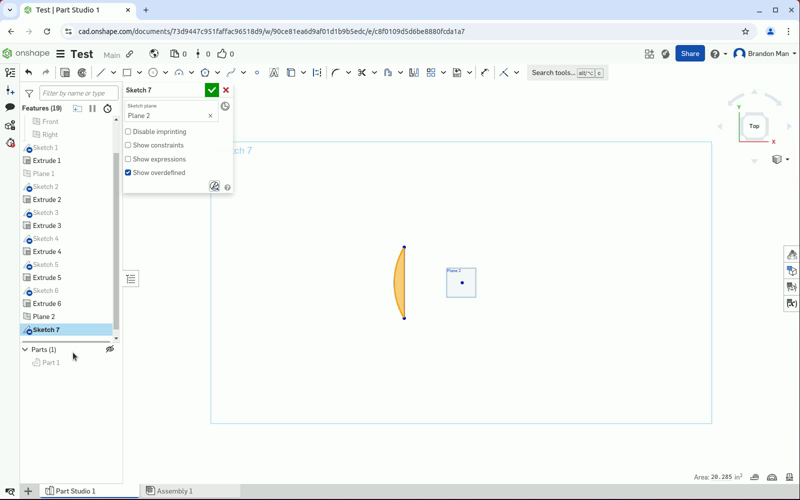
key(shift+e)
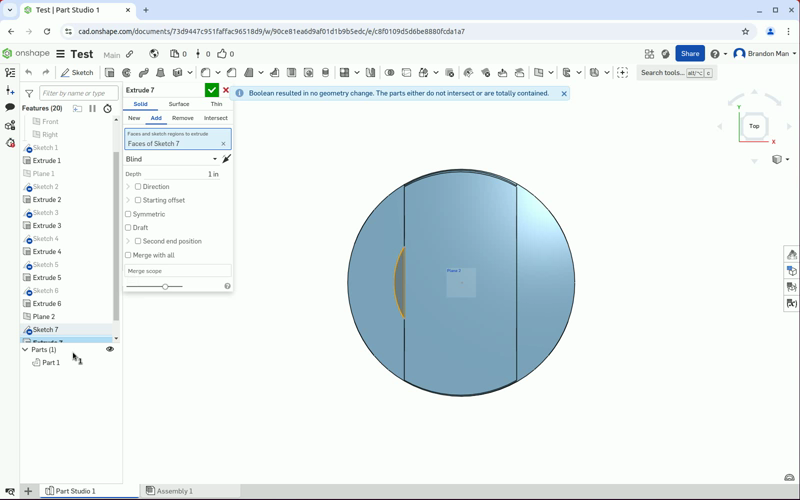
mouse_move(143, 106)
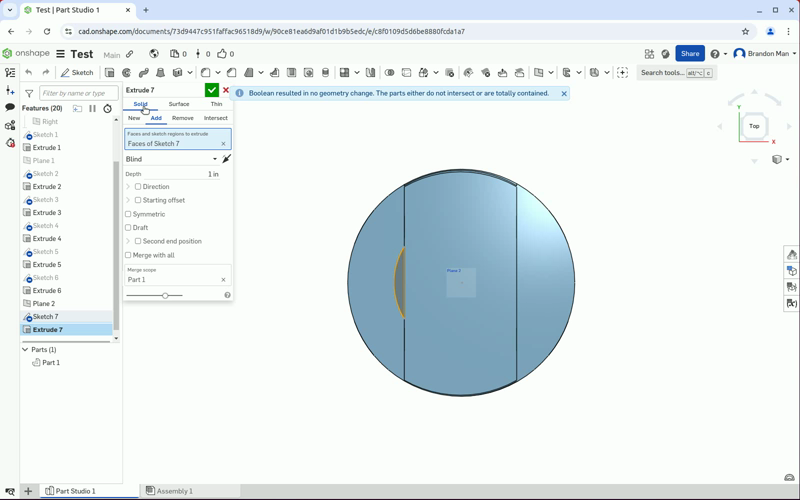
click(143, 106)
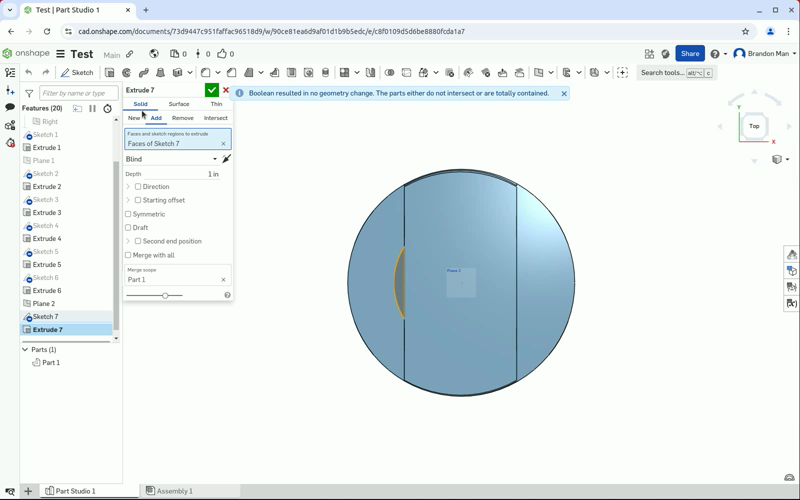
mouse_move(137, 120)
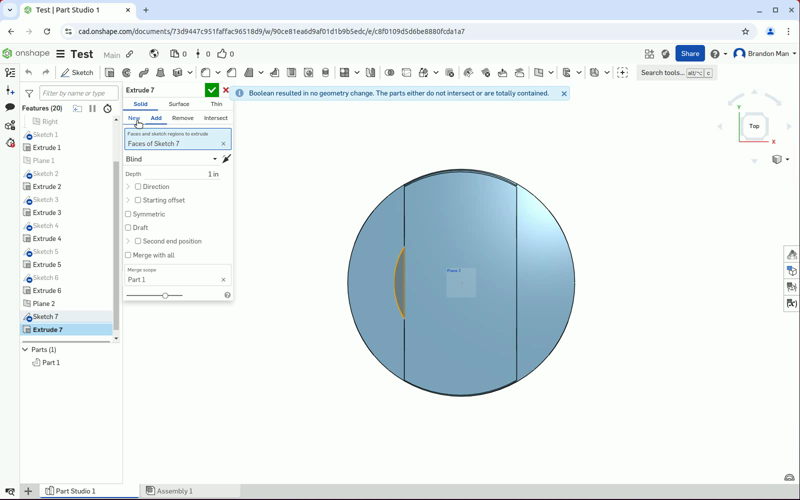
click(137, 120)
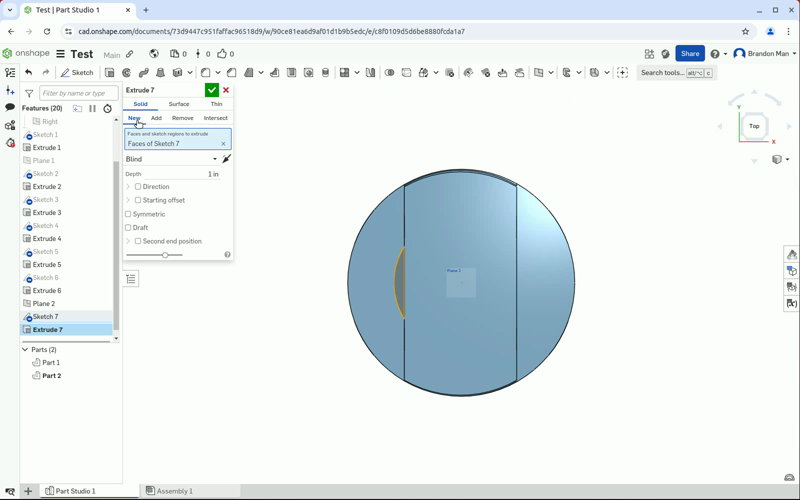
key(tab, 4)
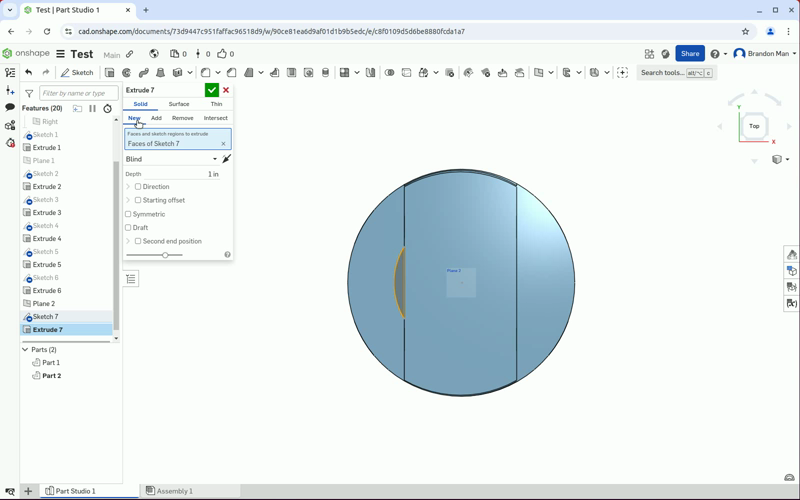
text(-13.721)
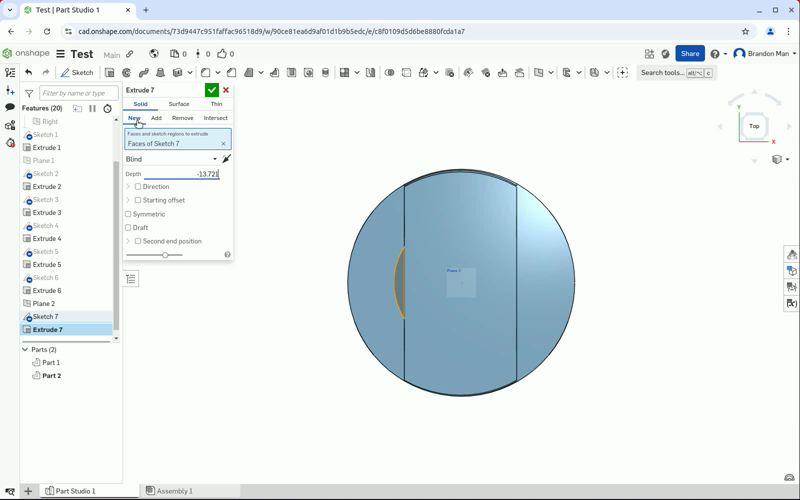
key(enter)
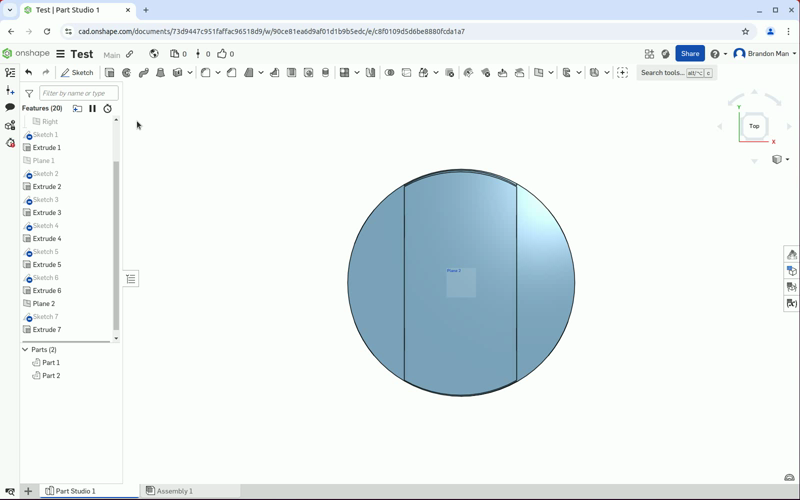
key(shift+h)
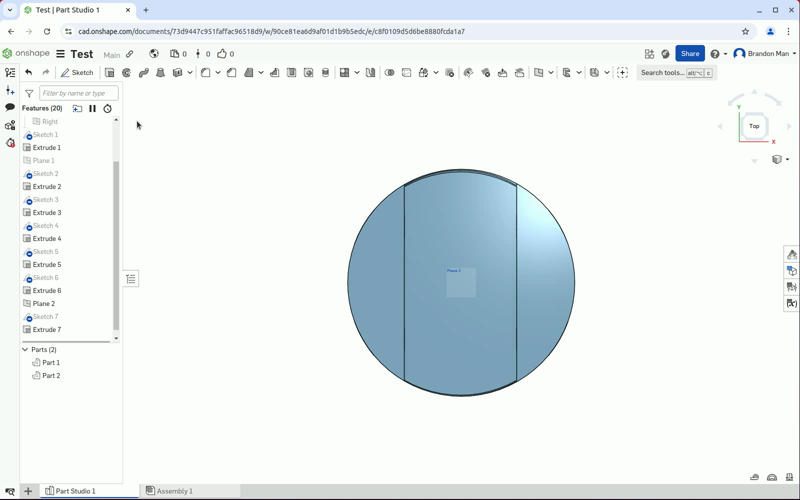
key(shift+h)
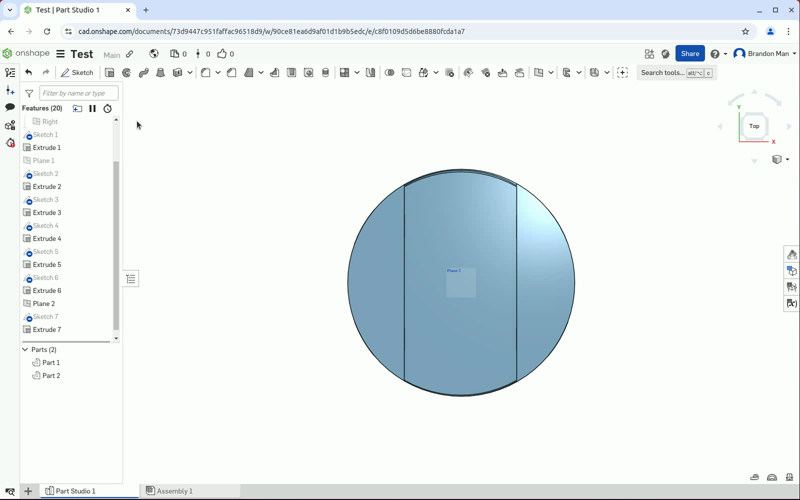
mouse_move(69, 137)
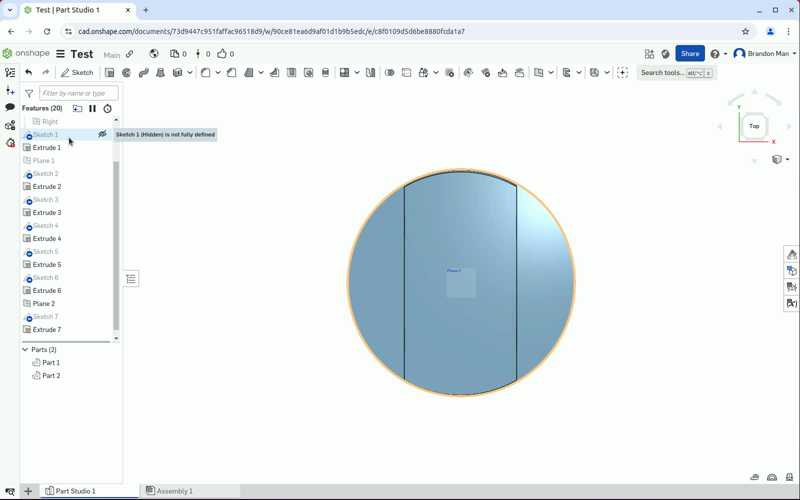
click(69, 137)
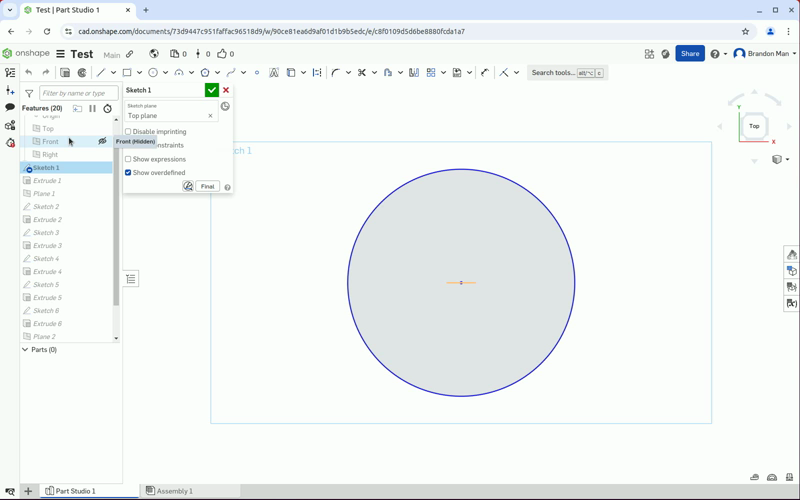
mouse_move(229, 92)
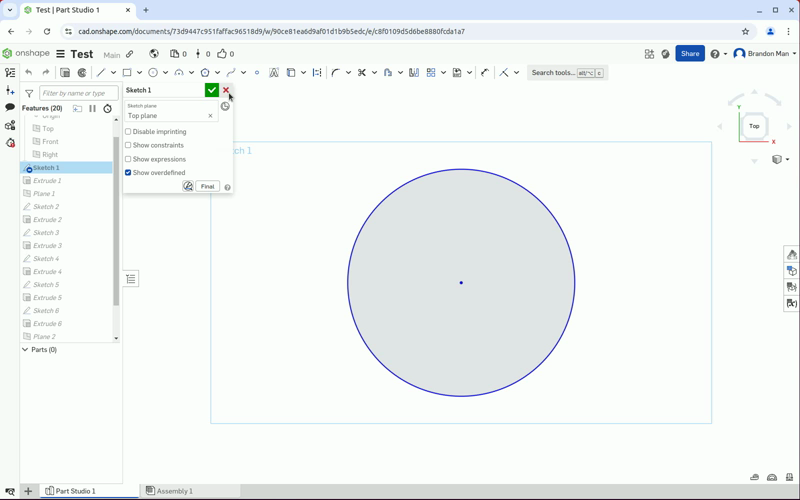
click(229, 92)
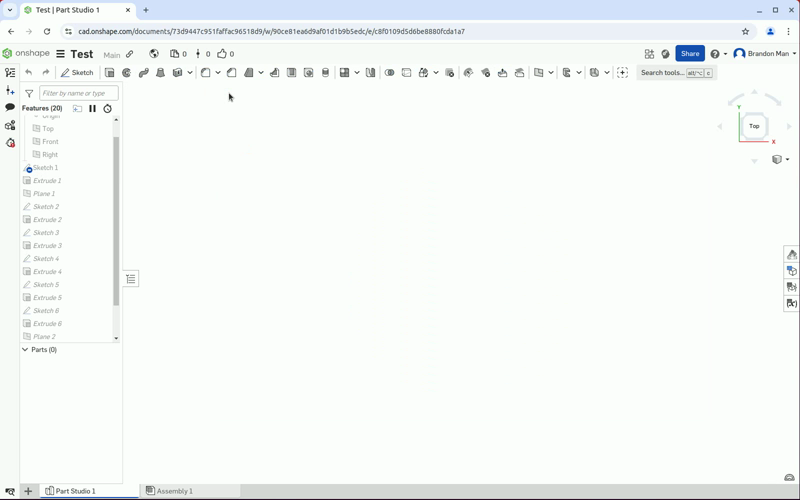
key(shift+s)
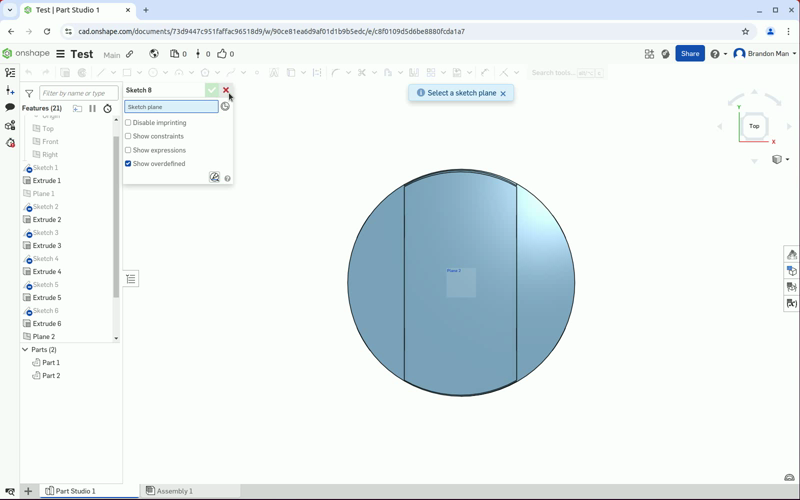
mouse_move(69, 293)
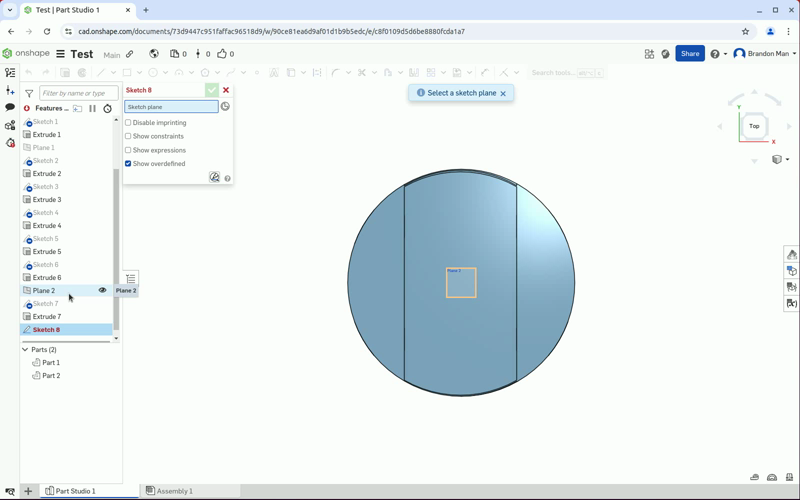
click(69, 293)
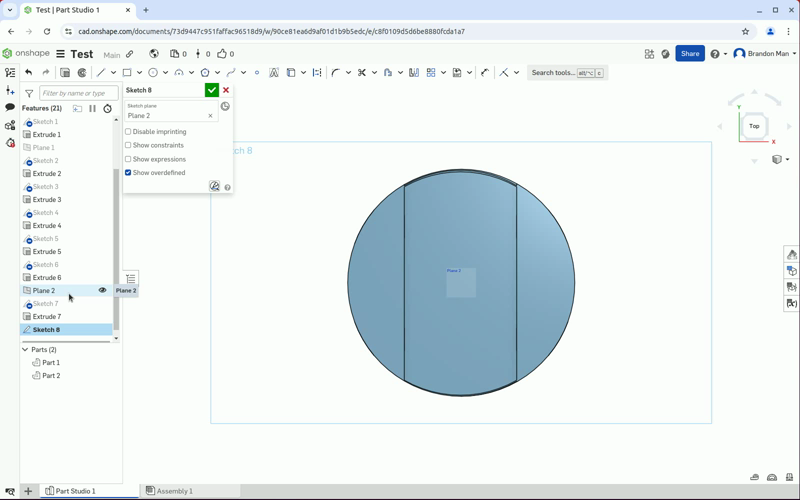
mouse_move(73, 352)
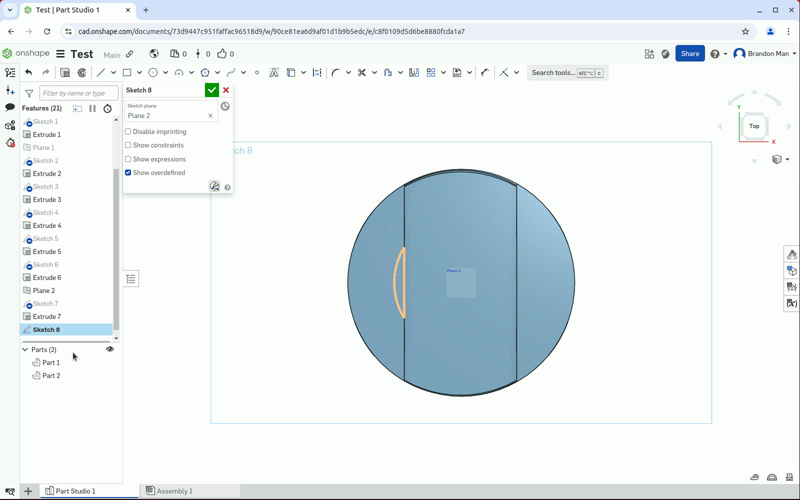
key(y)
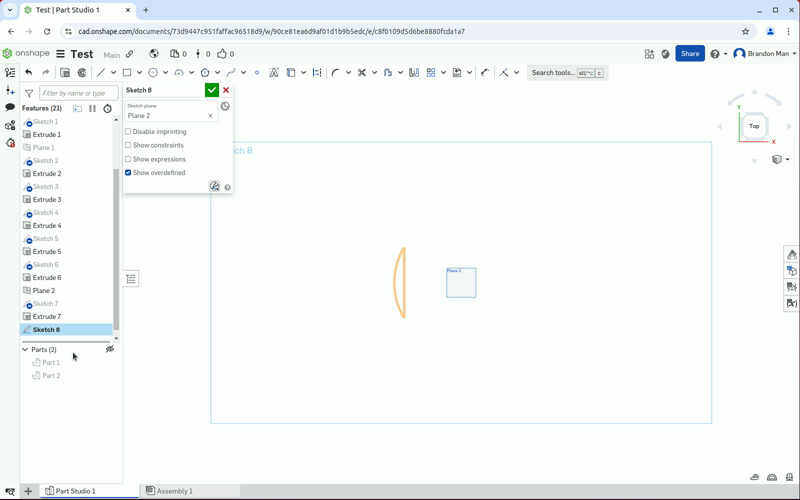
key(a)
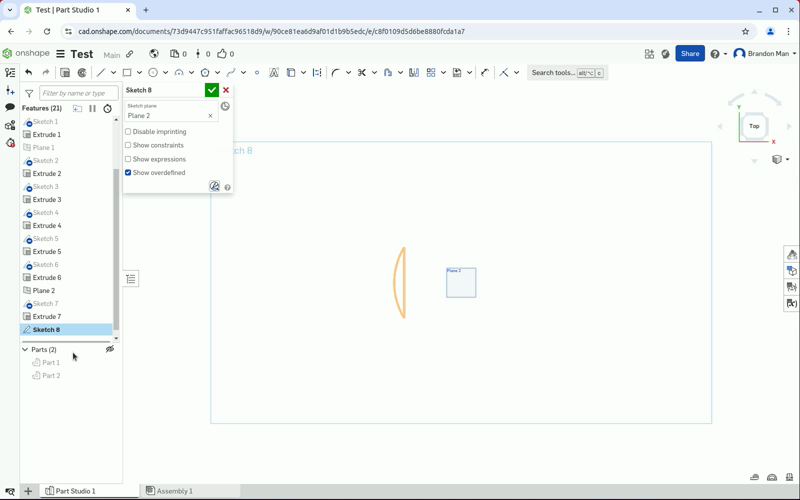
key_down(shift)
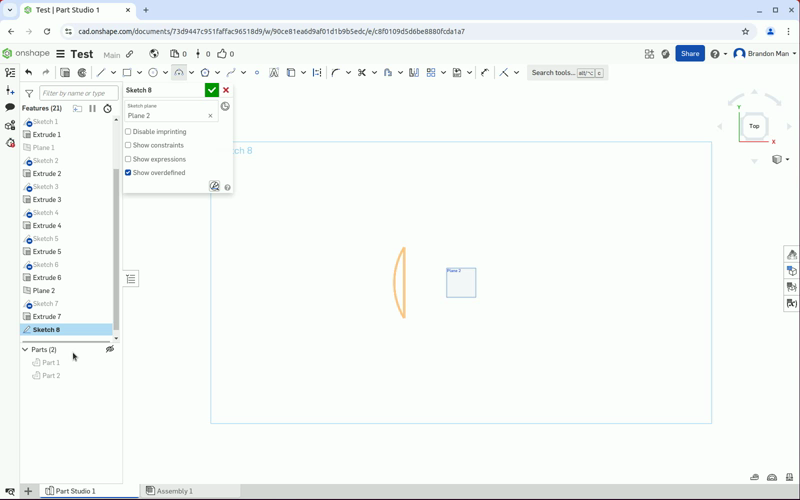
mouse_move(516, 318)
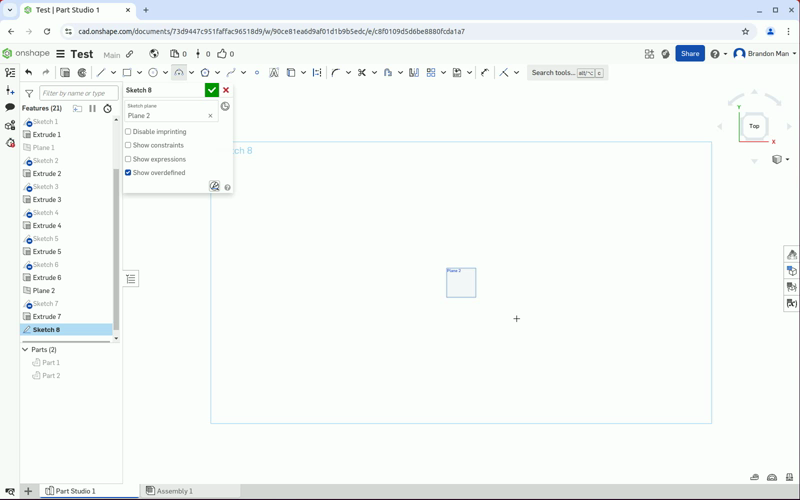
click(516, 318)
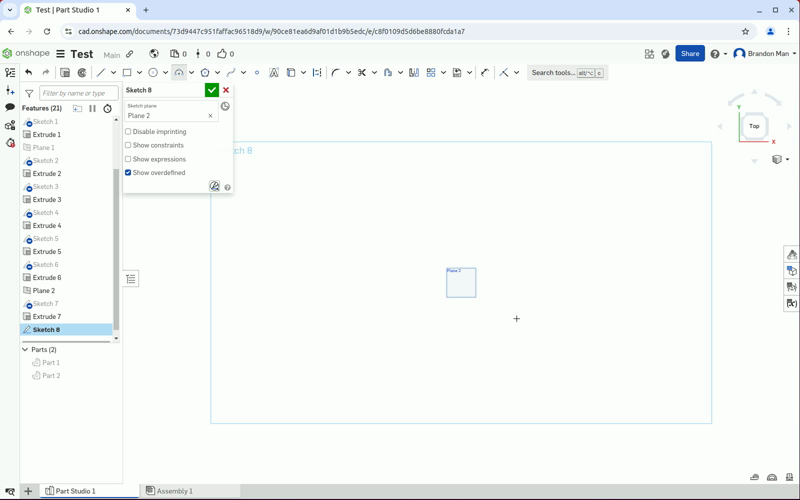
key_up(shift)
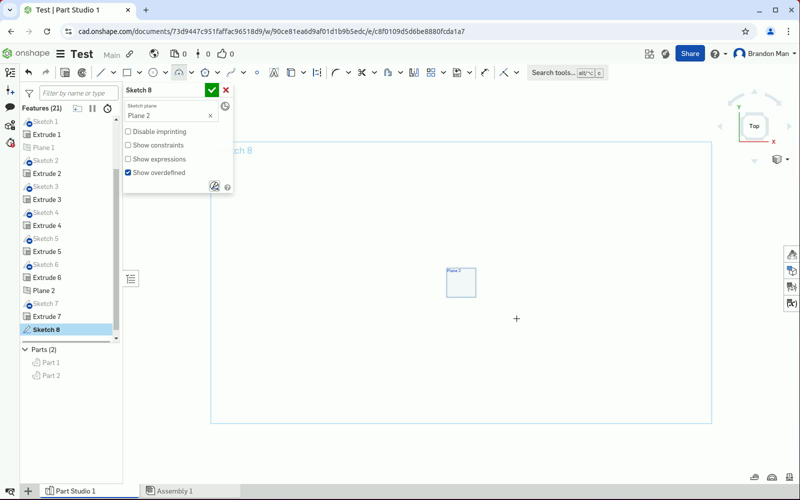
key_down(shift)
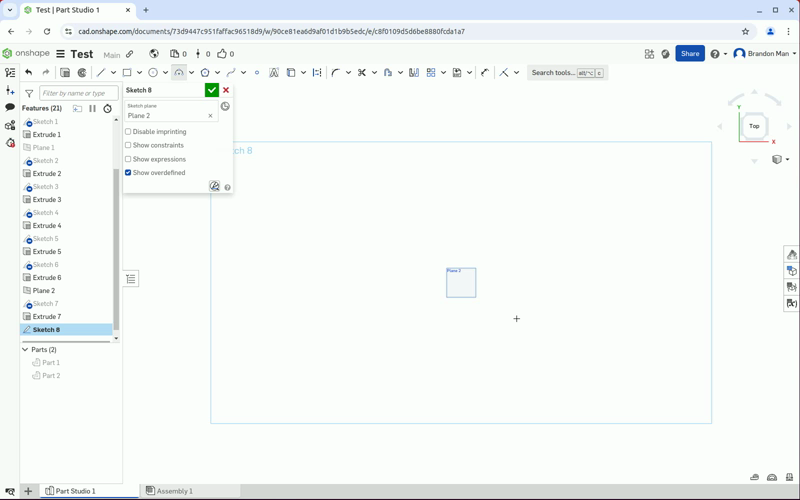
mouse_move(516, 247)
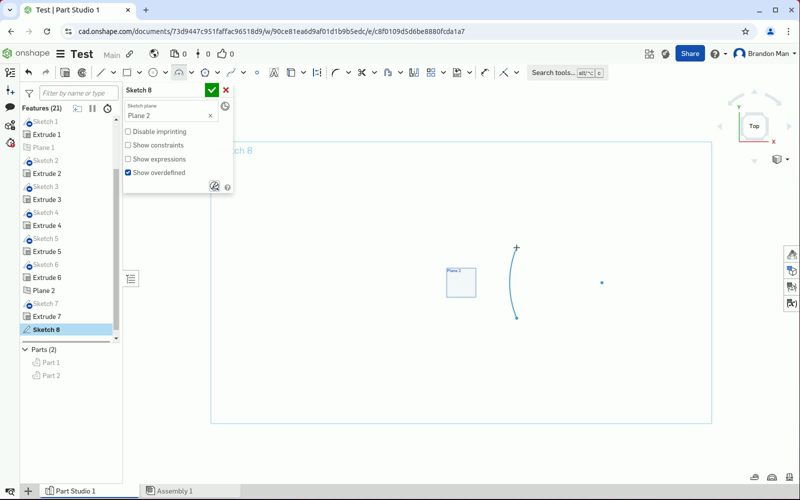
click(516, 247)
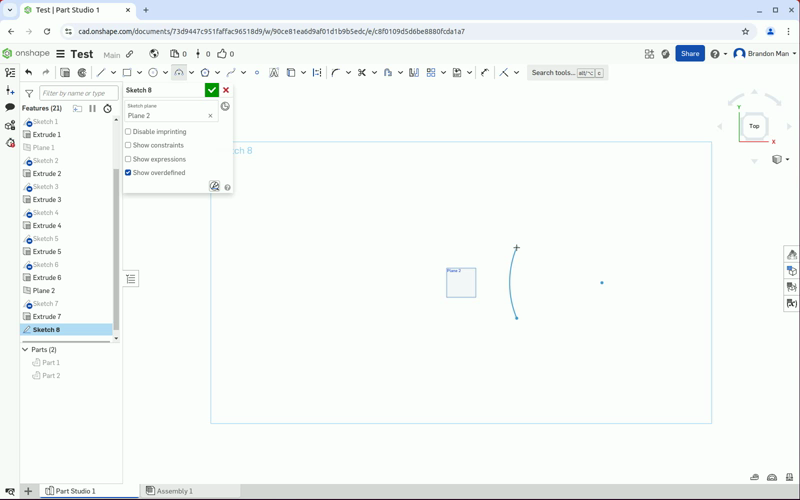
mouse_move(527, 282)
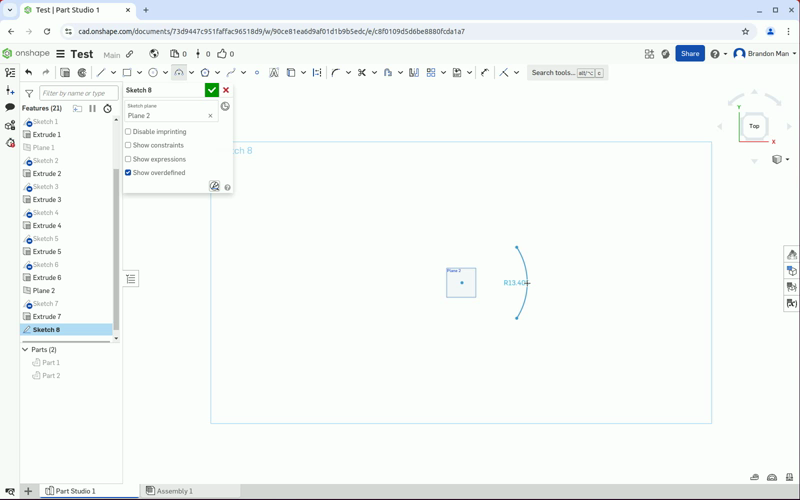
click(527, 282)
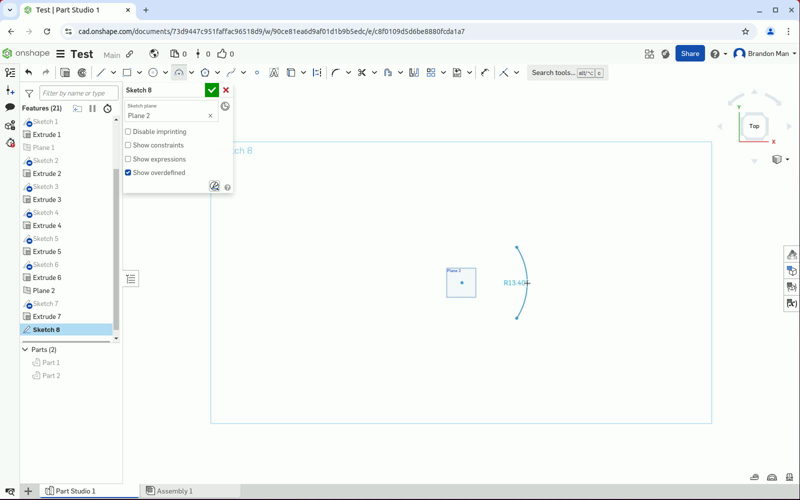
key_up(shift)
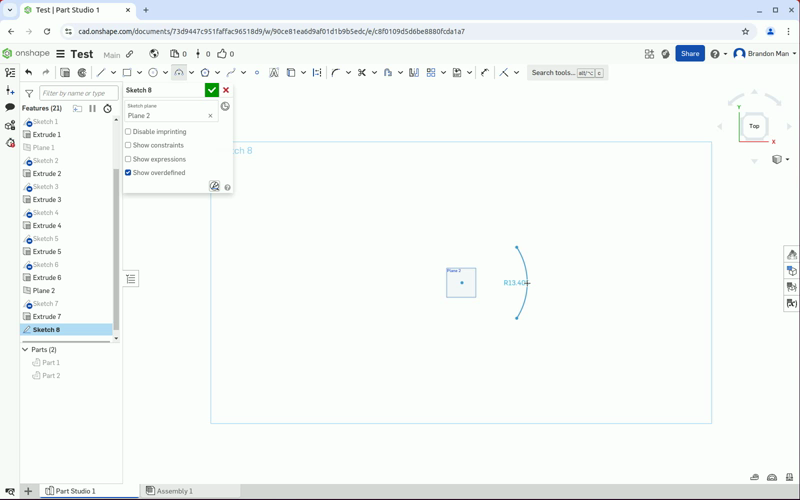
key(esc)
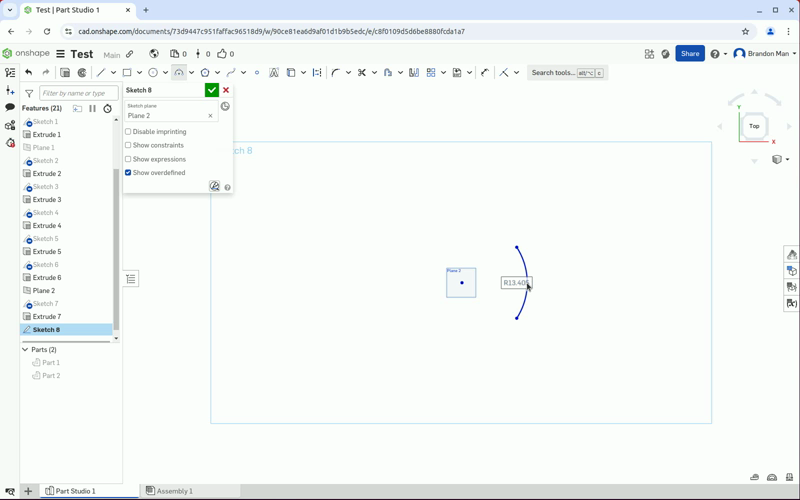
key(l)
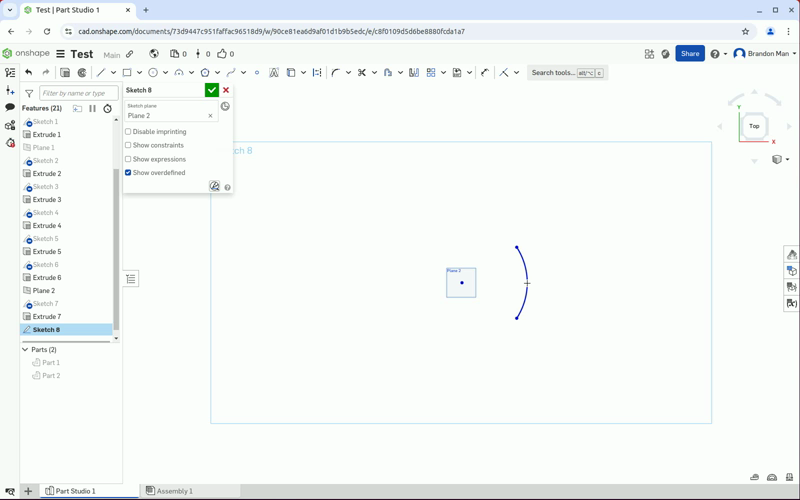
mouse_move(516, 247)
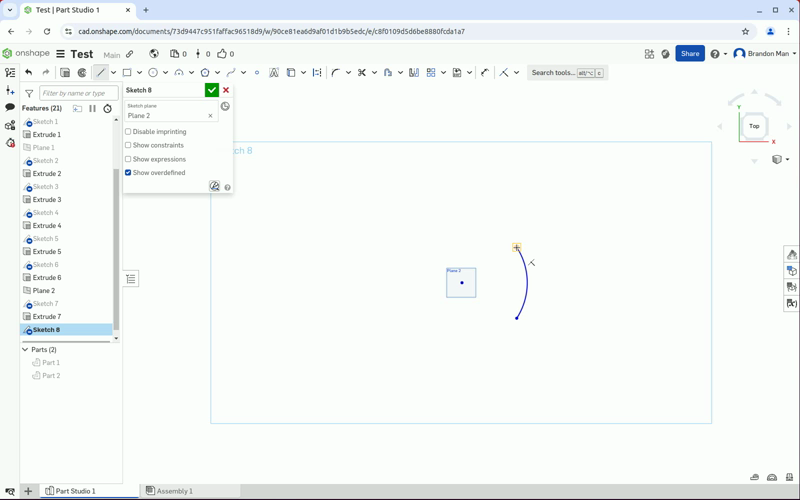
click(516, 247)
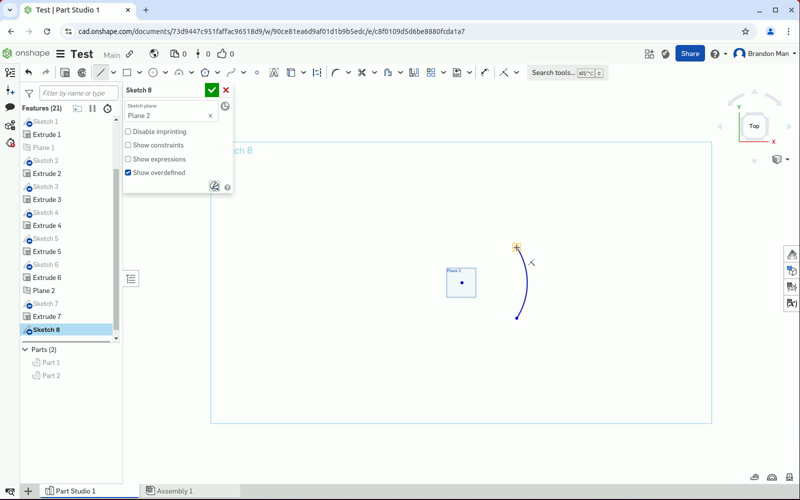
key_down(shift)
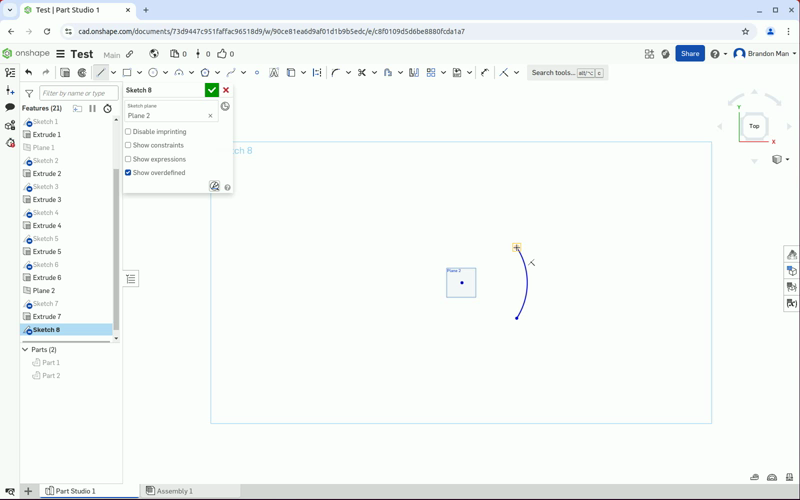
mouse_move(516, 318)
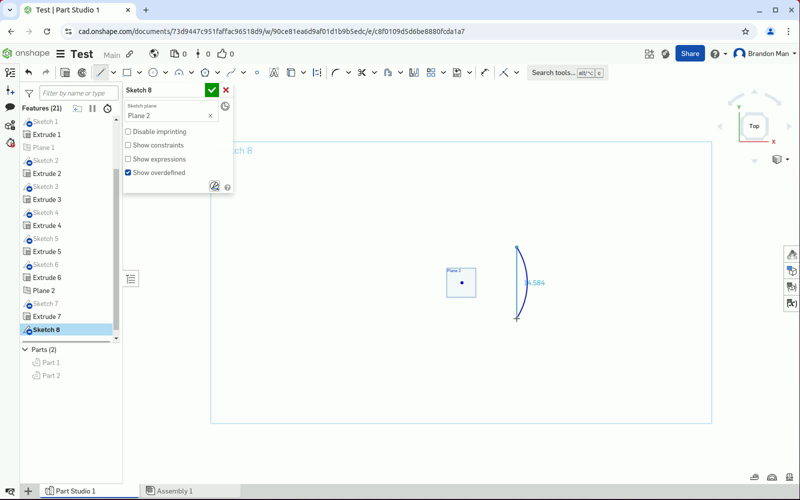
key_up(shift)
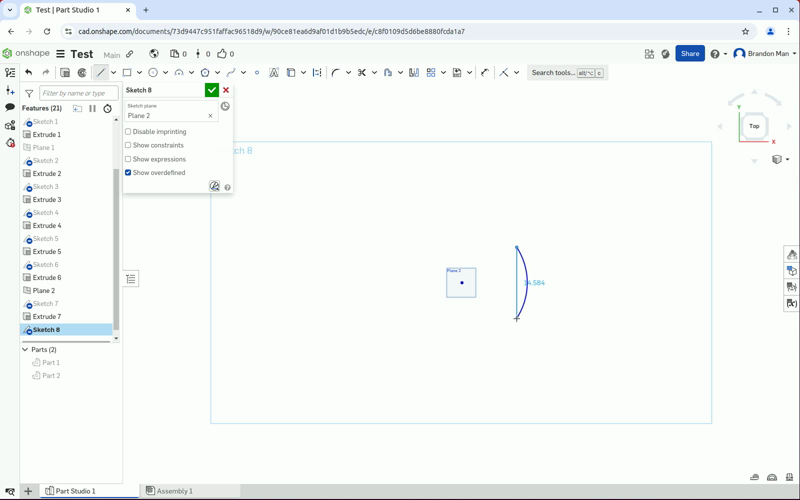
click(516, 318)
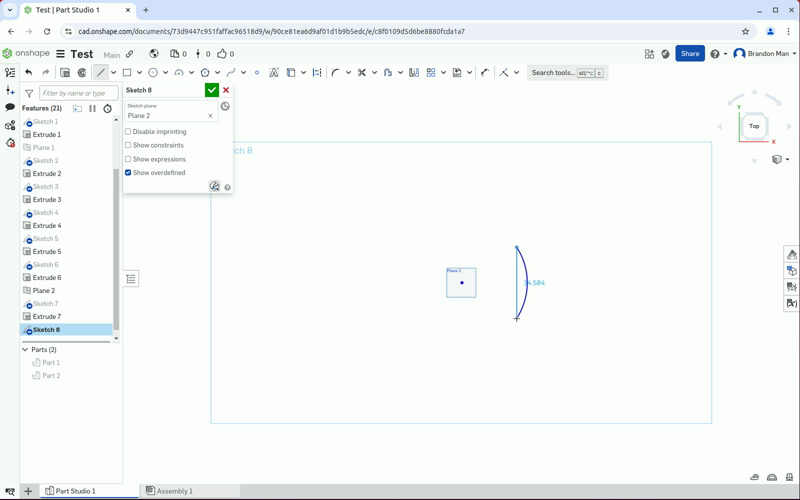
key(esc)
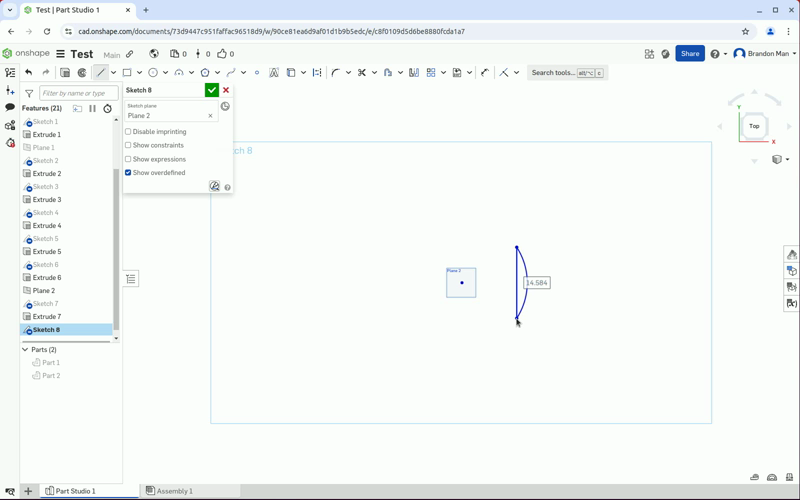
mouse_move(521, 294)
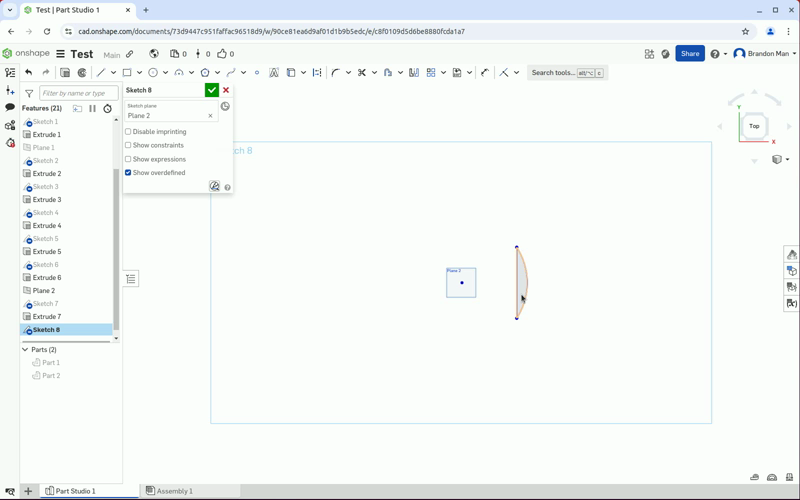
scroll(6)
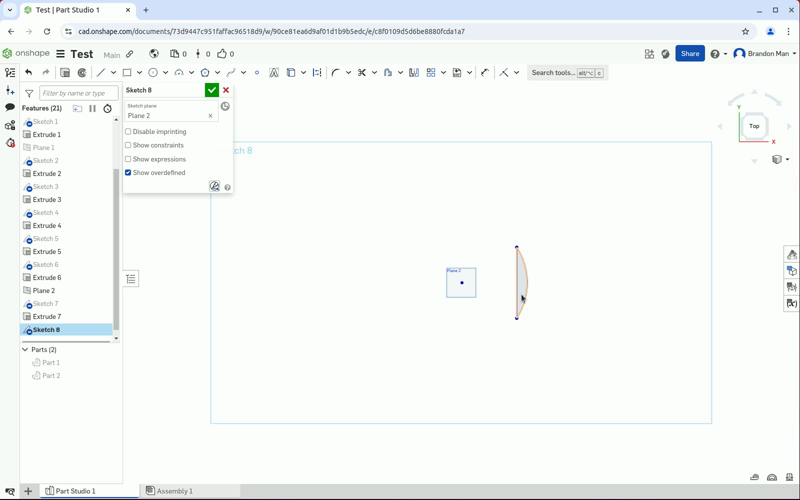
scroll(6)
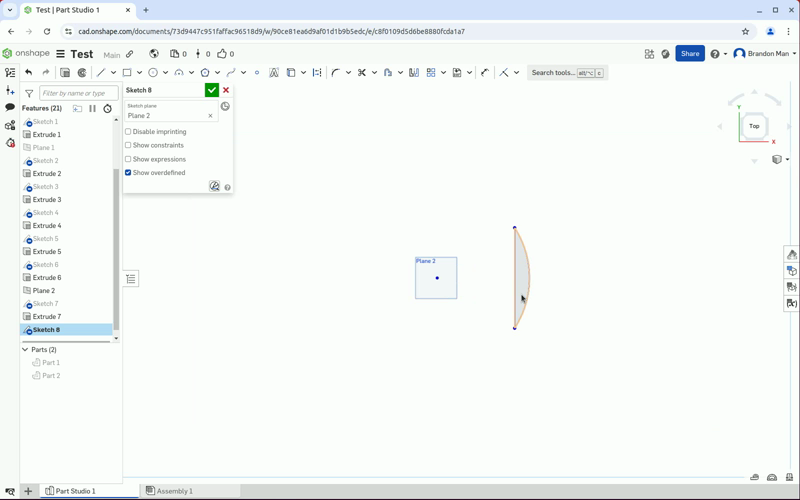
scroll(6)
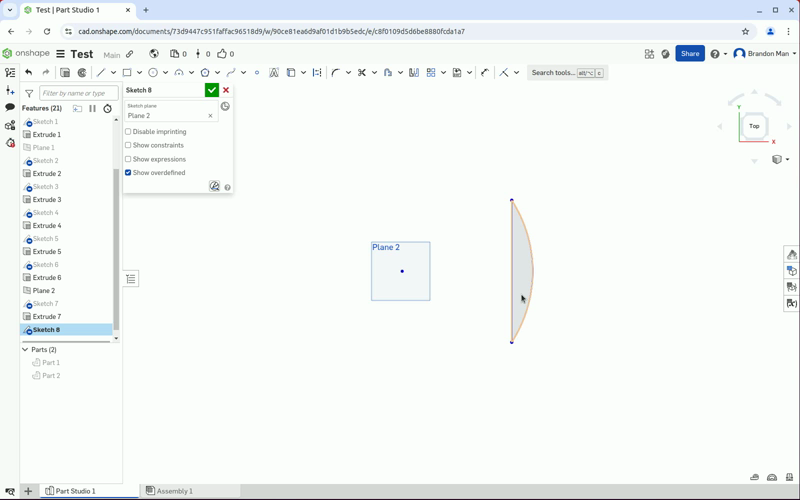
scroll(6)
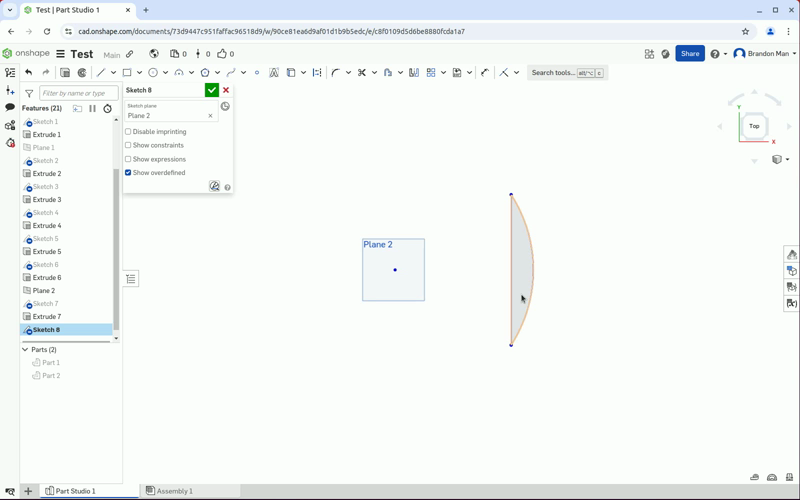
scroll(6)
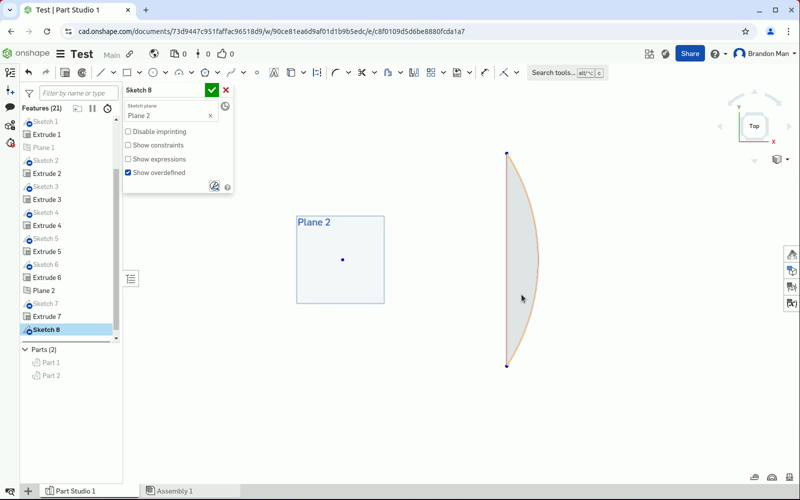
scroll(6)
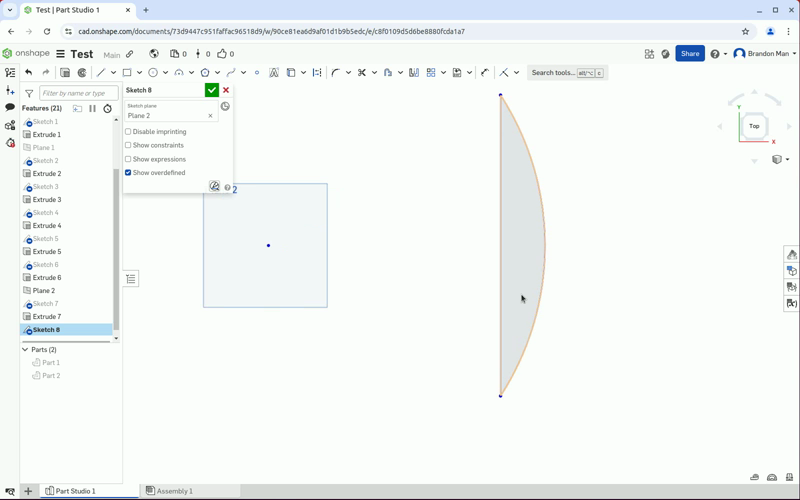
scroll(6)
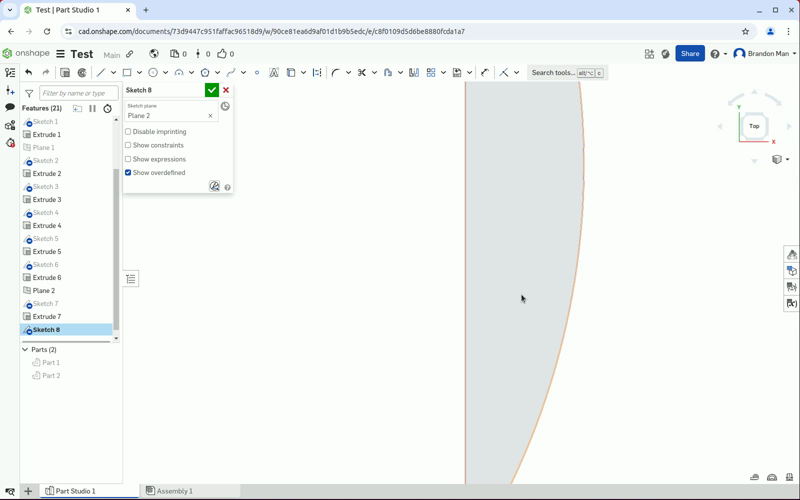
click(521, 294)
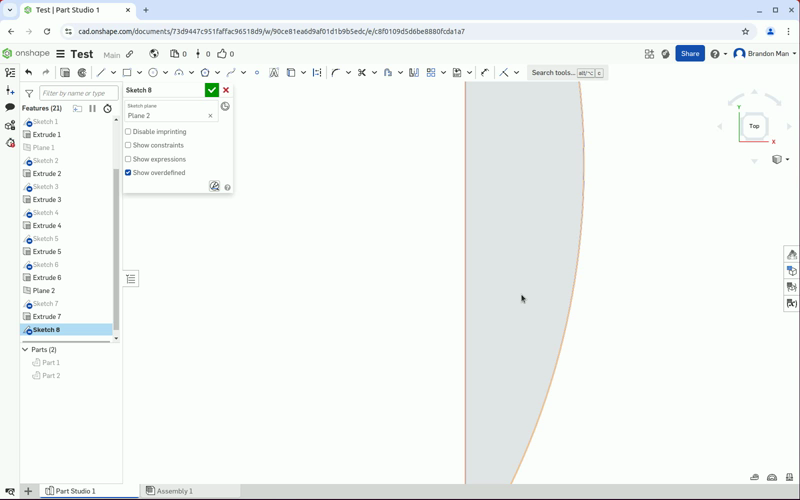
scroll(-6)
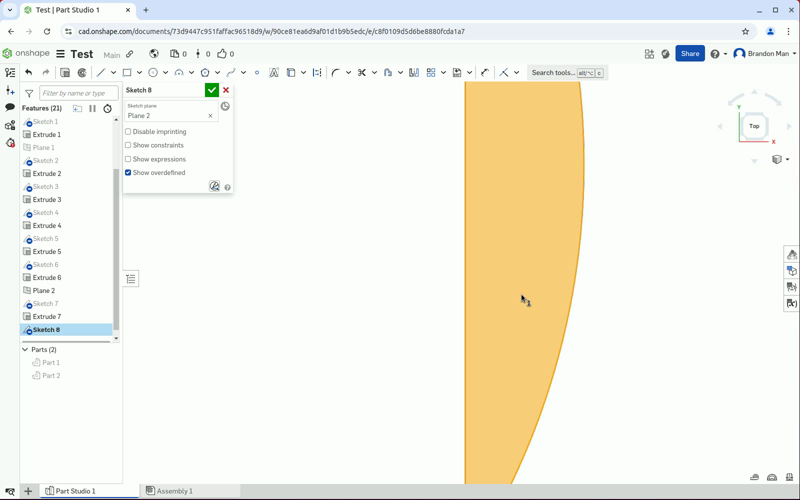
scroll(-6)
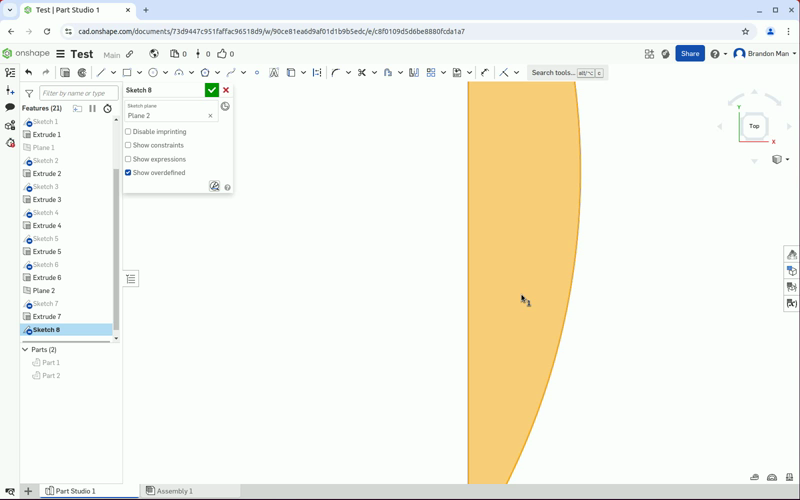
scroll(-6)
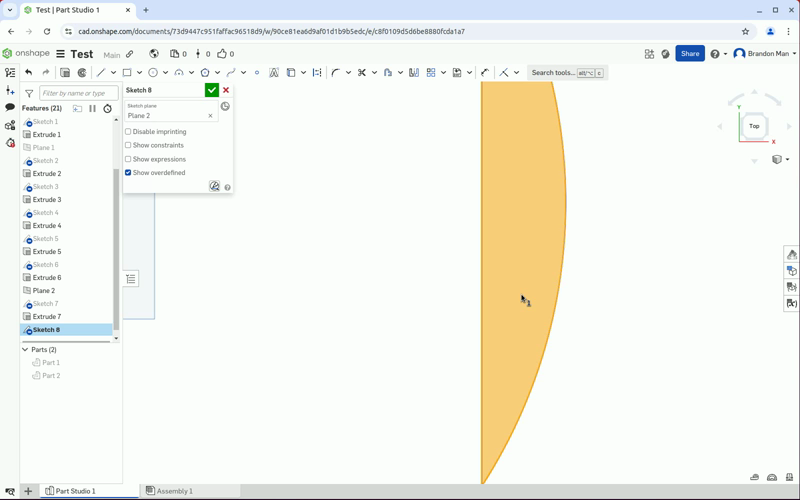
scroll(-6)
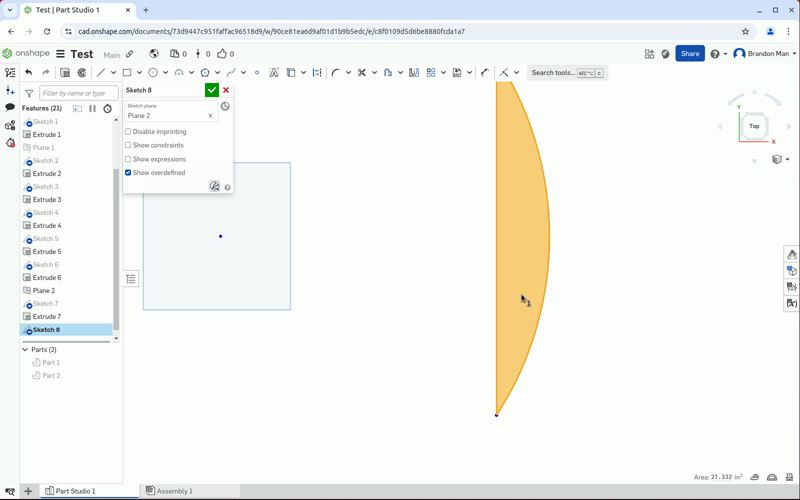
scroll(-6)
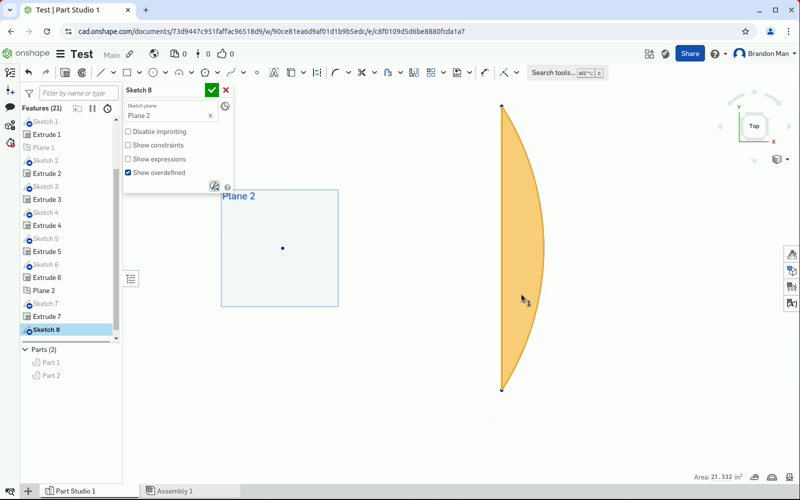
scroll(-6)
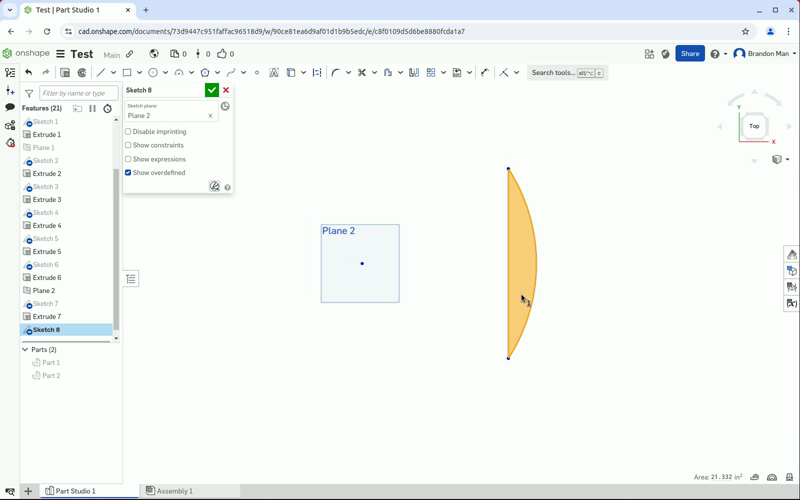
scroll(-6)
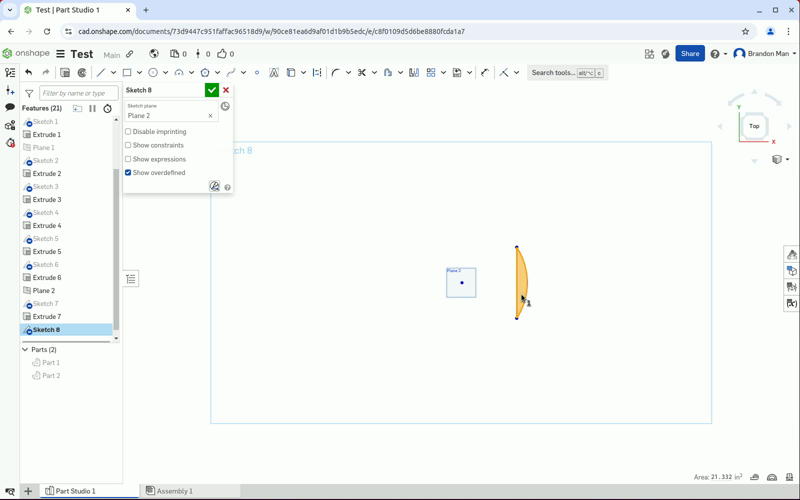
mouse_move(73, 352)
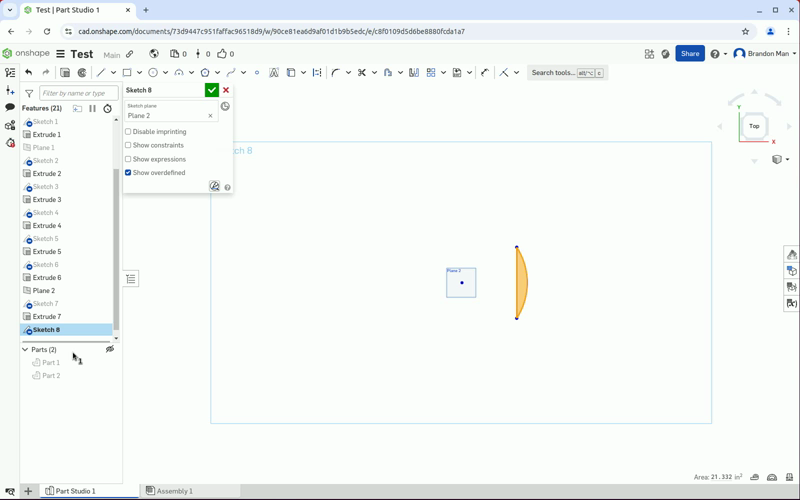
key(shift+y)
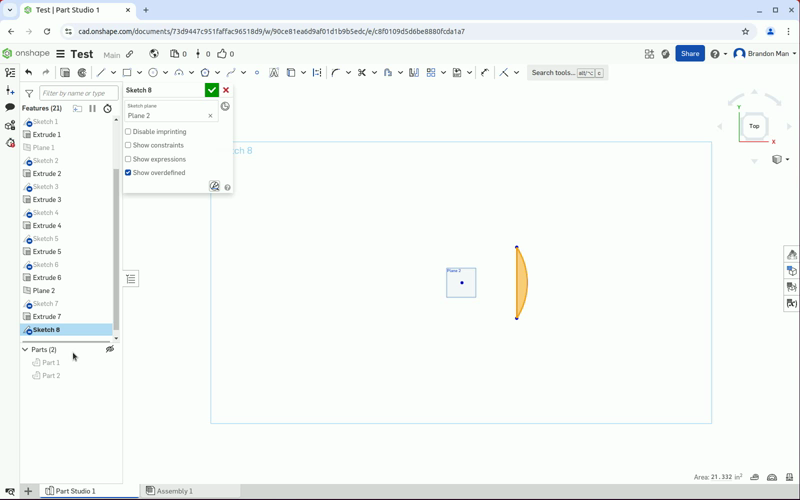
key(shift+e)
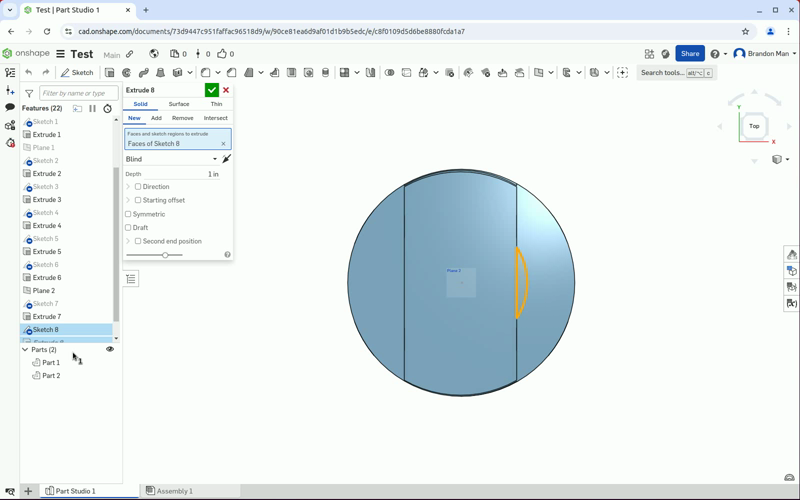
mouse_move(143, 106)
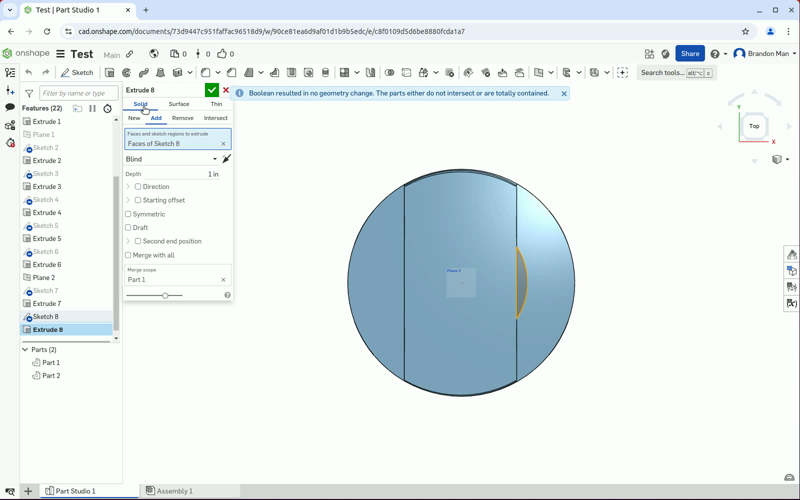
click(143, 106)
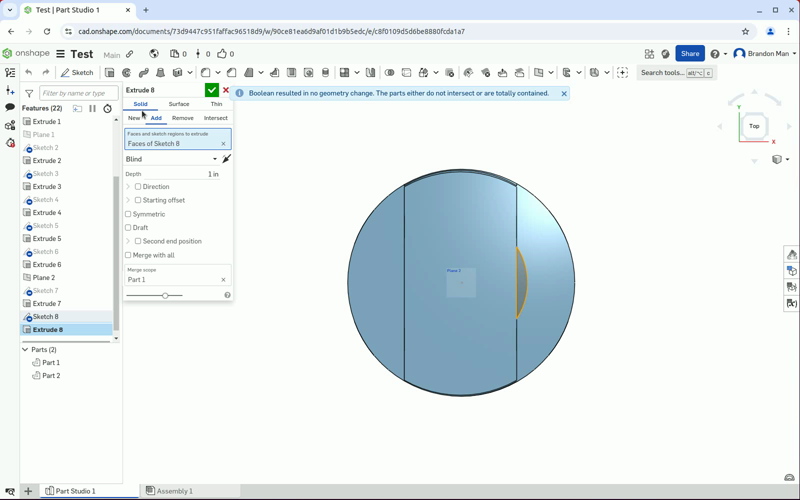
mouse_move(137, 120)
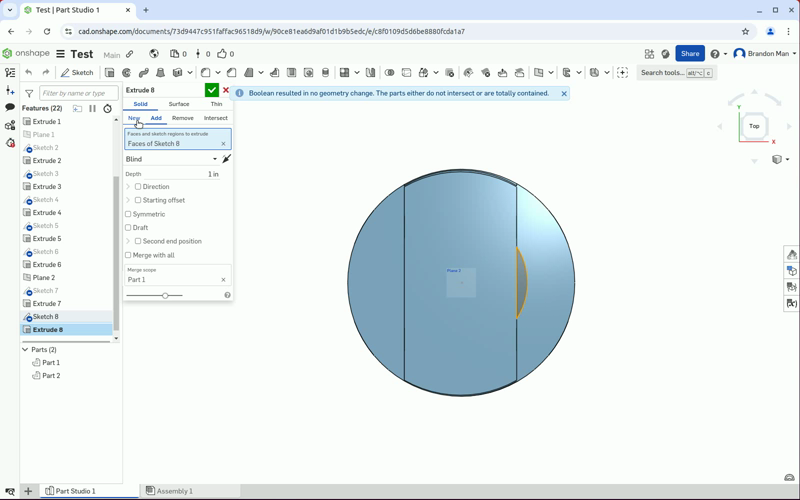
click(137, 120)
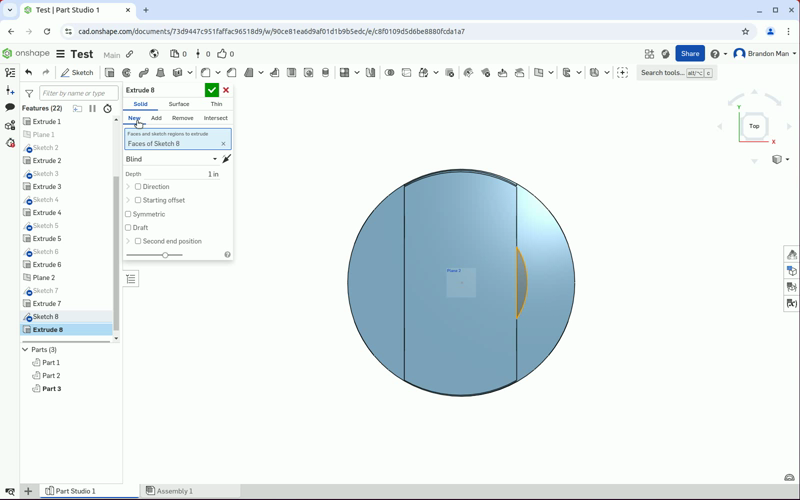
key(tab, 4)
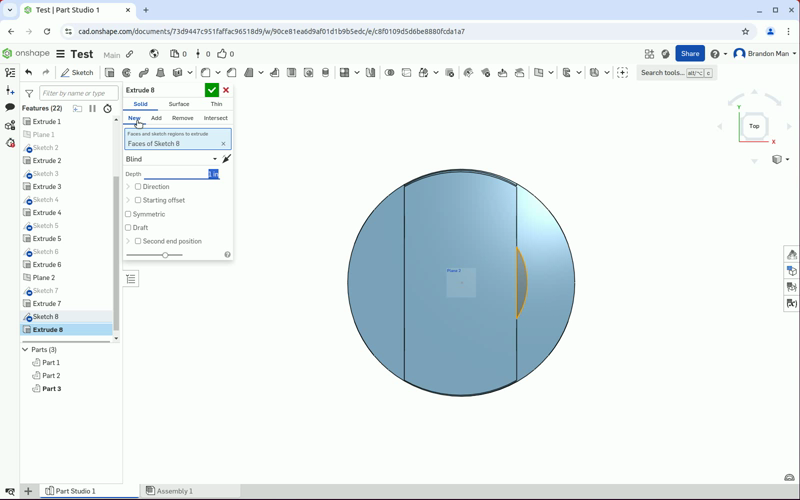
text(-13.721)
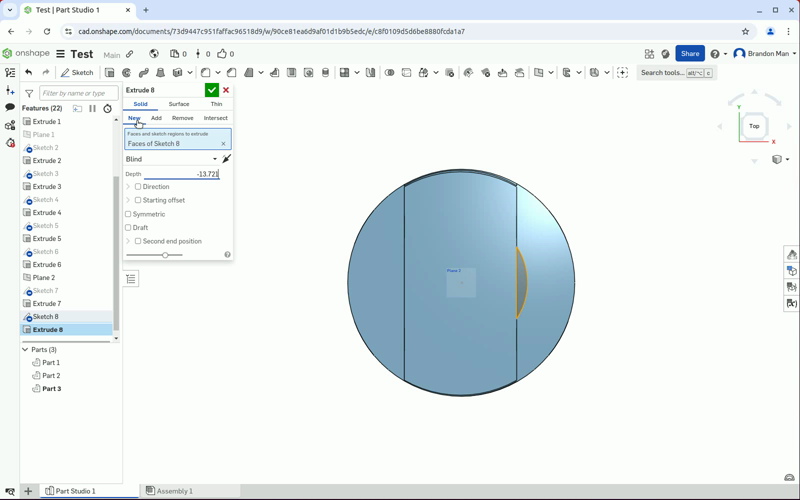
key(enter)
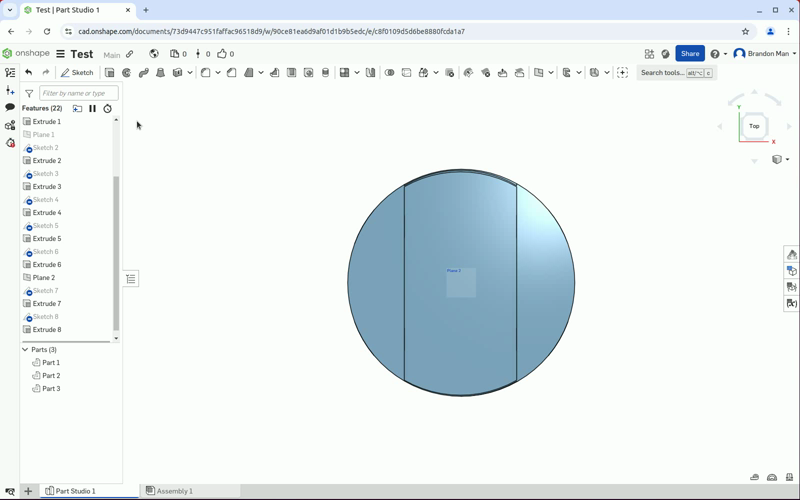
key(shift+h)
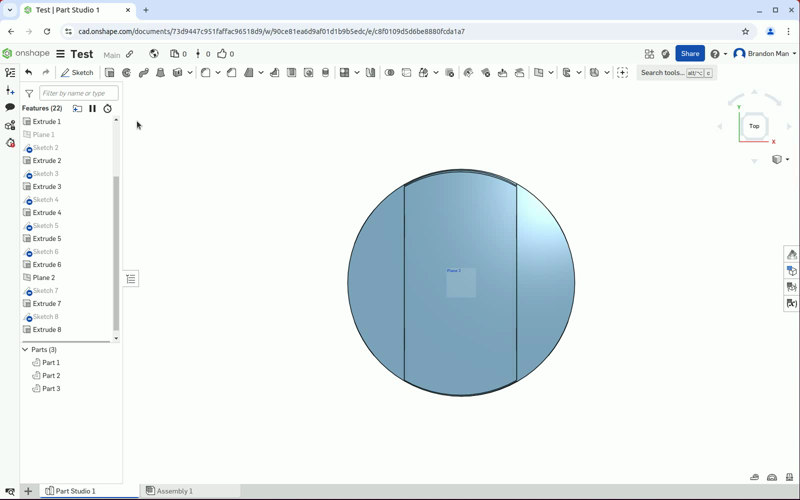
key(shift+h)
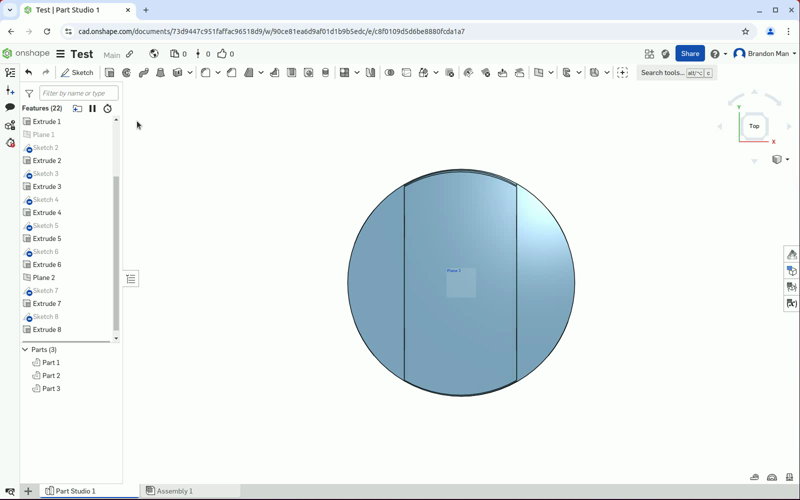
mouse_move(69, 111)
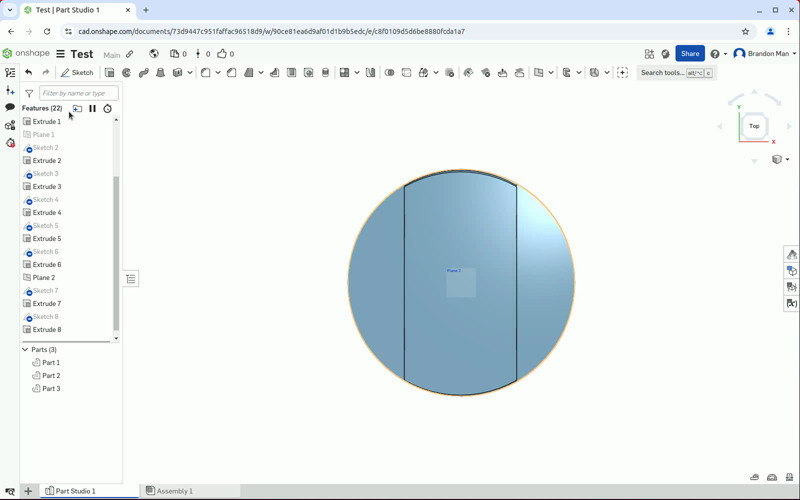
click(69, 111)
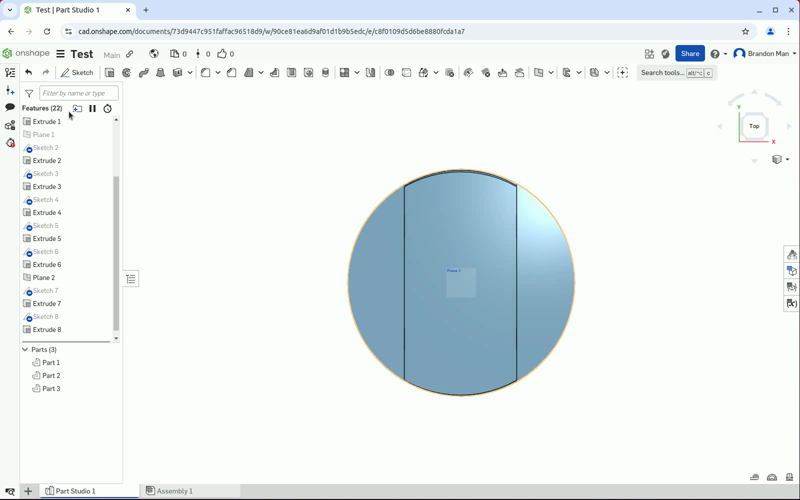
key(shift+s)
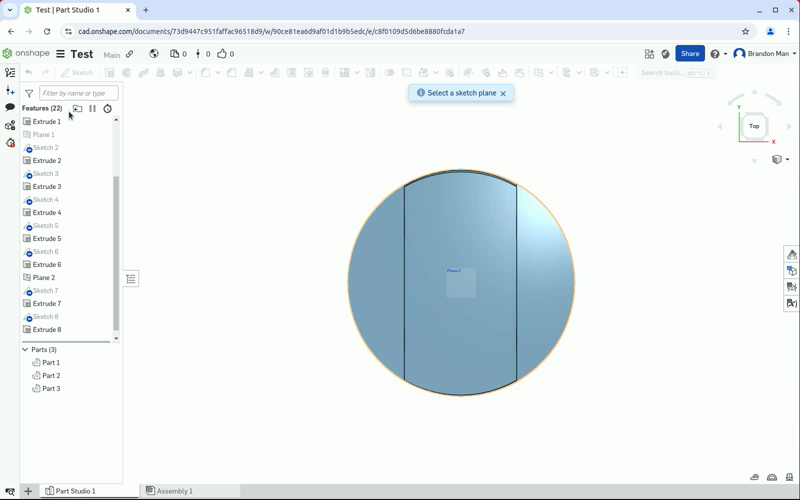
mouse_move(69, 267)
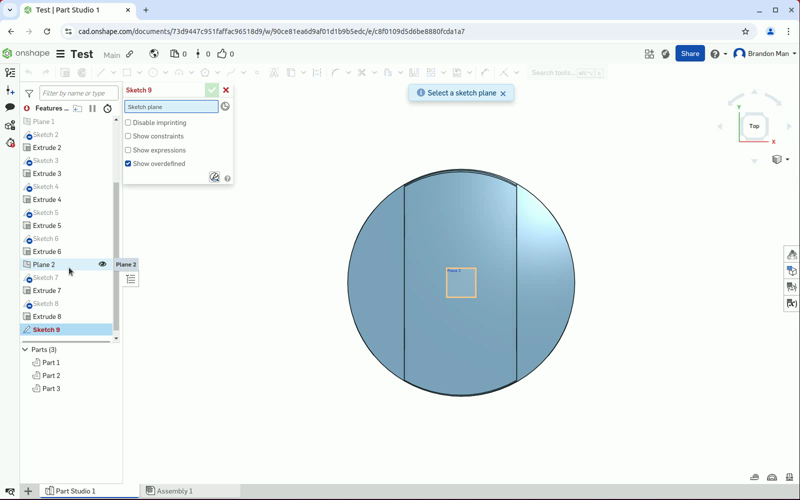
click(69, 267)
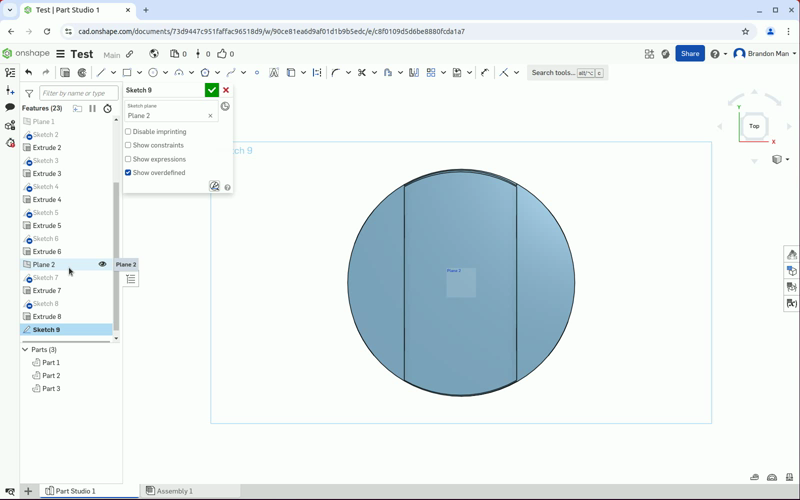
mouse_move(73, 352)
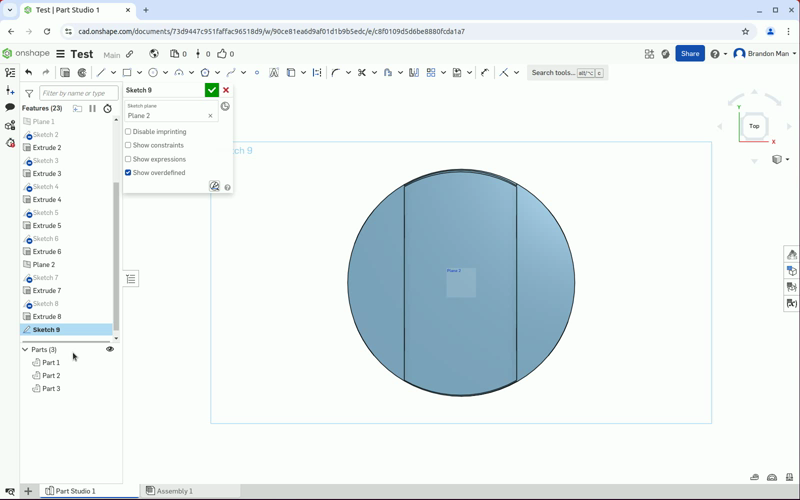
key(y)
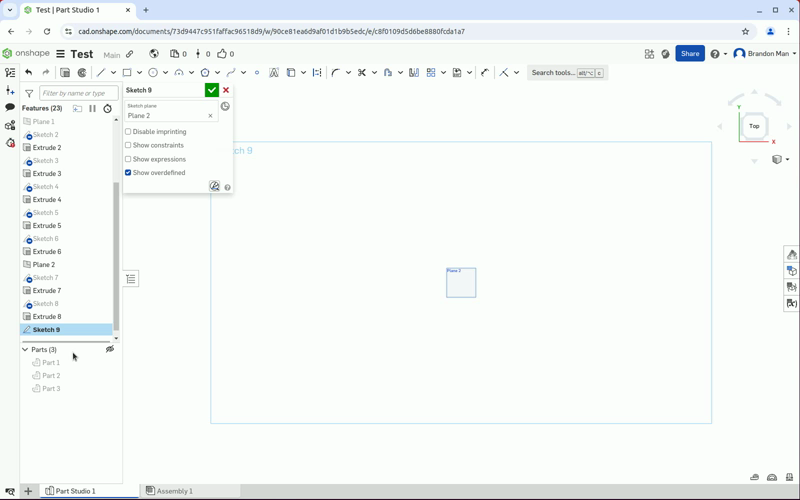
key(a)
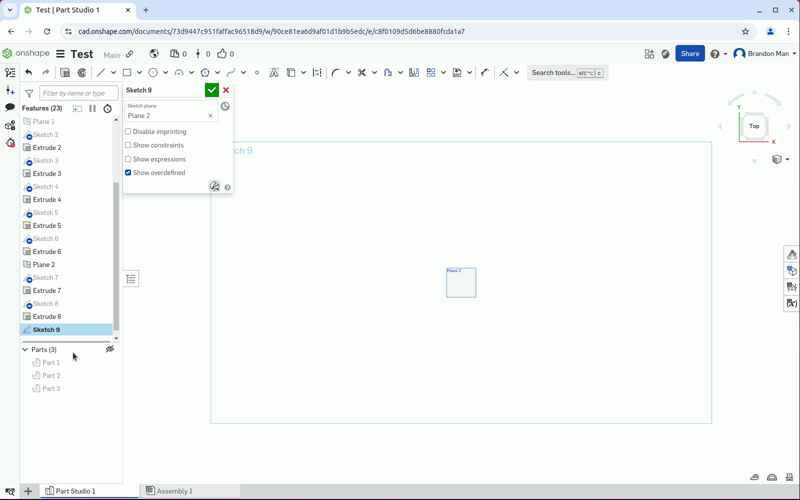
key_down(shift)
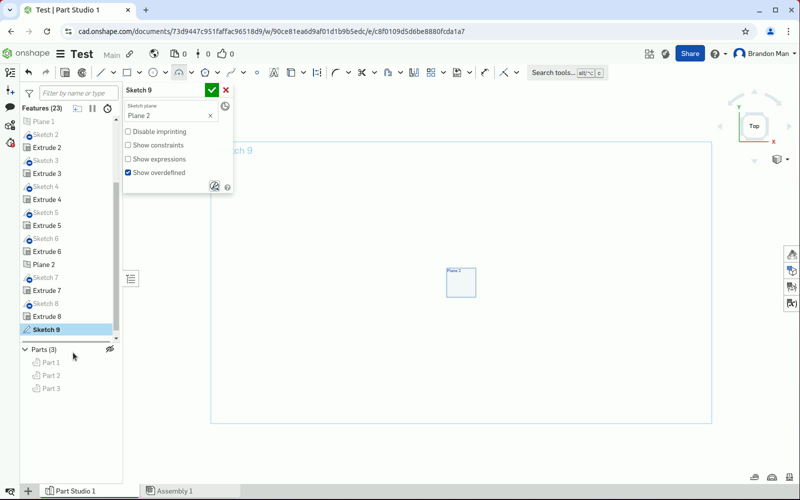
mouse_move(404, 318)
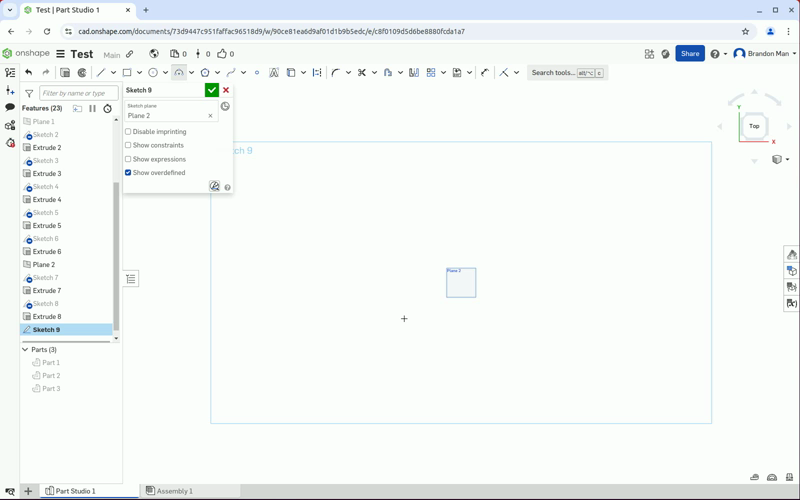
click(404, 318)
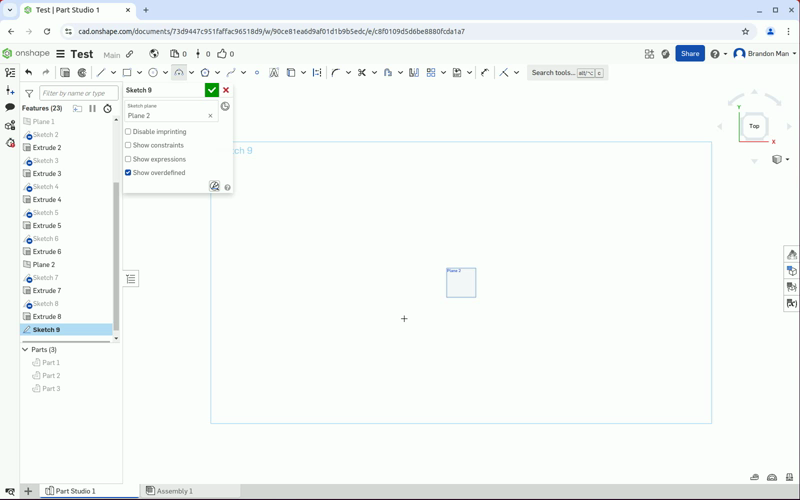
key_up(shift)
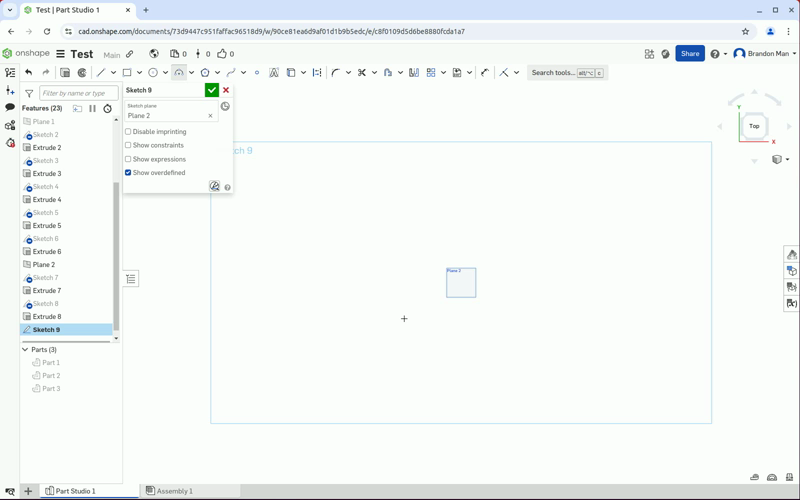
key_down(shift)
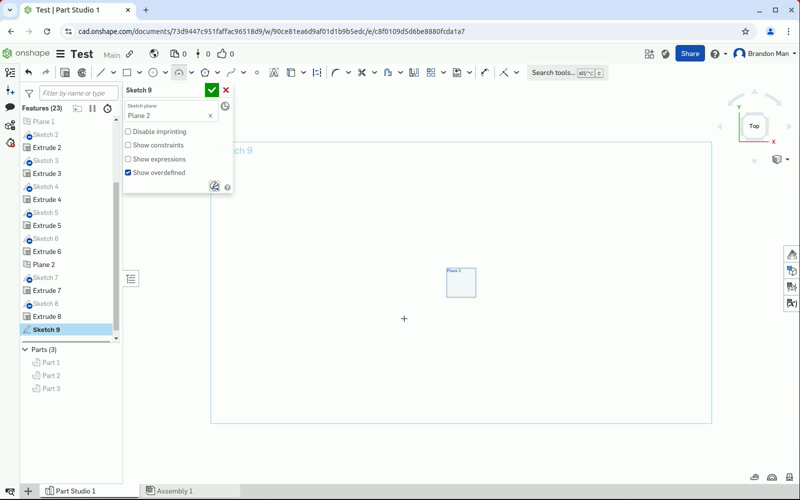
mouse_move(516, 318)
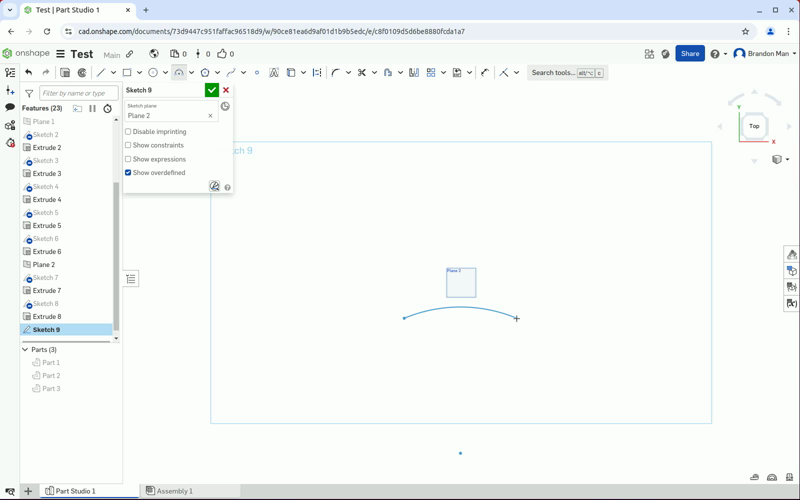
click(516, 318)
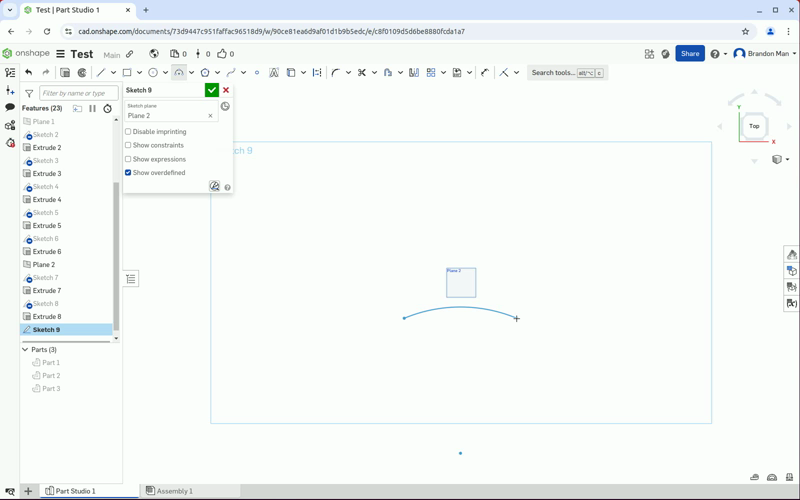
mouse_move(460, 348)
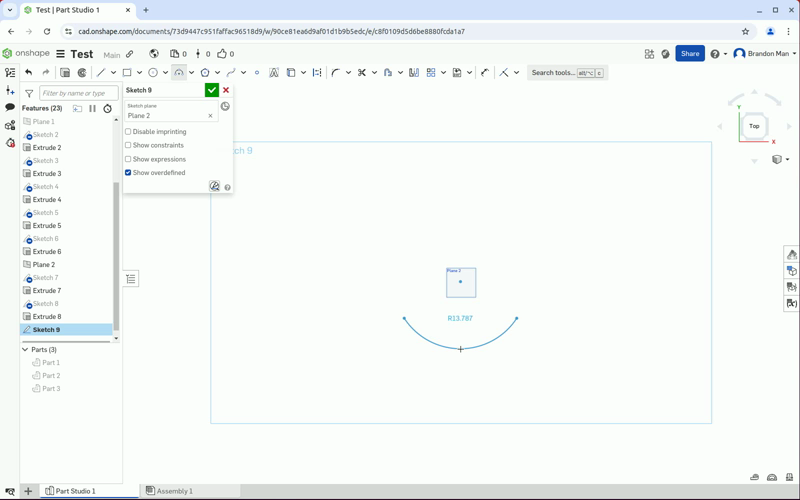
click(460, 348)
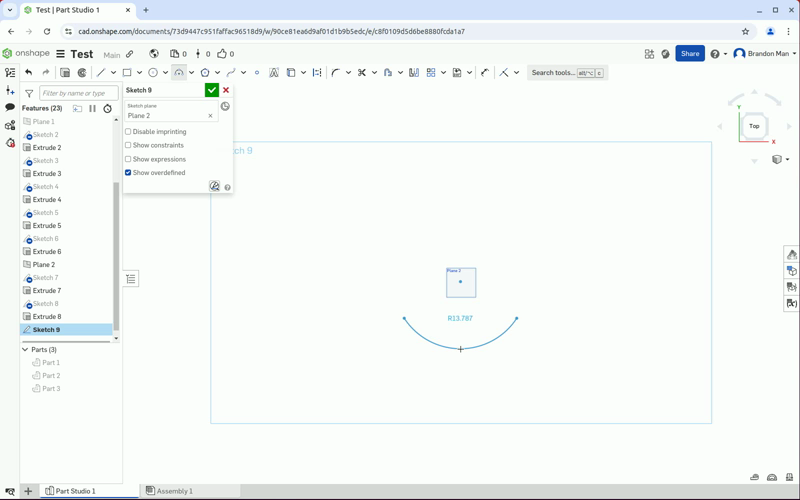
key_up(shift)
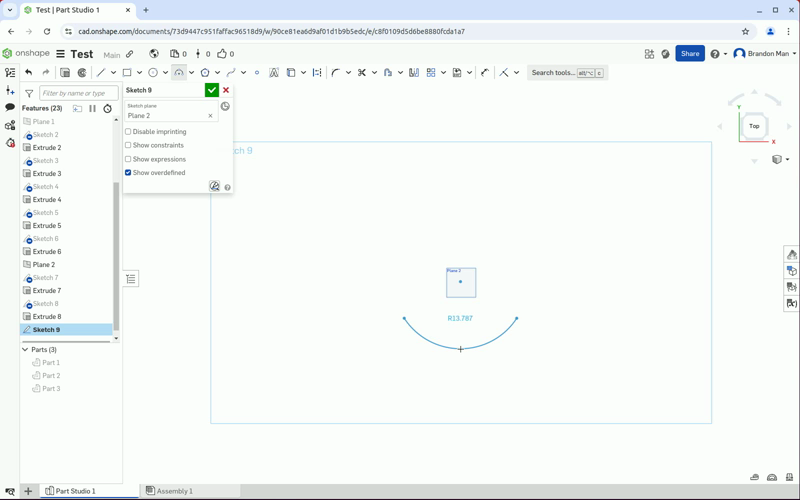
key(esc)
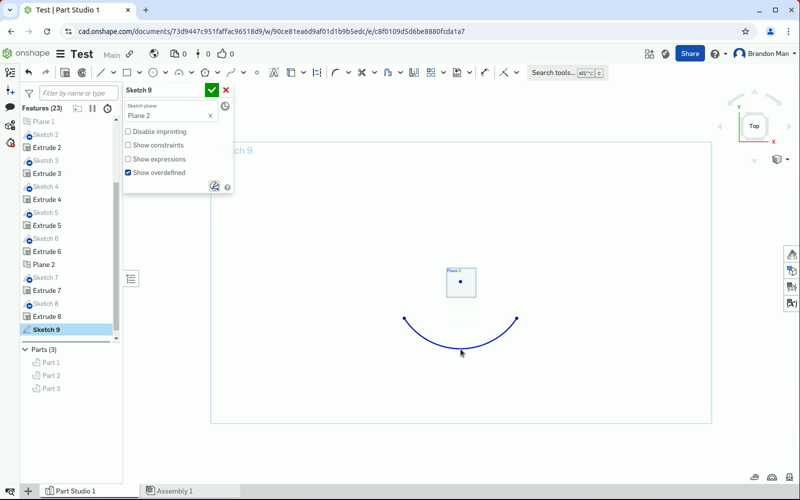
key(l)
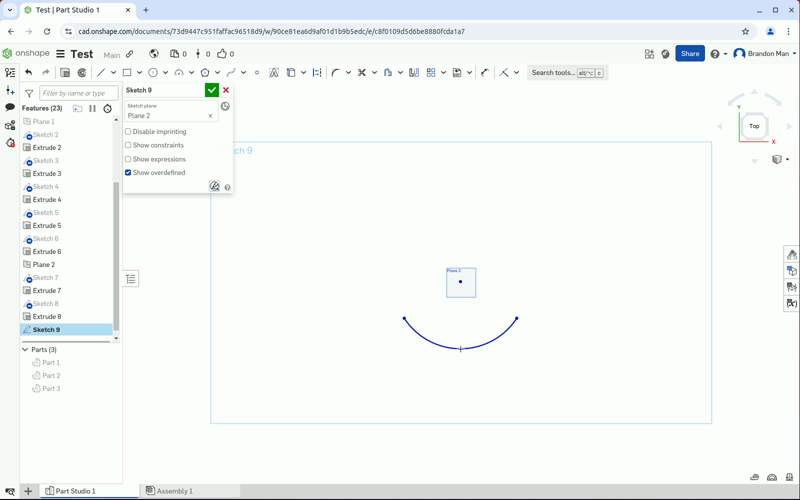
mouse_move(516, 318)
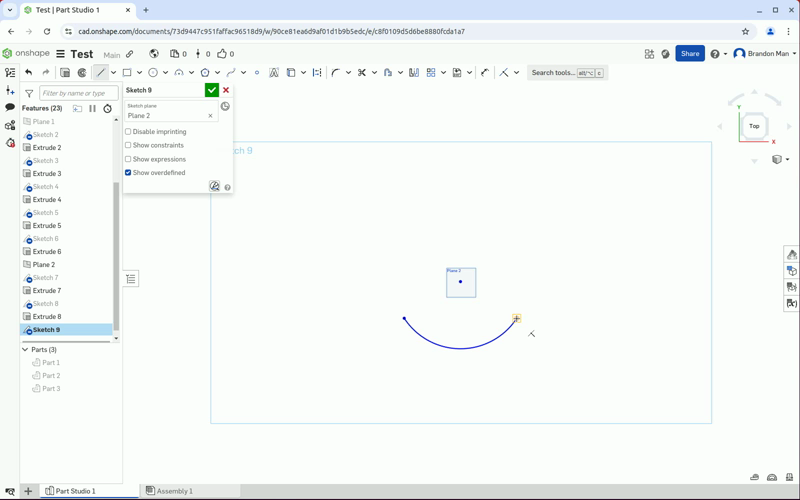
click(516, 318)
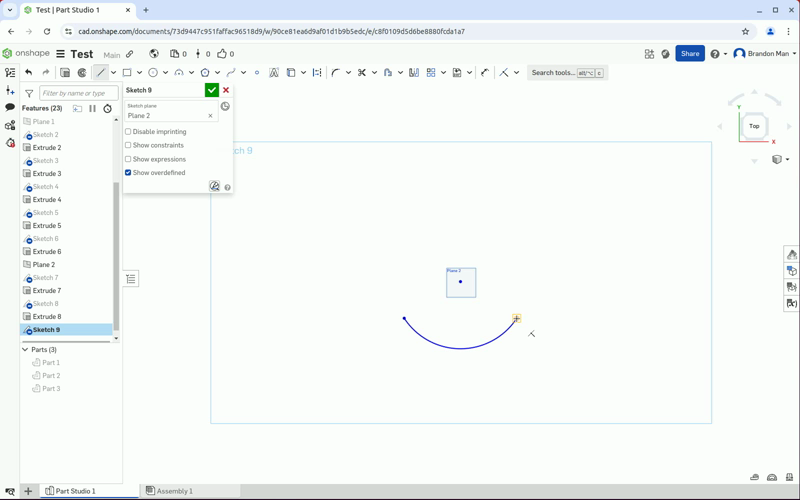
key_down(shift)
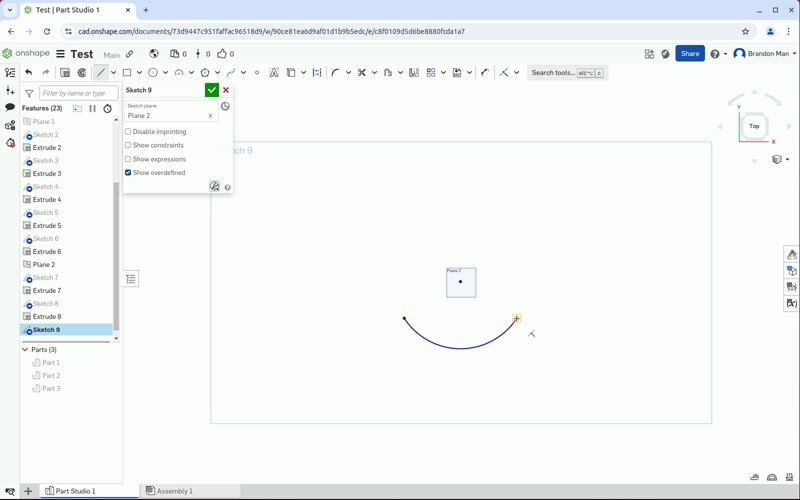
mouse_move(516, 246)
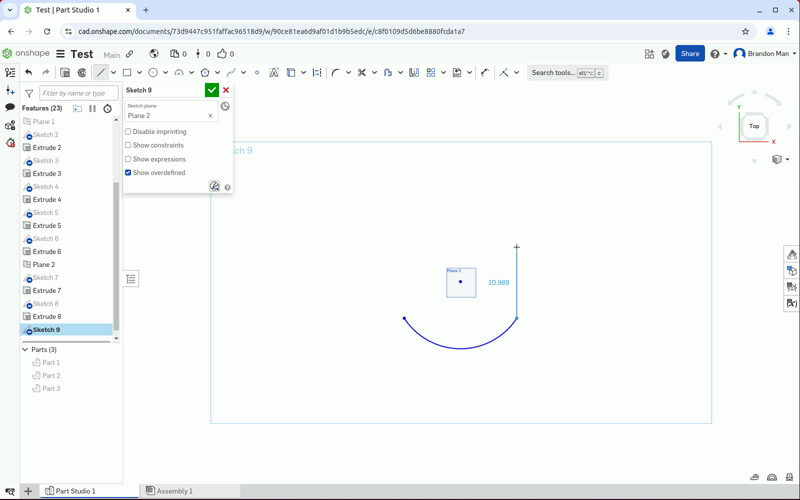
click(516, 246)
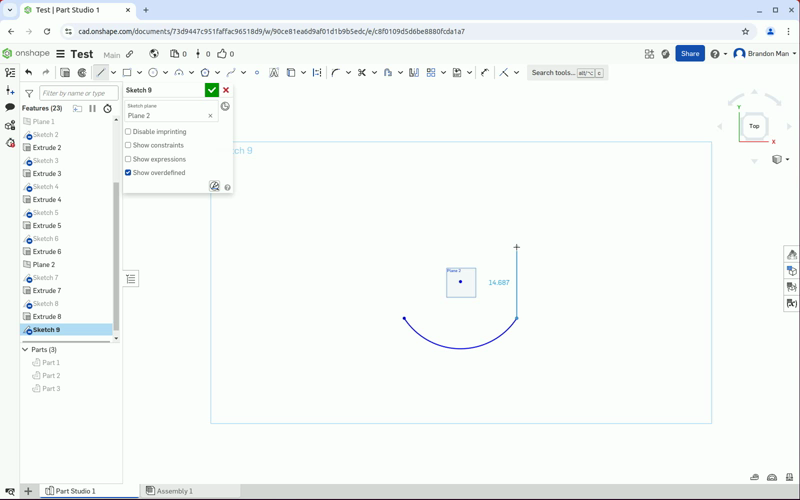
key_up(shift)
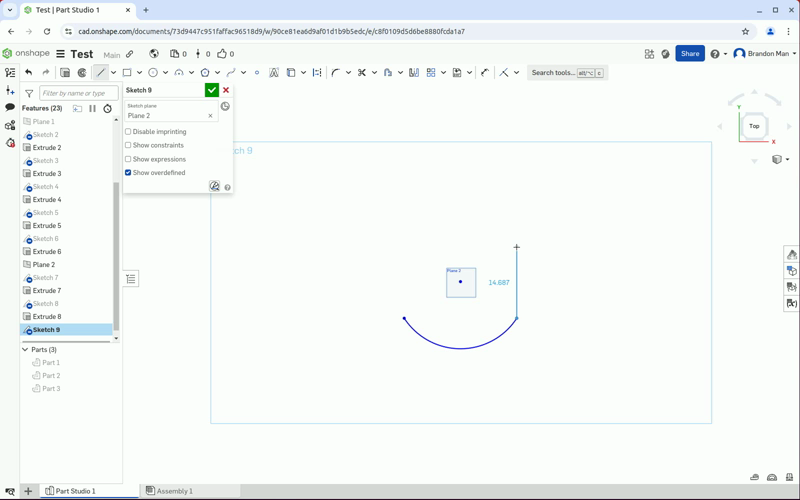
key(esc)
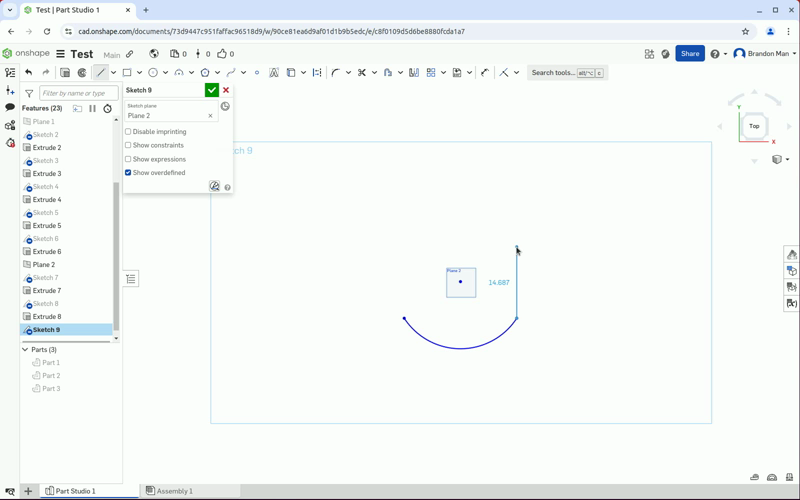
key(a)
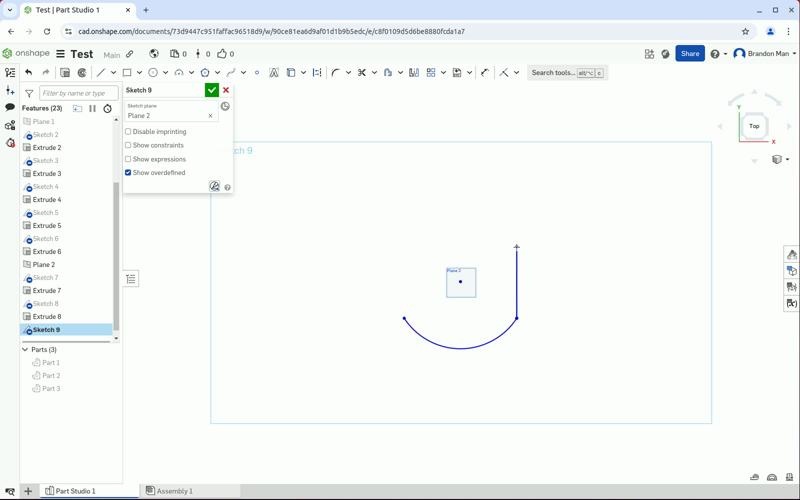
mouse_move(516, 246)
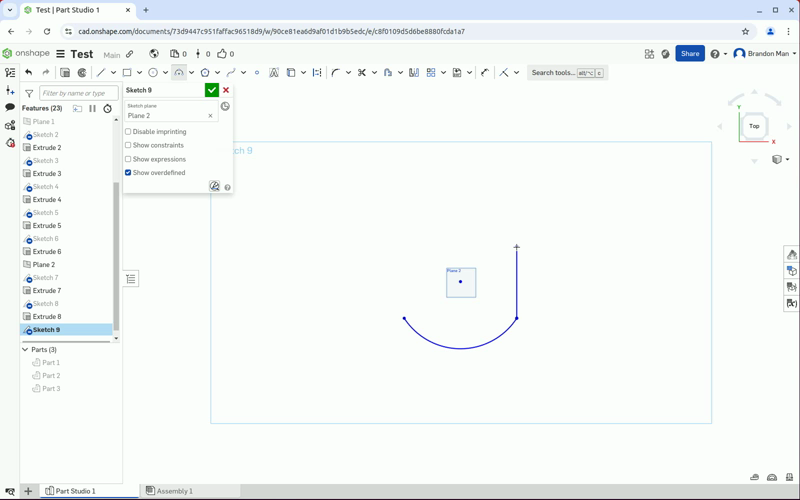
click(516, 246)
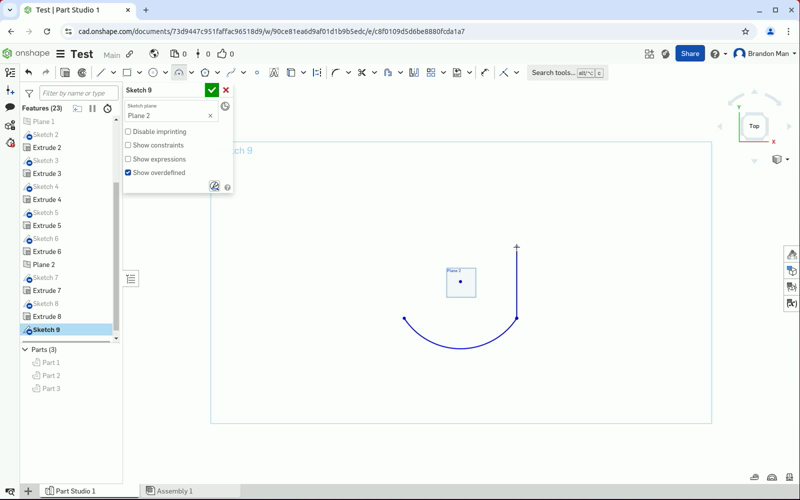
key_down(shift)
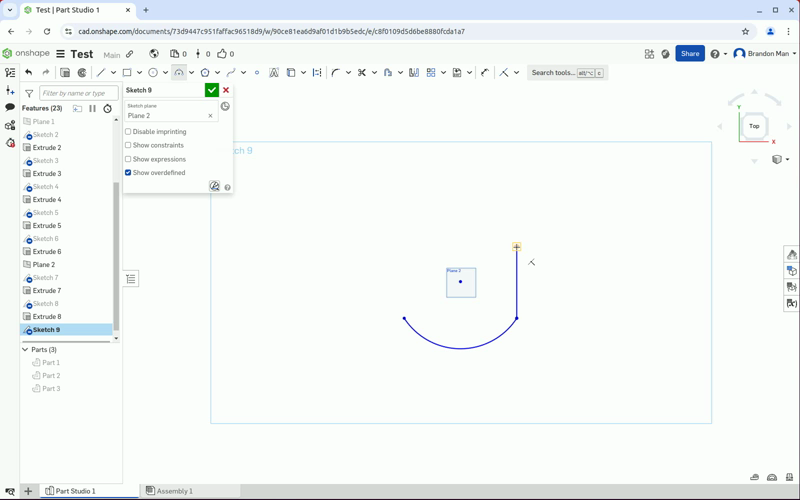
mouse_move(404, 246)
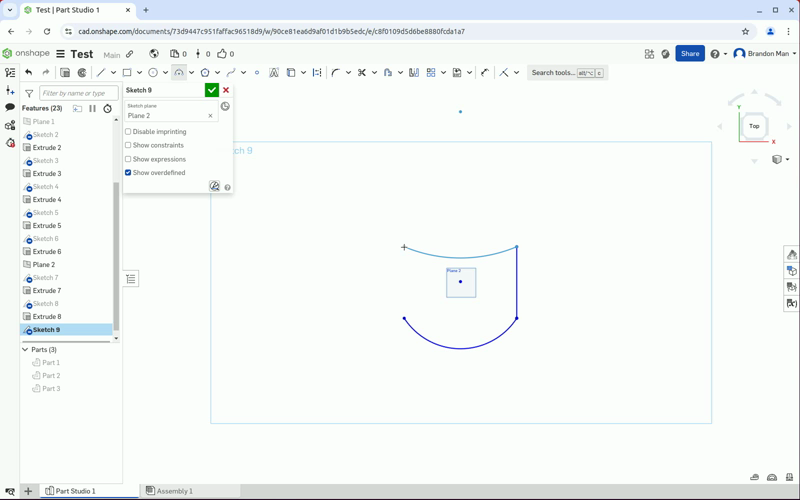
click(404, 246)
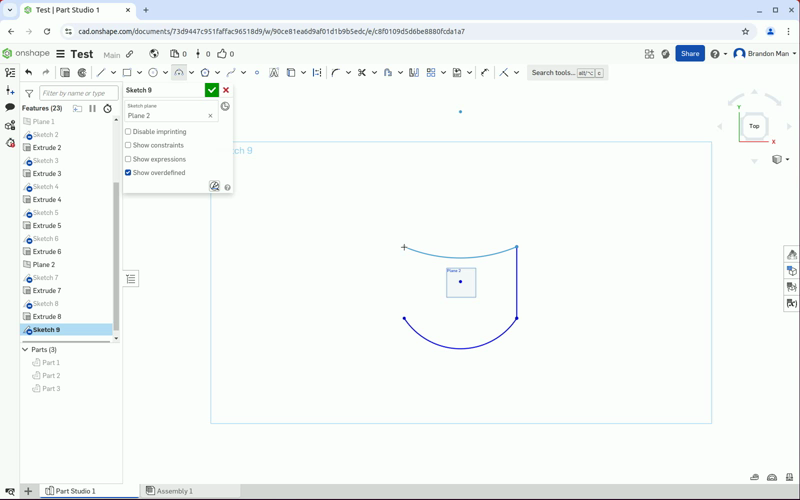
mouse_move(460, 216)
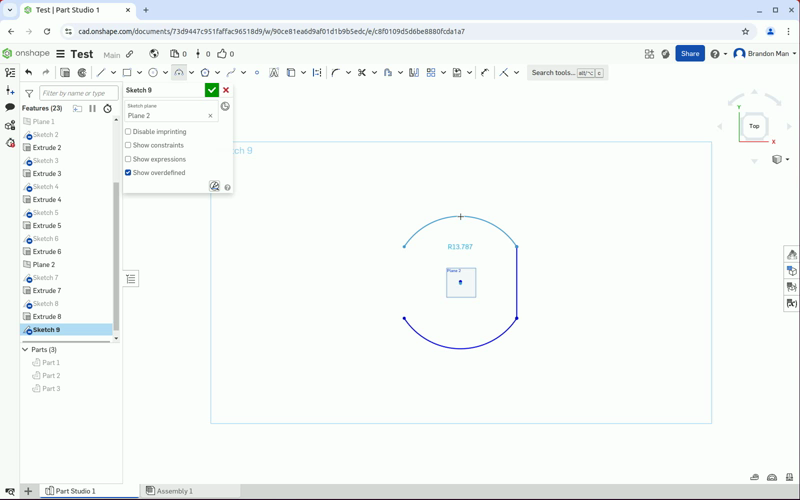
click(460, 216)
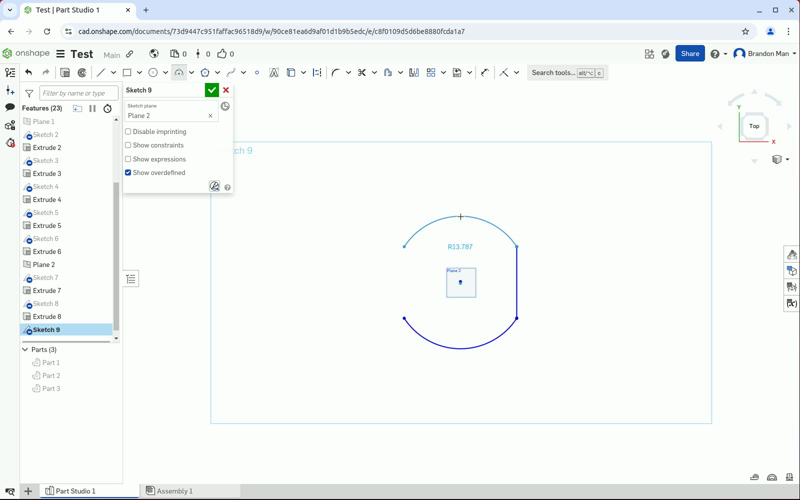
key_up(shift)
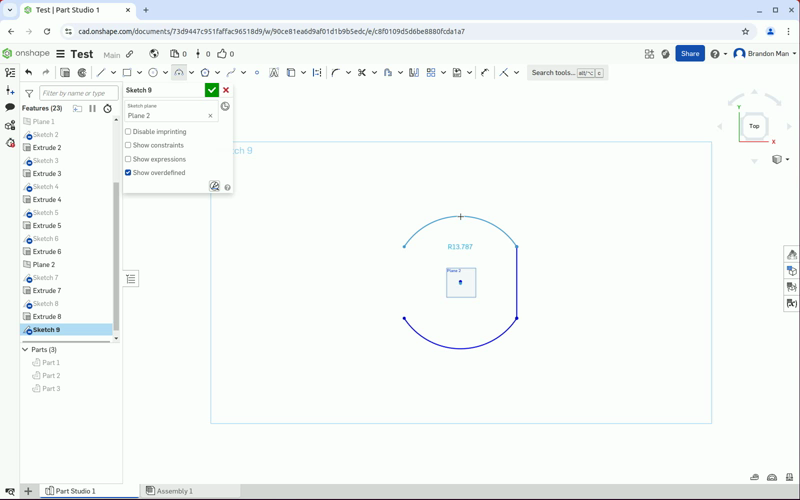
key(esc)
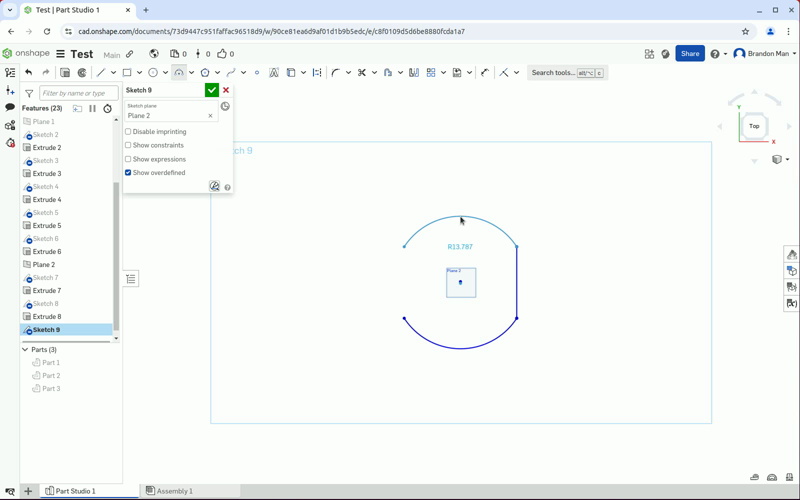
key(l)
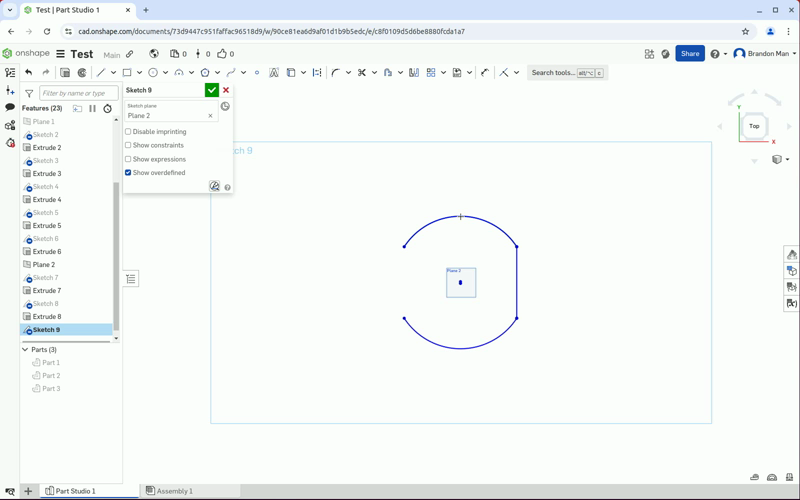
mouse_move(404, 246)
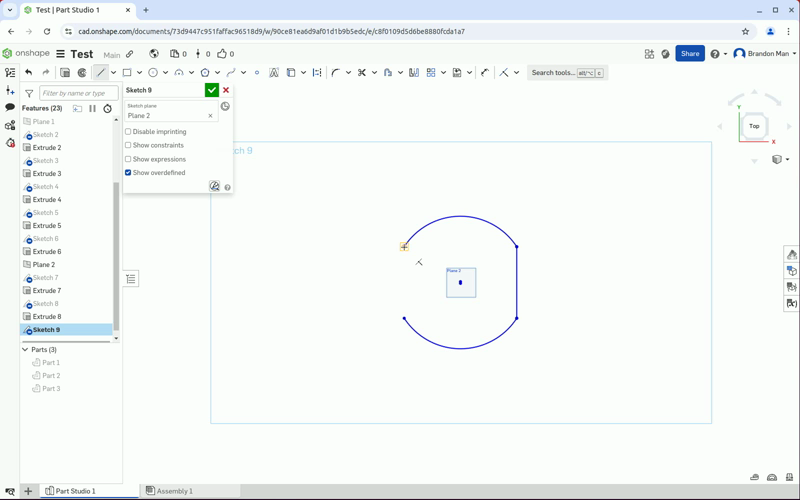
click(404, 246)
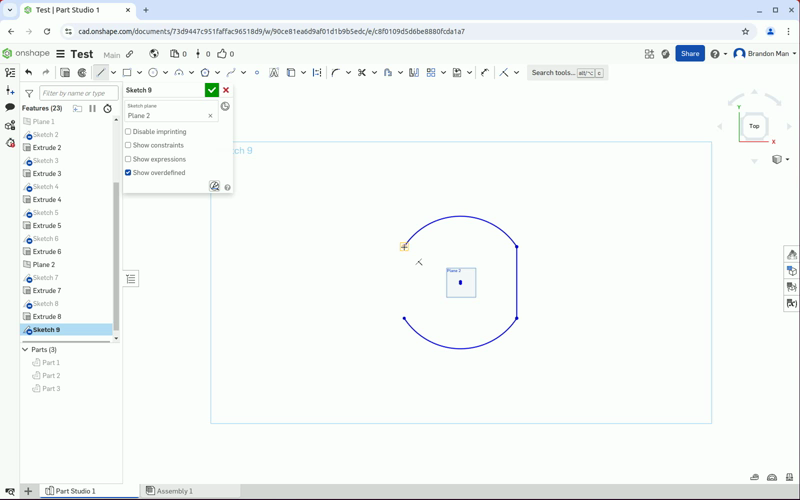
key_down(shift)
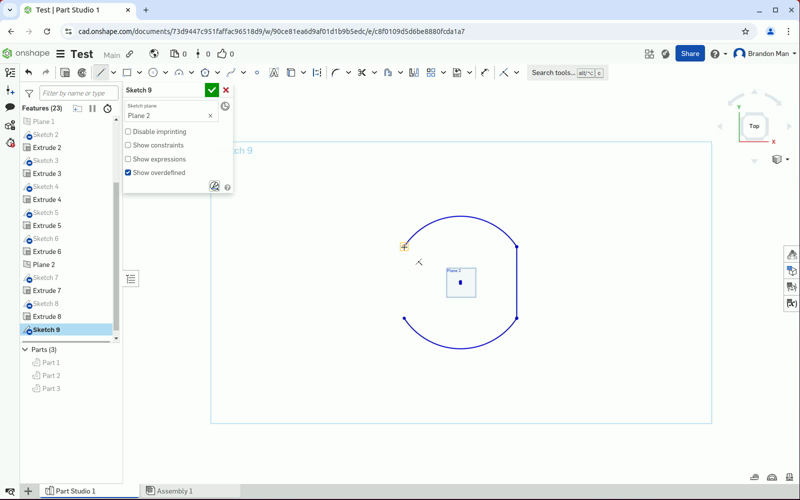
mouse_move(404, 318)
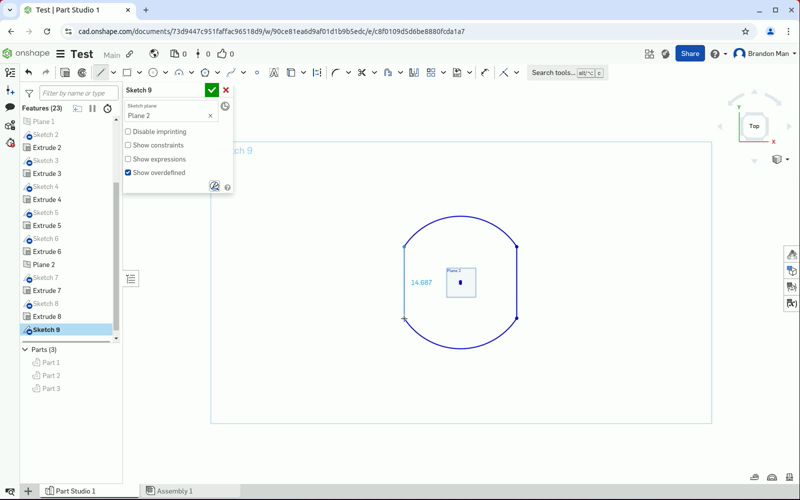
key_up(shift)
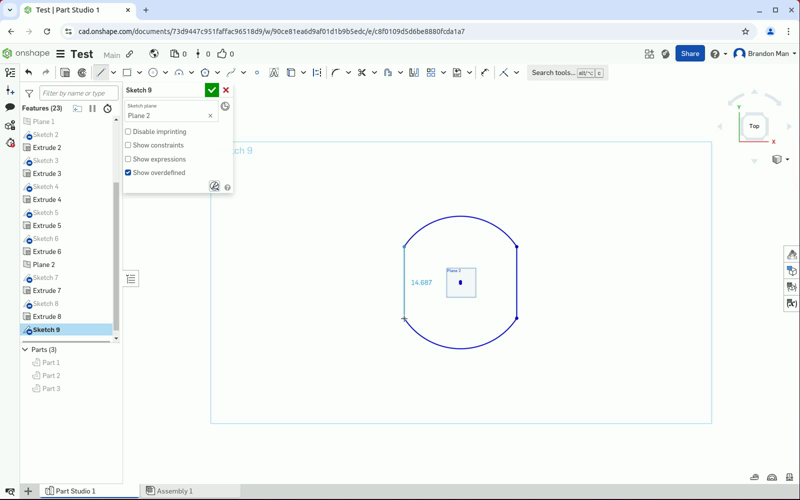
click(404, 318)
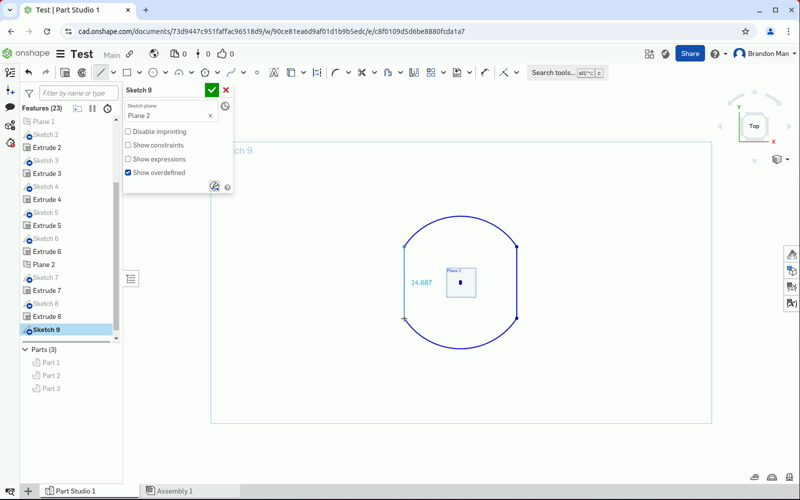
key(esc)
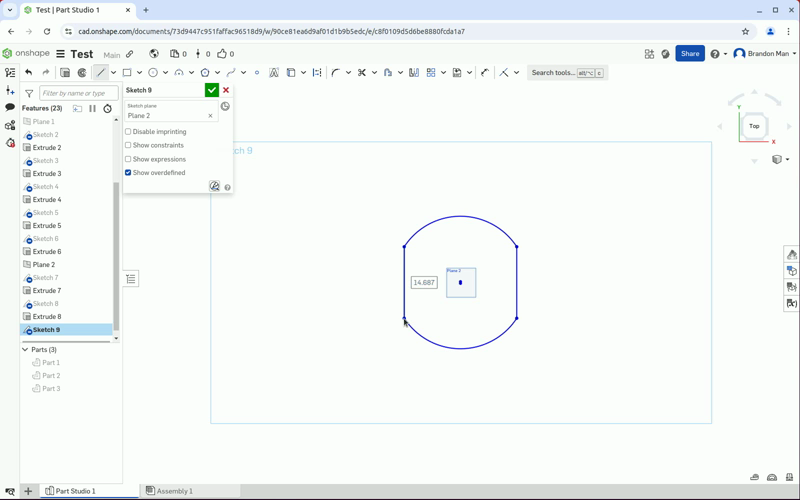
mouse_move(505, 280)
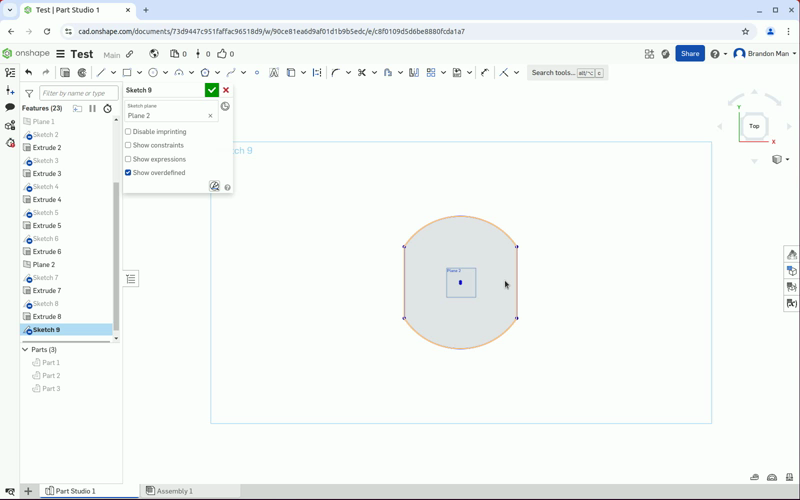
click(505, 280)
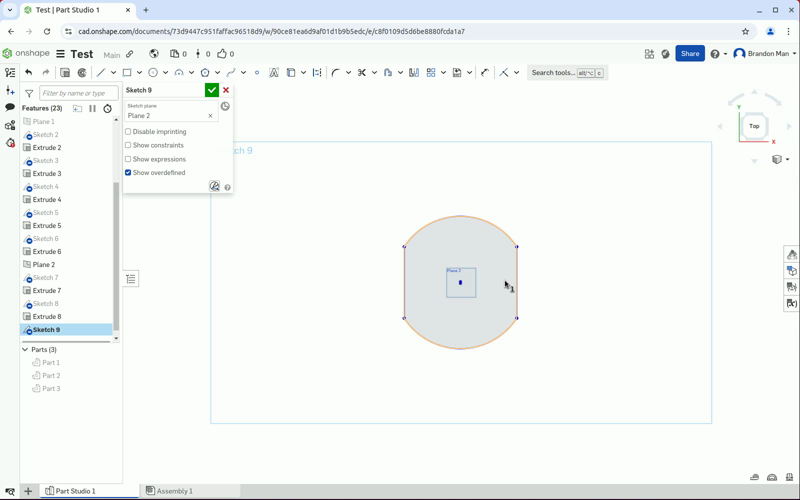
mouse_move(73, 352)
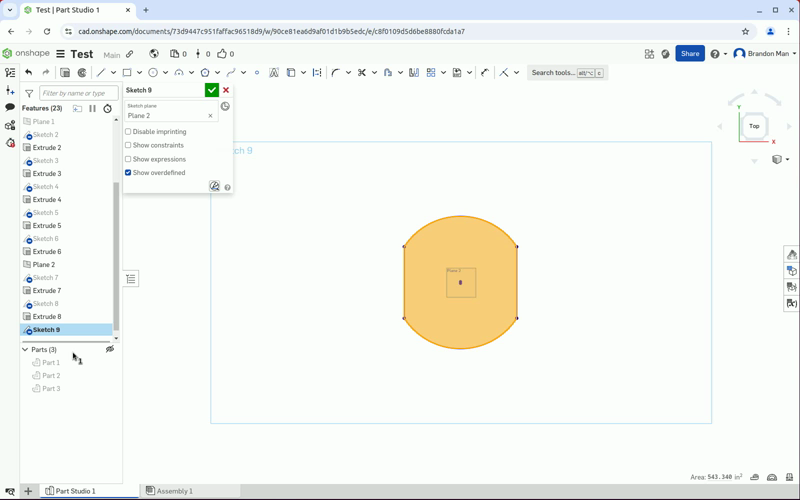
key(shift+y)
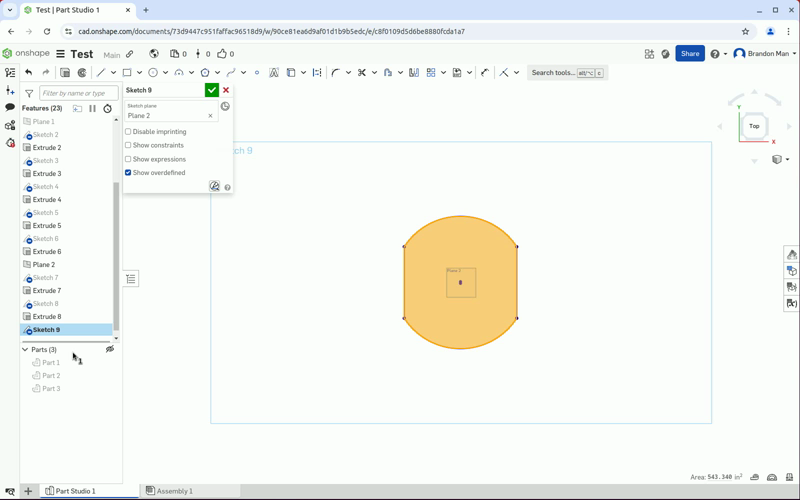
key(shift+e)
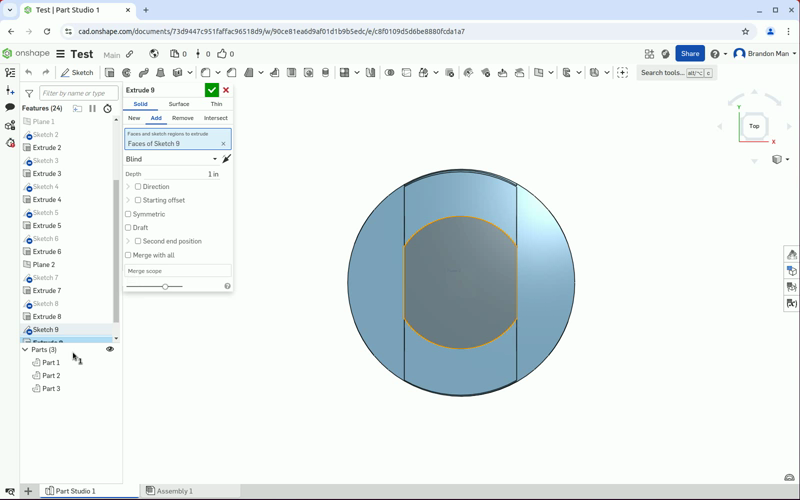
mouse_move(143, 106)
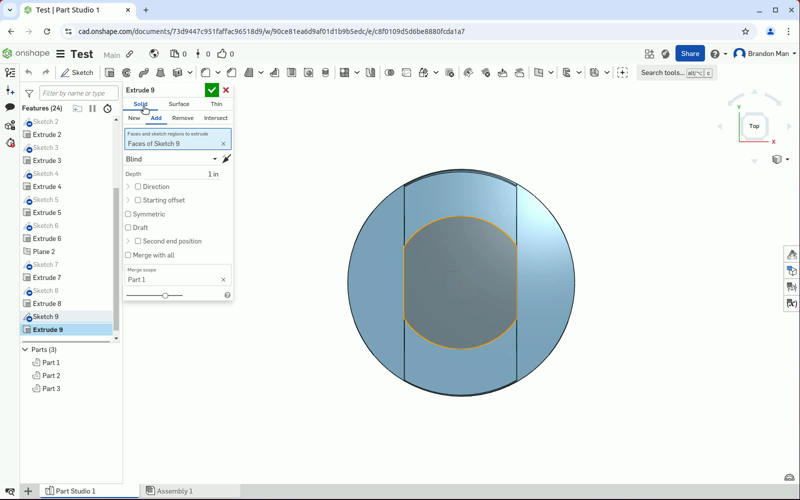
click(143, 106)
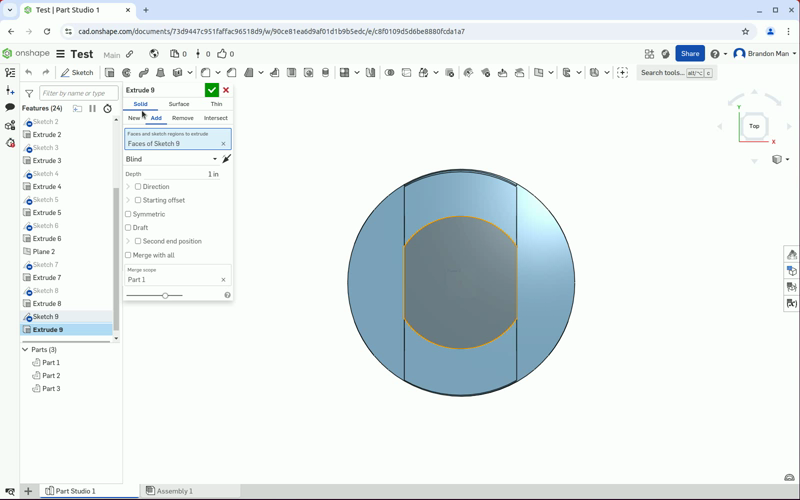
mouse_move(137, 120)
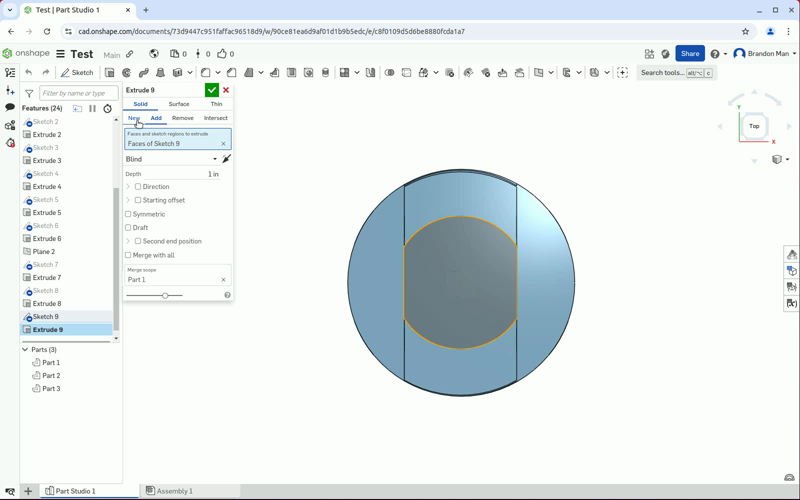
click(137, 120)
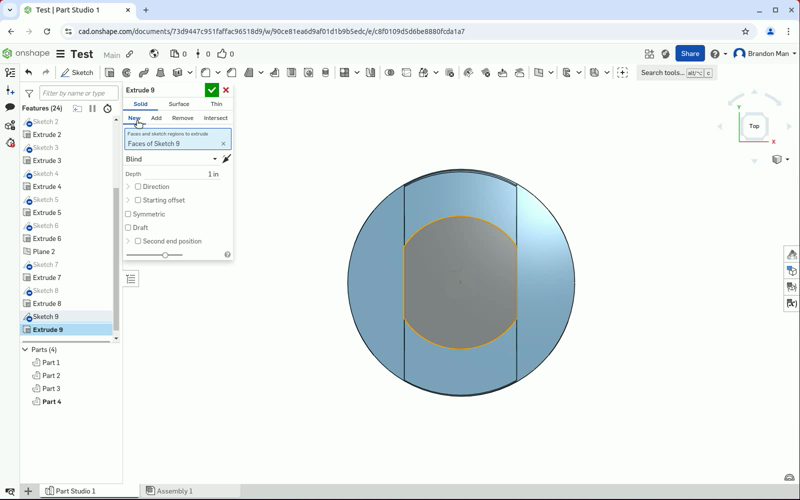
key(tab, 4)
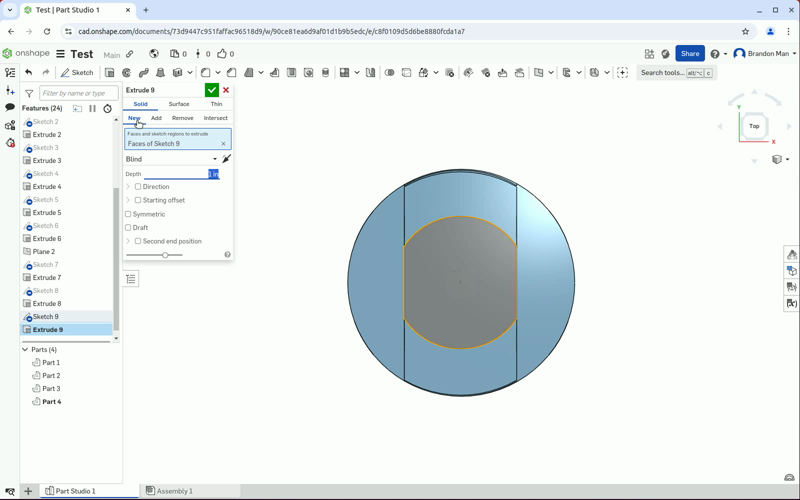
text(-13.721)
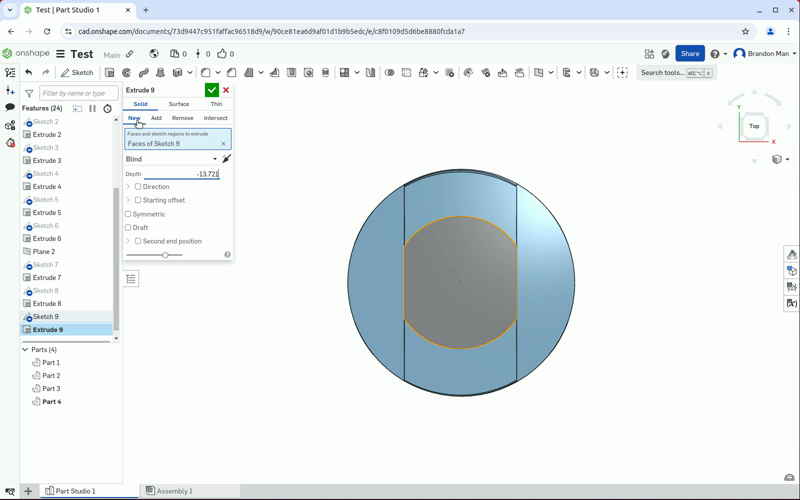
key(enter)
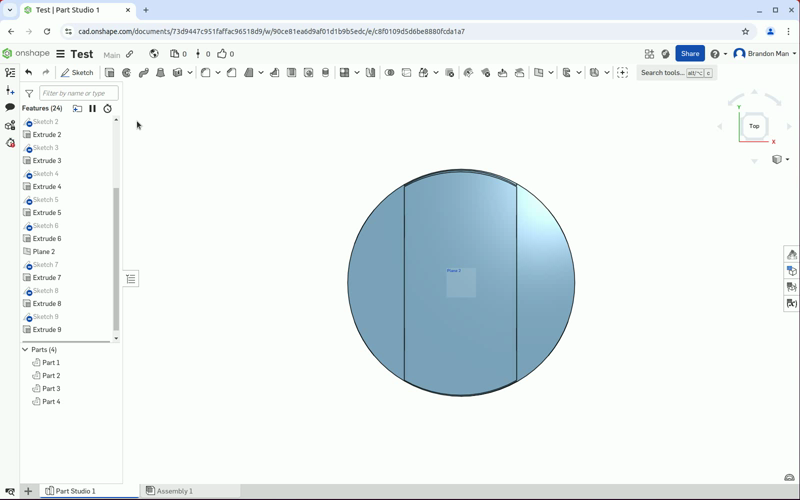
key(shift+h)
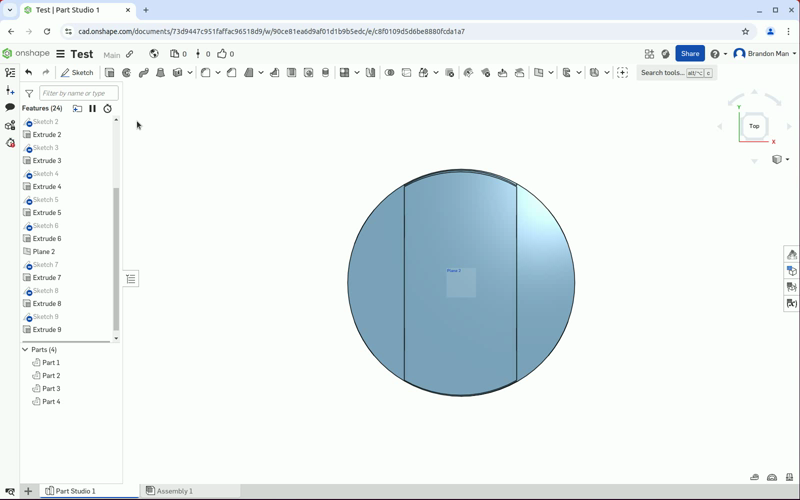
key(shift+h)
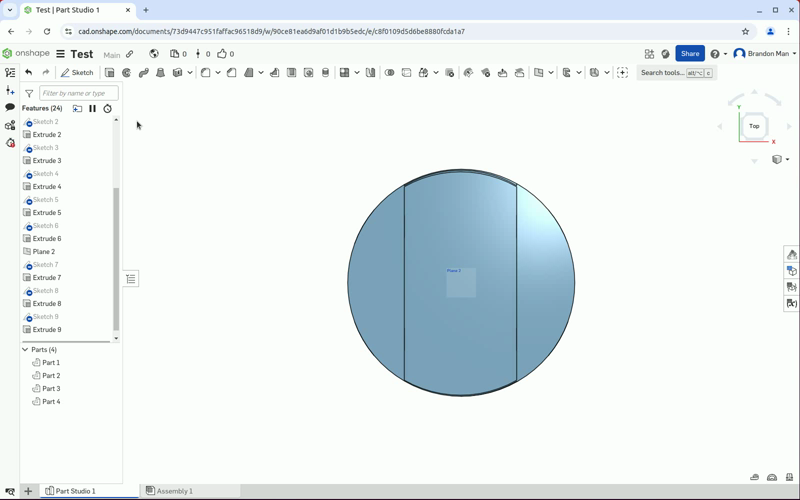
key(shift+7)
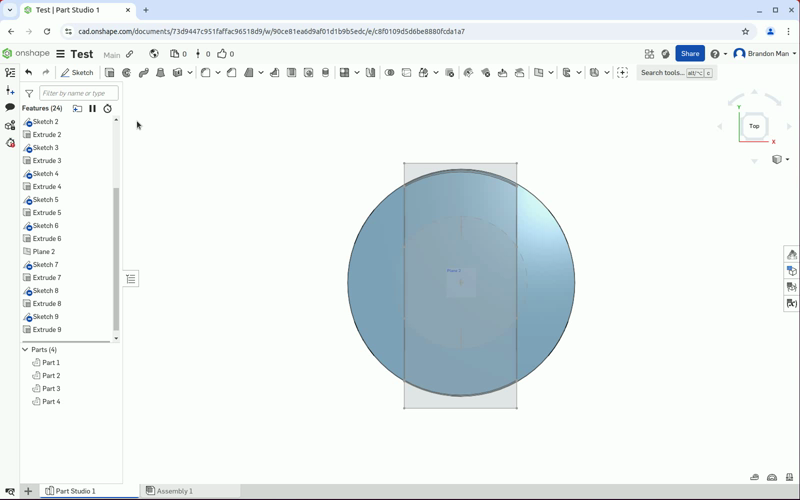
key(up, 3)
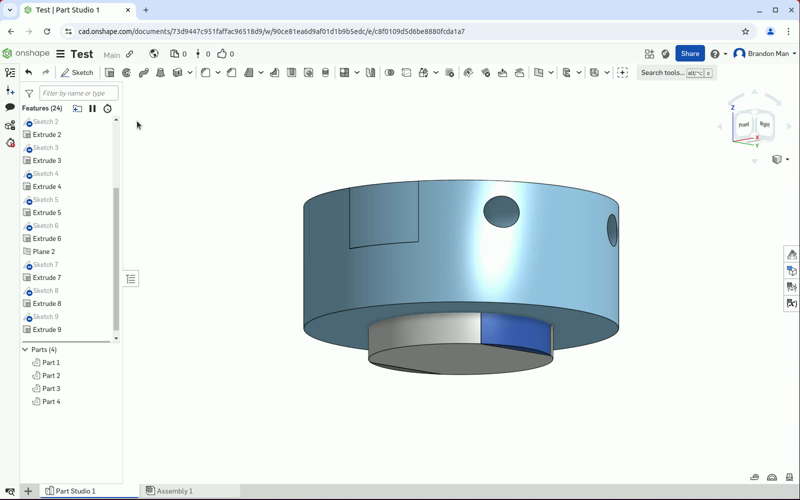
key(left, 3)
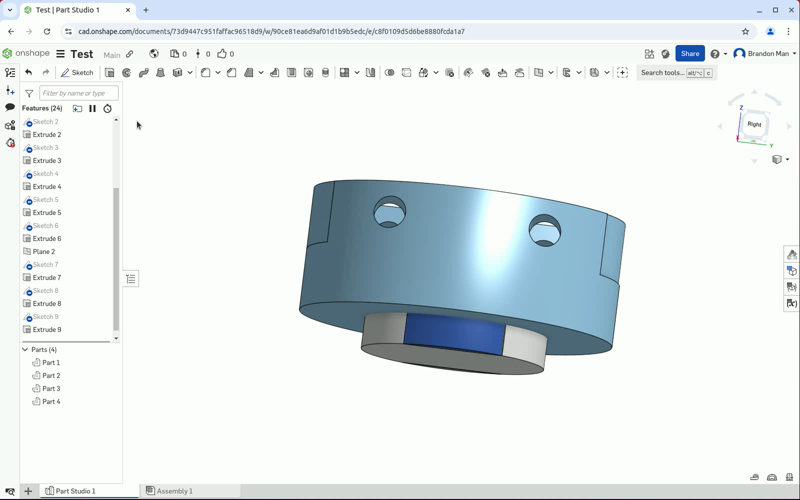
key(right, 3)
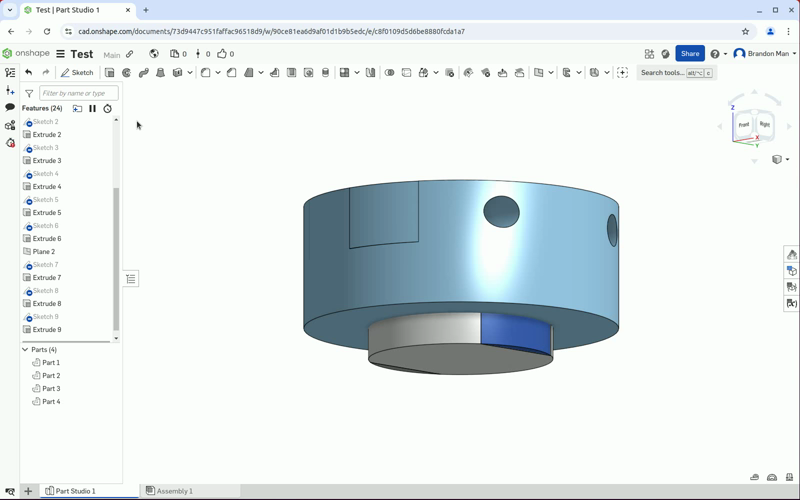
key(down, 3)
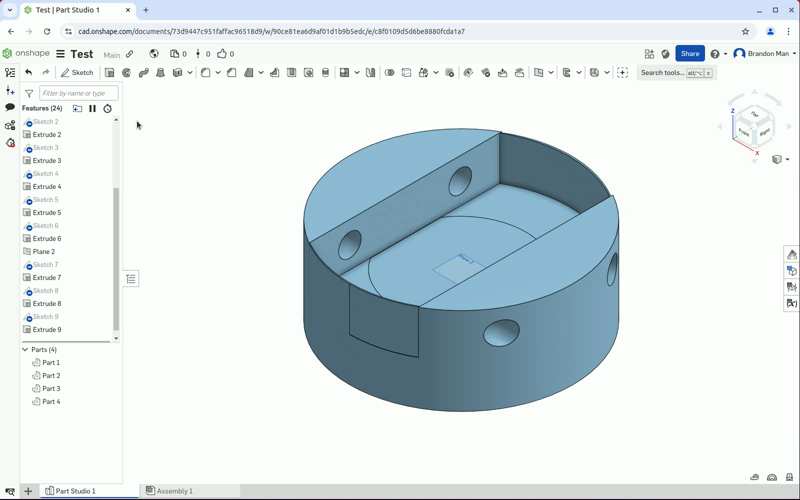
mouse_move(69, 85)
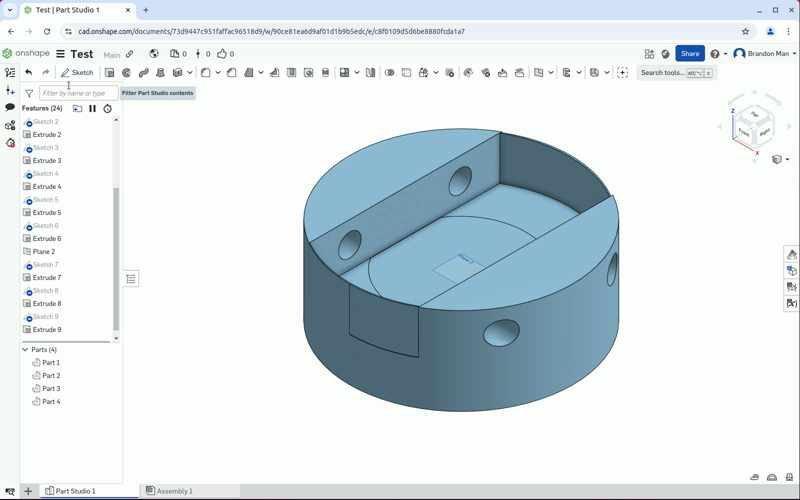
click(69, 85)